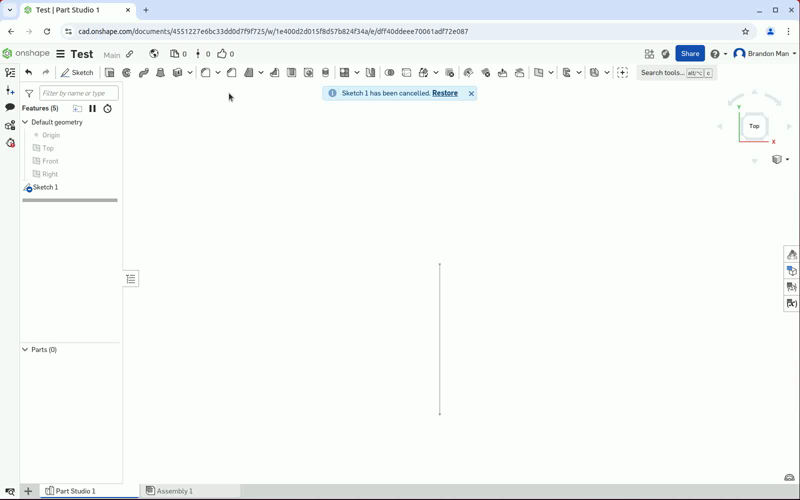
key(shift+h)
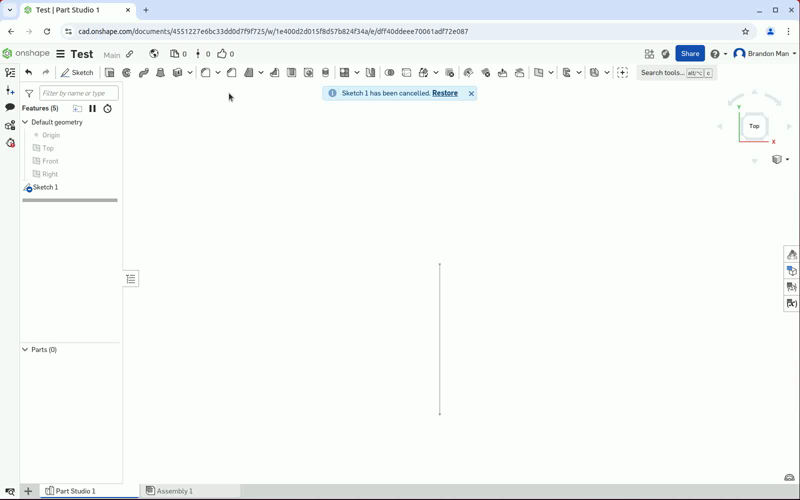
key(shift+s)
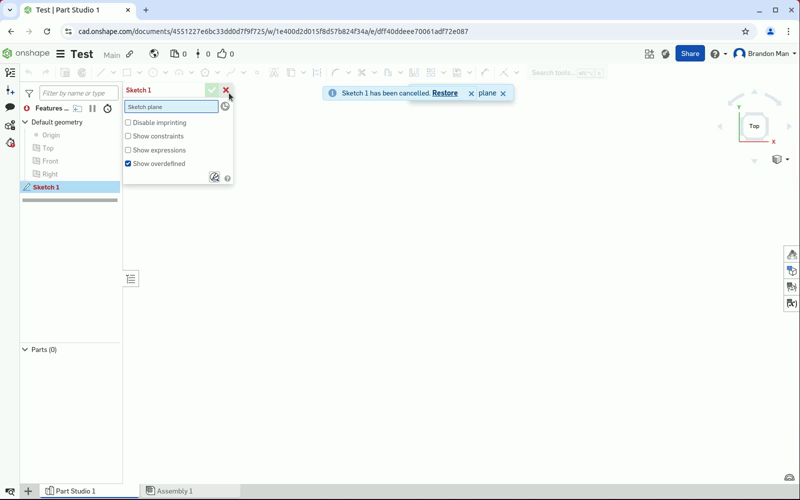
mouse_move(73, 150)
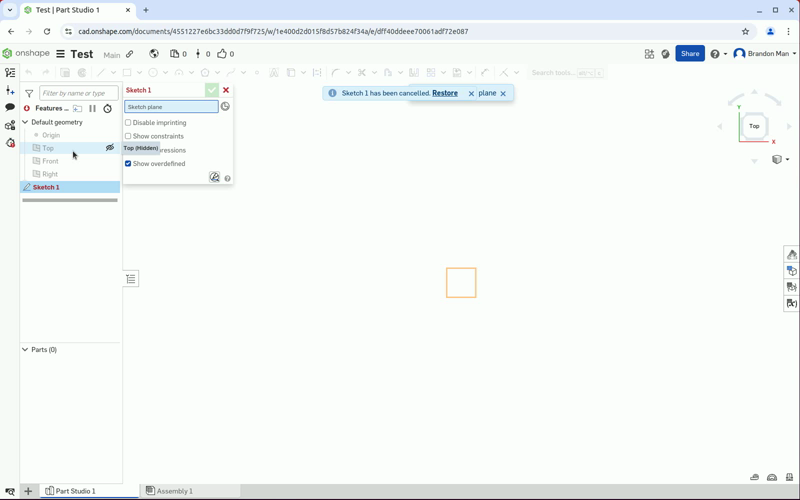
click(73, 150)
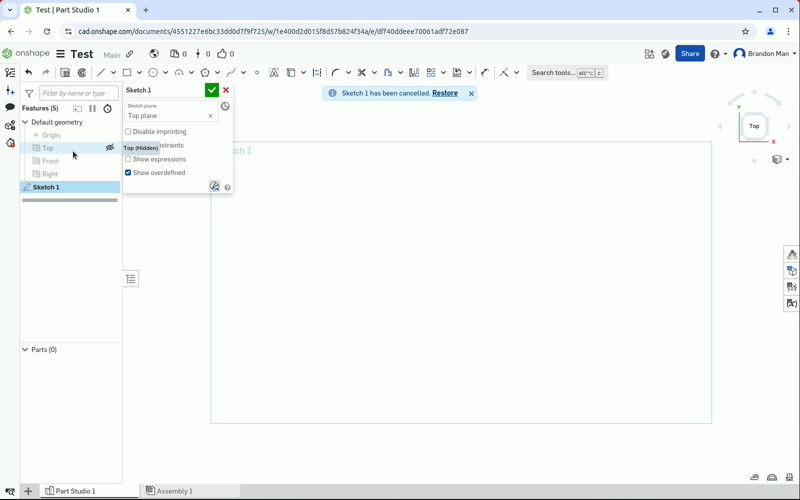
mouse_move(73, 352)
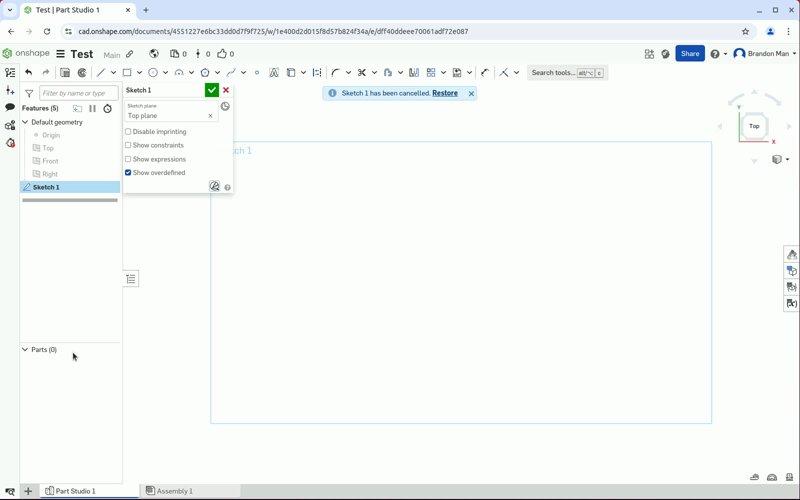
key(y)
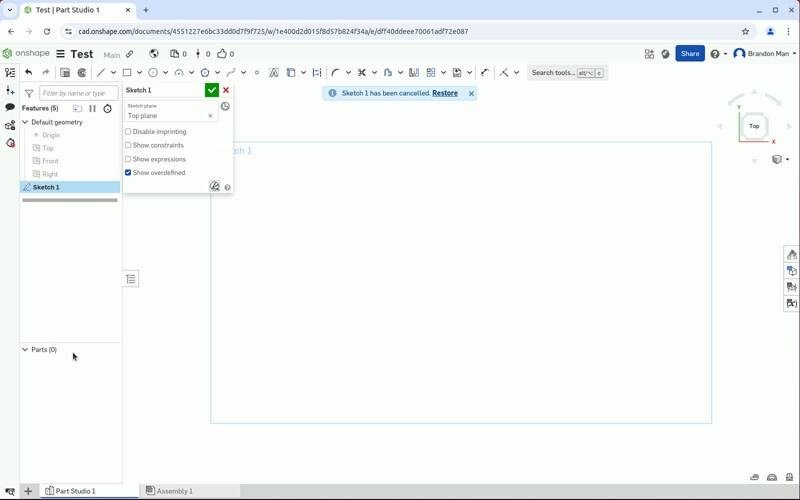
key(l)
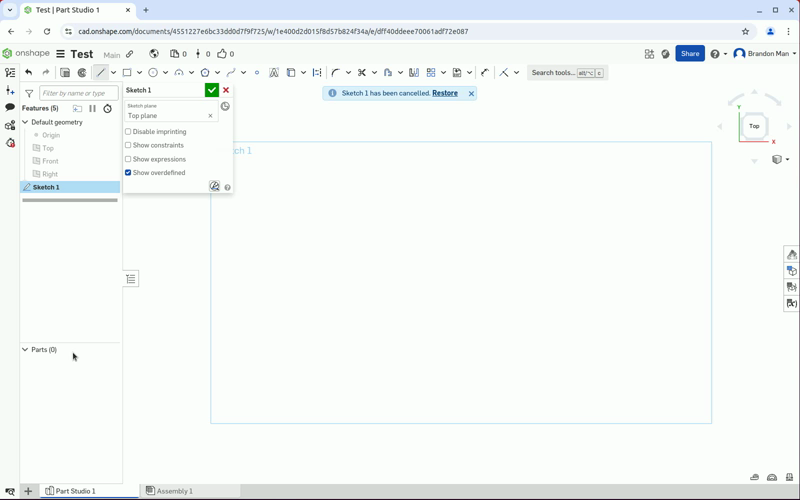
key_down(shift)
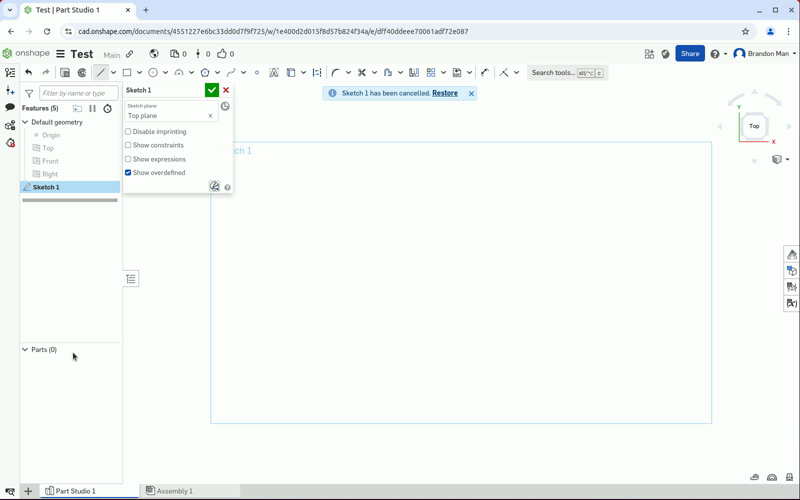
mouse_move(460, 282)
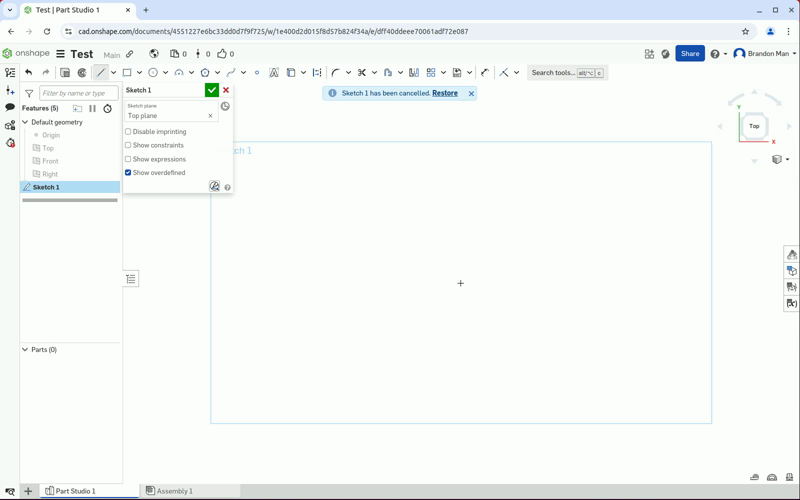
click(460, 282)
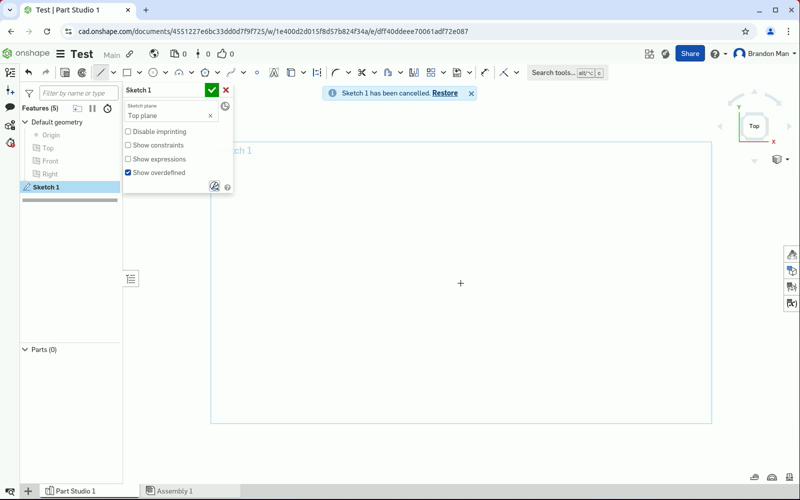
key_up(shift)
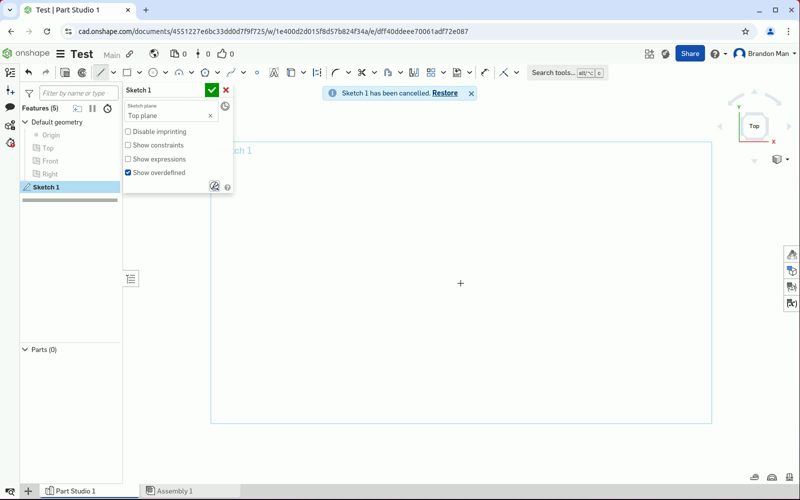
key_down(shift)
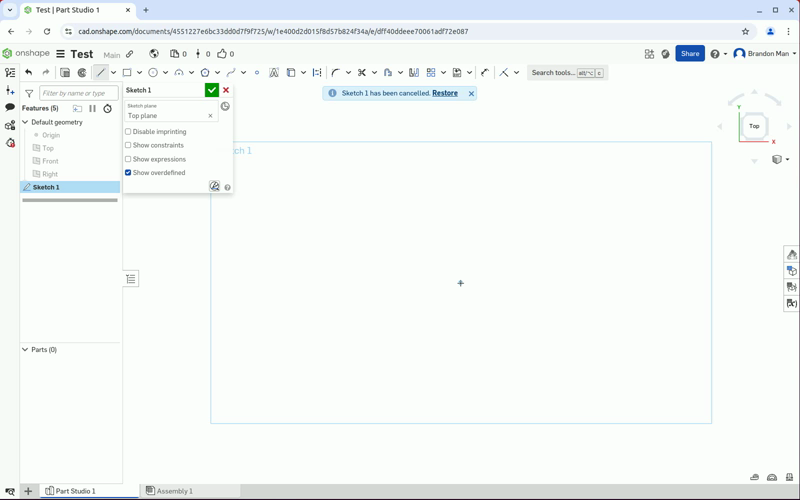
mouse_move(554, 282)
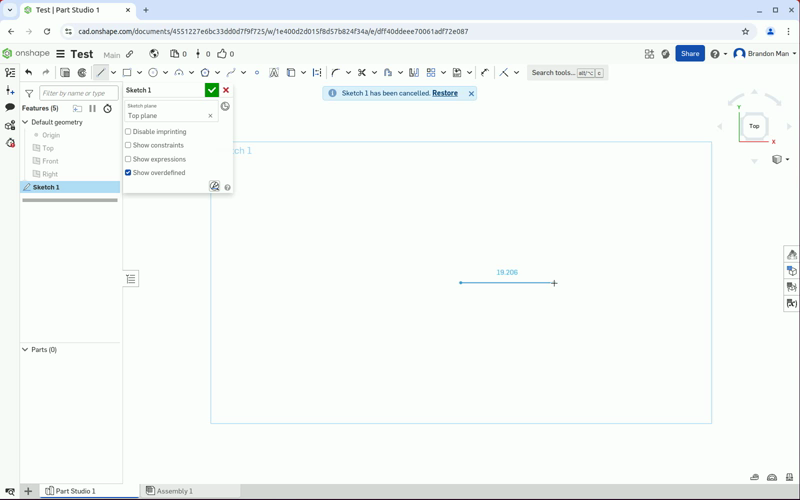
click(554, 282)
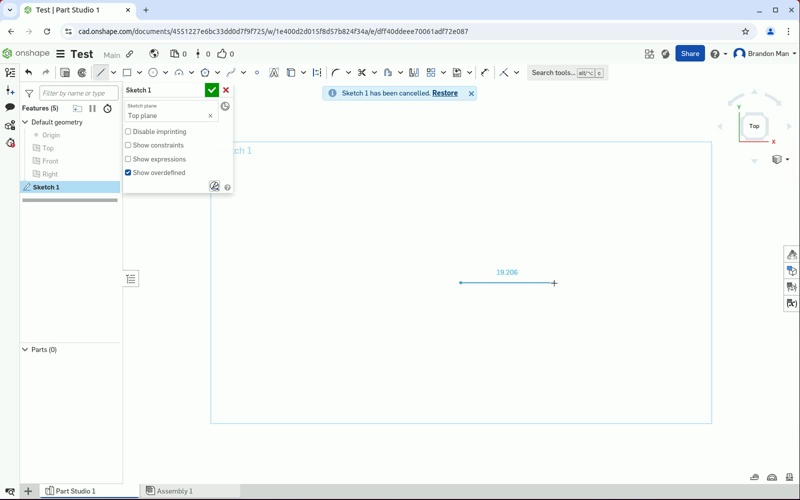
key_up(shift)
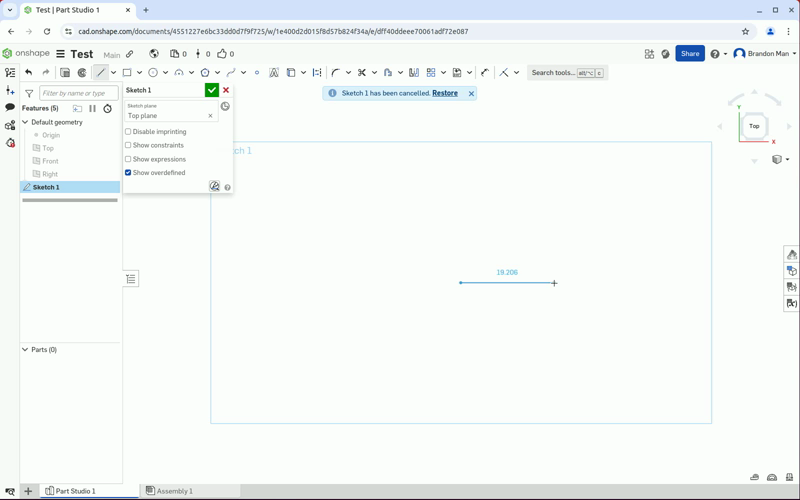
key(esc)
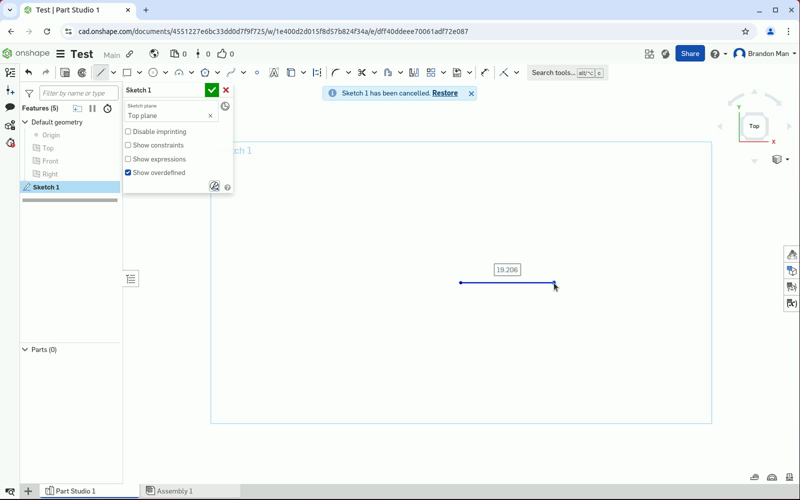
key(a)
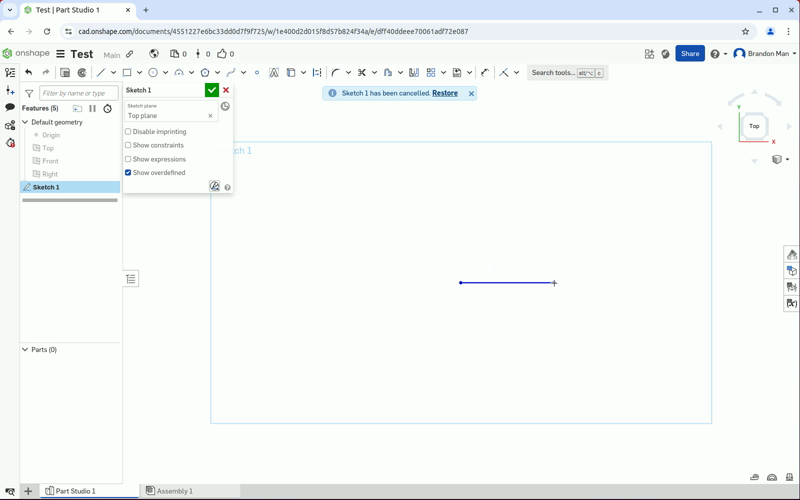
mouse_move(554, 282)
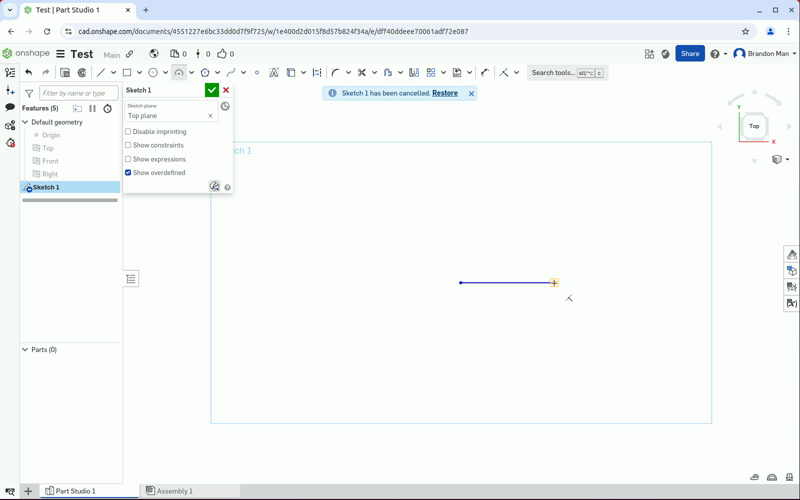
click(554, 282)
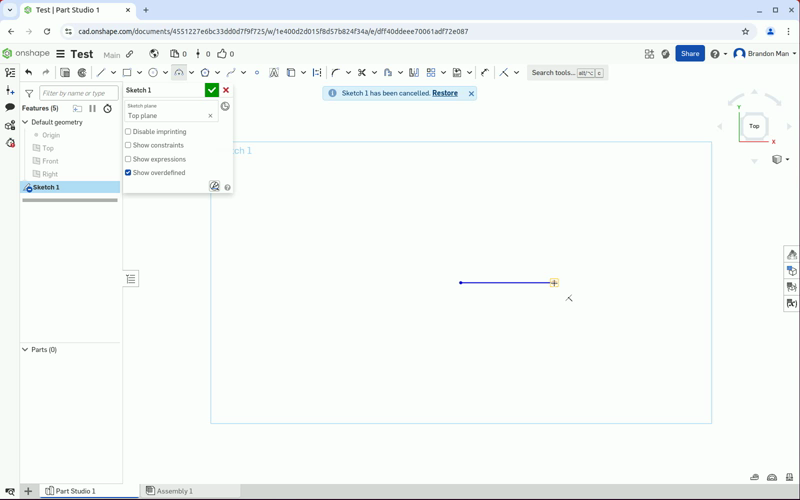
key_down(shift)
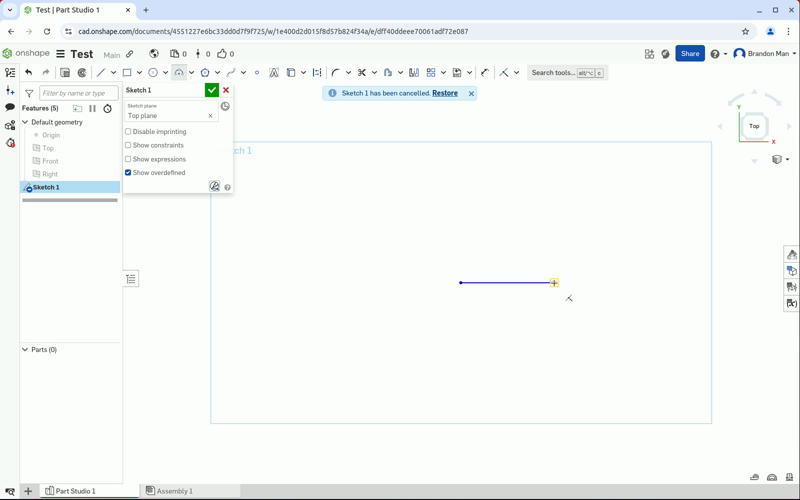
mouse_move(573, 264)
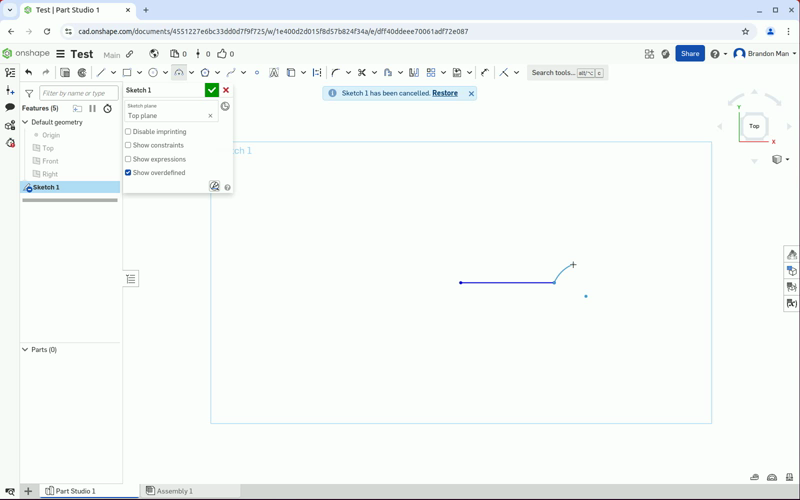
click(573, 264)
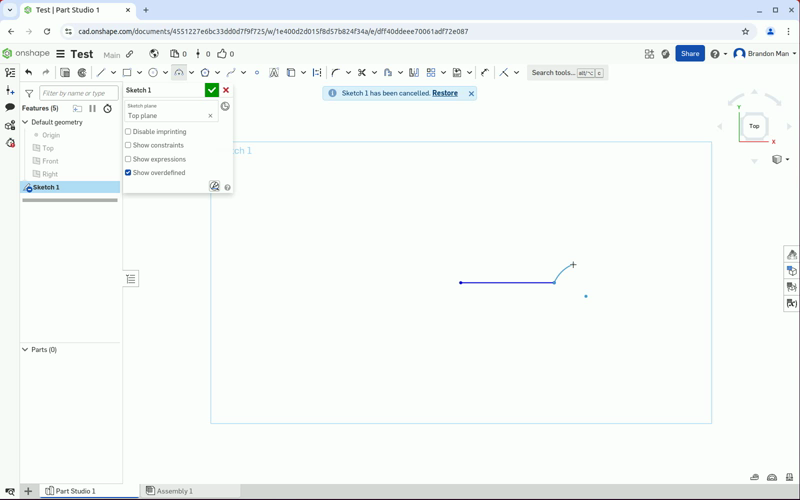
mouse_move(567, 277)
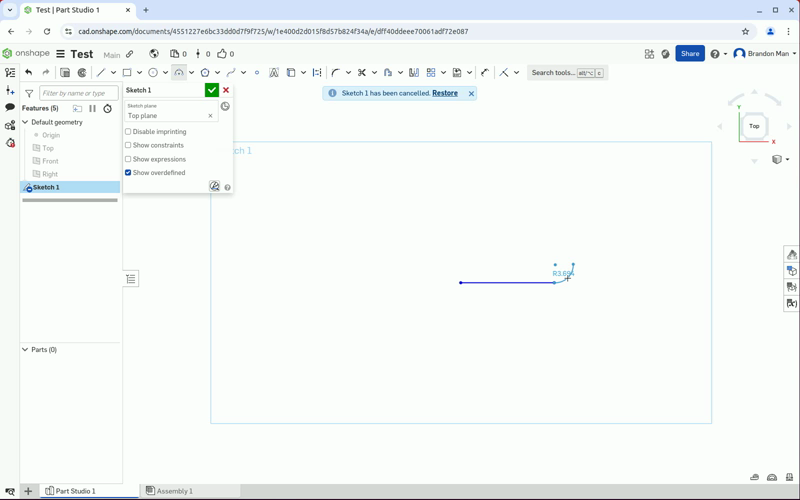
click(567, 277)
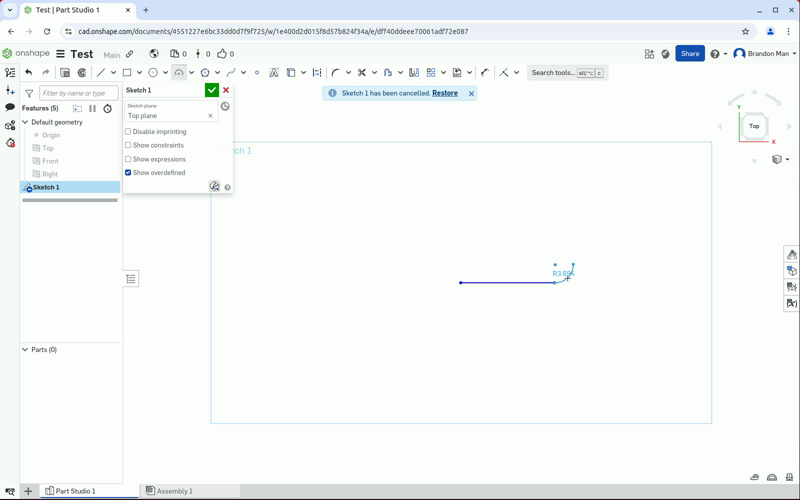
key_up(shift)
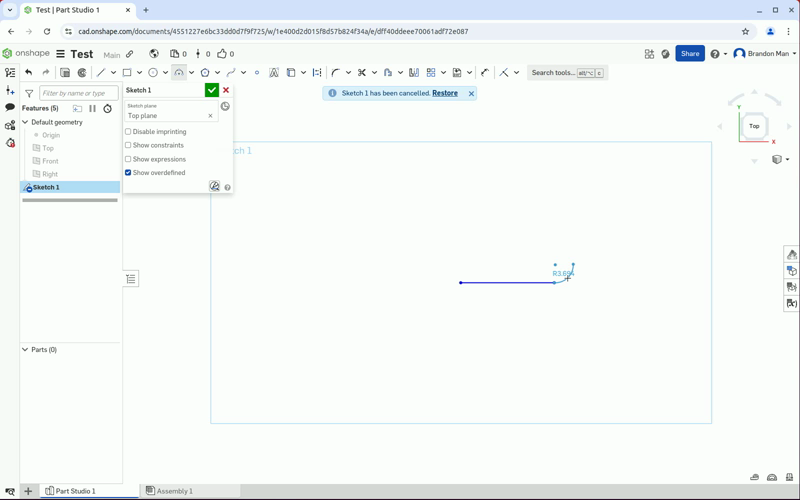
key(esc)
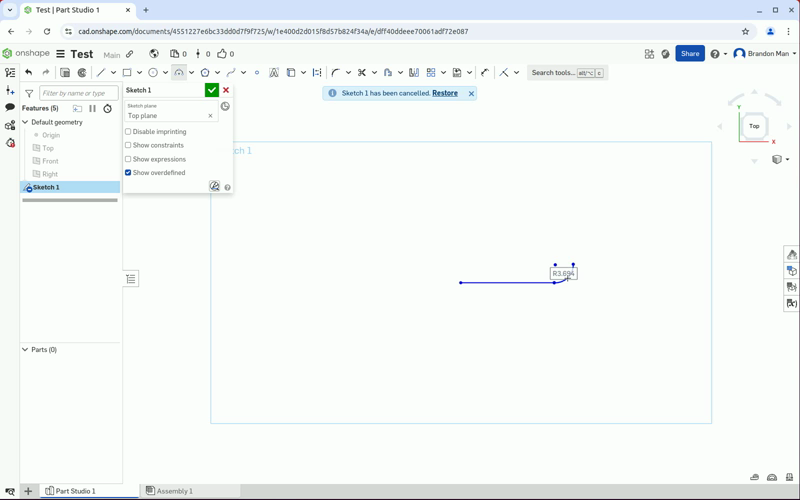
key(l)
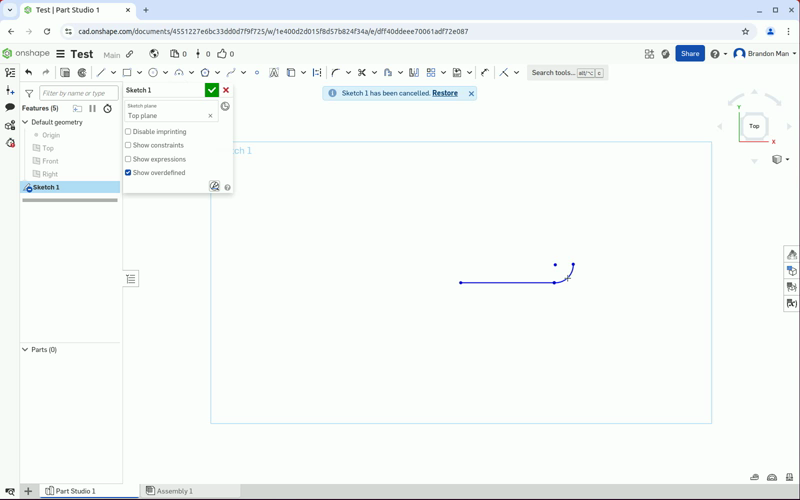
mouse_move(573, 264)
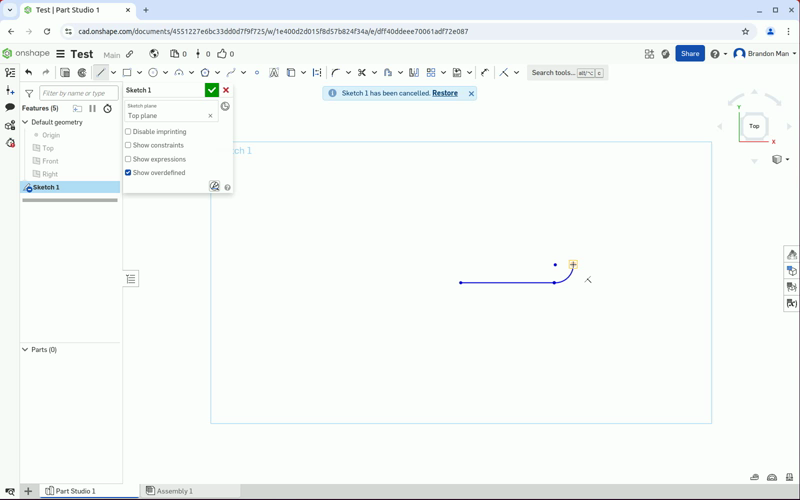
click(573, 264)
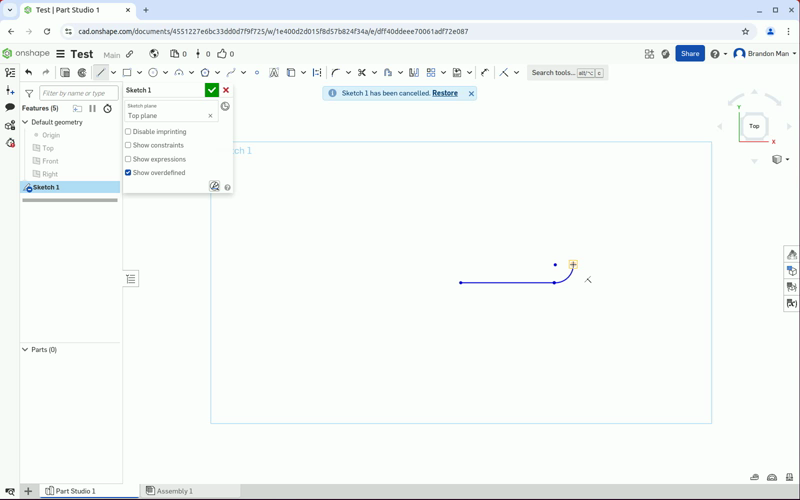
key_down(shift)
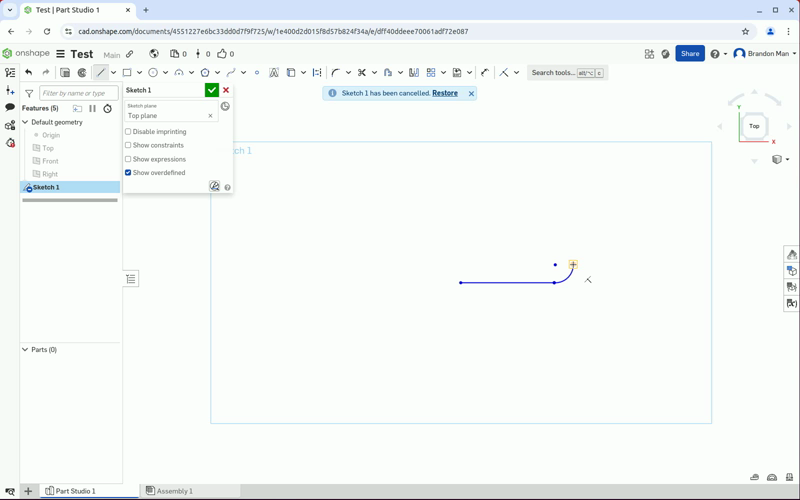
mouse_move(589, 264)
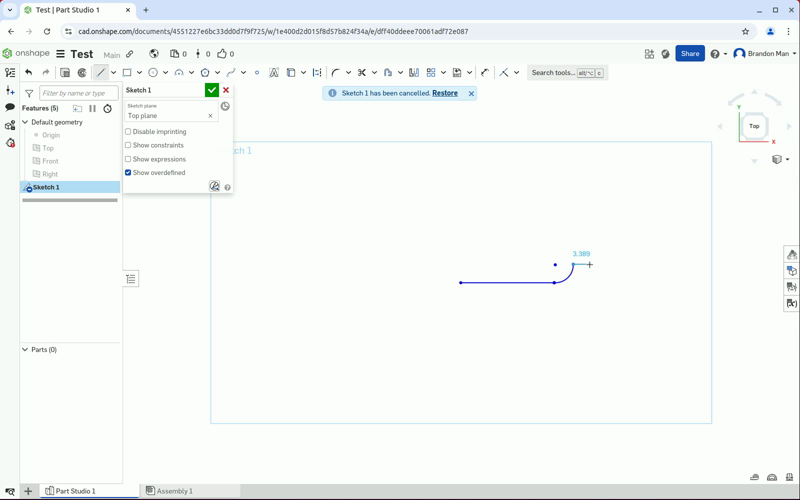
mouse_move(573, 226)
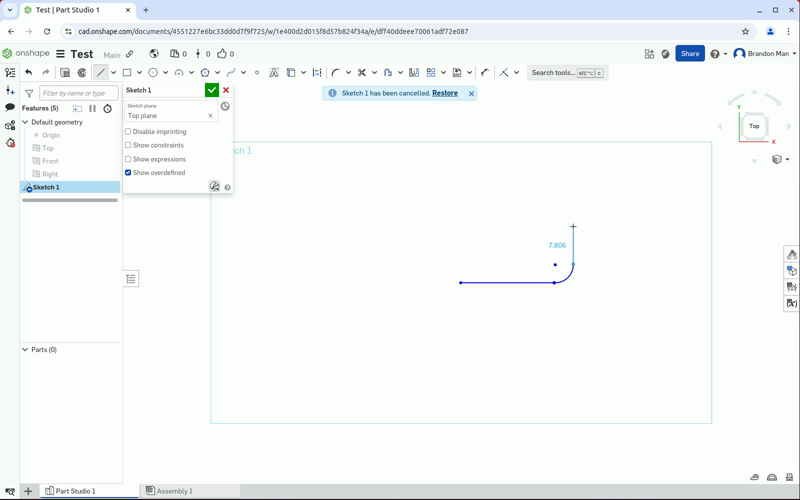
click(573, 226)
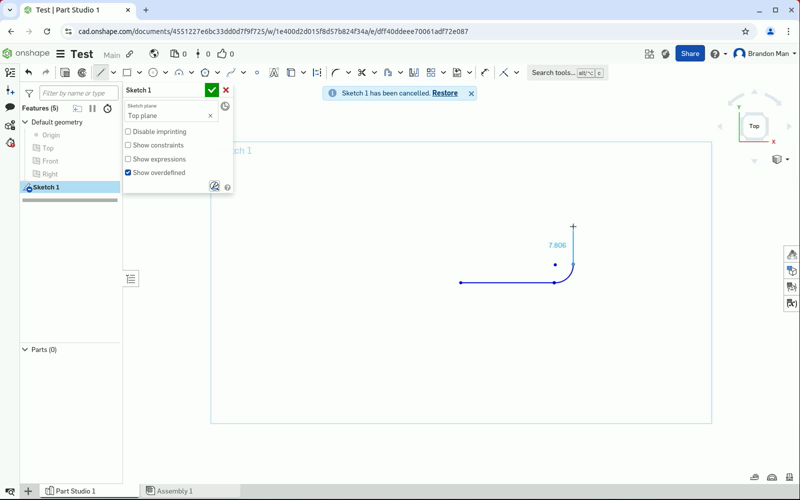
key_up(shift)
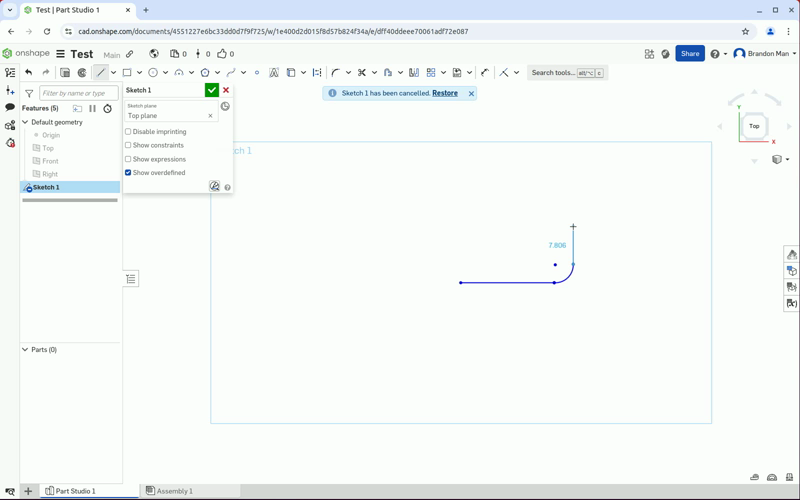
key(esc)
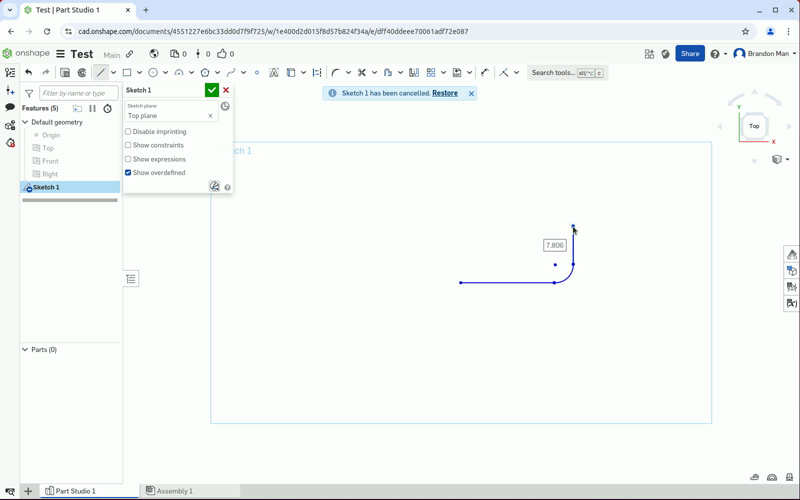
key(a)
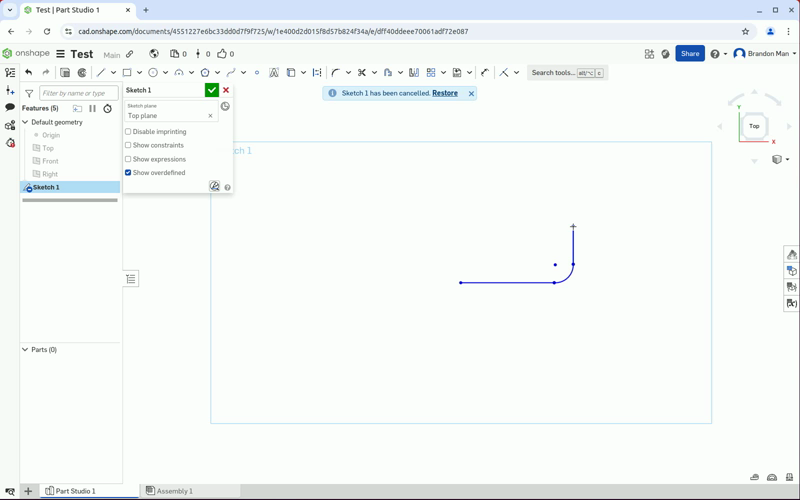
mouse_move(573, 226)
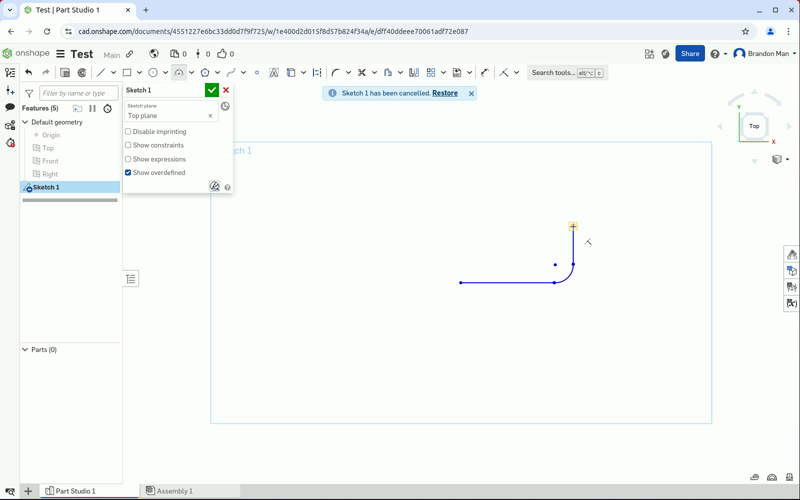
click(573, 226)
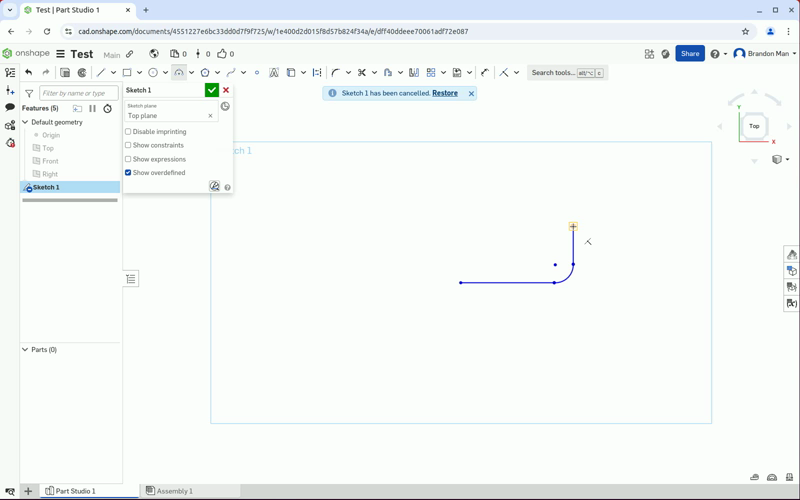
key_down(shift)
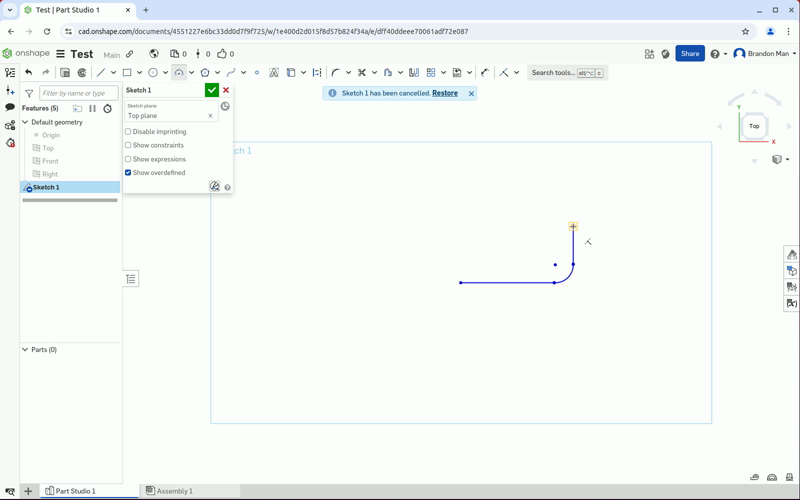
mouse_move(554, 208)
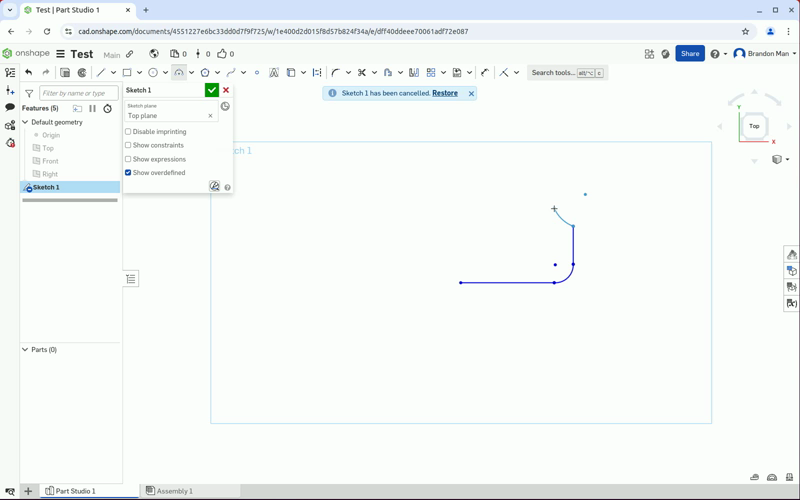
click(554, 208)
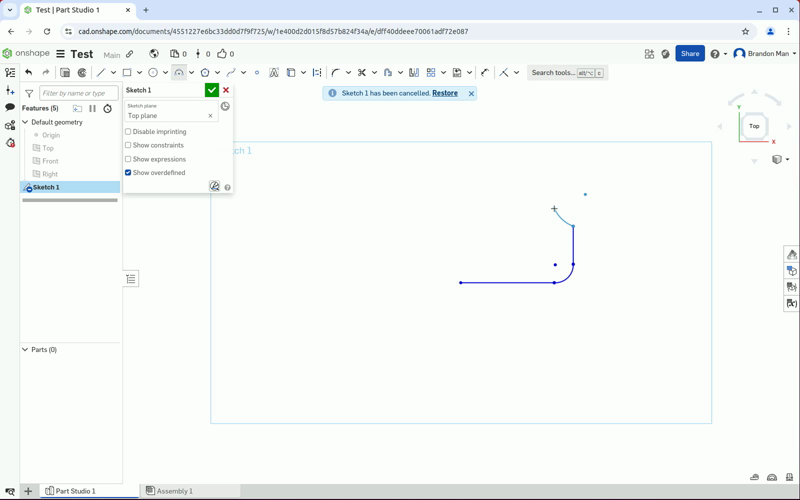
mouse_move(567, 213)
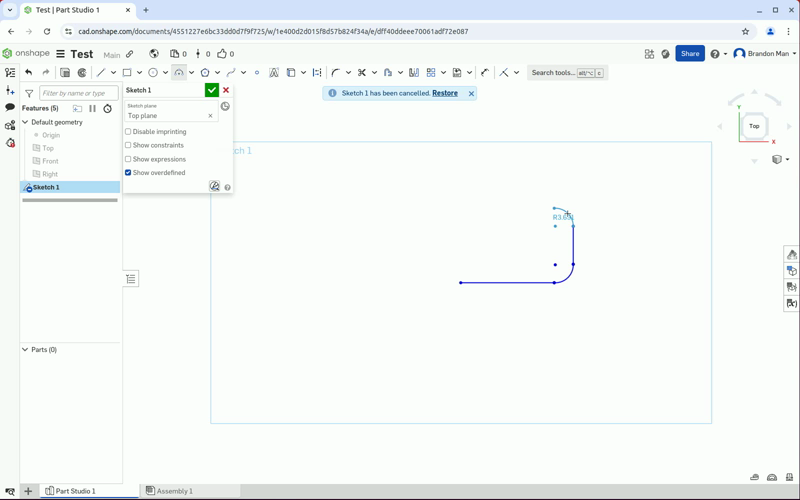
click(567, 213)
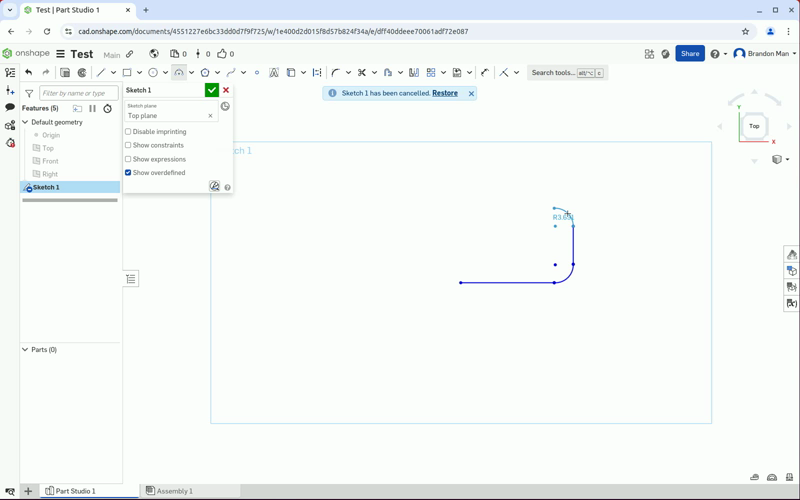
key_up(shift)
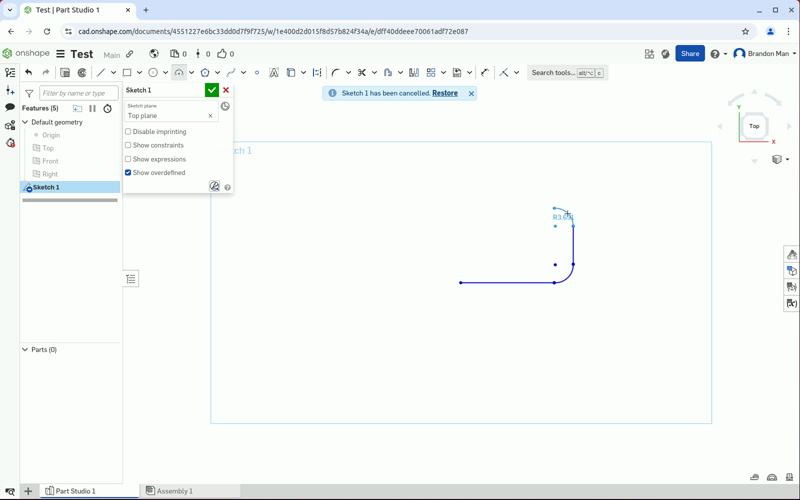
key(esc)
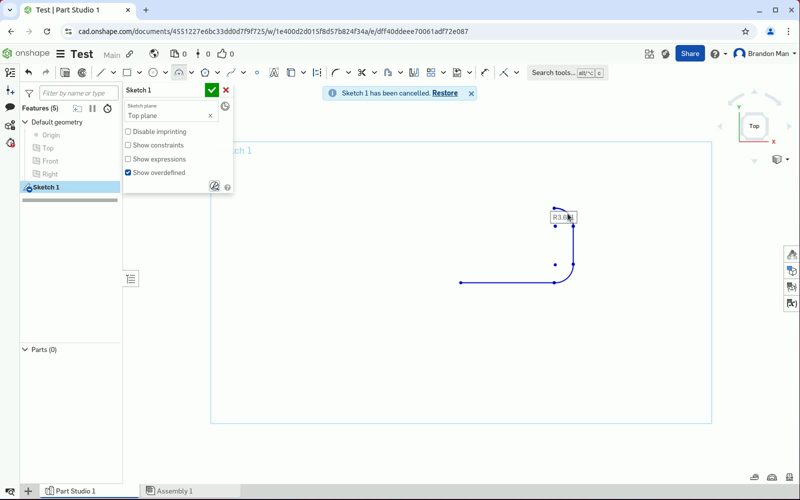
key(l)
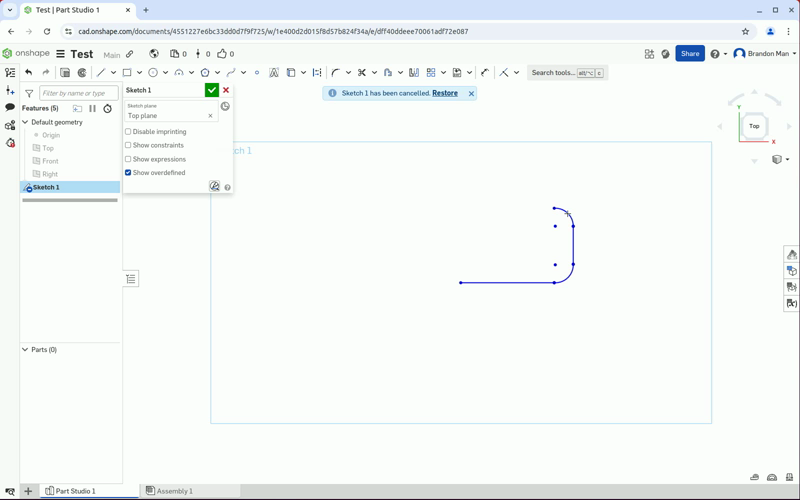
mouse_move(554, 208)
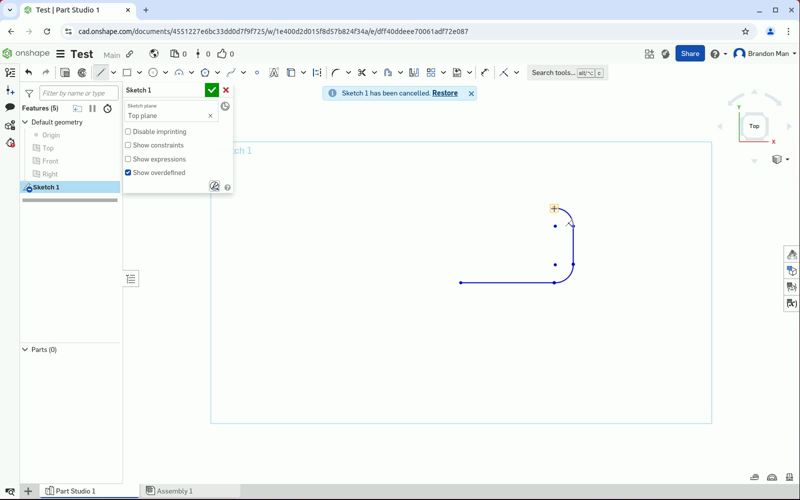
click(554, 208)
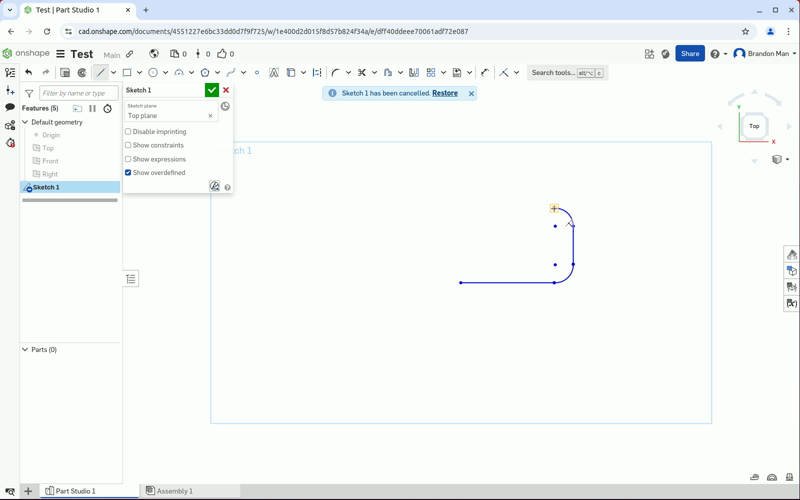
key_down(shift)
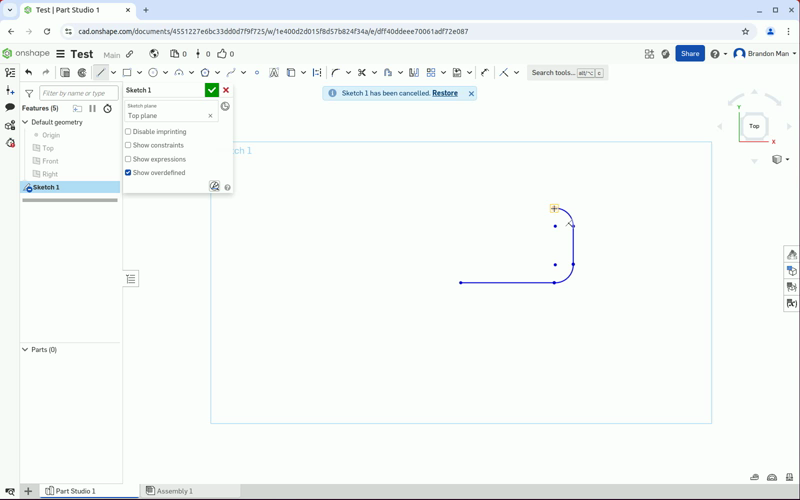
mouse_move(460, 208)
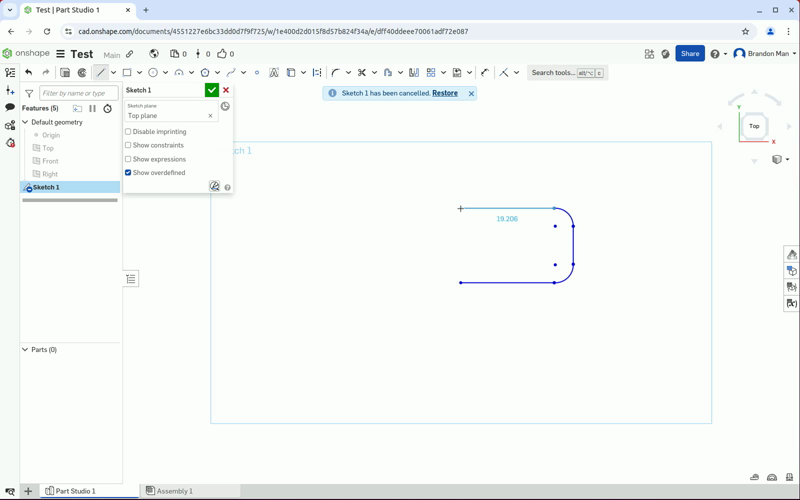
click(460, 208)
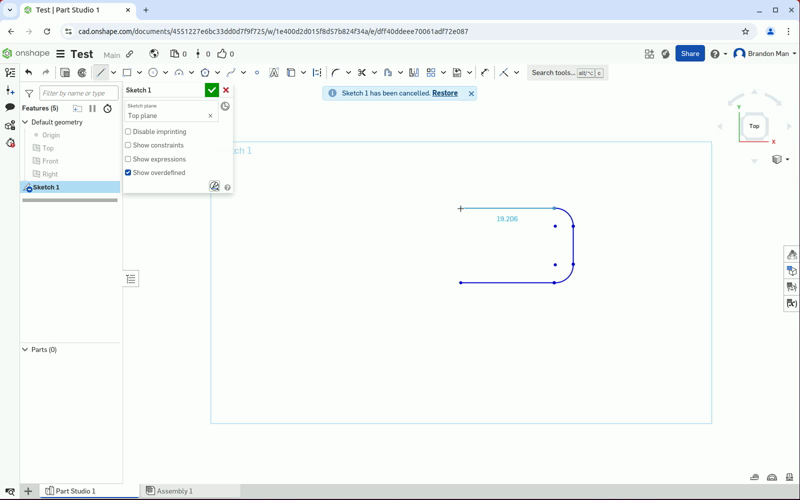
key_up(shift)
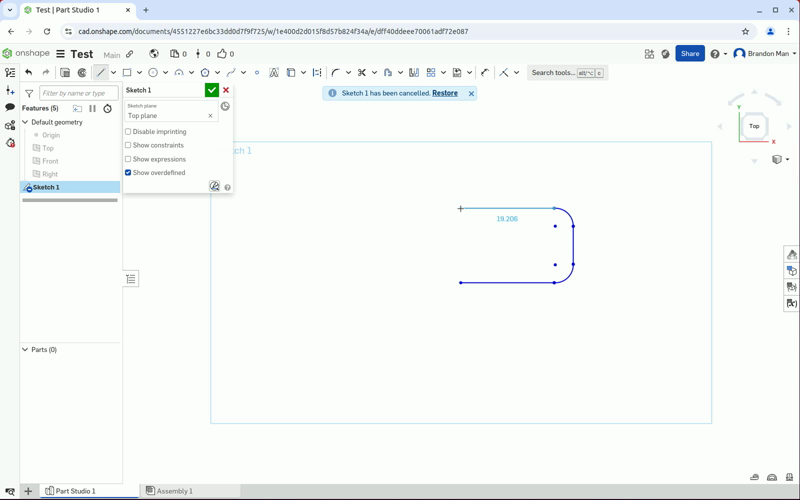
key_down(shift)
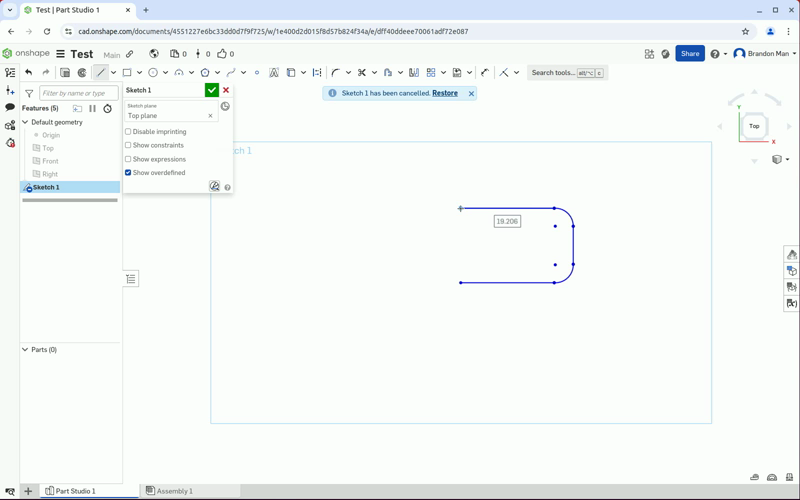
mouse_move(460, 282)
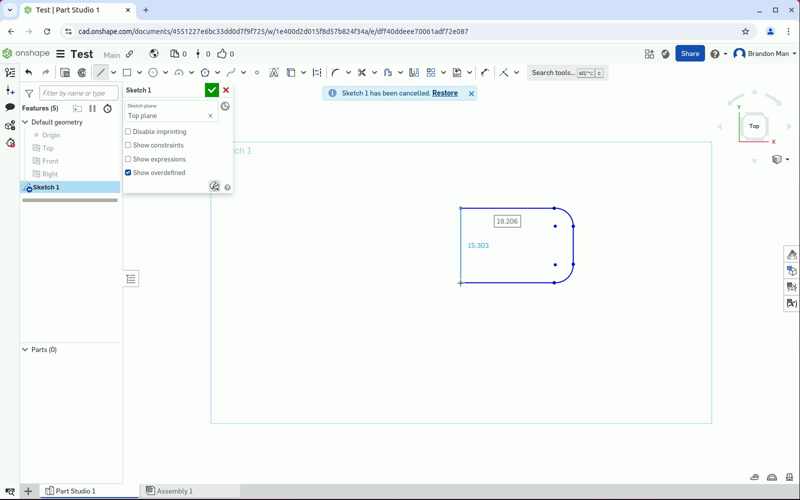
key_up(shift)
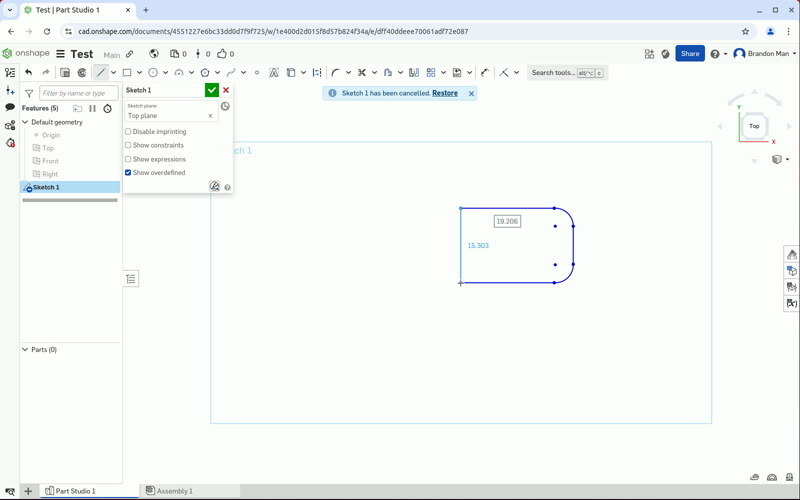
click(460, 282)
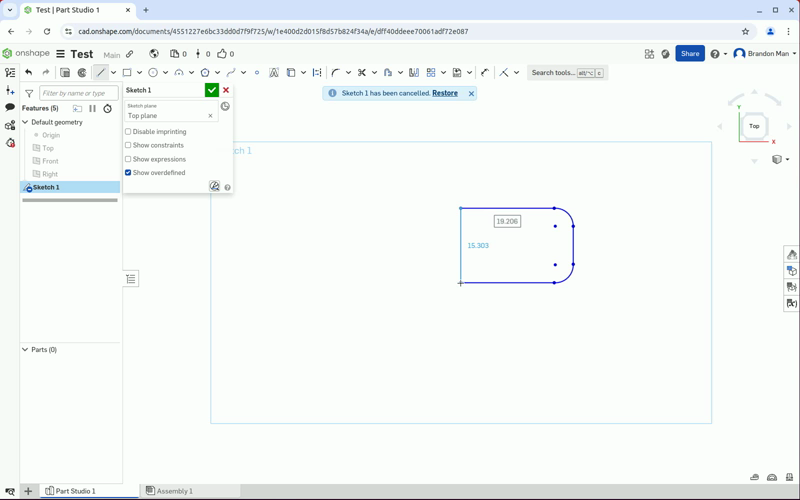
key(esc)
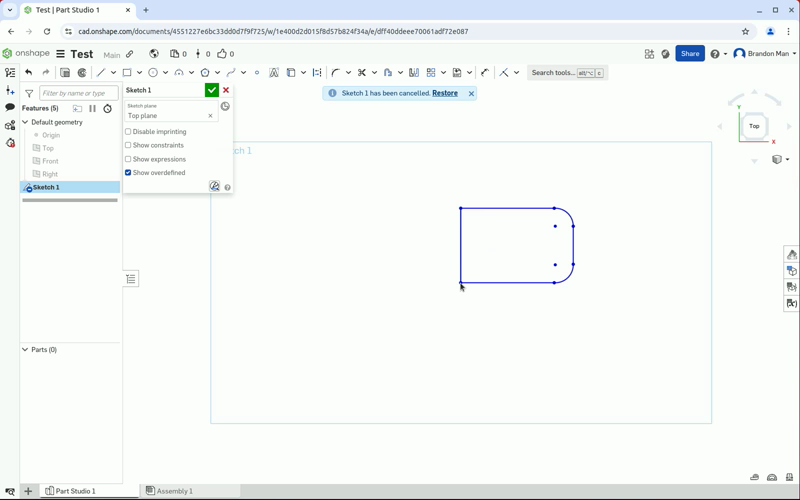
mouse_move(514, 225)
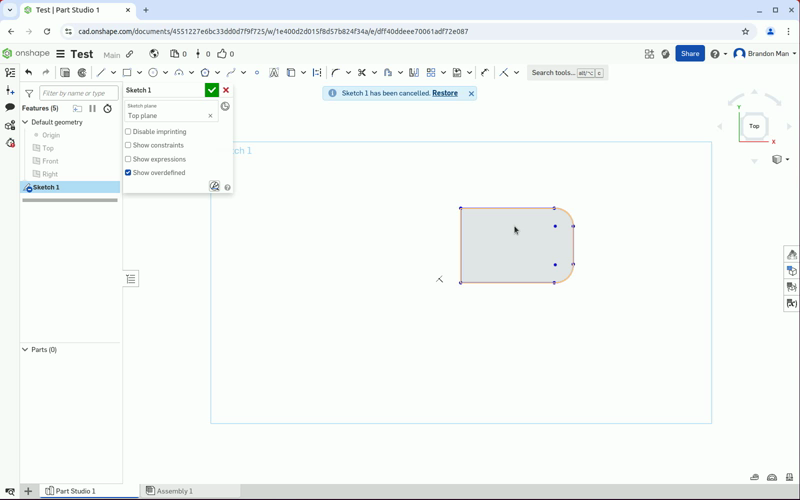
click(514, 225)
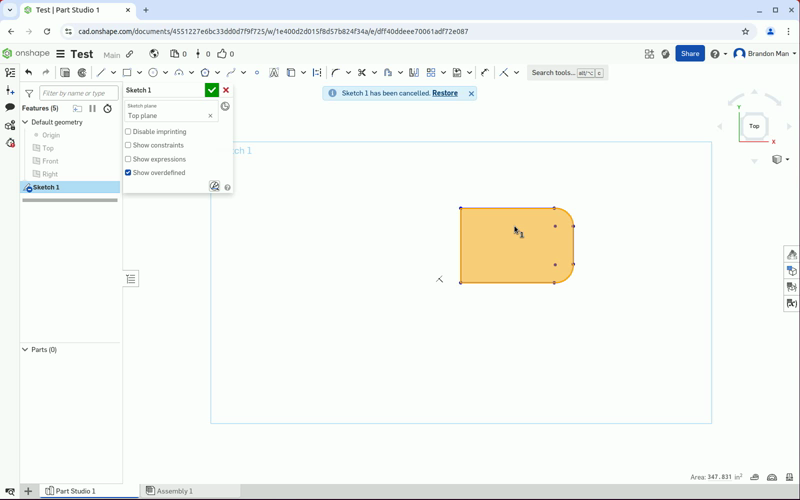
mouse_move(73, 352)
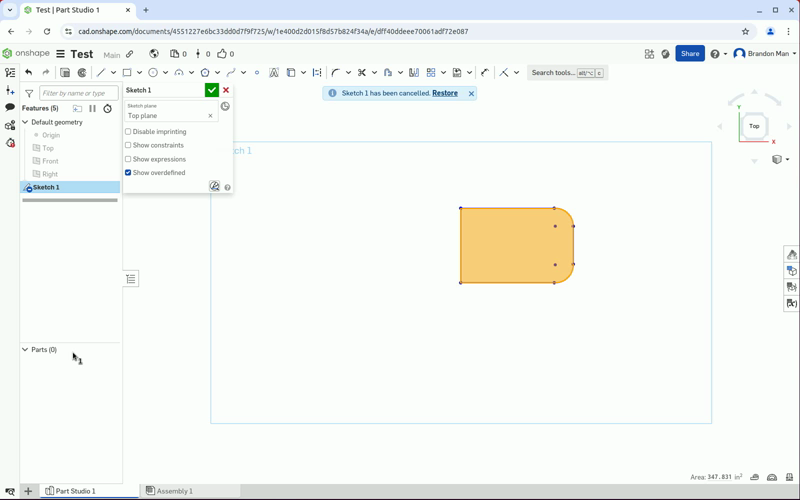
key(shift+y)
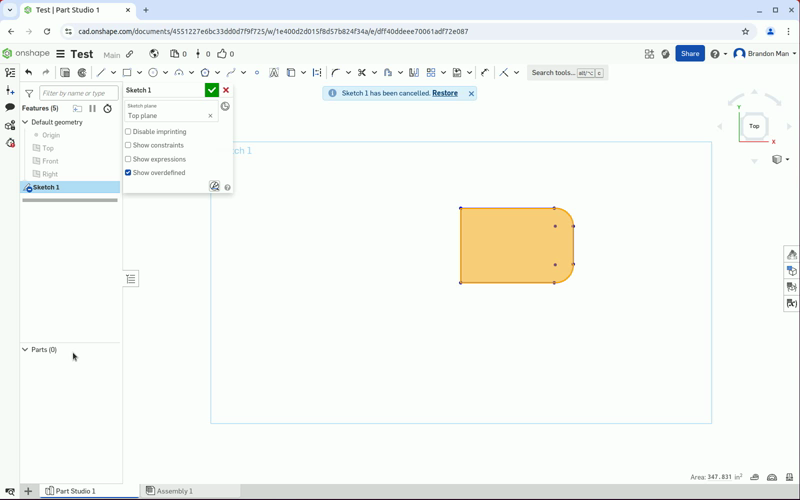
key(shift+e)
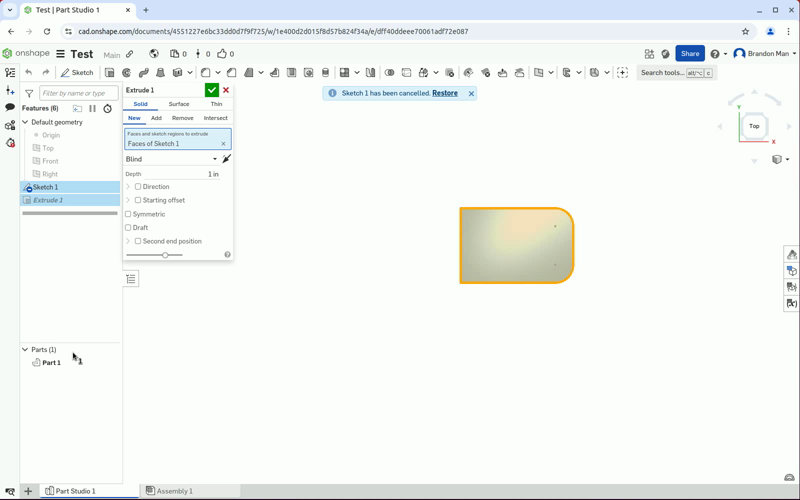
mouse_move(143, 106)
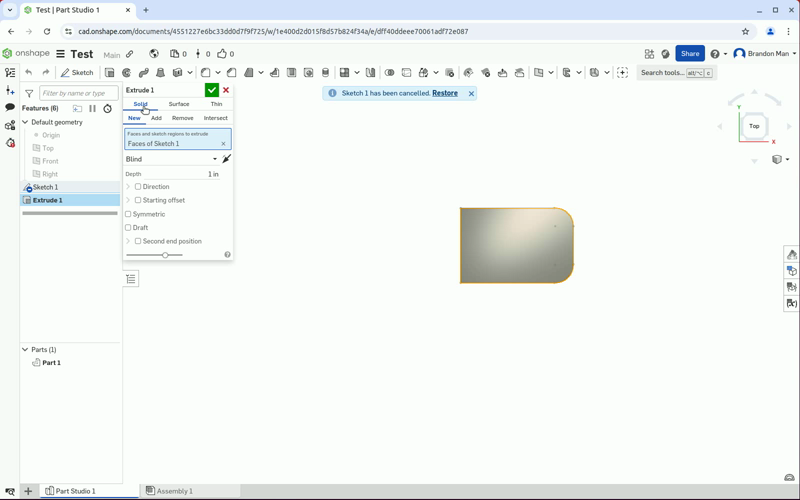
click(143, 106)
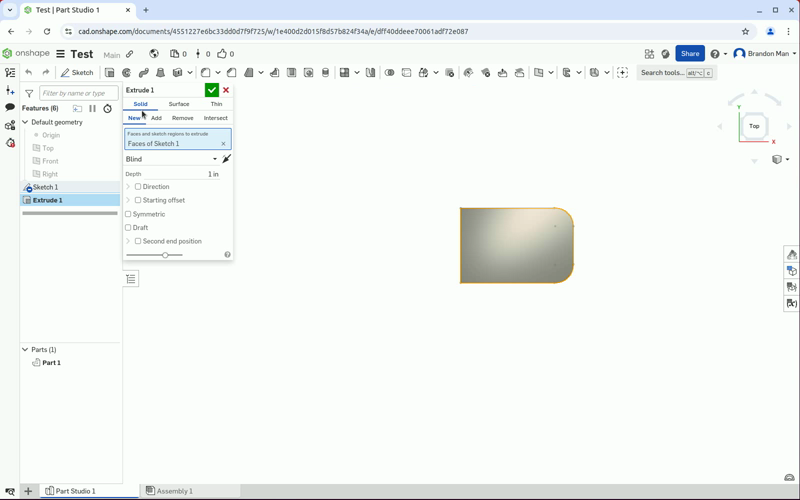
mouse_move(137, 120)
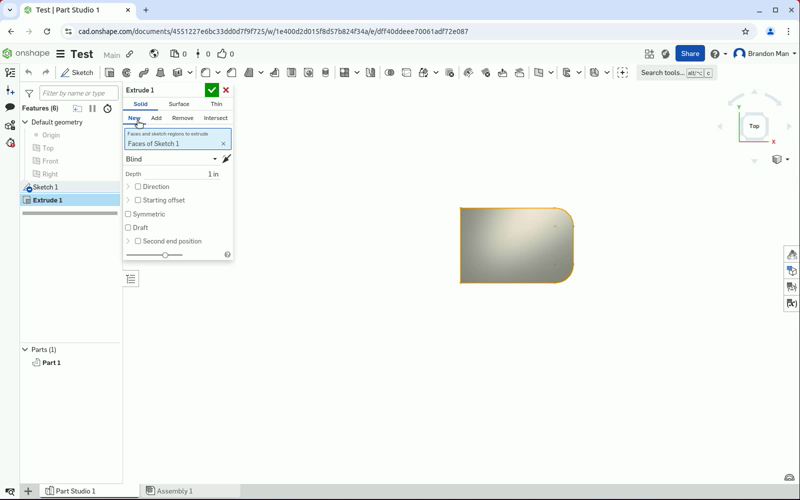
click(137, 120)
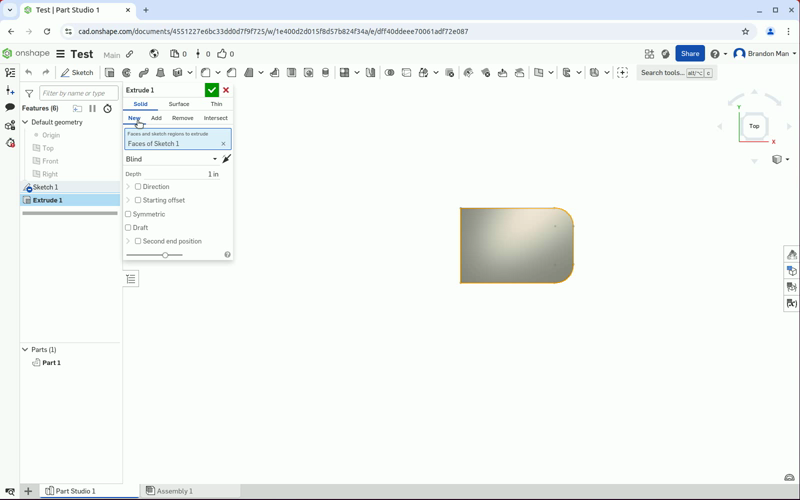
key(tab, 4)
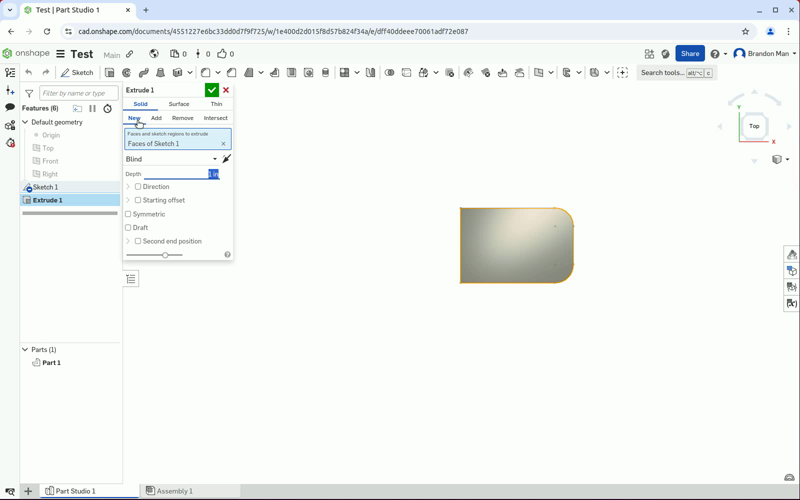
text(3.851)
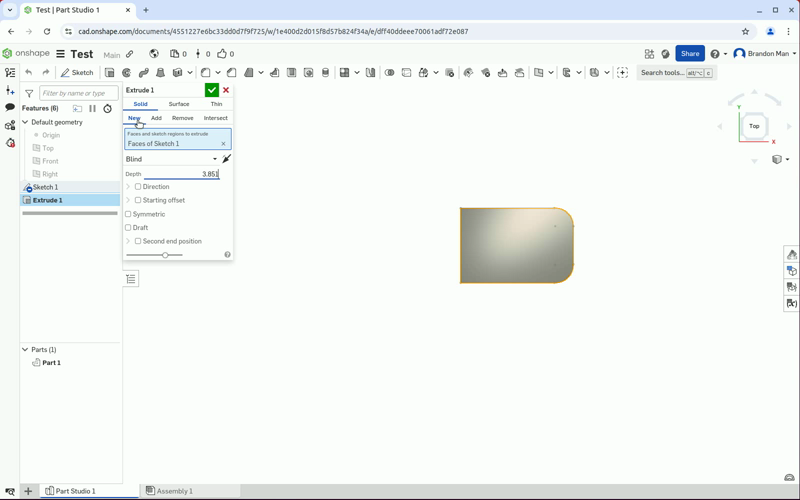
key(enter)
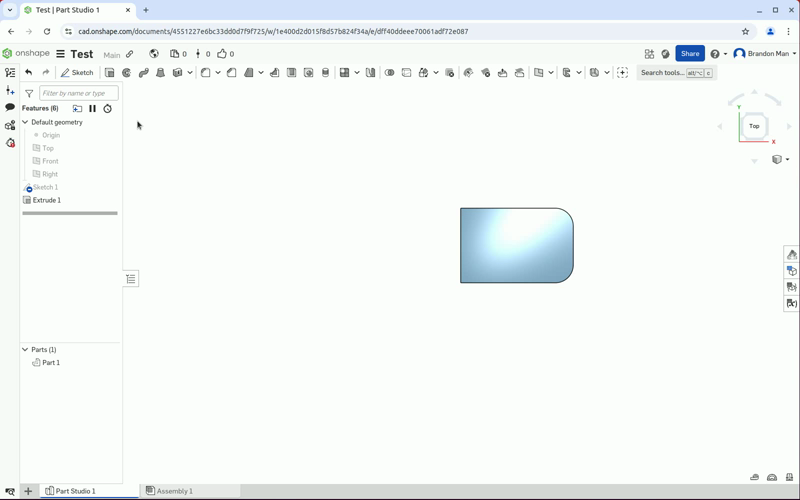
key(shift+h)
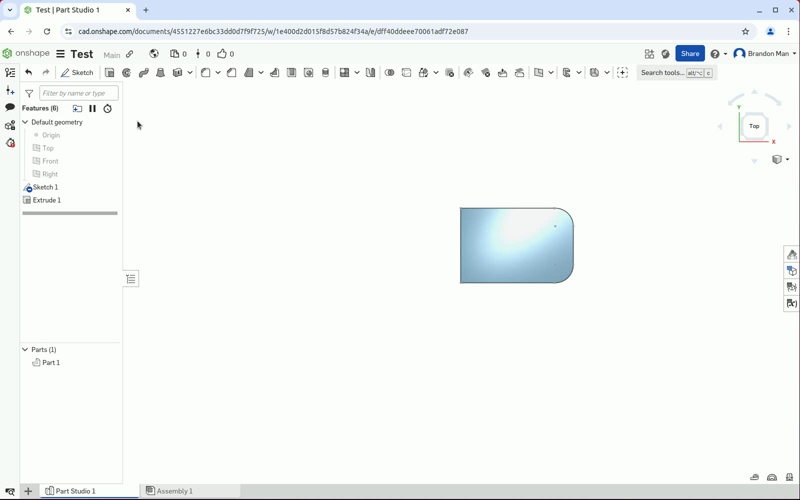
key(shift+h)
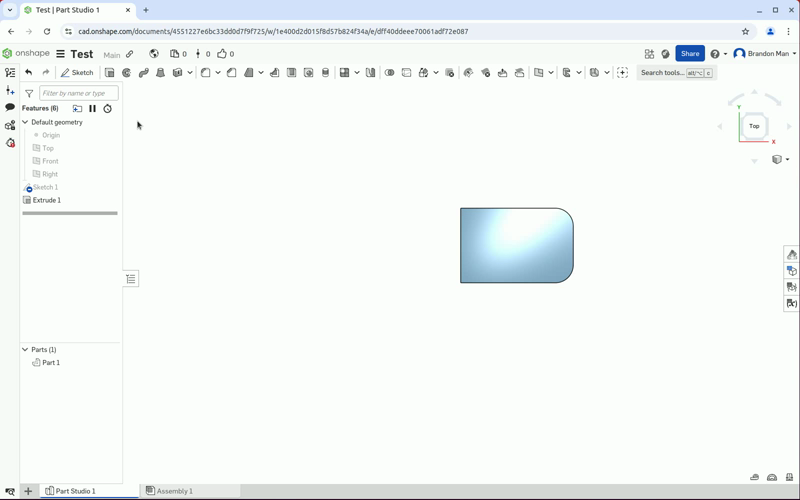
mouse_move(73, 189)
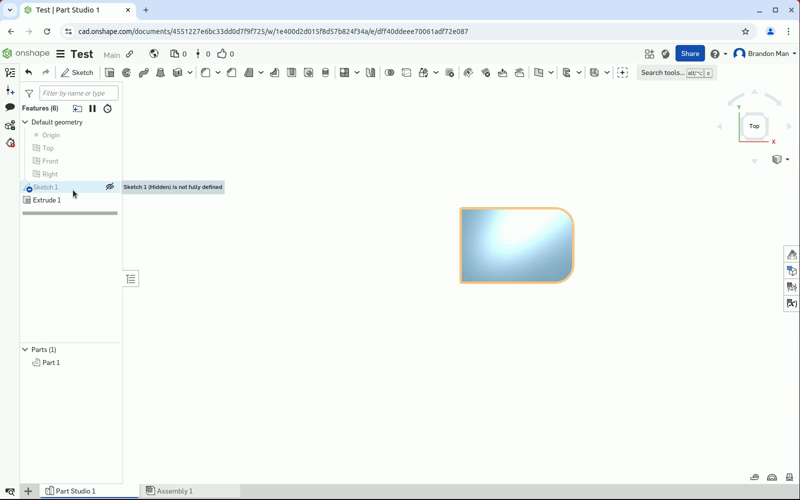
click(73, 189)
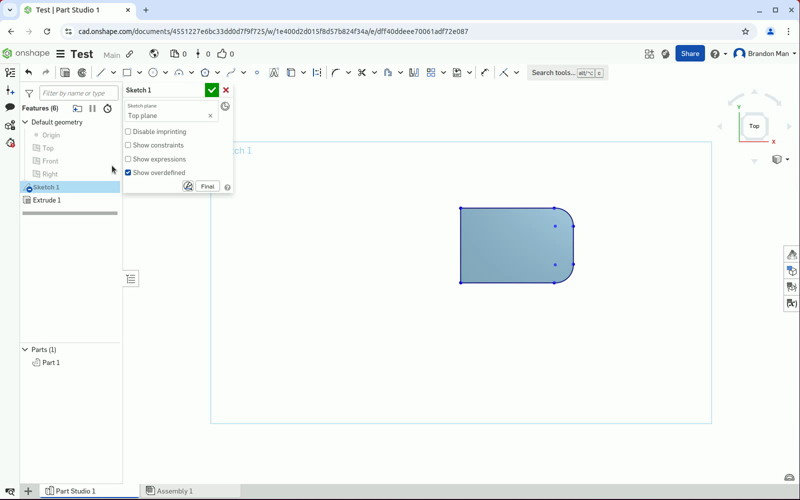
mouse_move(229, 92)
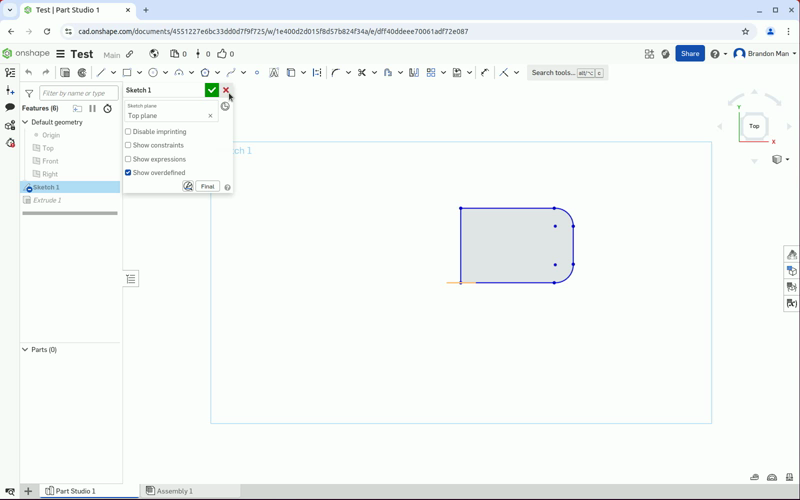
click(229, 92)
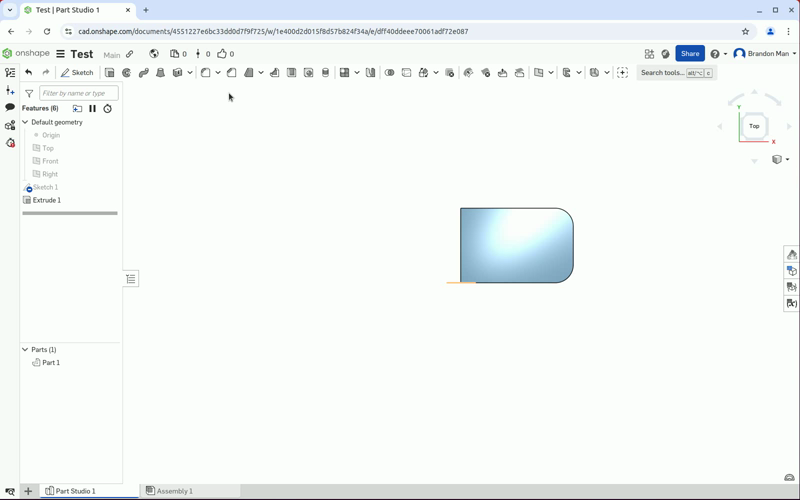
mouse_move(541, 75)
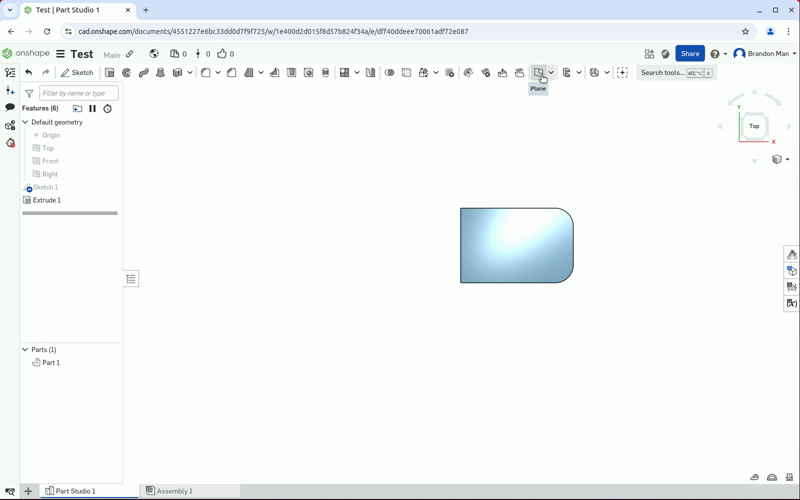
click(541, 75)
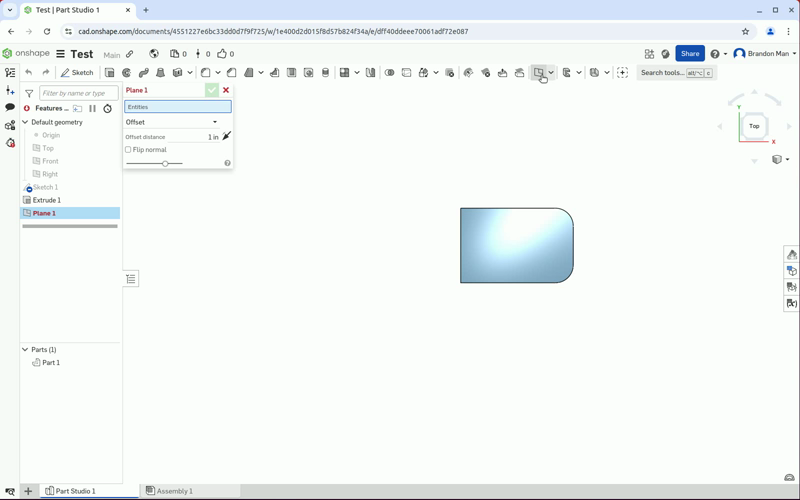
mouse_move(73, 150)
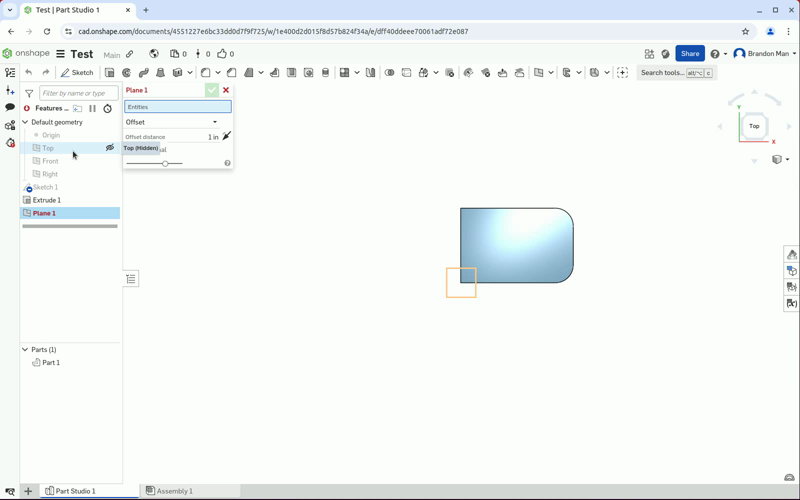
click(73, 150)
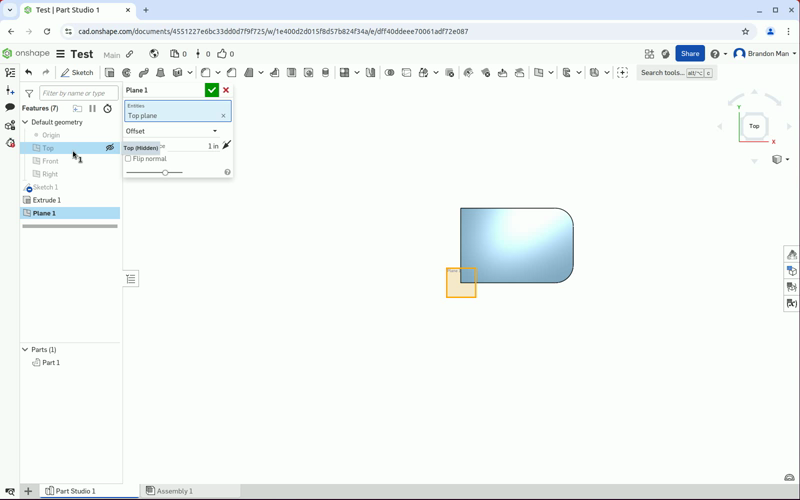
key(tab, 2)
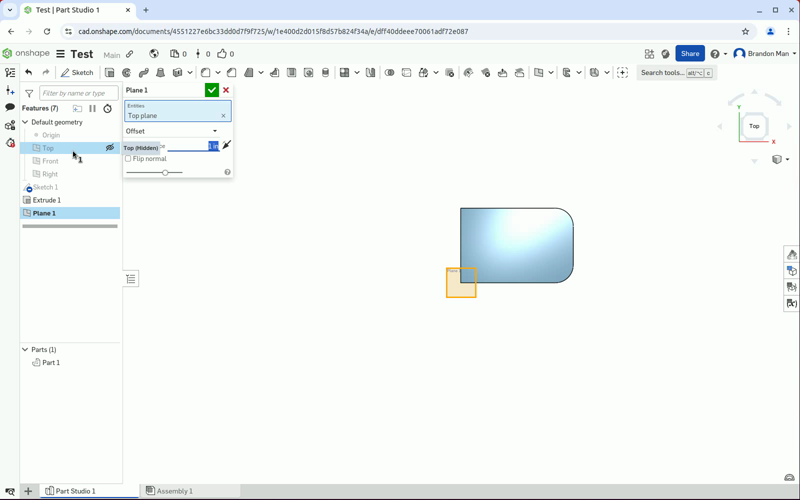
text(3.851)
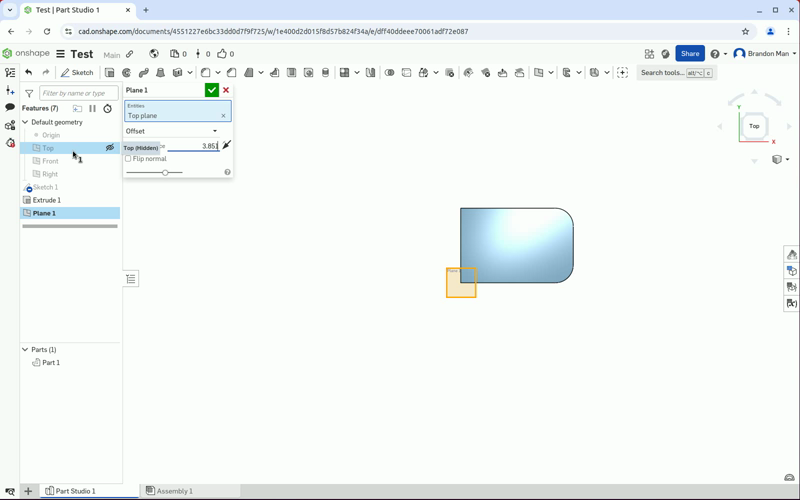
key(enter, 2)
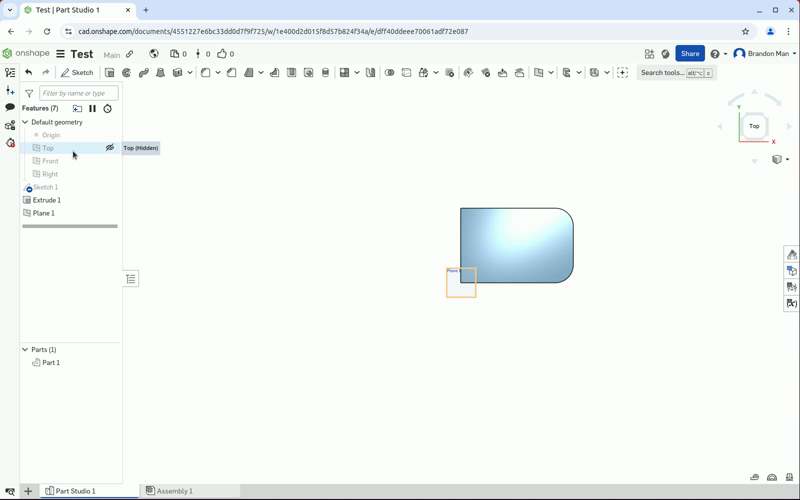
key(shift+s)
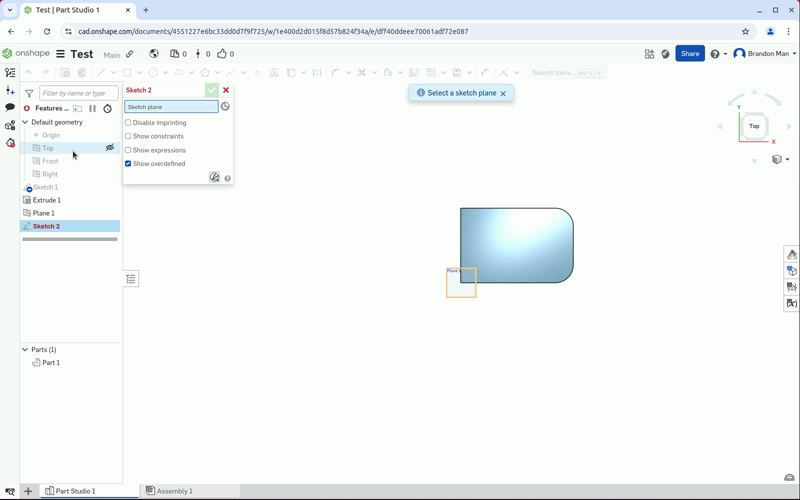
mouse_move(73, 215)
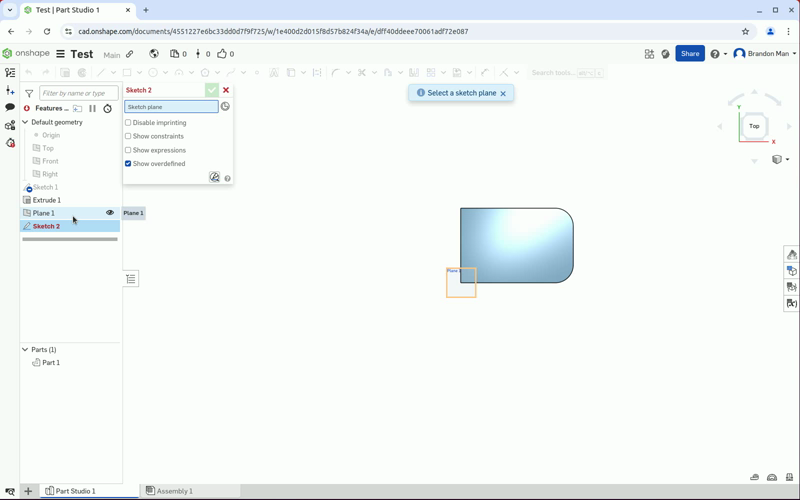
click(73, 215)
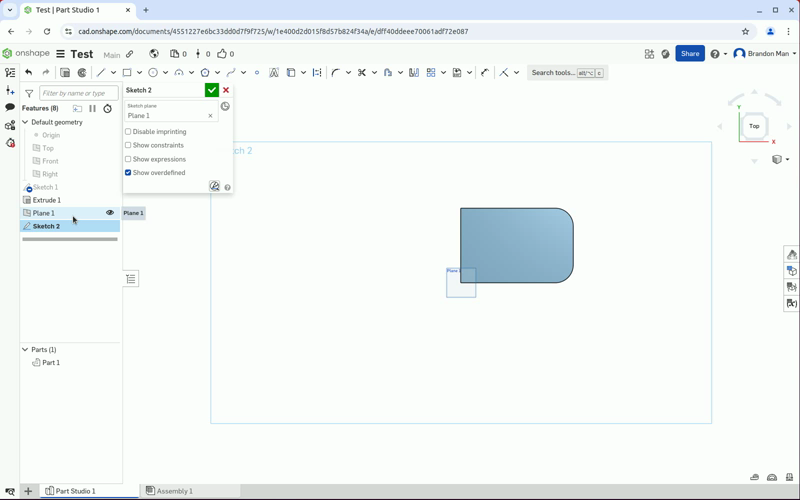
mouse_move(73, 352)
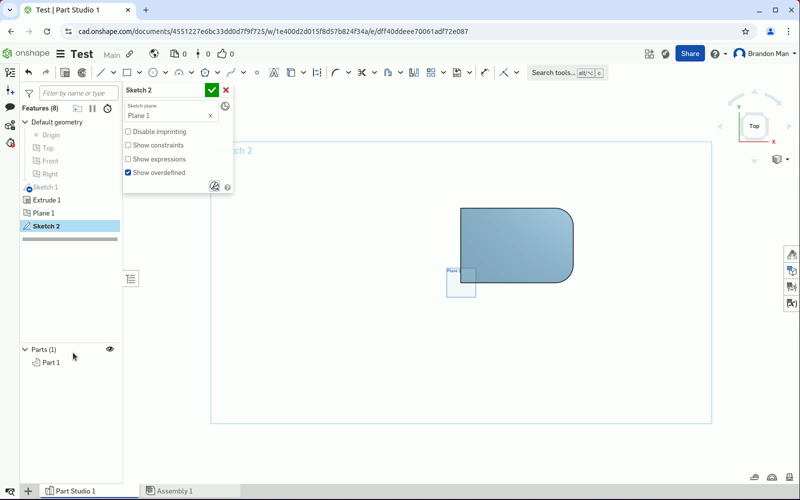
key(y)
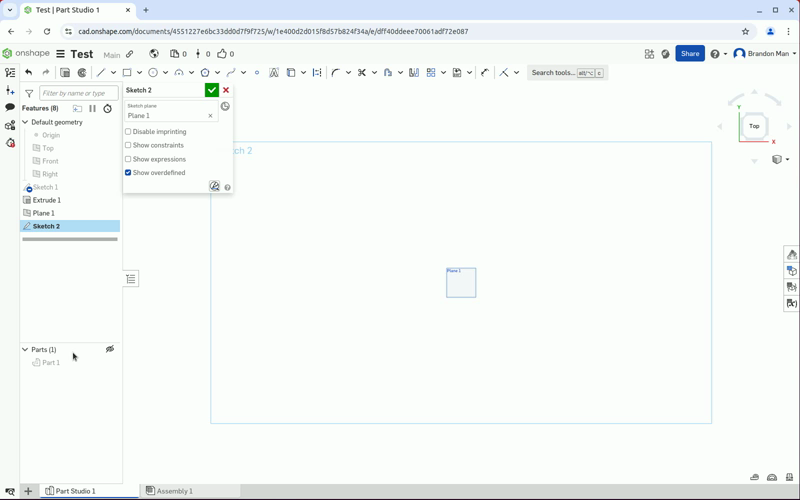
key(l)
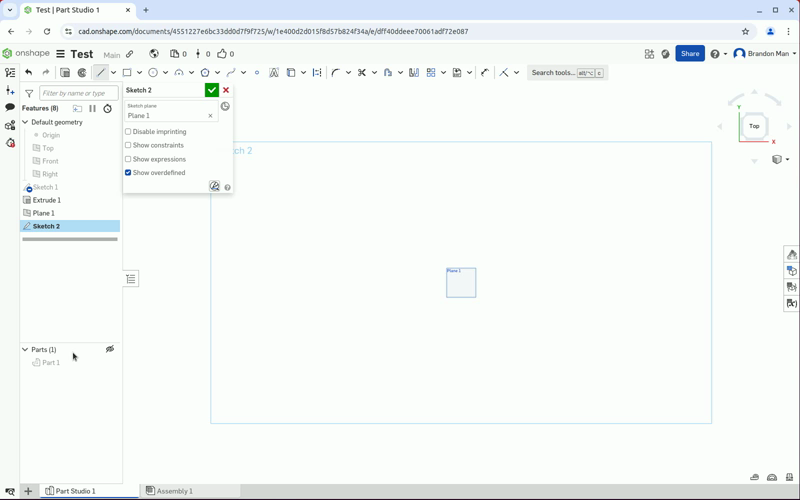
key_down(shift)
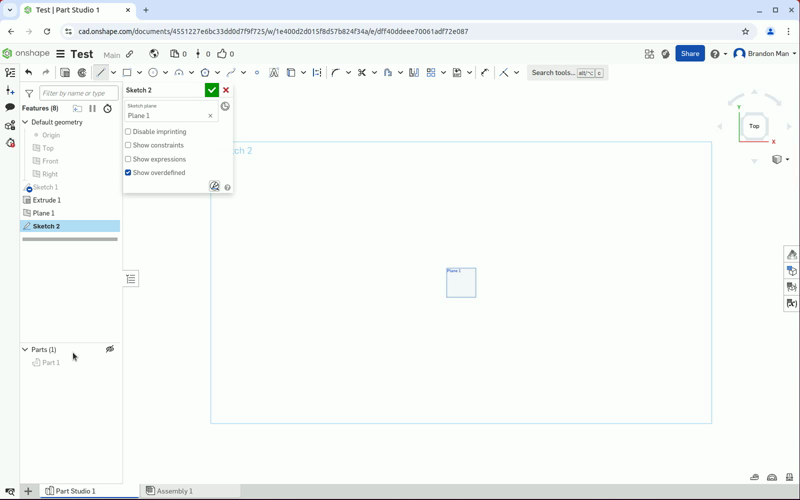
mouse_move(460, 282)
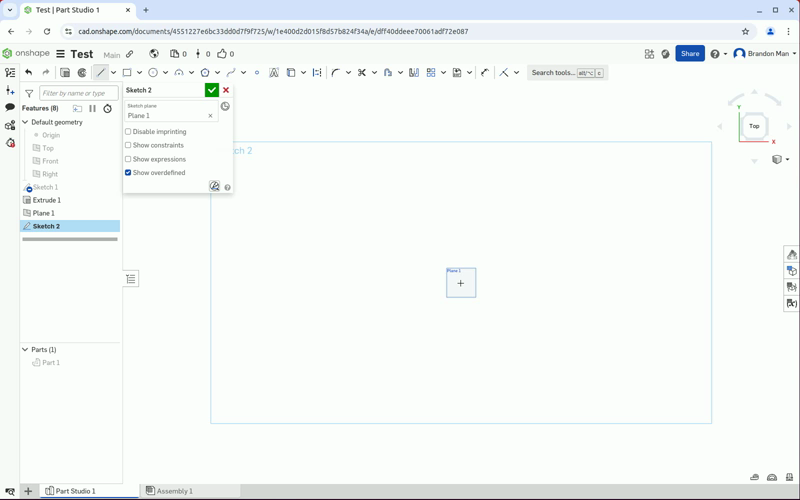
click(460, 282)
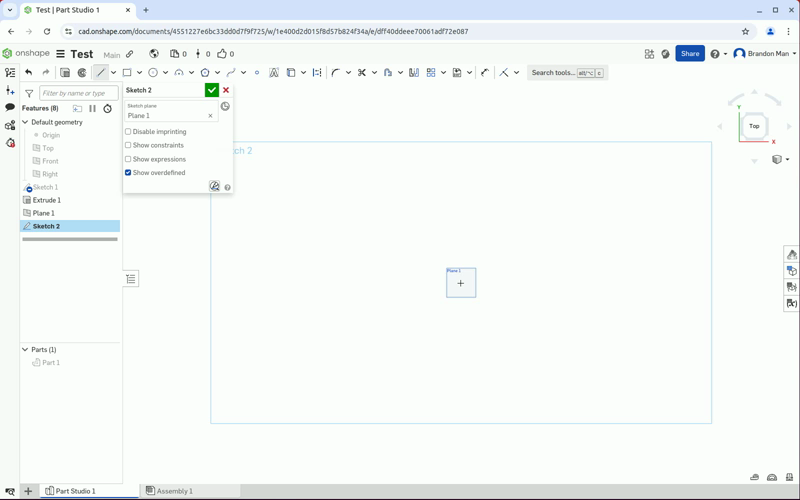
key_up(shift)
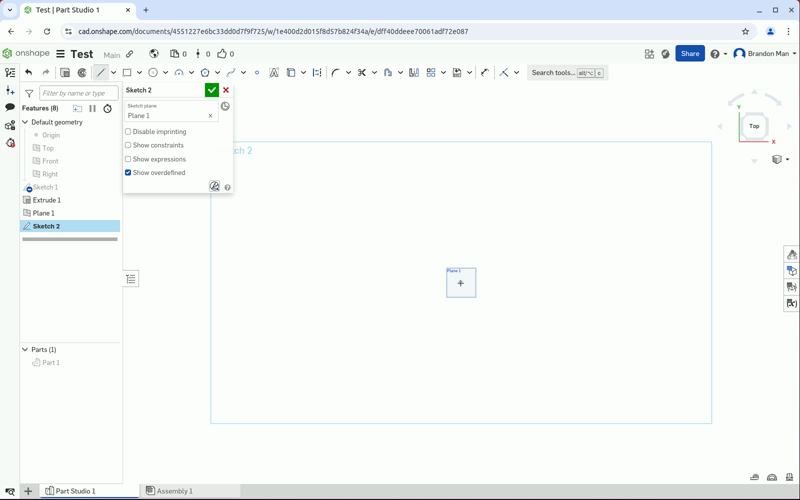
key_down(shift)
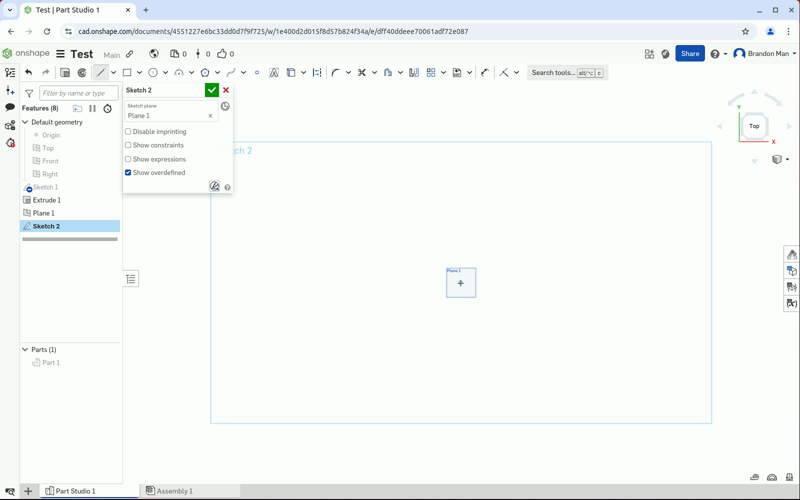
mouse_move(536, 282)
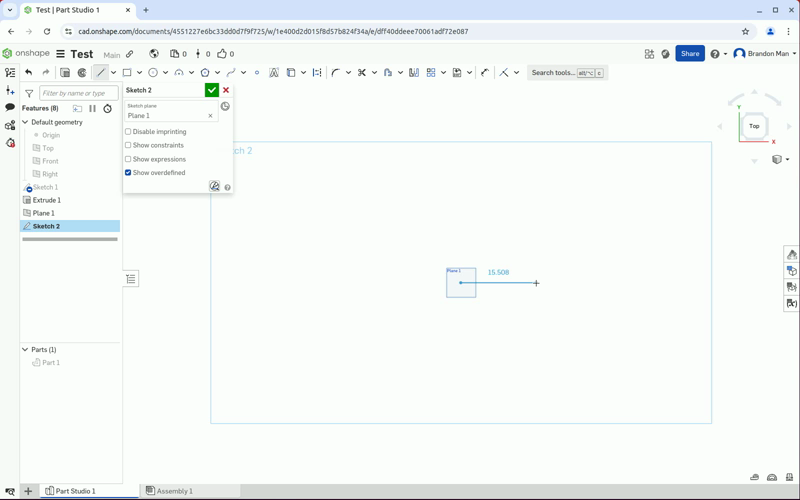
click(536, 282)
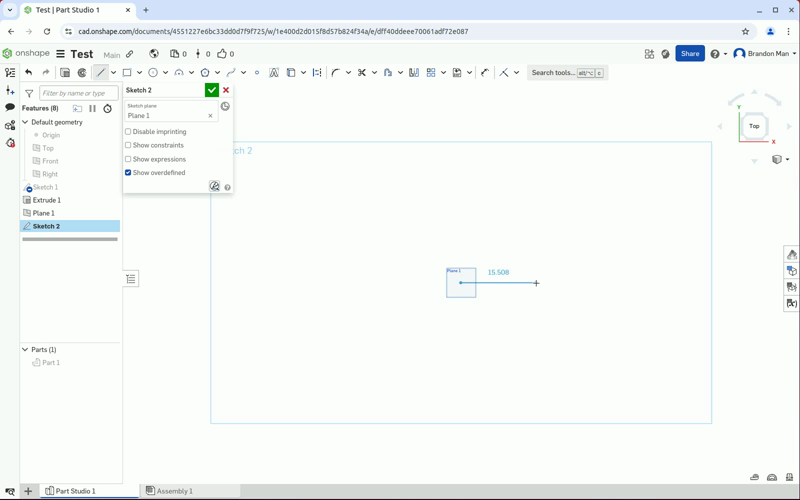
key_up(shift)
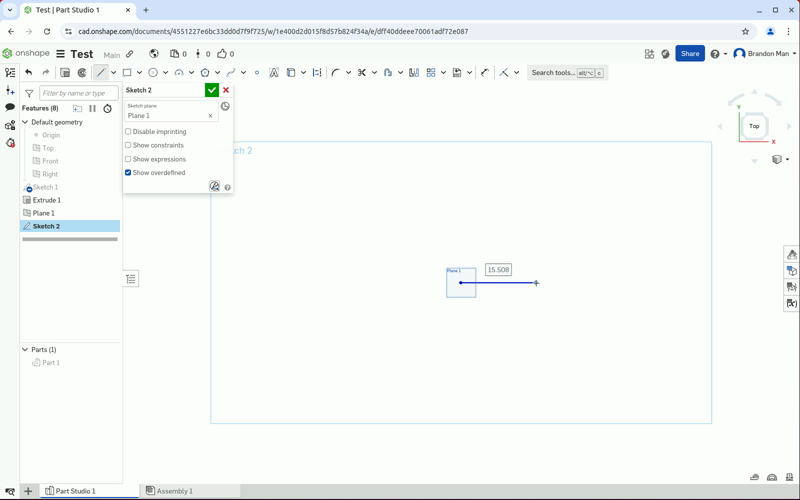
key_down(shift)
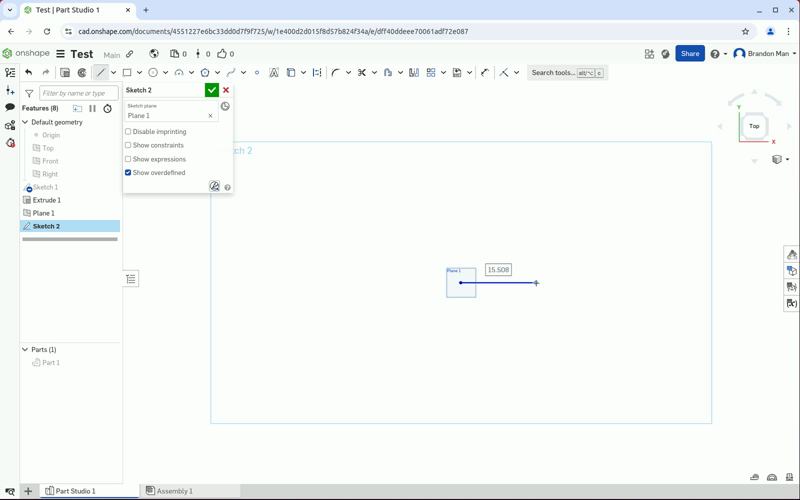
mouse_move(536, 207)
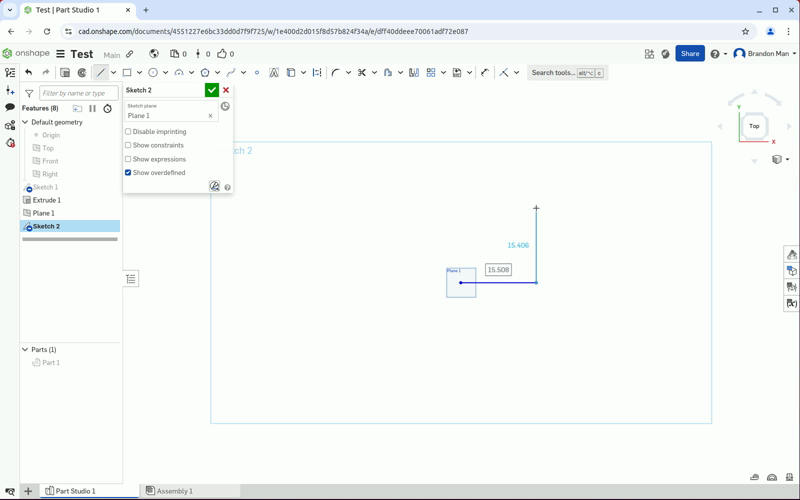
click(536, 207)
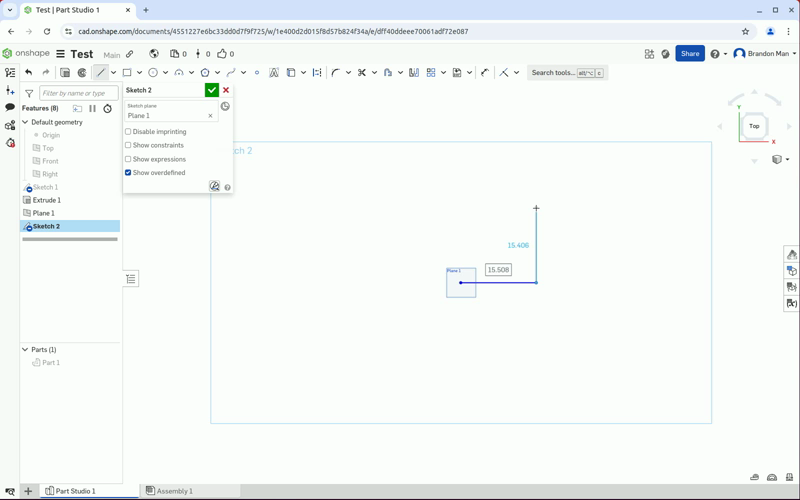
key_up(shift)
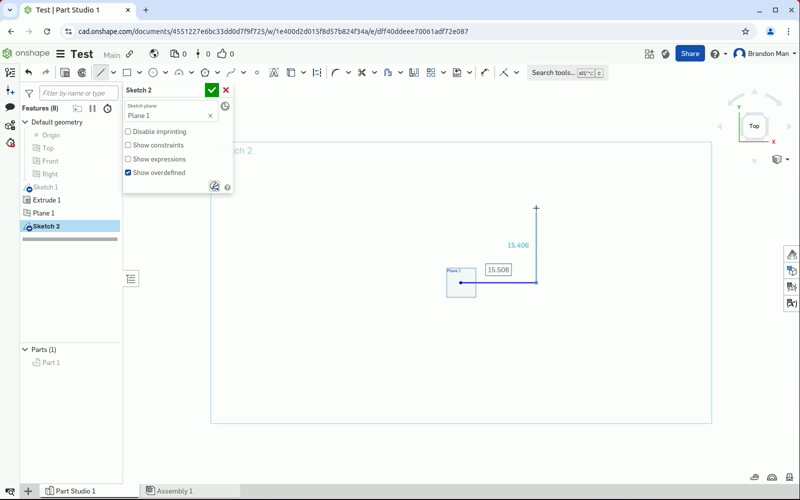
key_down(shift)
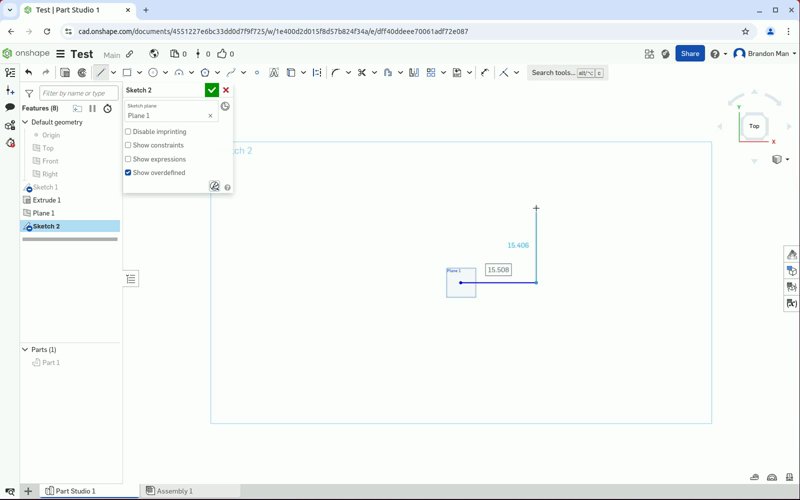
mouse_move(460, 207)
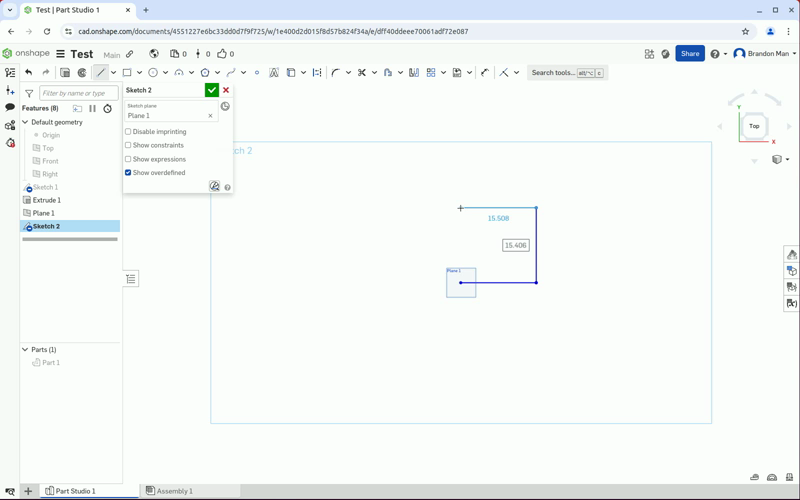
click(460, 207)
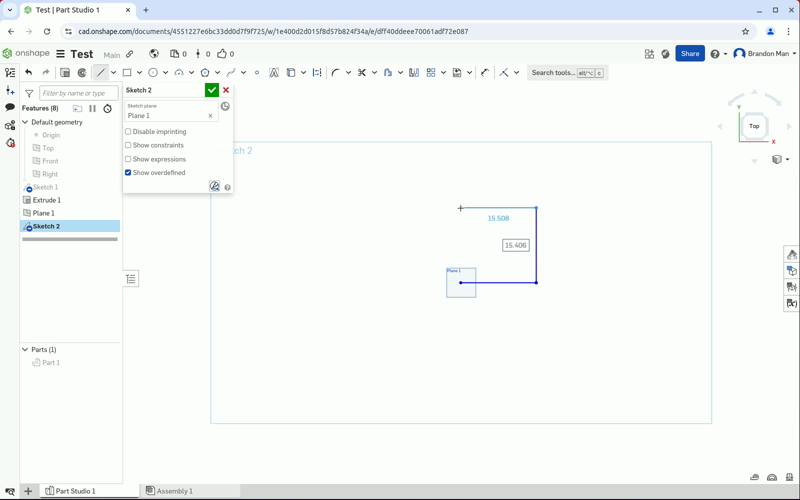
key_up(shift)
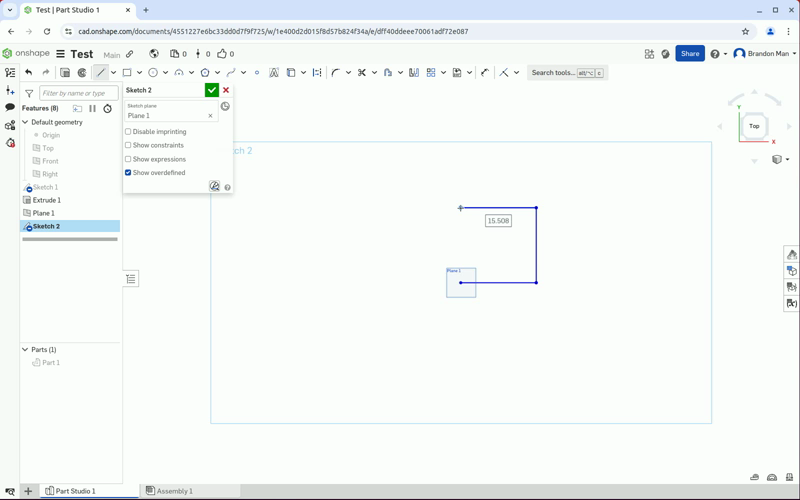
key_down(shift)
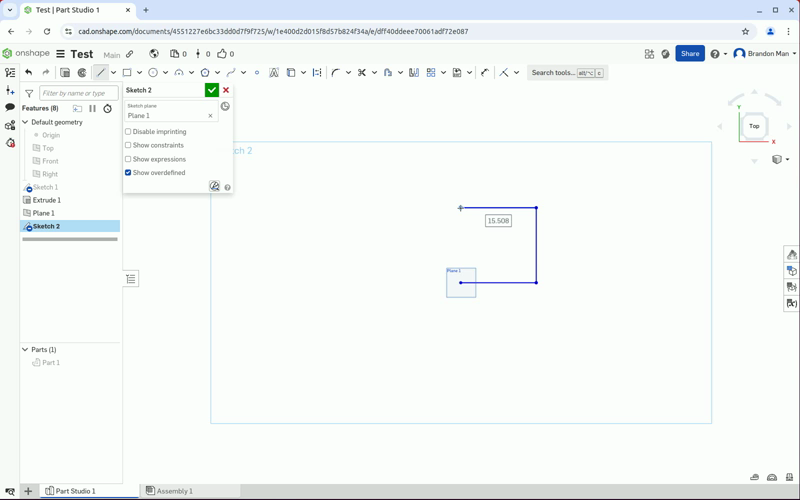
mouse_move(460, 282)
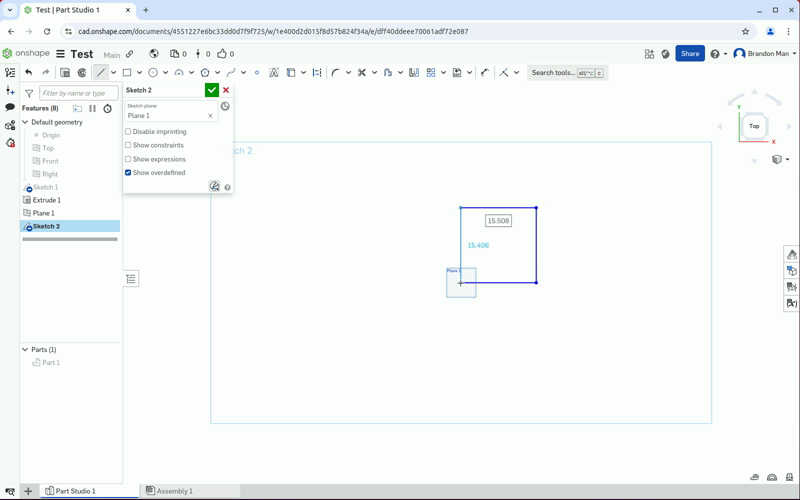
key_up(shift)
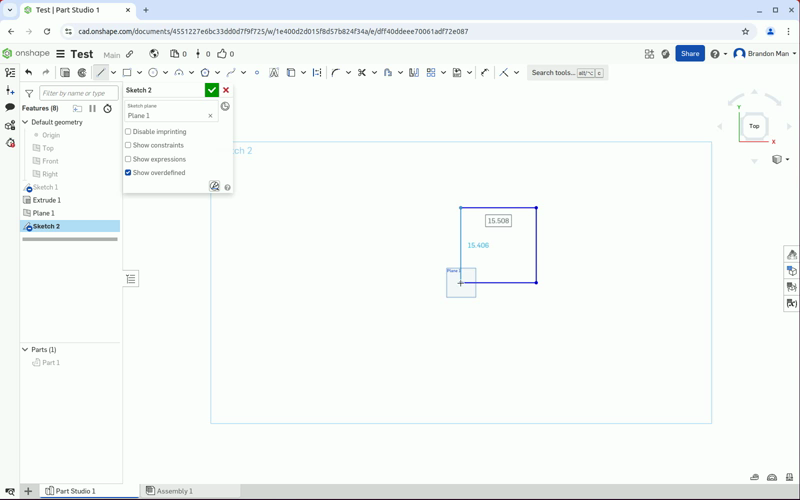
click(460, 282)
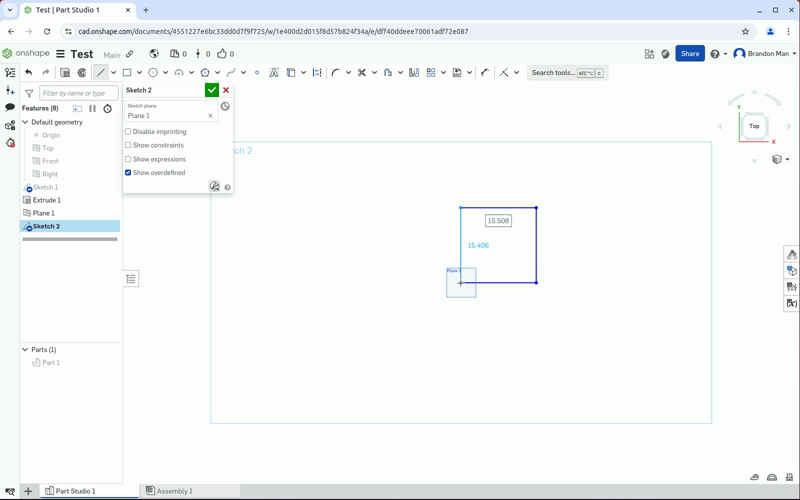
key(esc)
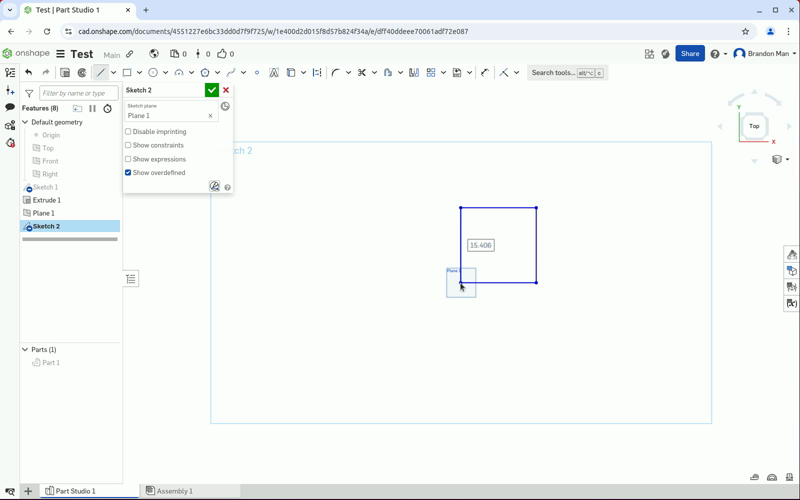
mouse_move(522, 231)
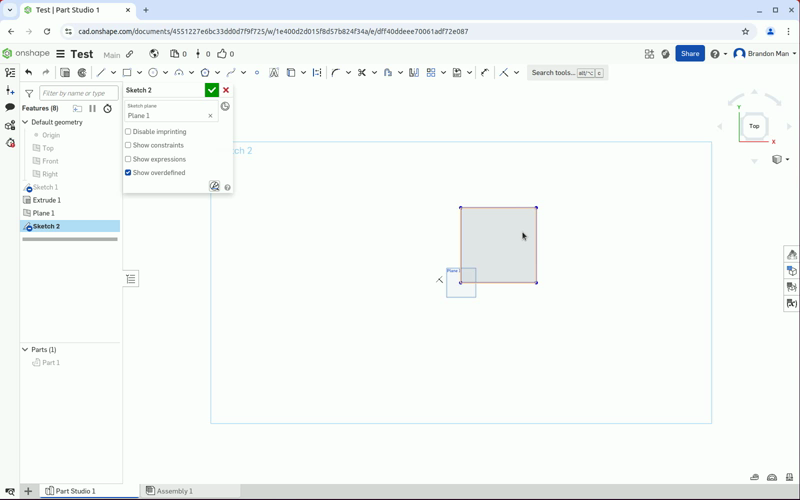
click(522, 231)
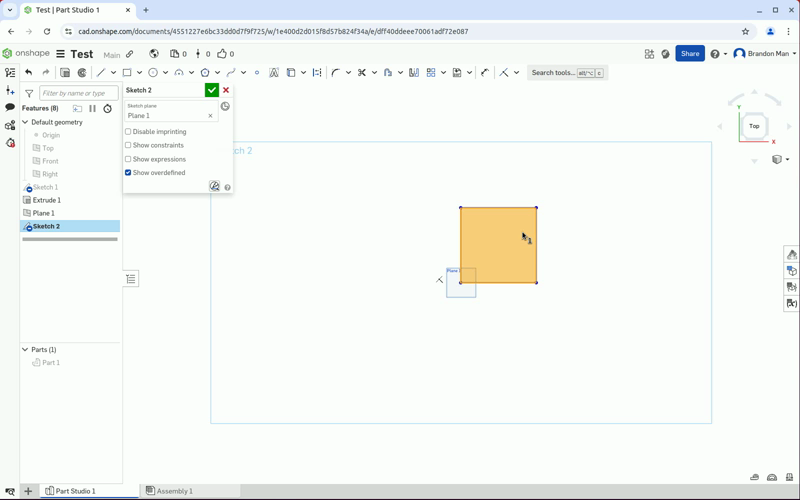
mouse_move(73, 352)
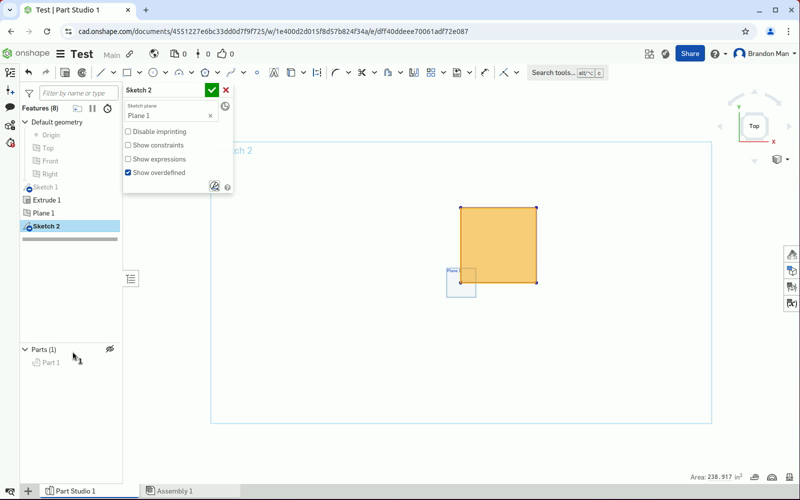
key(shift+y)
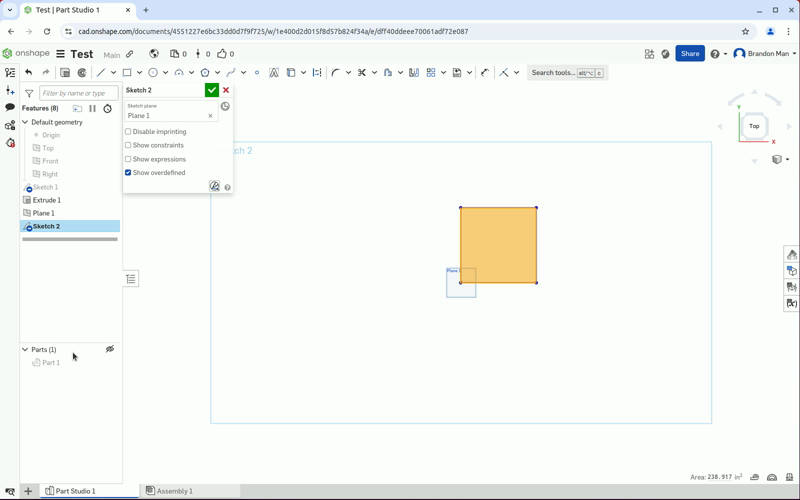
key(shift+e)
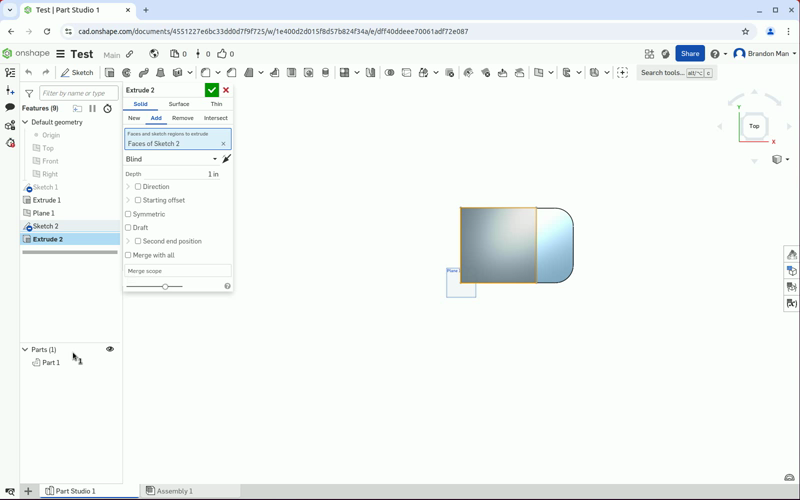
mouse_move(143, 106)
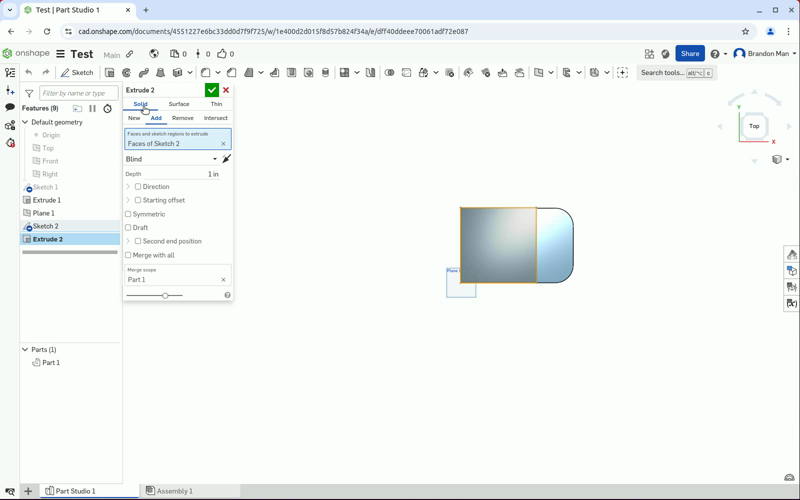
click(143, 106)
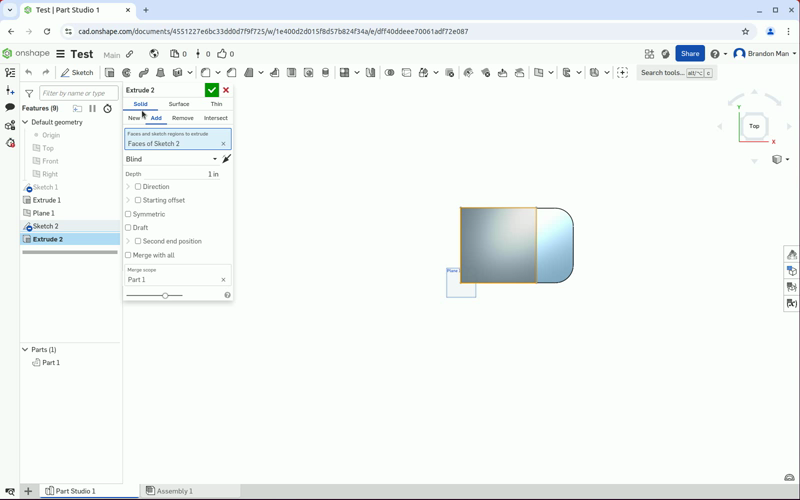
mouse_move(137, 120)
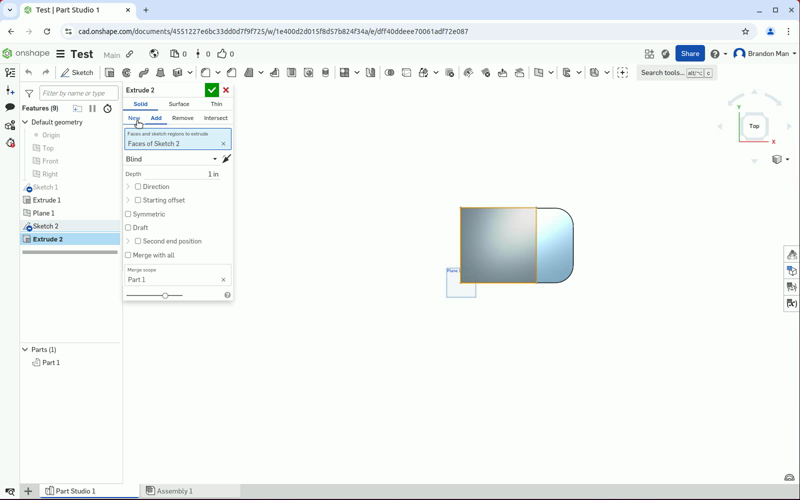
click(137, 120)
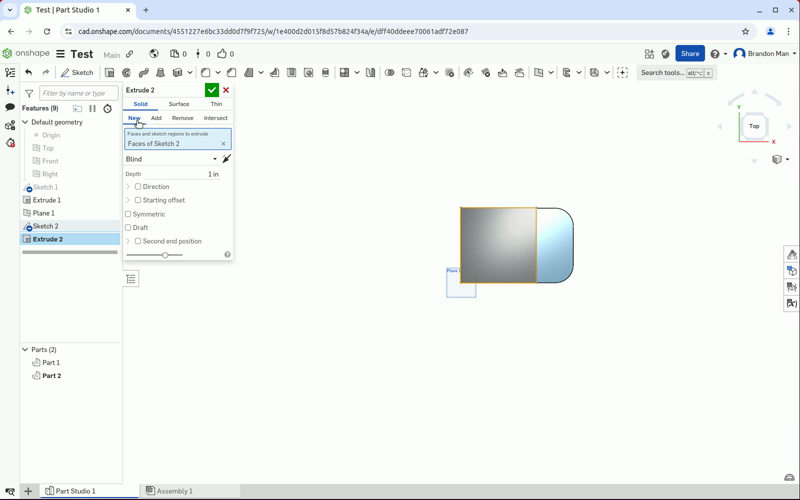
key(tab, 4)
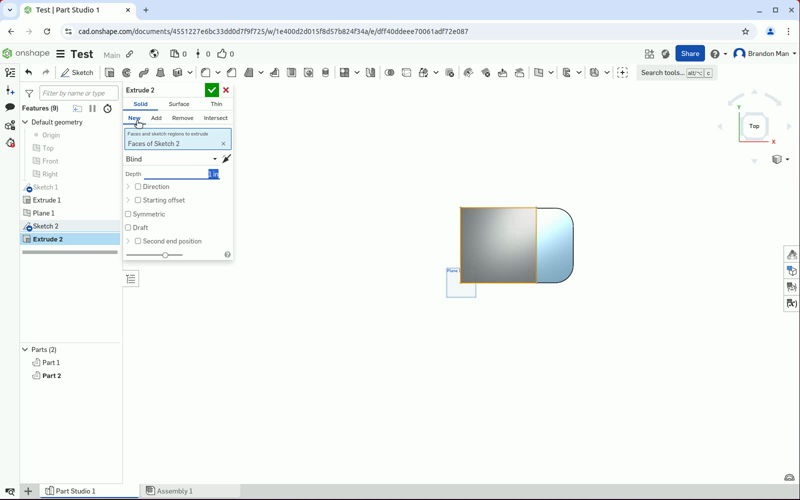
text(3.851)
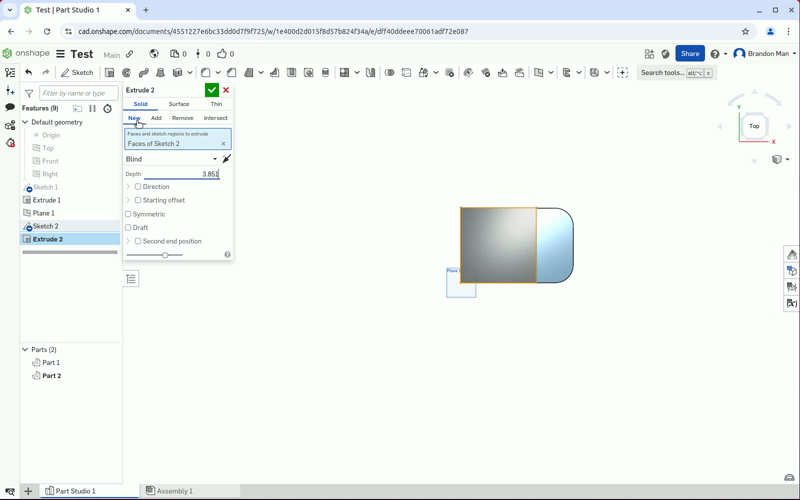
key(enter)
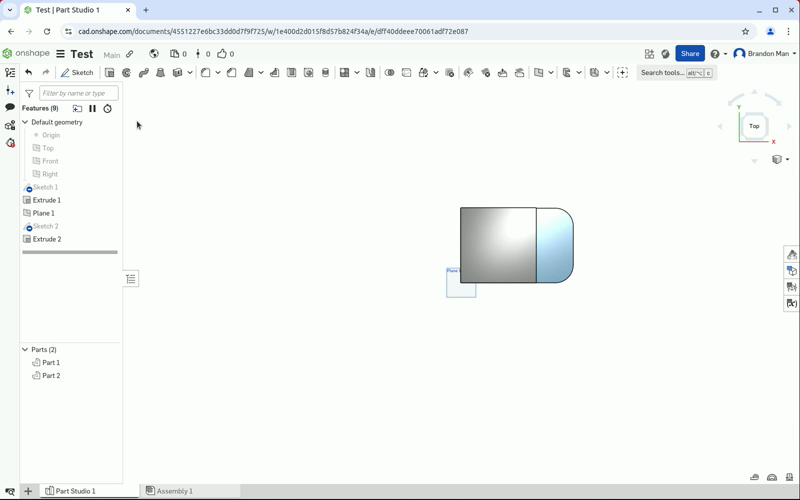
key(shift+h)
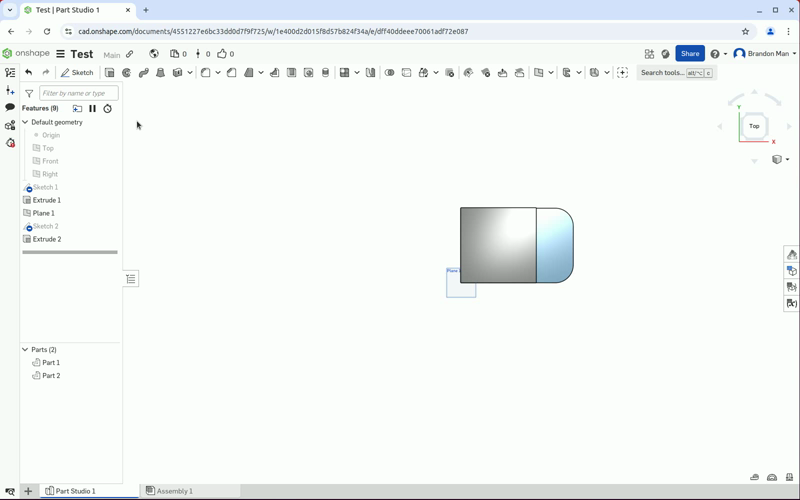
key(shift+h)
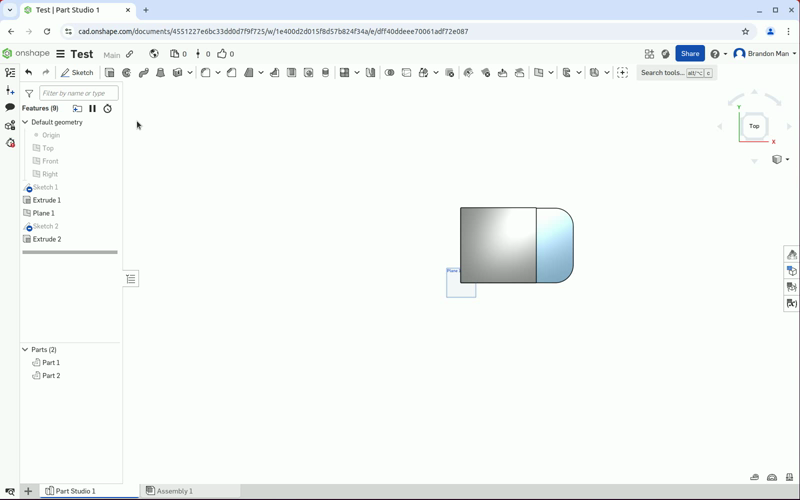
mouse_move(73, 189)
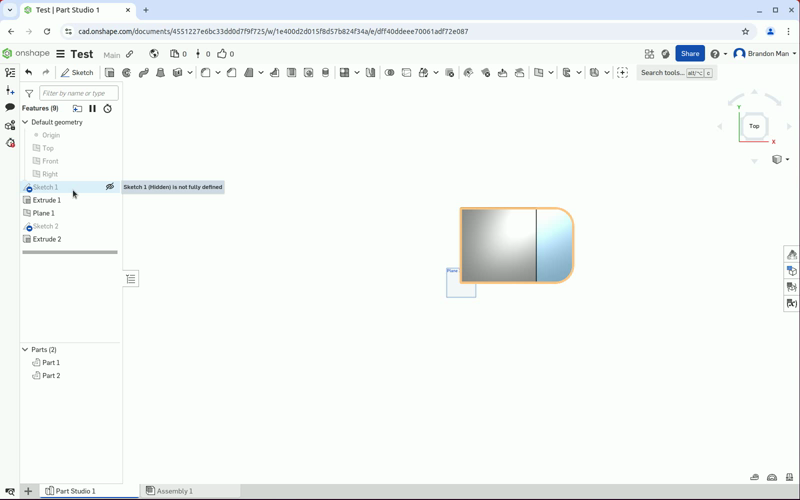
click(73, 189)
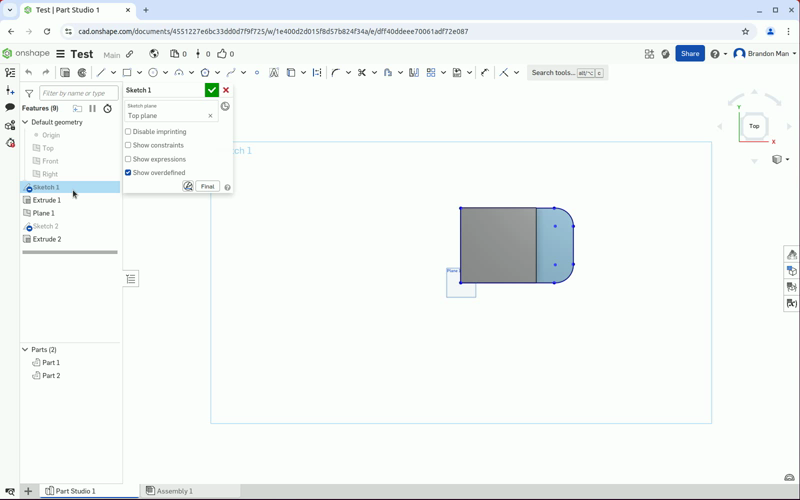
mouse_move(229, 92)
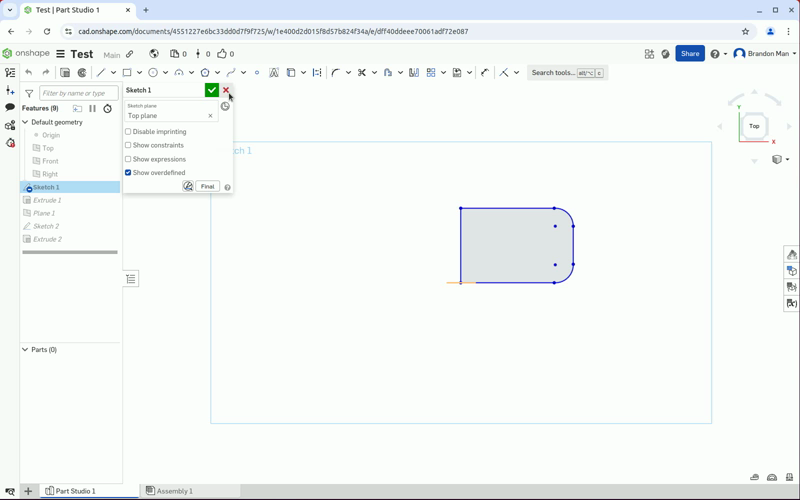
click(229, 92)
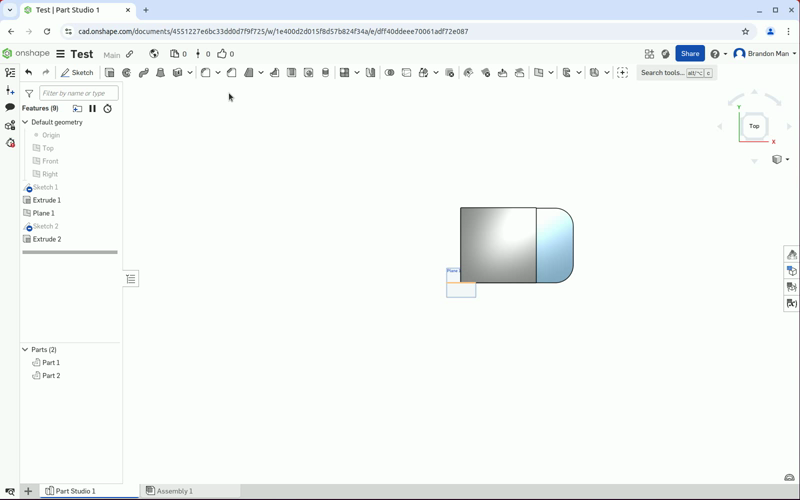
mouse_move(541, 75)
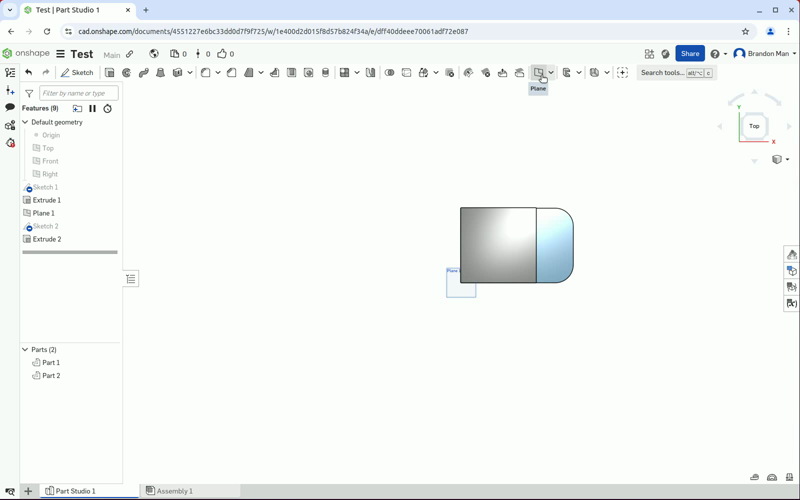
click(541, 75)
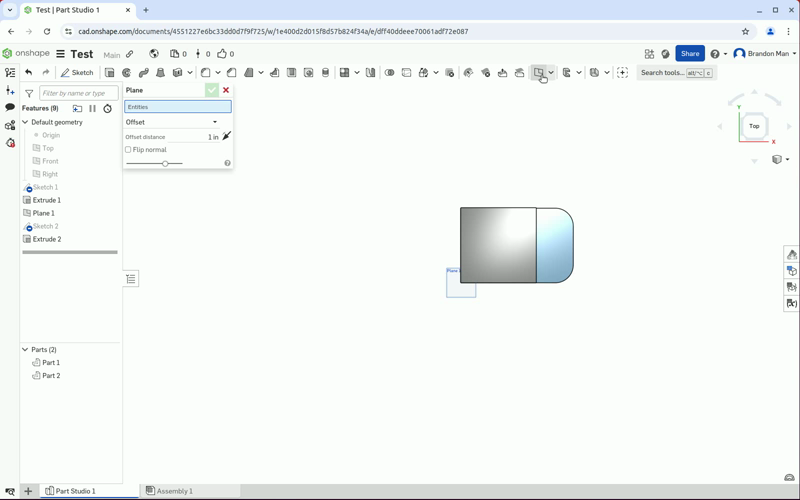
mouse_move(73, 150)
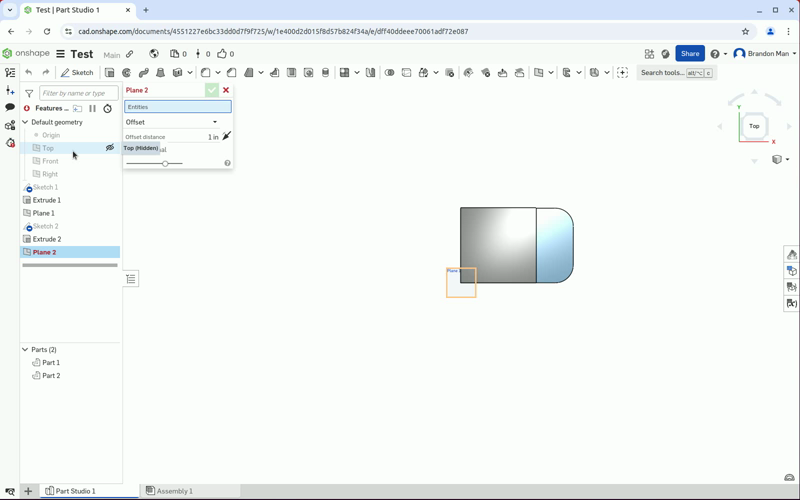
click(73, 150)
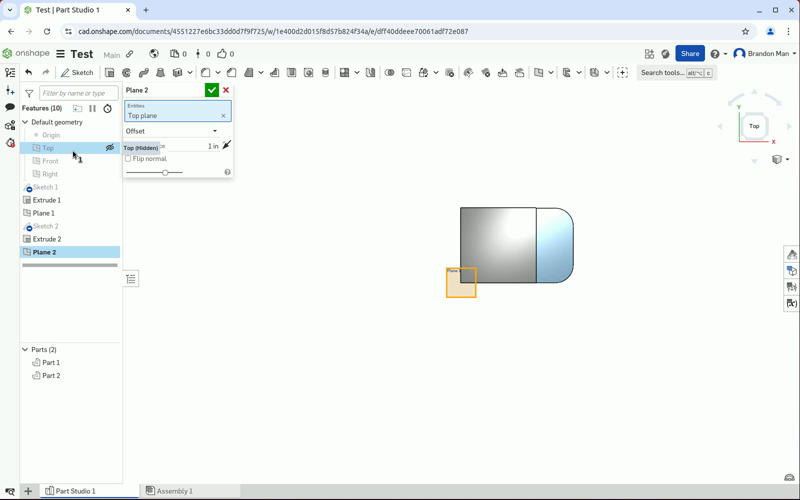
key(tab, 2)
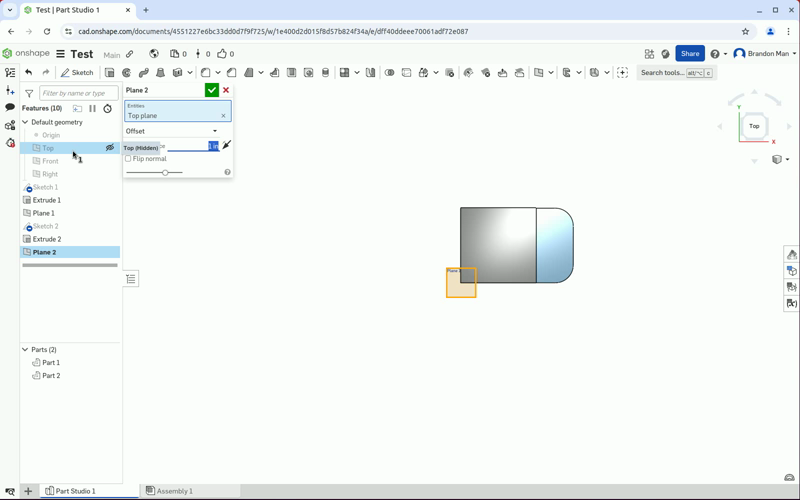
text(7.703)
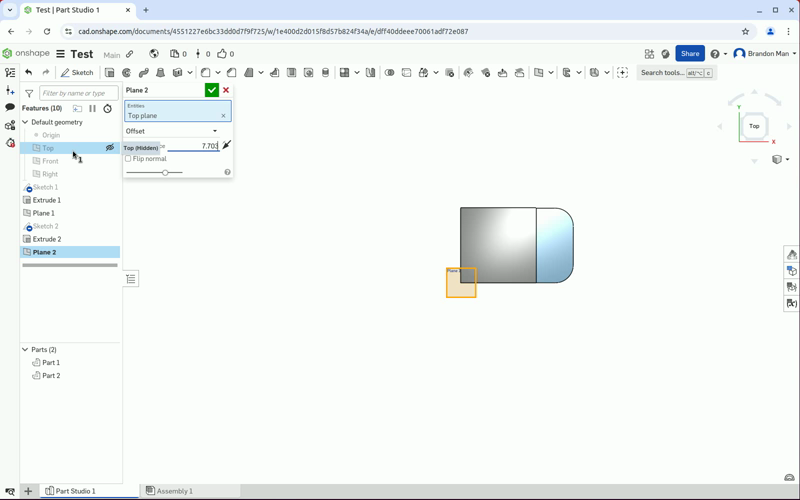
key(enter, 2)
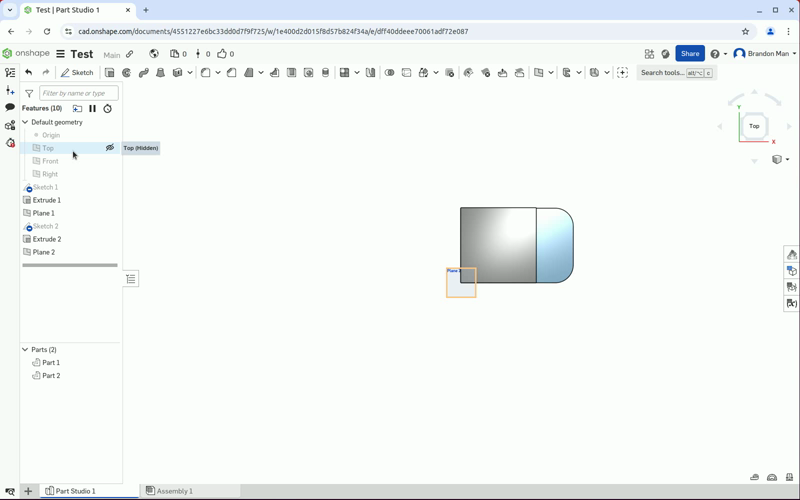
key(shift+s)
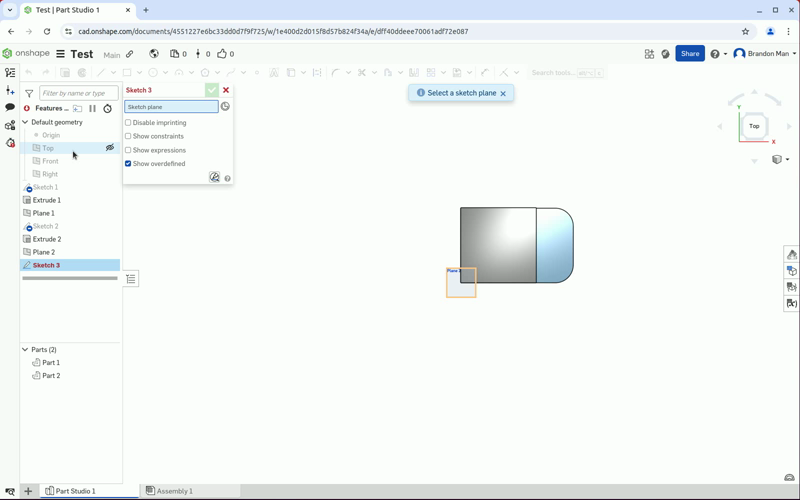
mouse_move(73, 254)
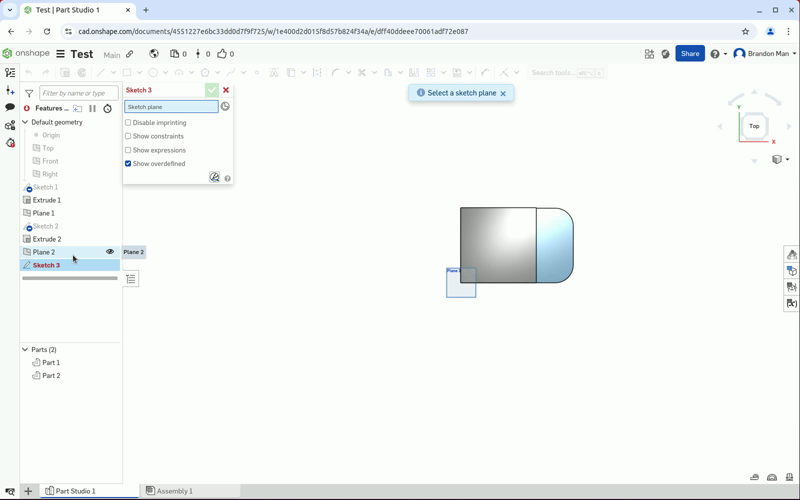
click(73, 254)
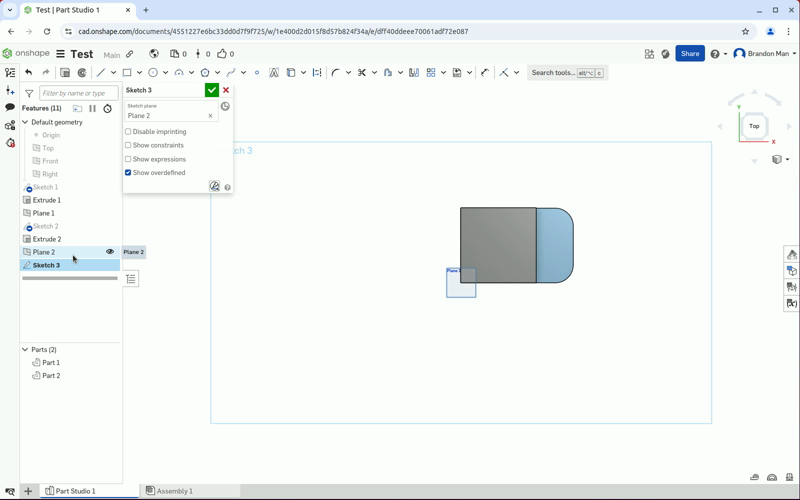
mouse_move(73, 352)
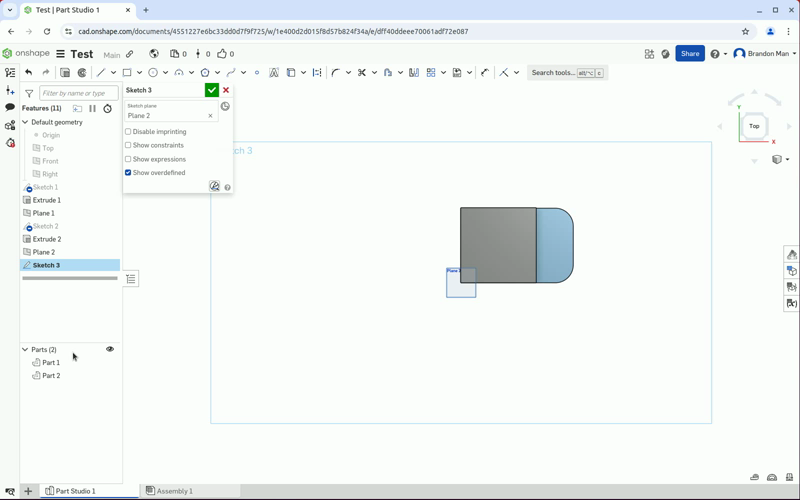
key(y)
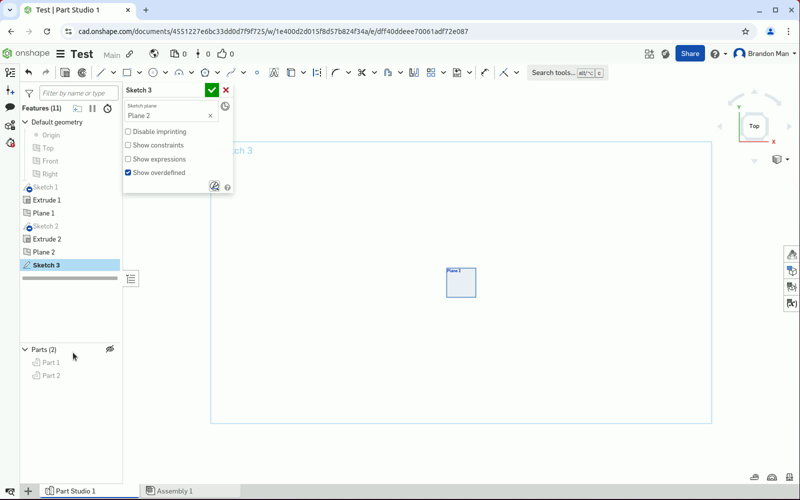
key(l)
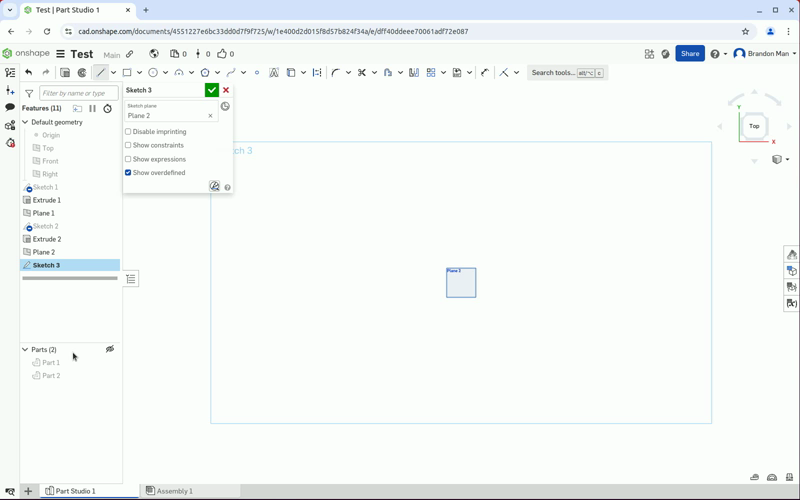
key_down(shift)
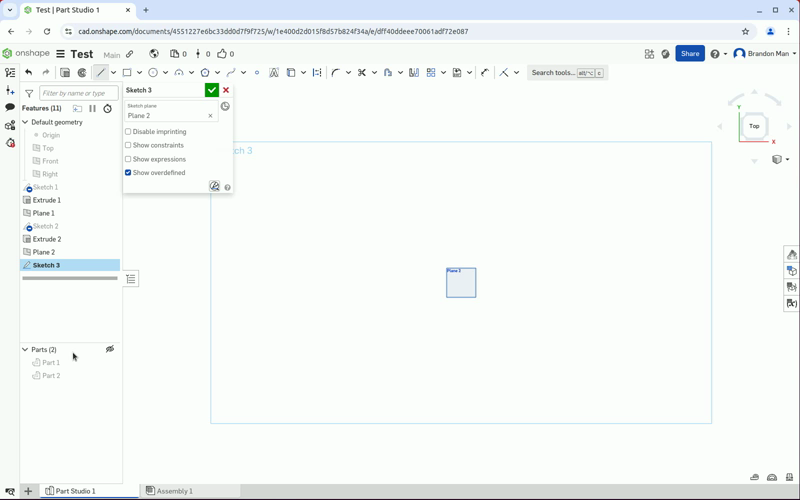
mouse_move(460, 282)
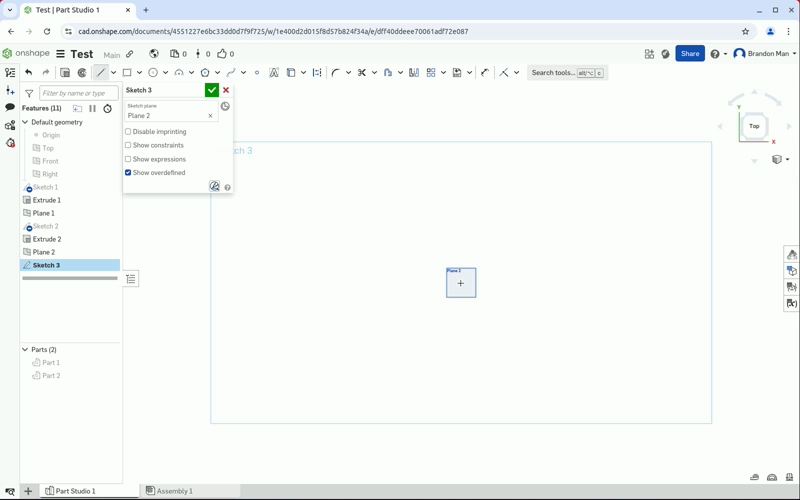
click(460, 282)
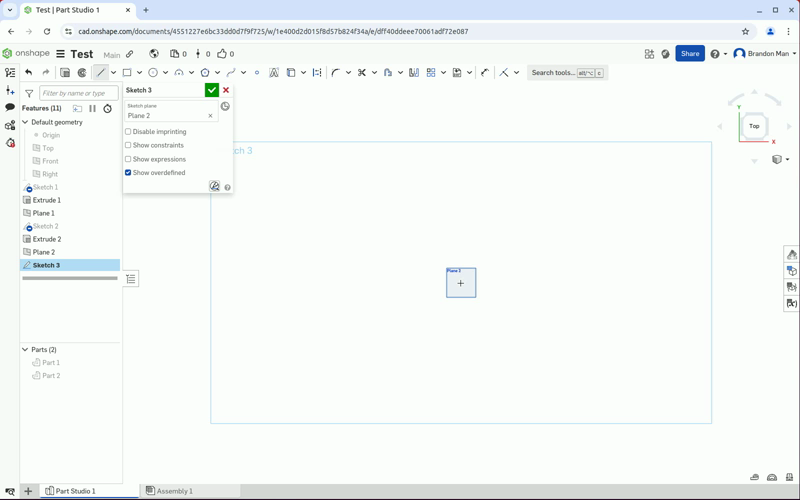
key_up(shift)
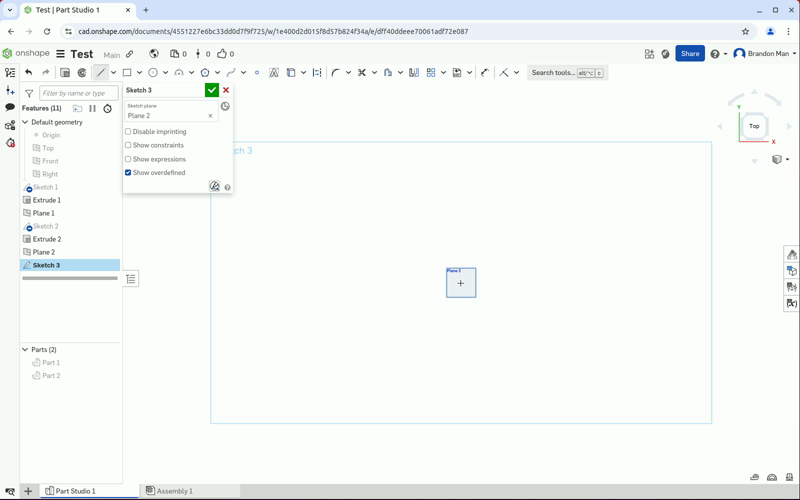
key_down(shift)
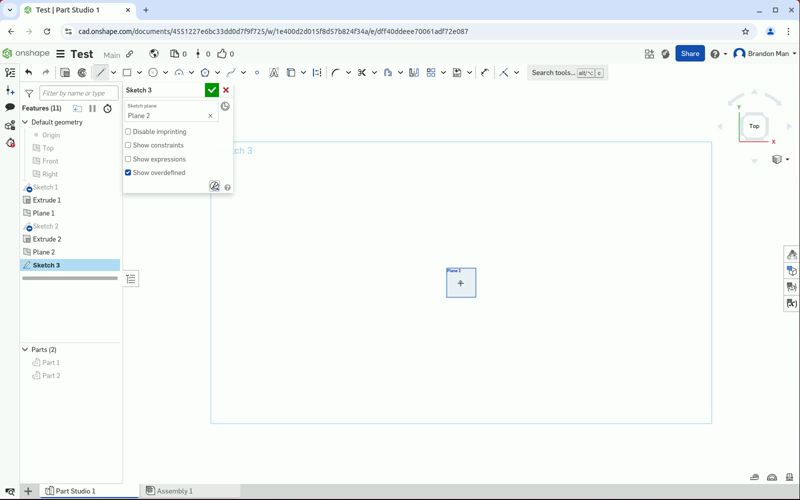
mouse_move(490, 282)
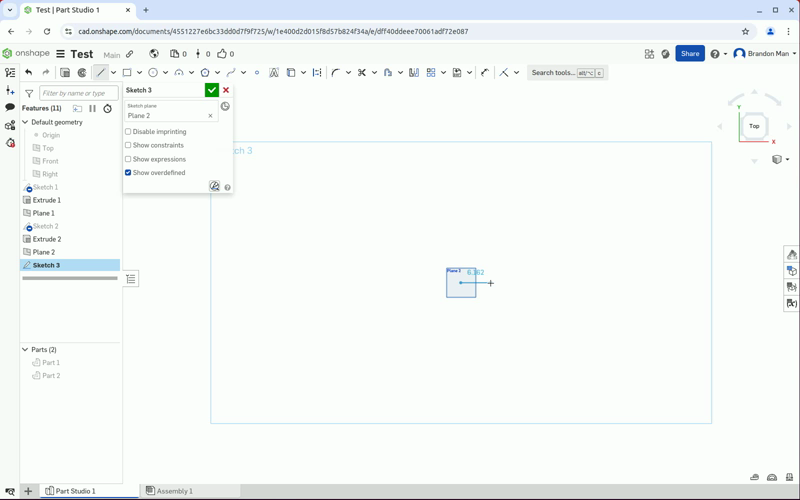
mouse_move(498, 282)
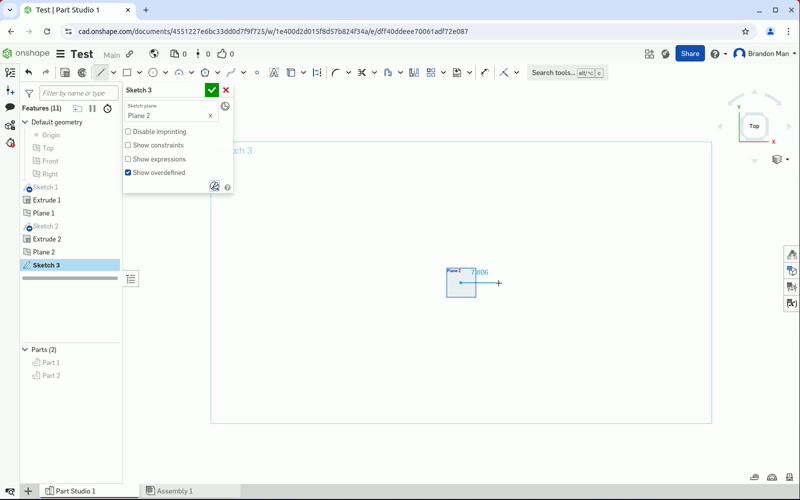
click(498, 282)
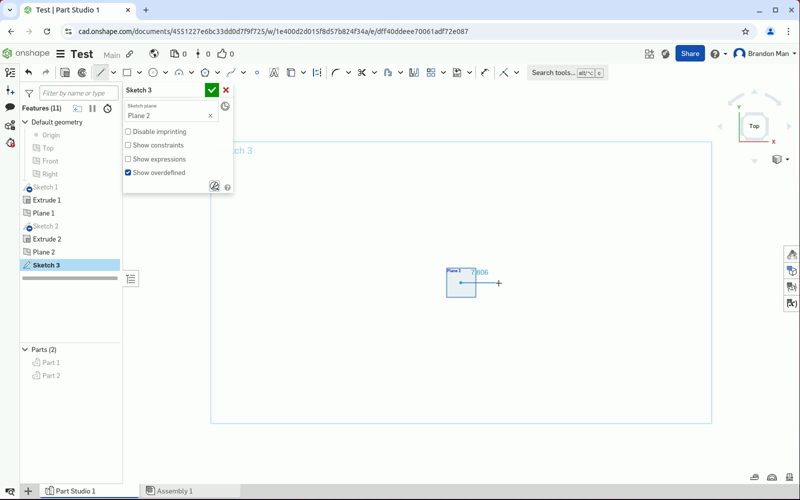
key_up(shift)
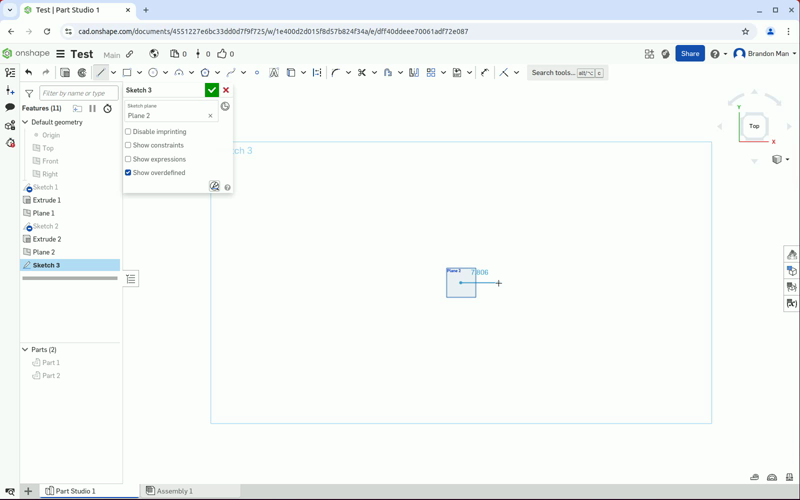
key_down(shift)
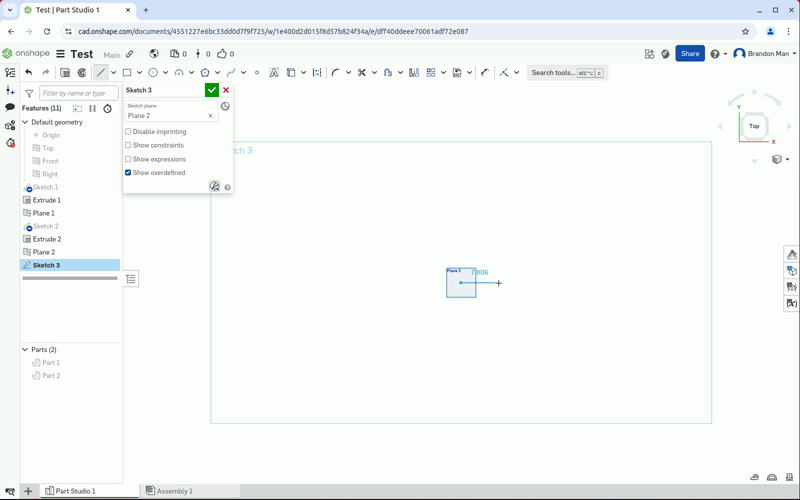
mouse_move(528, 282)
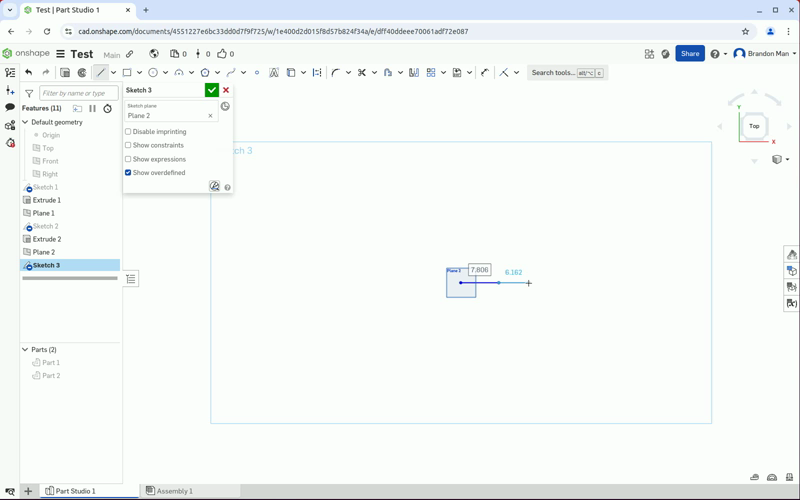
mouse_move(498, 264)
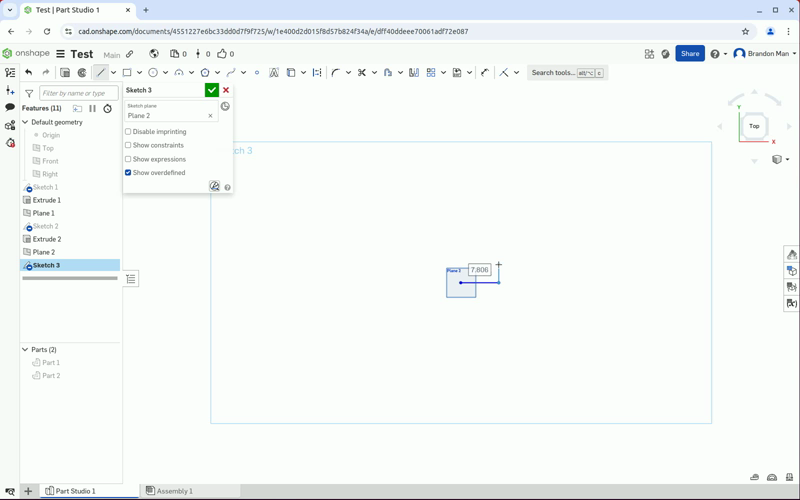
click(498, 264)
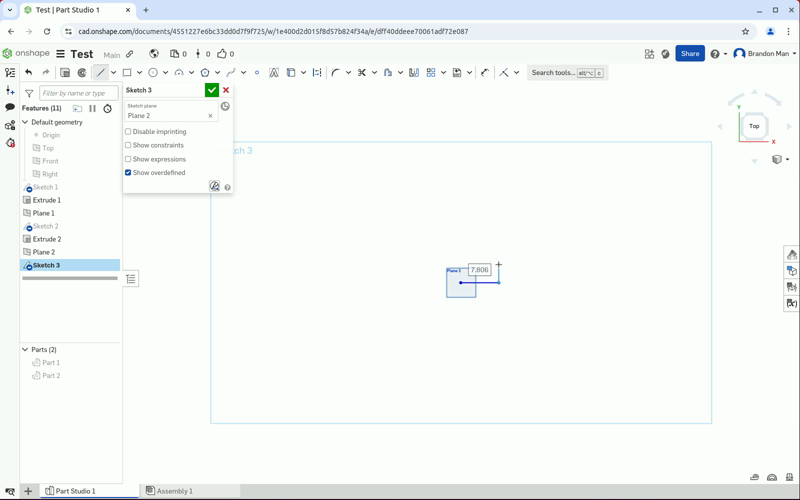
key_up(shift)
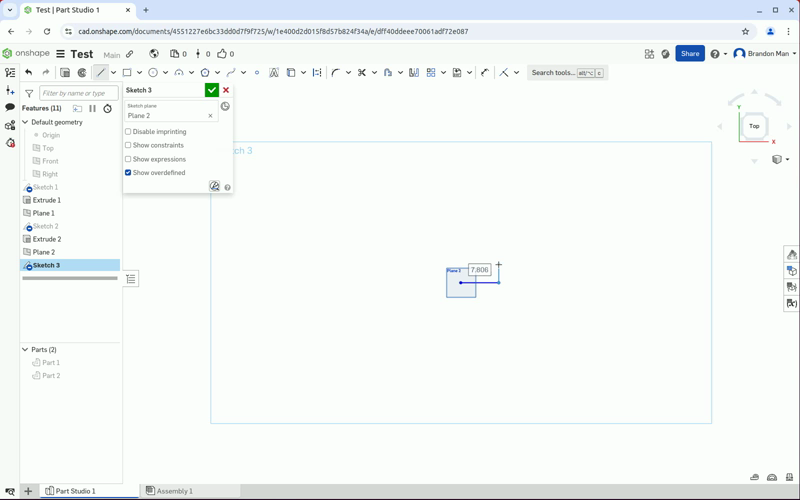
key_down(shift)
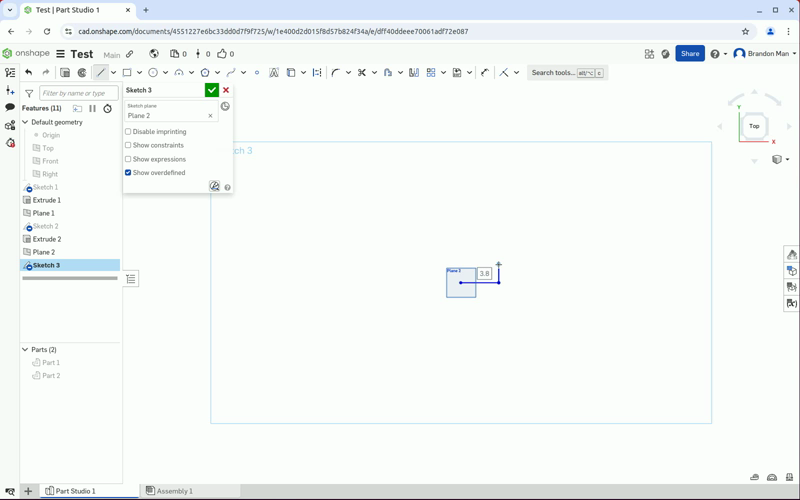
mouse_move(528, 264)
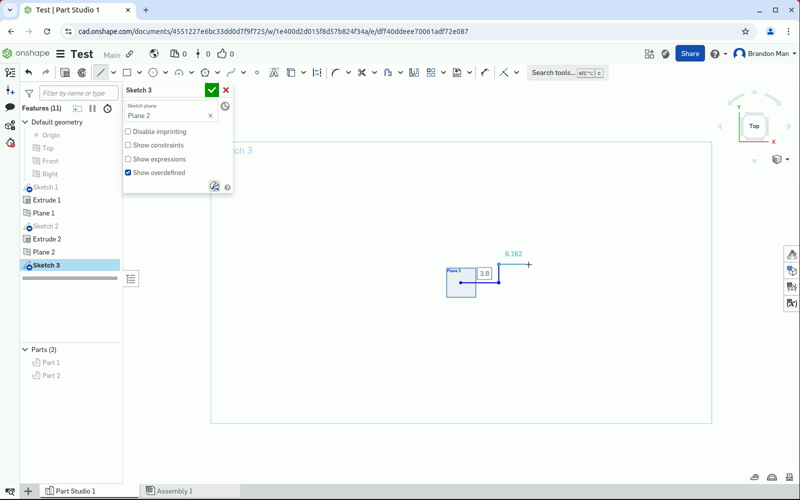
mouse_move(536, 264)
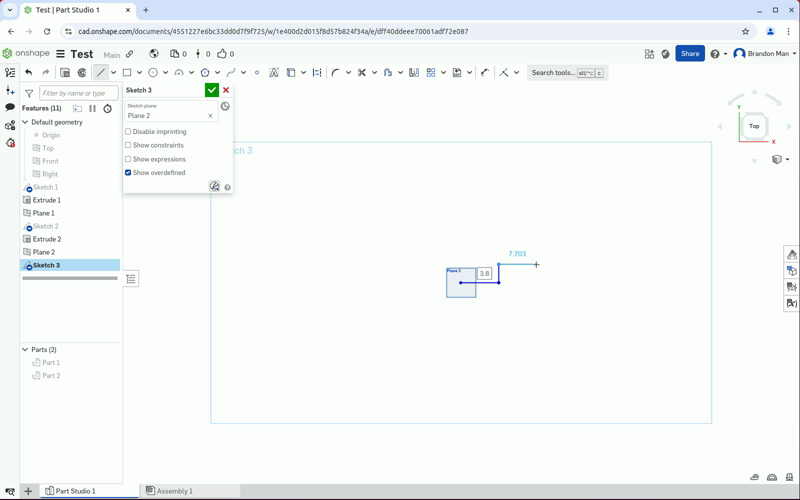
click(536, 264)
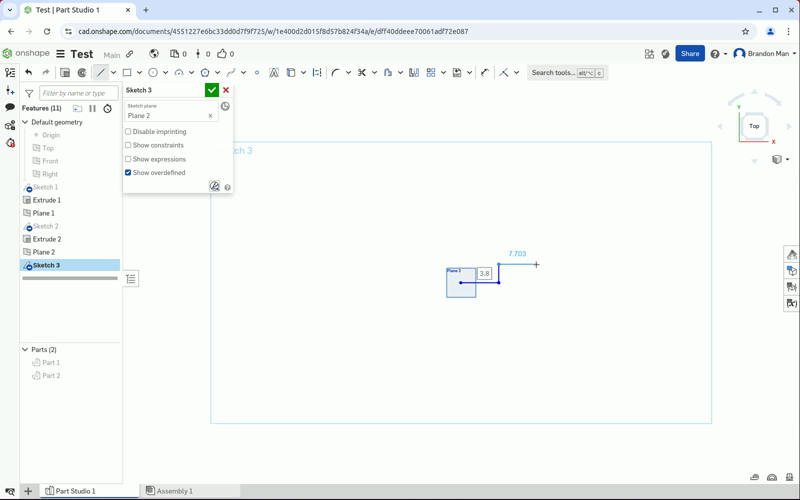
key_up(shift)
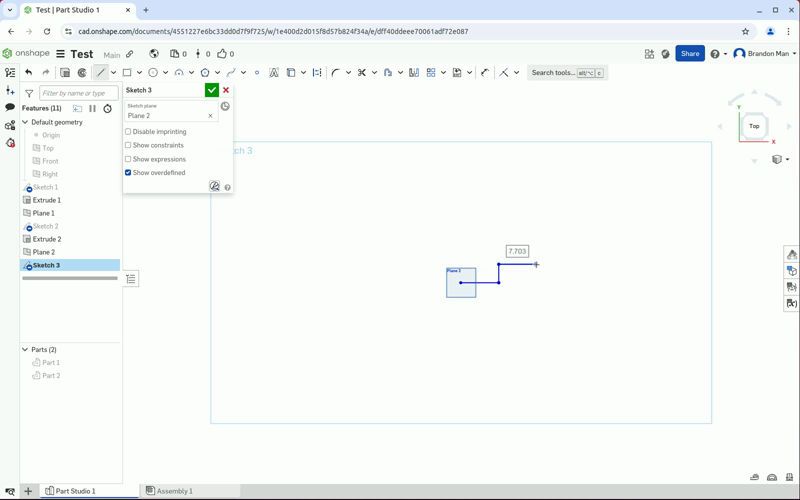
key_down(shift)
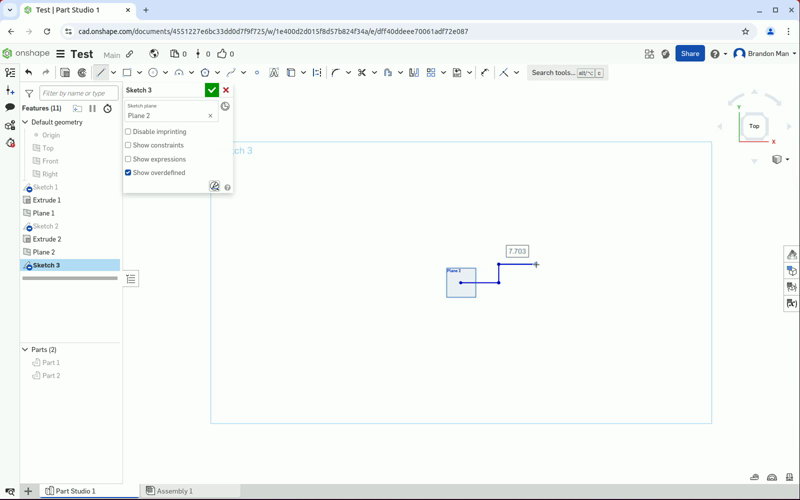
mouse_move(566, 264)
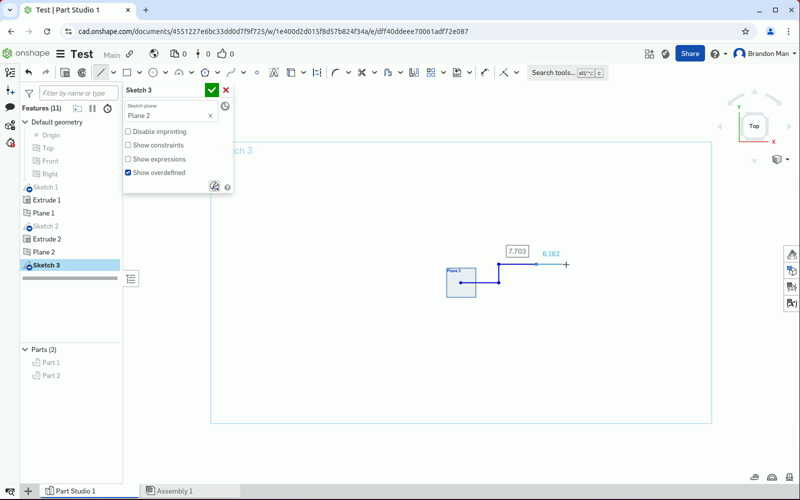
mouse_move(536, 226)
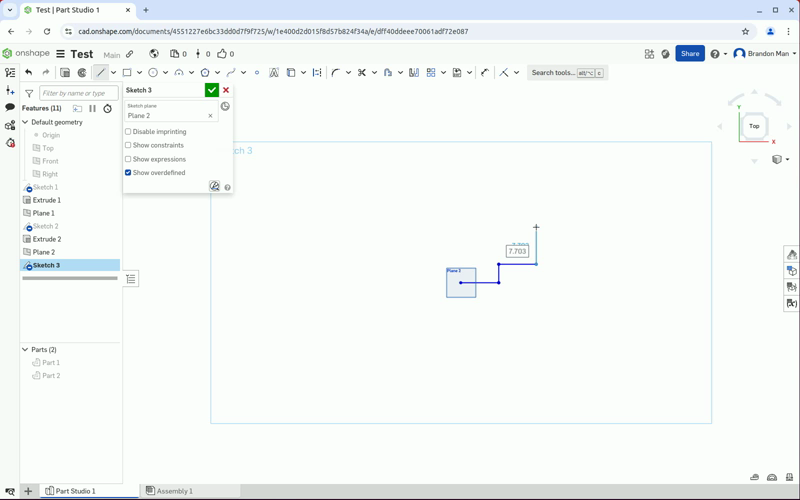
click(536, 226)
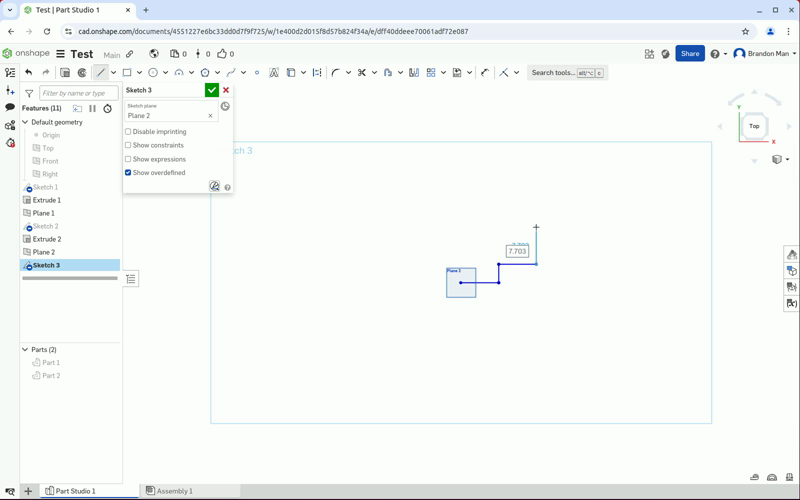
key_up(shift)
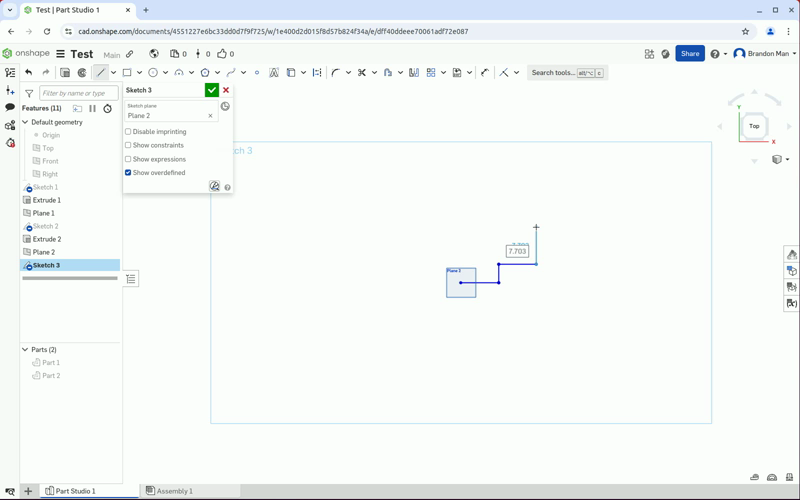
key_down(shift)
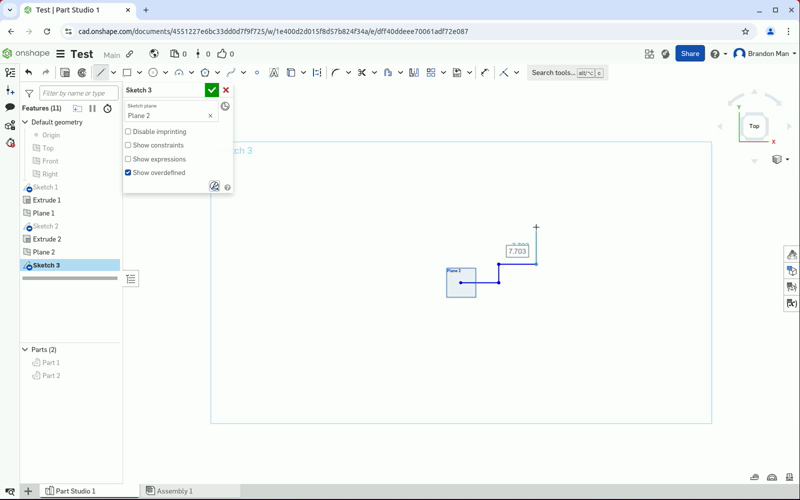
mouse_move(566, 226)
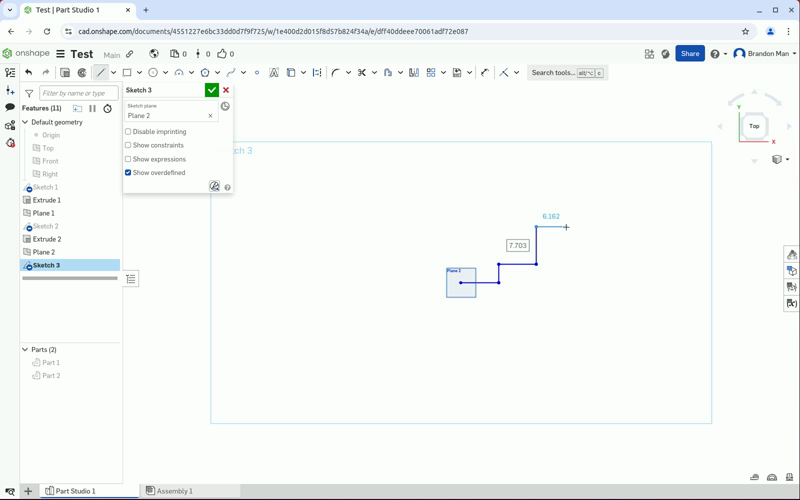
mouse_move(498, 226)
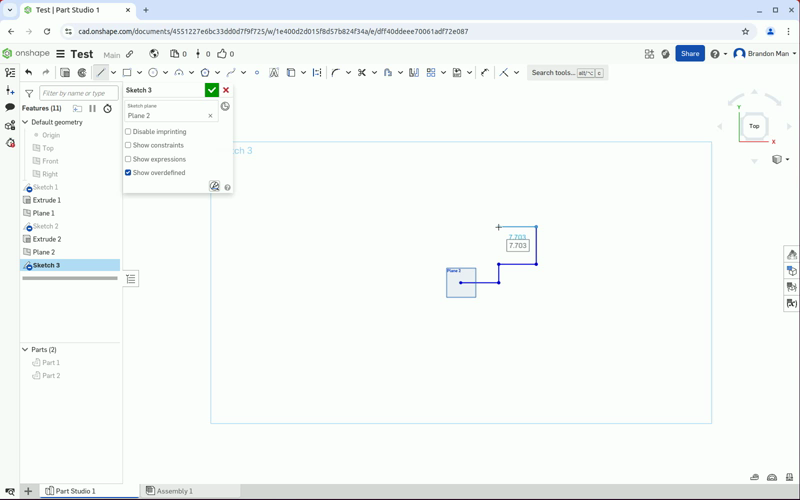
click(498, 226)
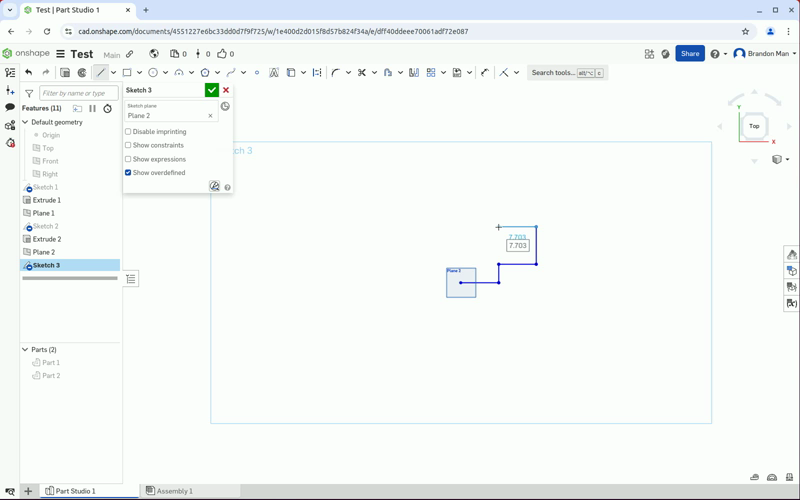
key_up(shift)
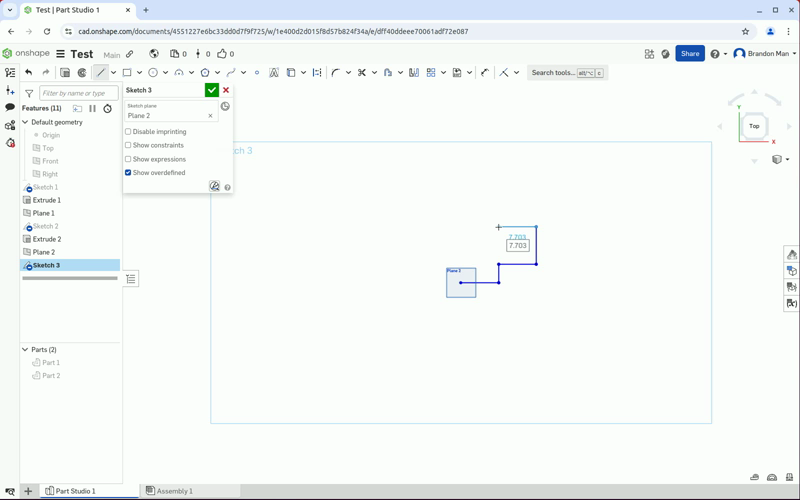
key_down(shift)
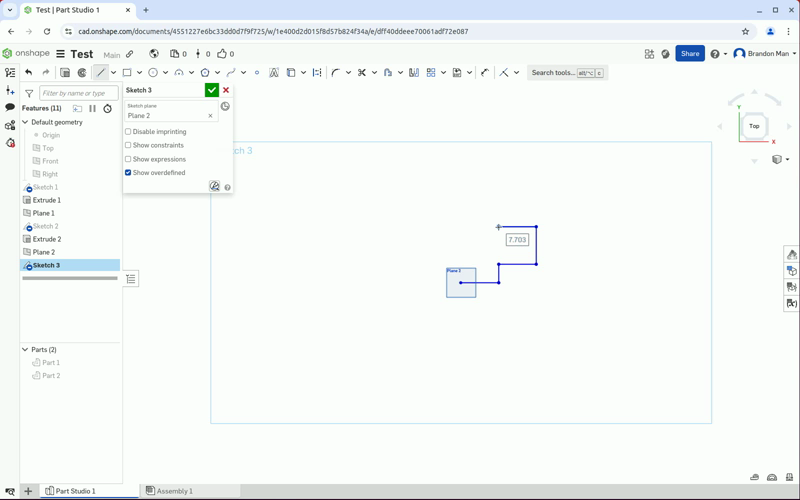
mouse_move(528, 226)
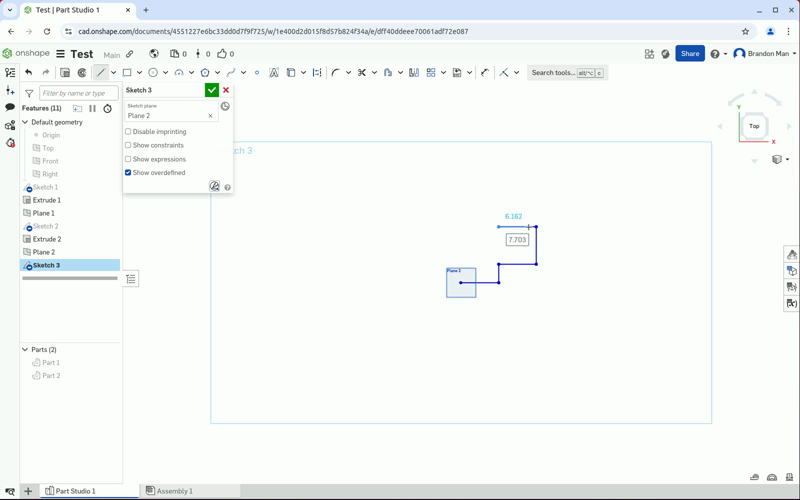
mouse_move(498, 207)
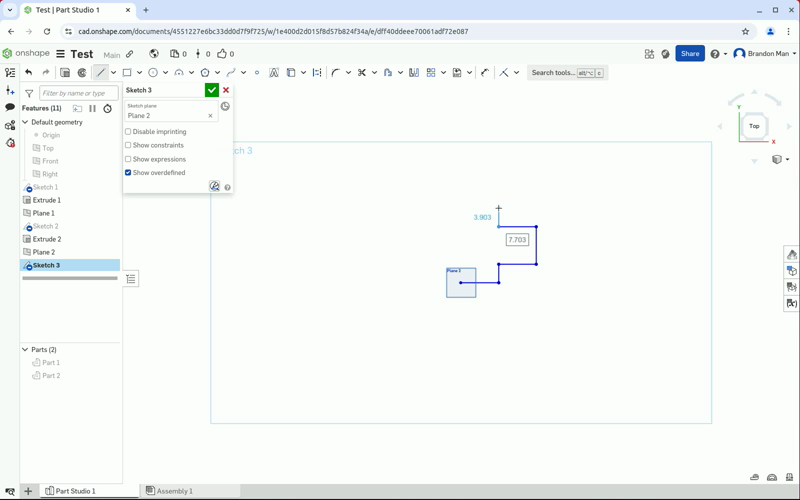
click(498, 207)
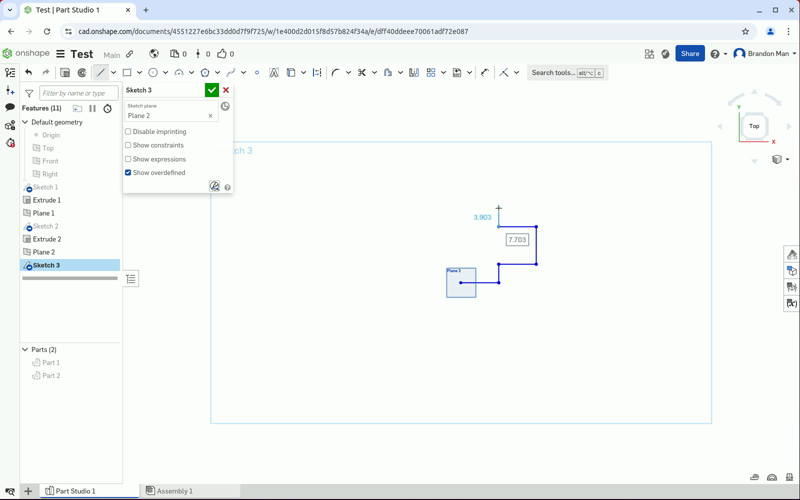
key_up(shift)
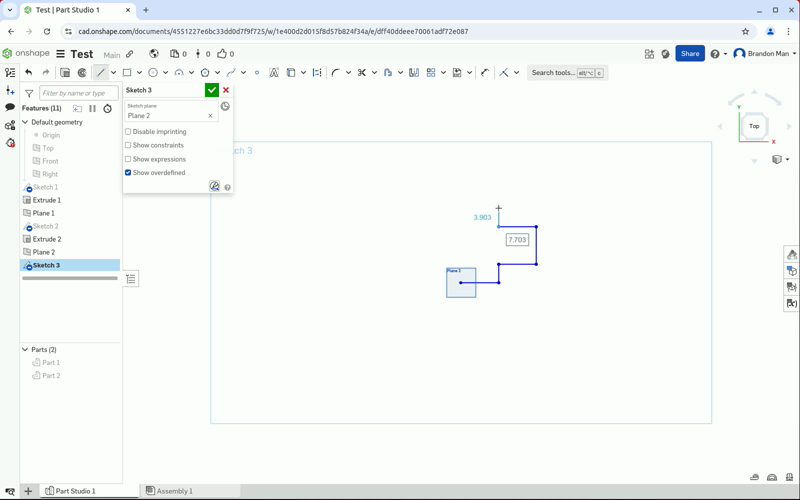
key_down(shift)
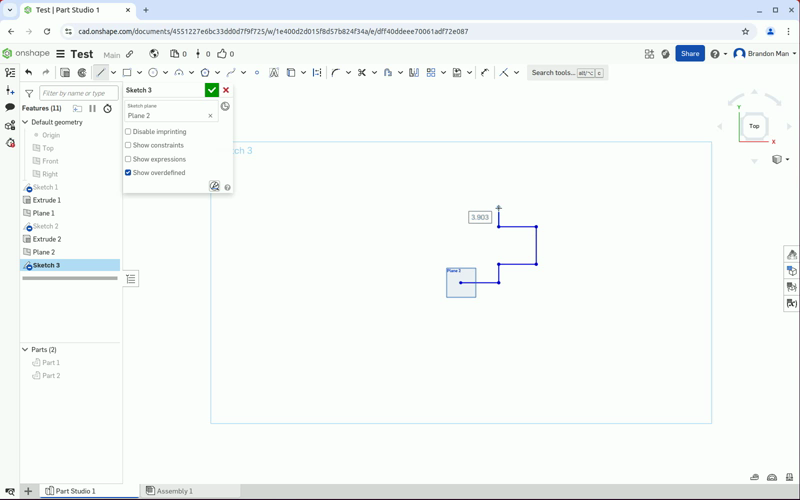
mouse_move(528, 207)
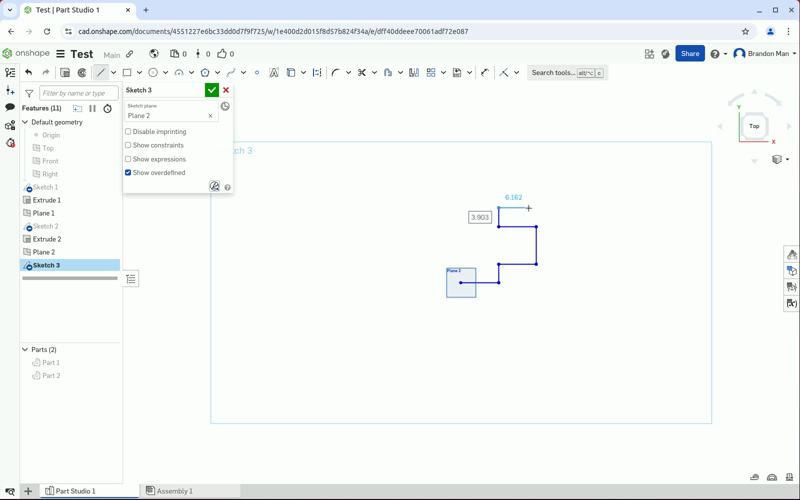
mouse_move(460, 207)
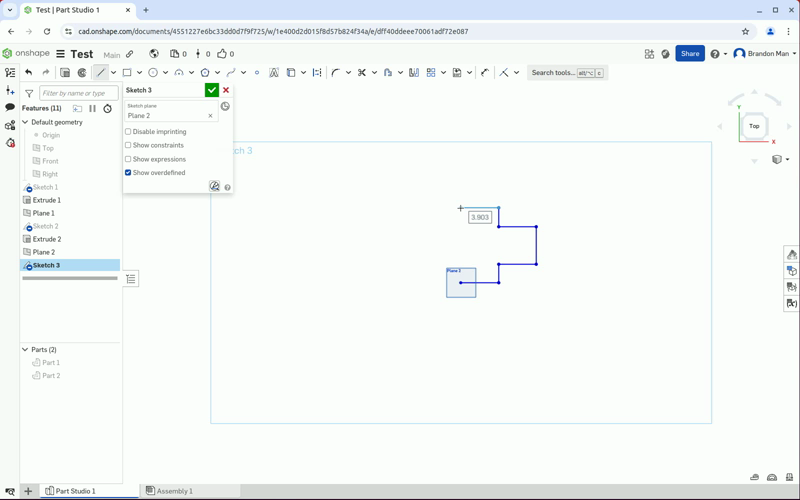
click(460, 207)
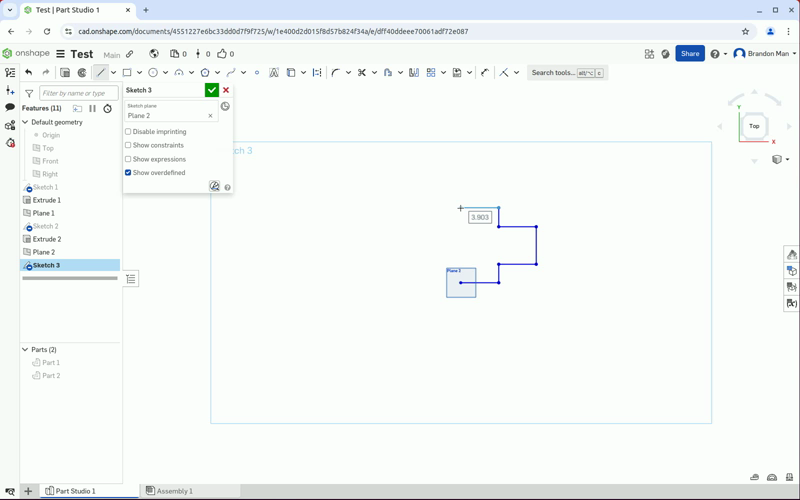
key_up(shift)
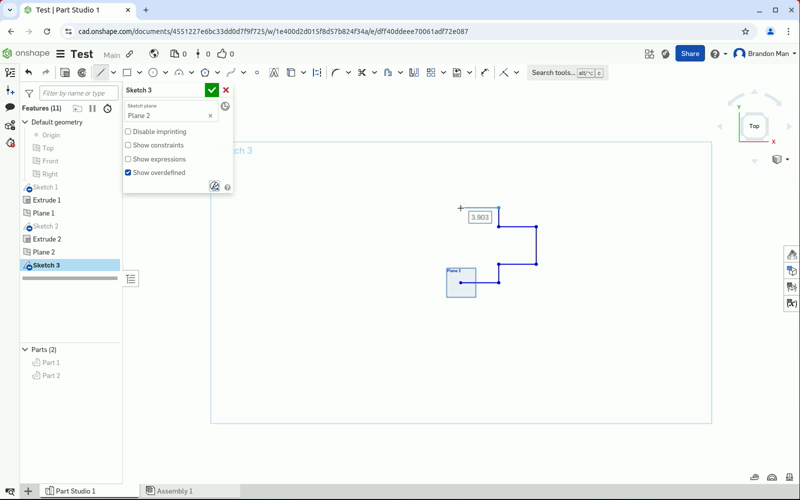
key_down(shift)
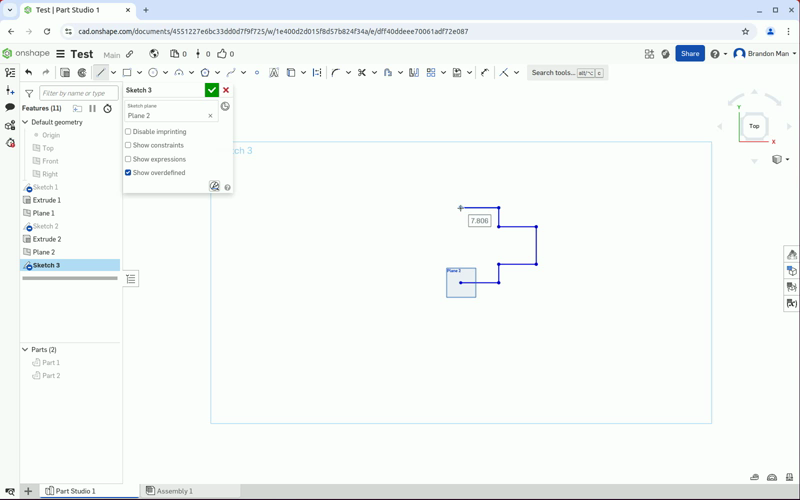
mouse_move(460, 282)
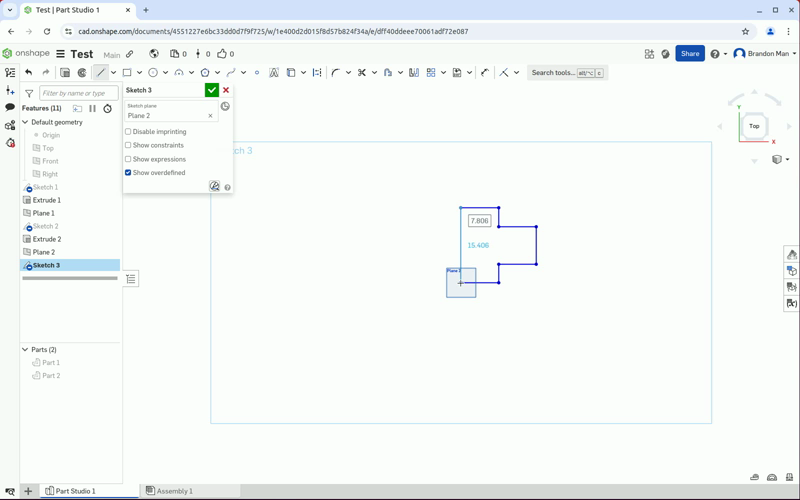
key_up(shift)
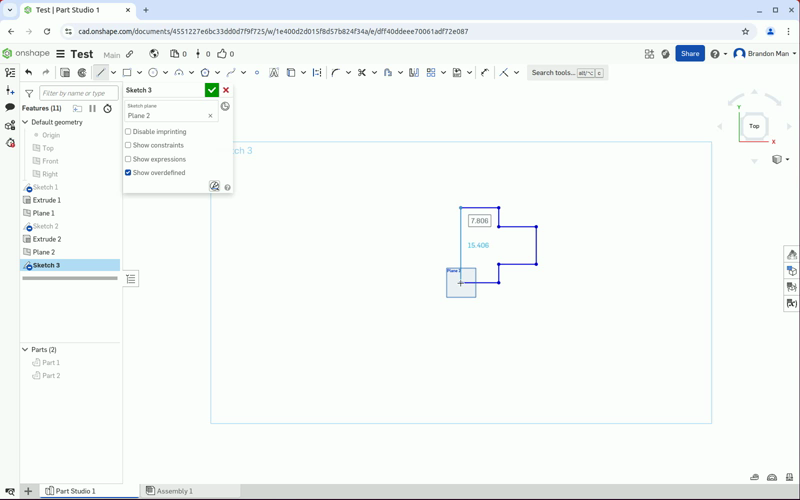
click(460, 282)
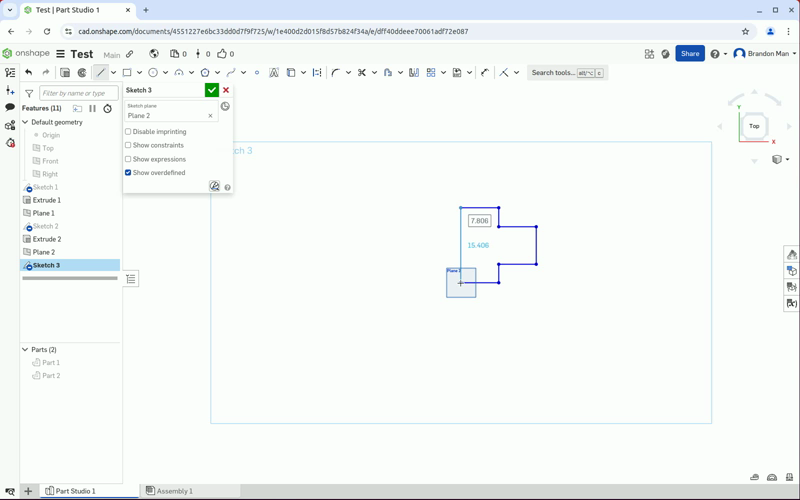
key(esc)
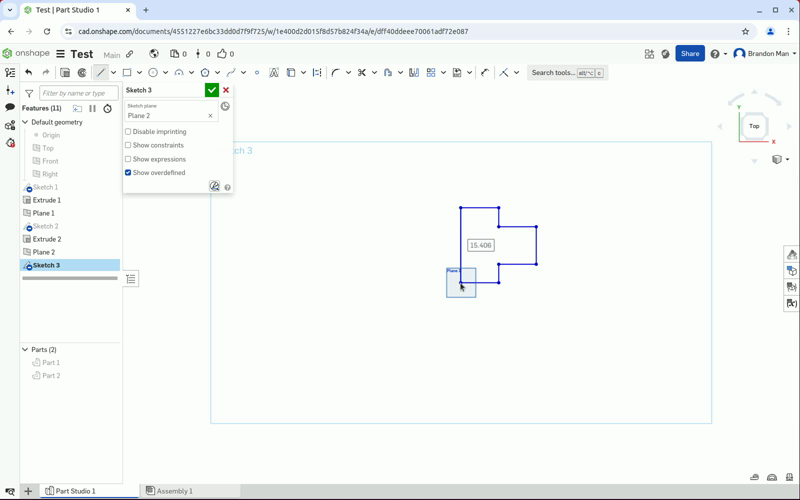
mouse_move(524, 245)
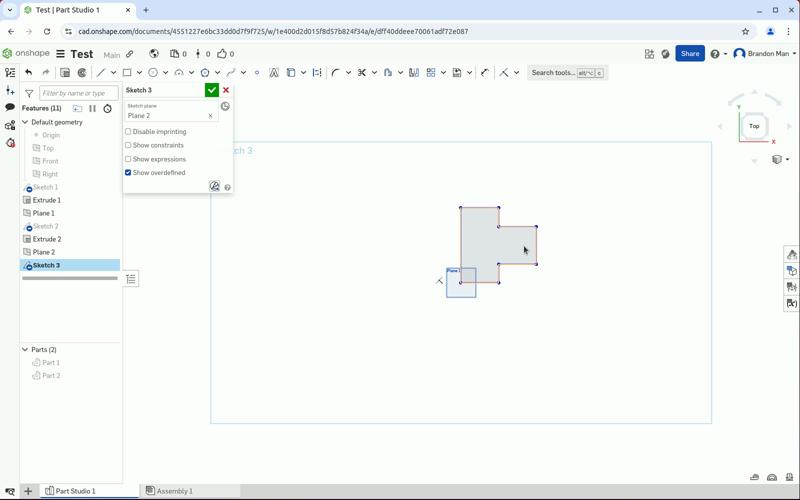
click(524, 245)
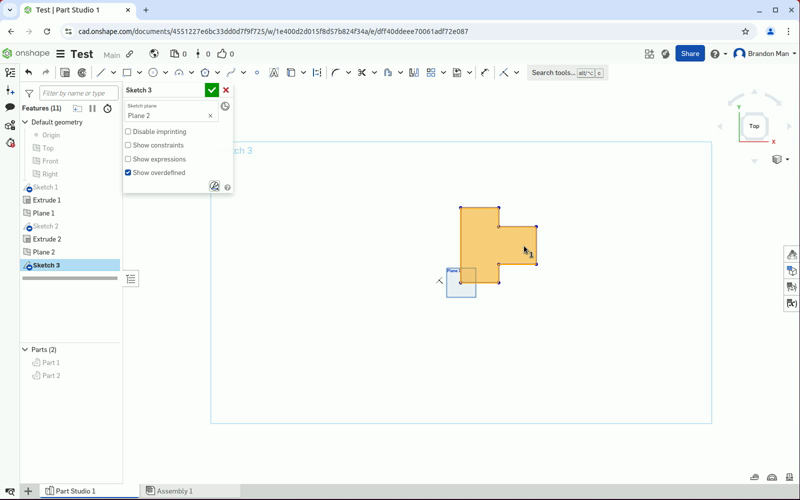
mouse_move(73, 352)
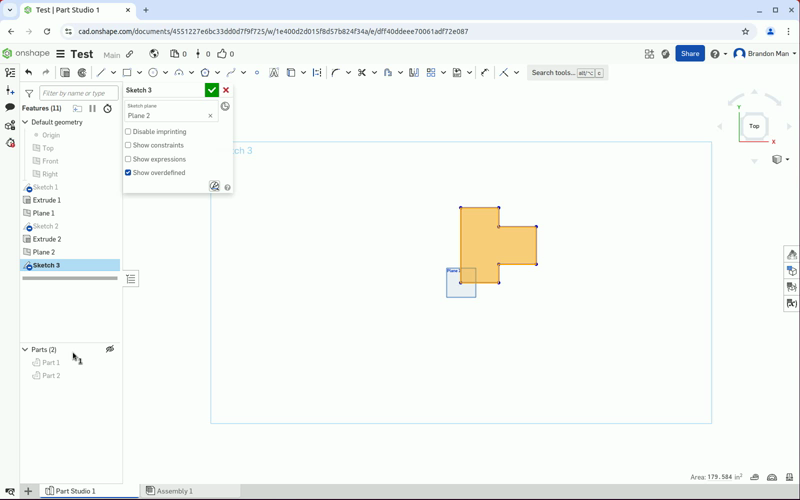
key(shift+y)
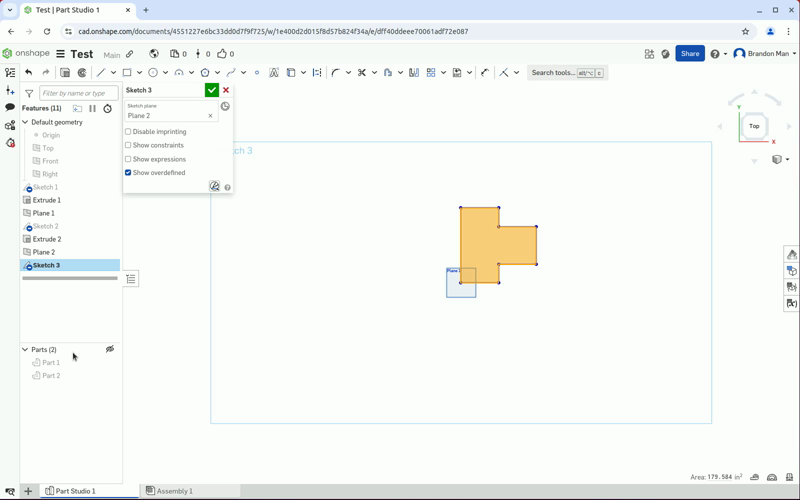
key(shift+e)
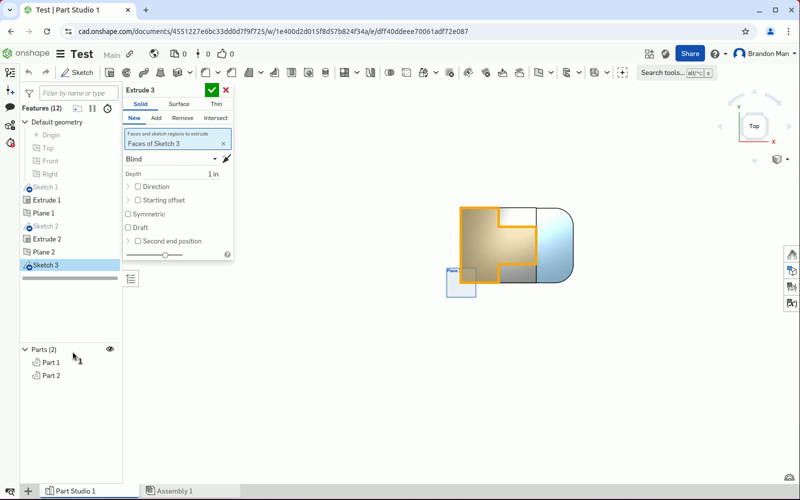
mouse_move(143, 106)
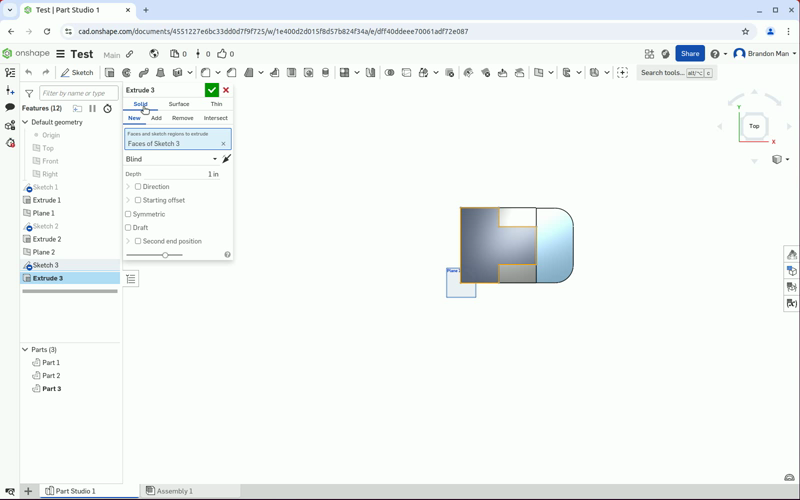
click(143, 106)
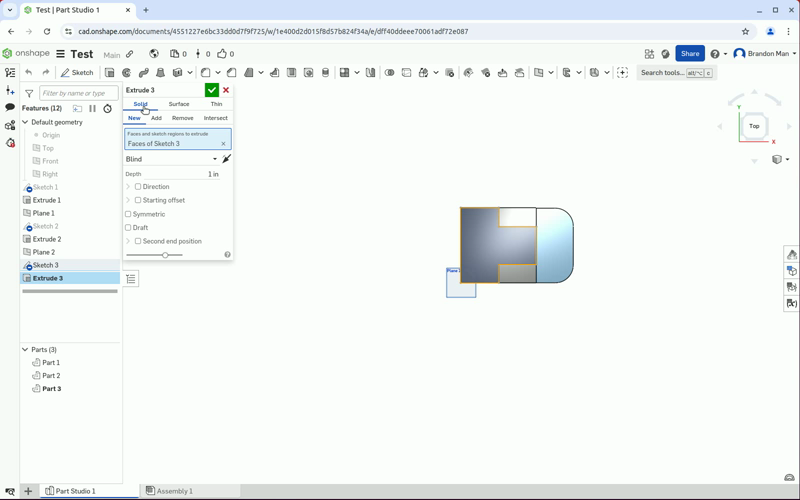
mouse_move(137, 120)
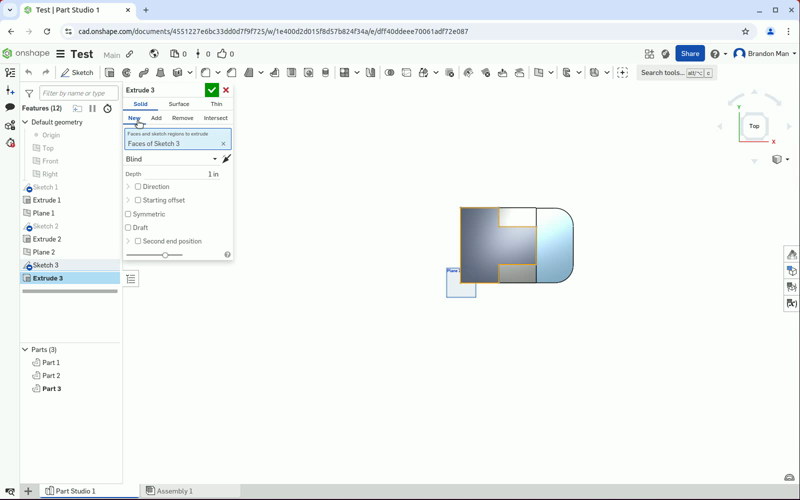
click(137, 120)
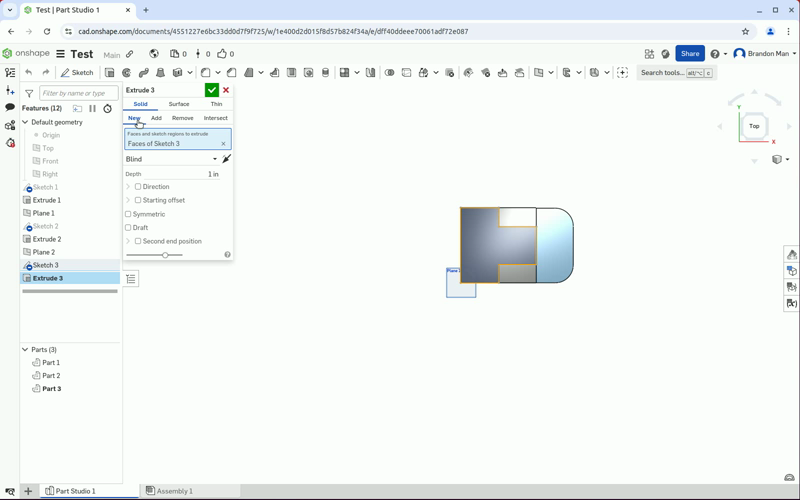
key(tab, 4)
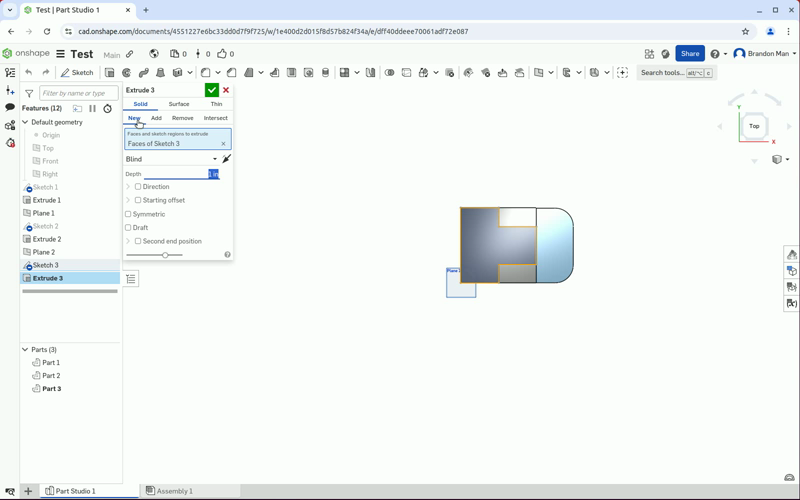
text(3.851)
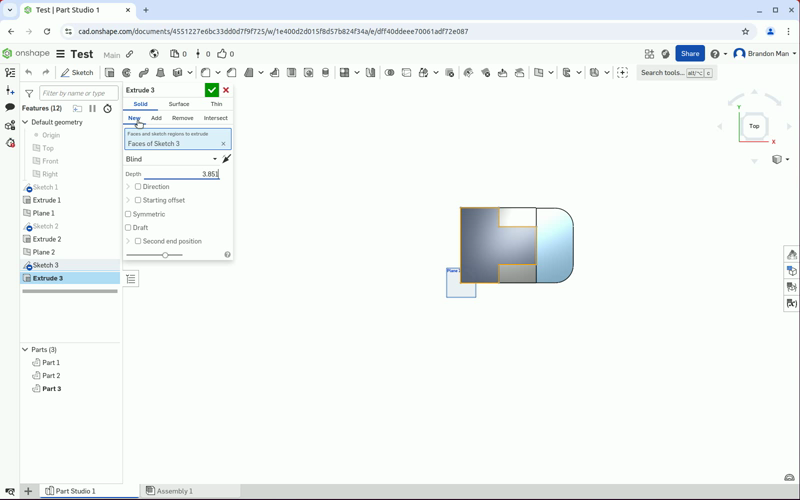
key(enter)
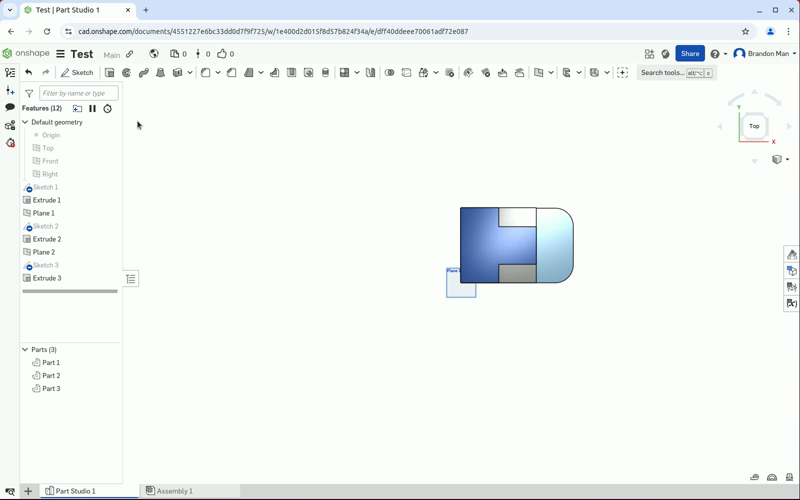
key(shift+h)
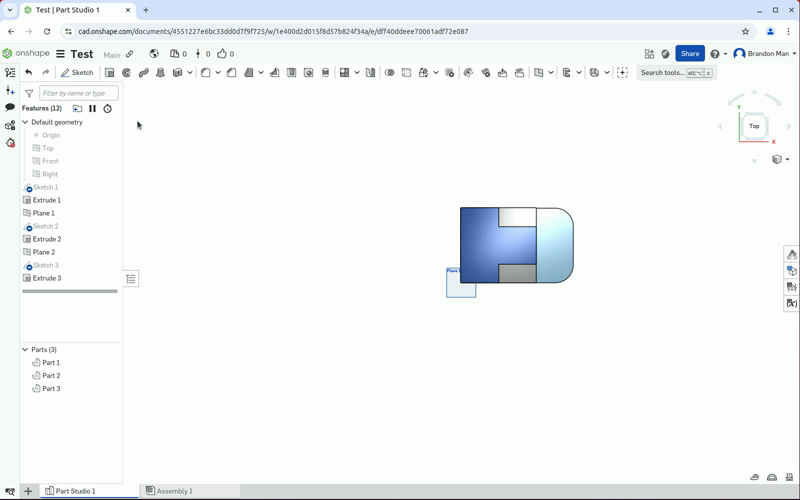
key(shift+h)
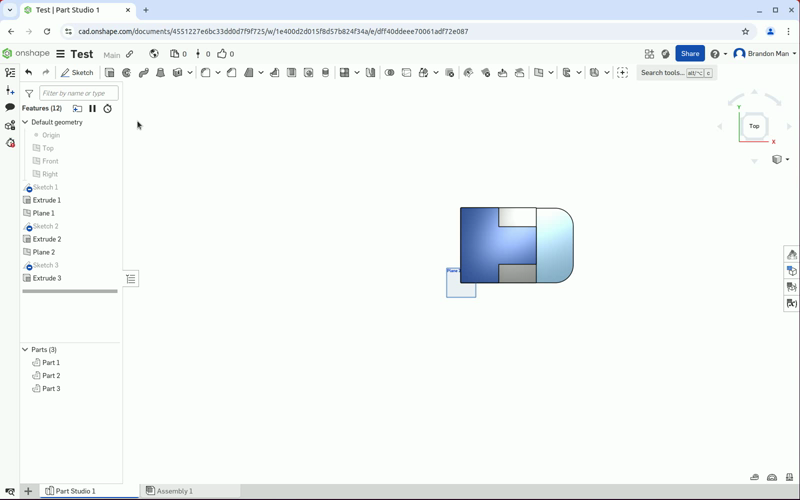
mouse_move(73, 189)
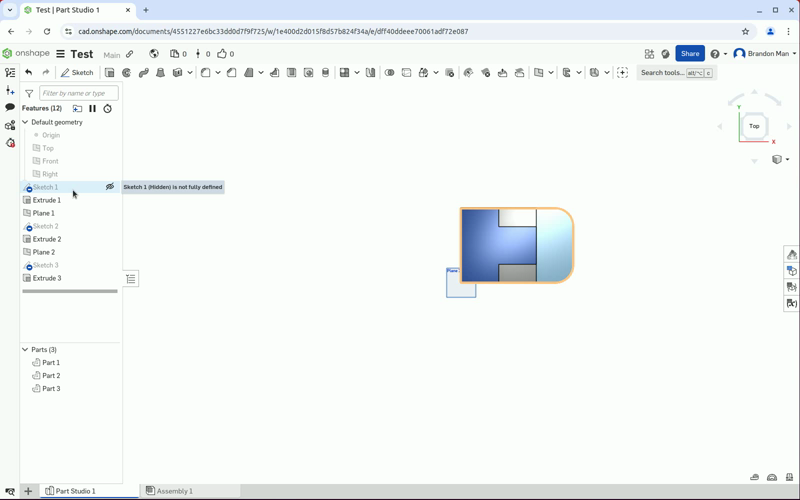
click(73, 189)
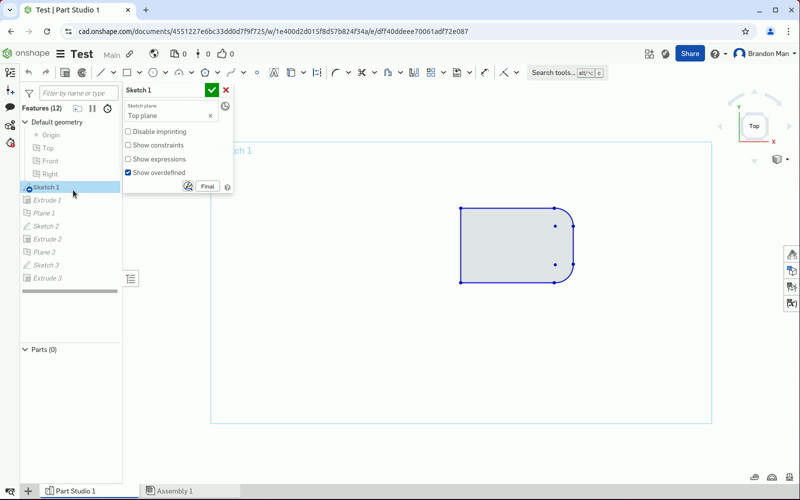
mouse_move(229, 92)
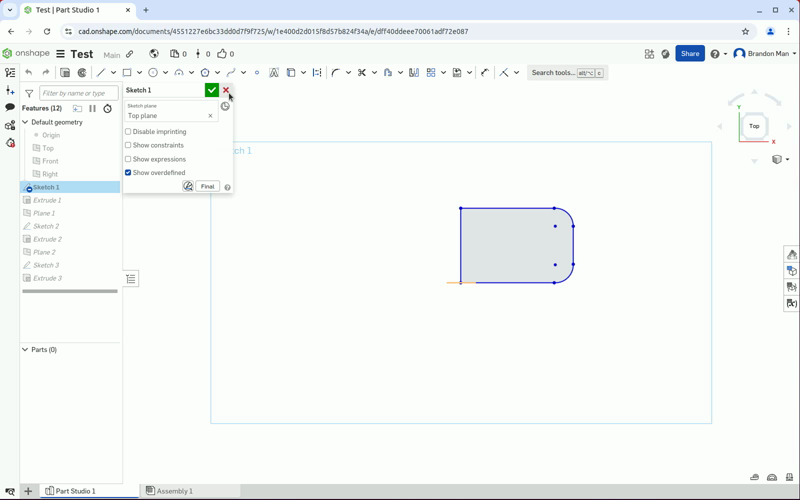
click(229, 92)
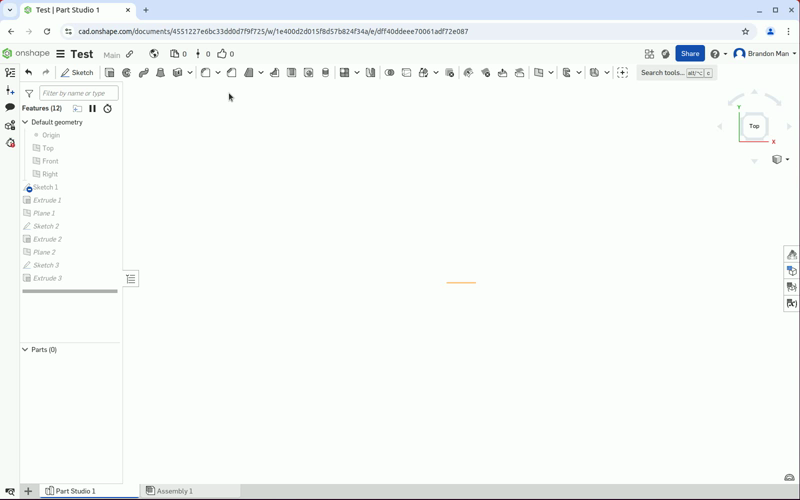
mouse_move(541, 75)
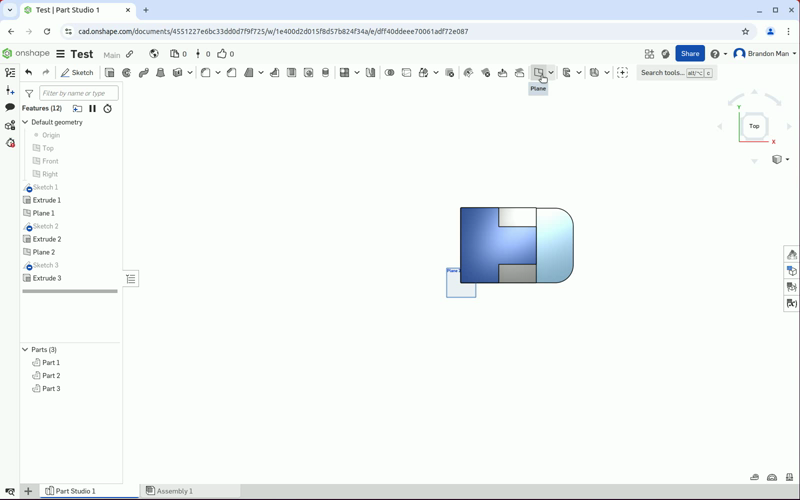
click(541, 75)
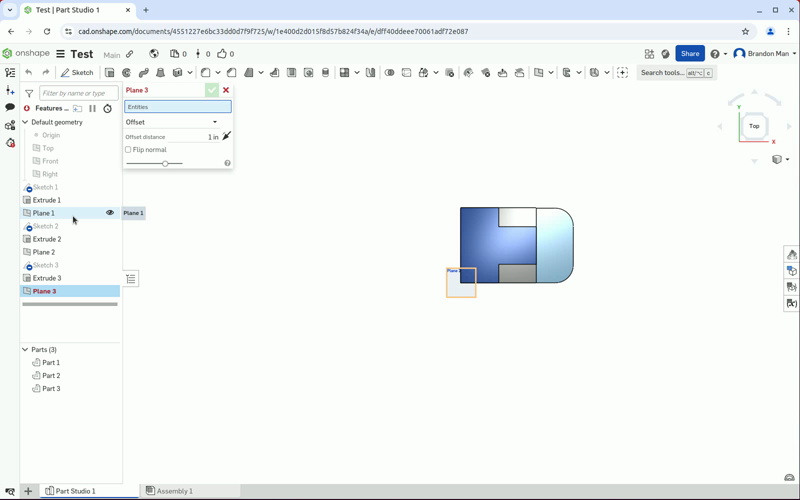
scroll(3)
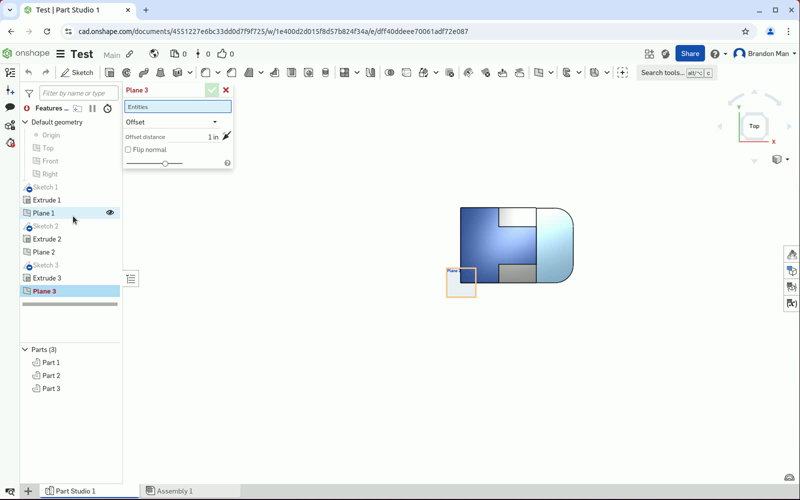
mouse_move(73, 150)
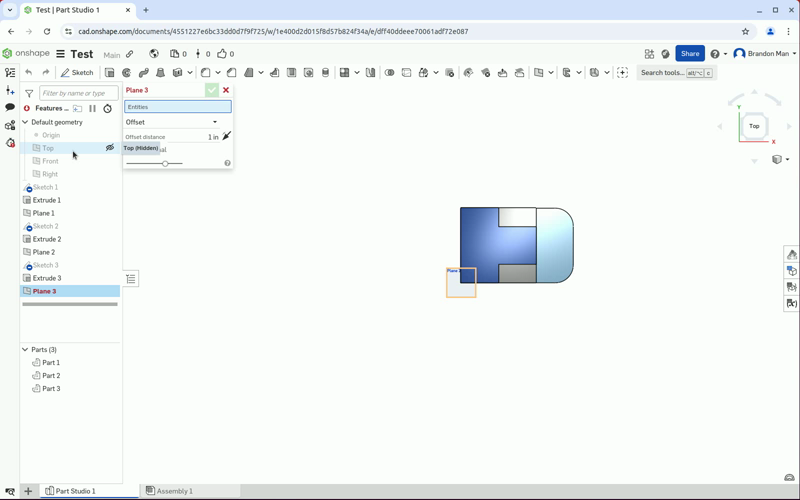
click(73, 150)
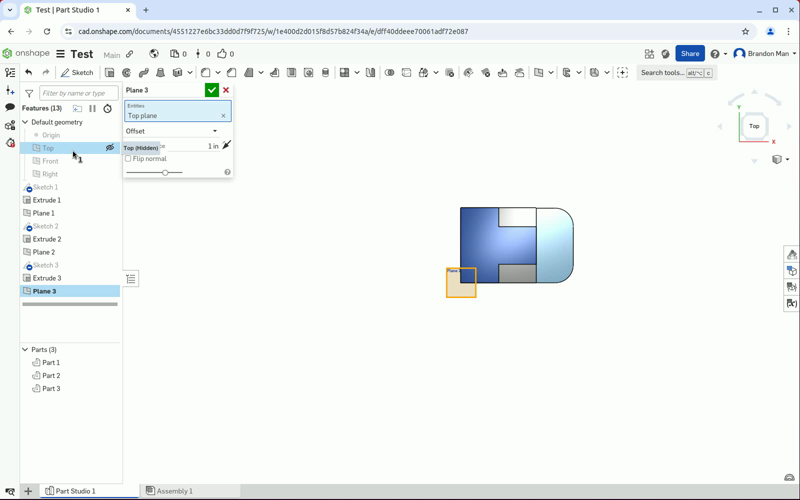
key(tab, 2)
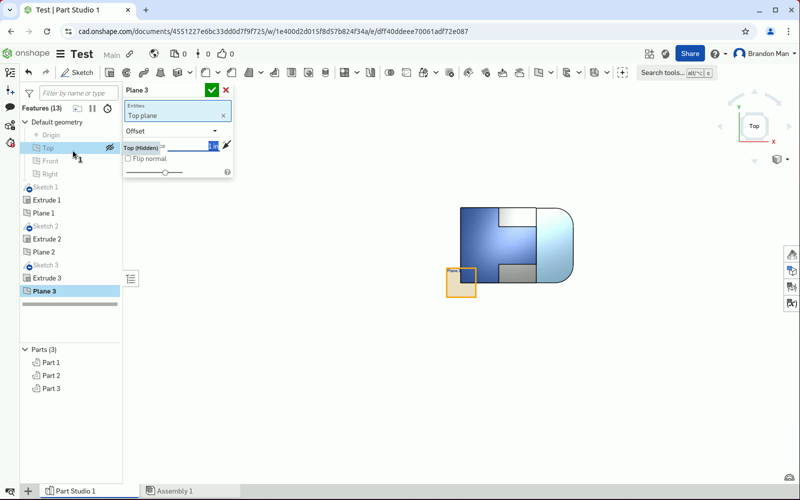
text(11.554)
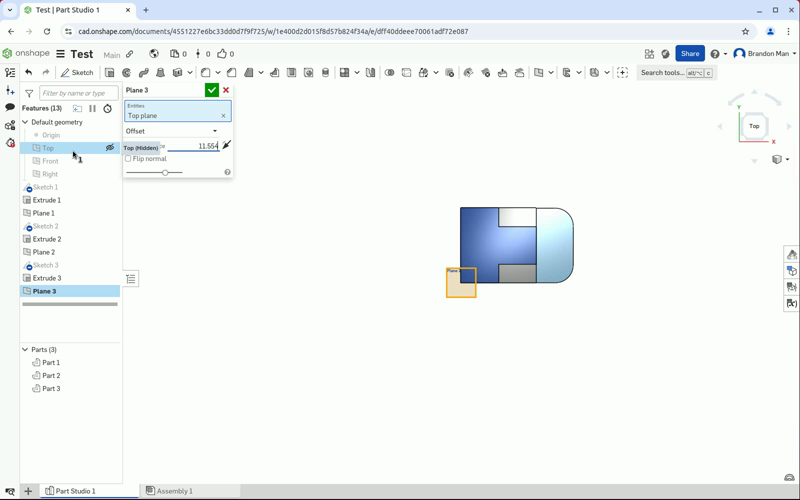
key(enter, 2)
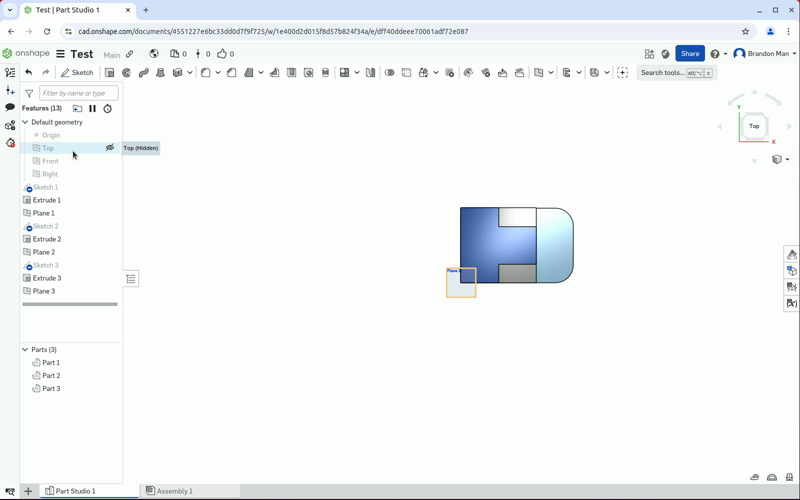
key(shift+s)
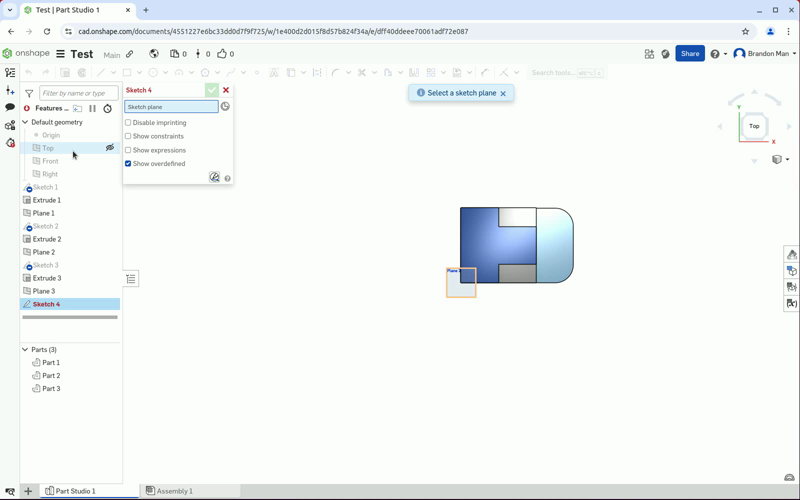
mouse_move(73, 293)
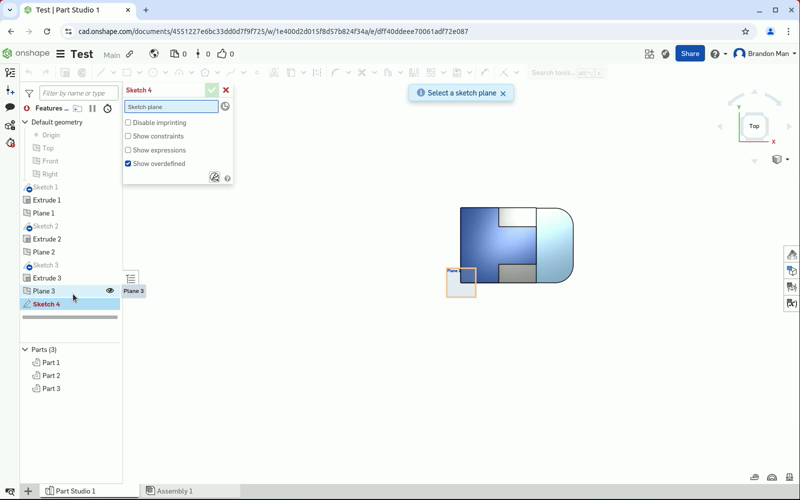
click(73, 293)
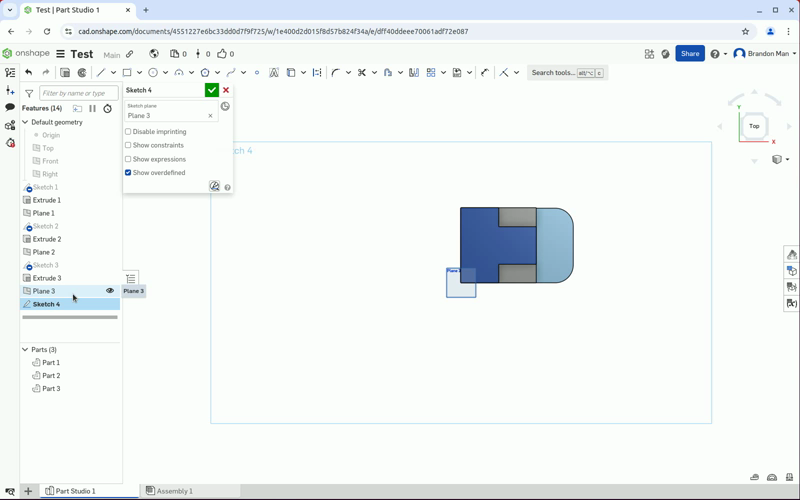
mouse_move(73, 352)
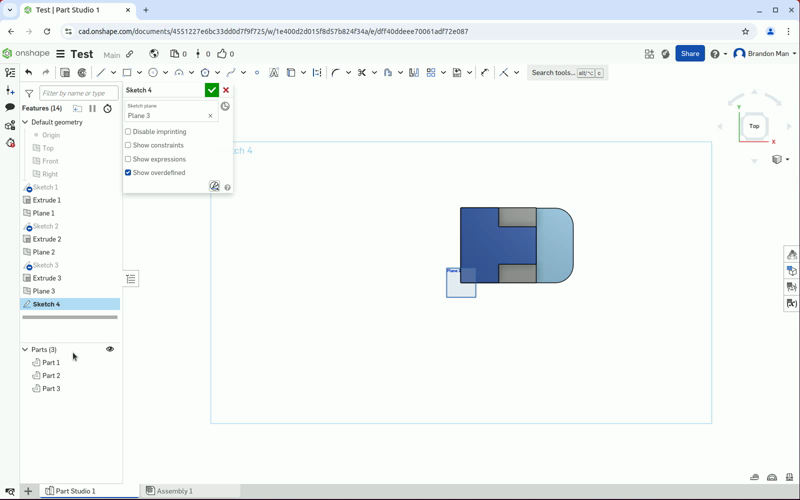
key(y)
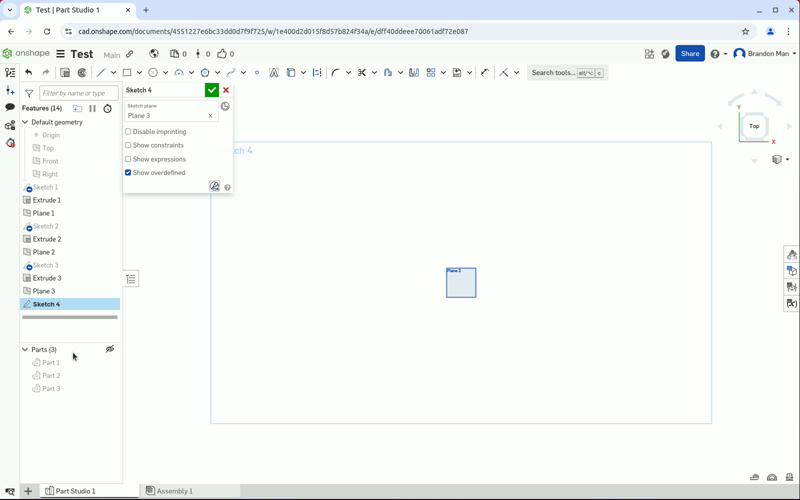
key(l)
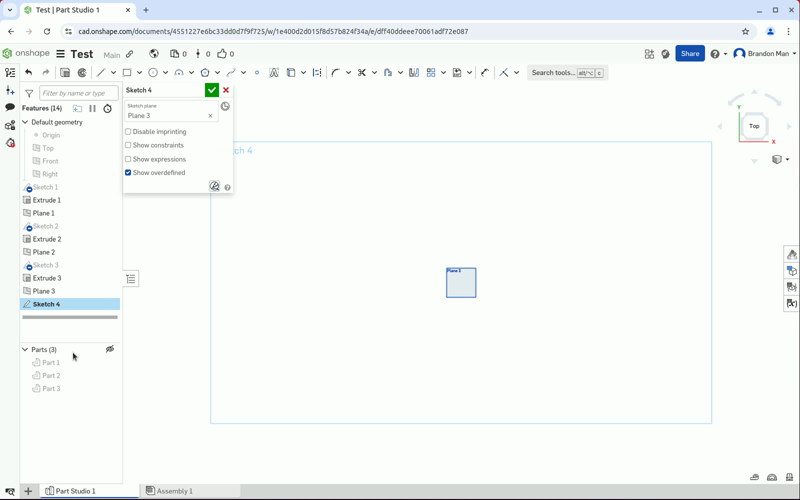
key_down(shift)
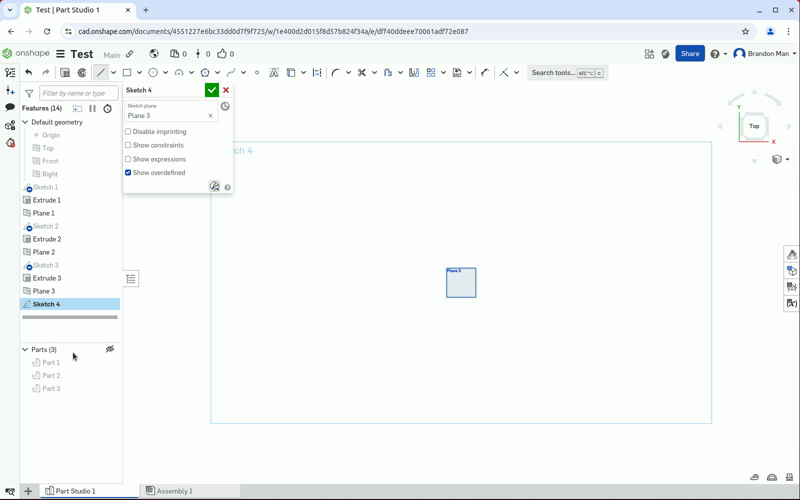
mouse_move(460, 282)
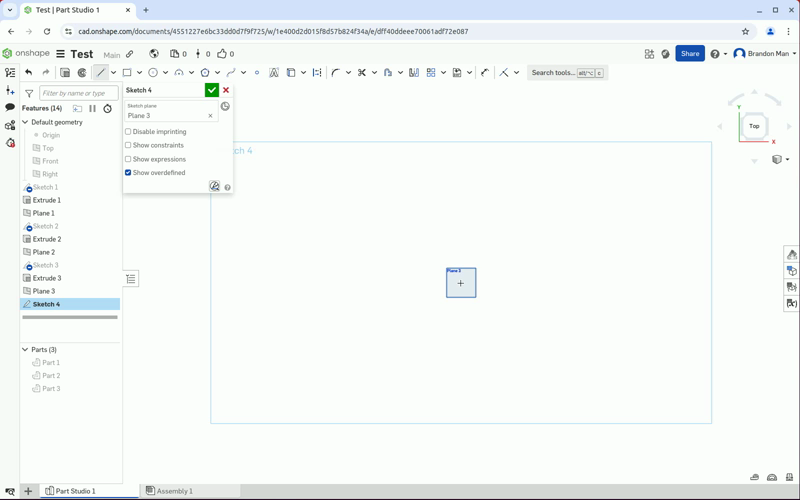
click(460, 282)
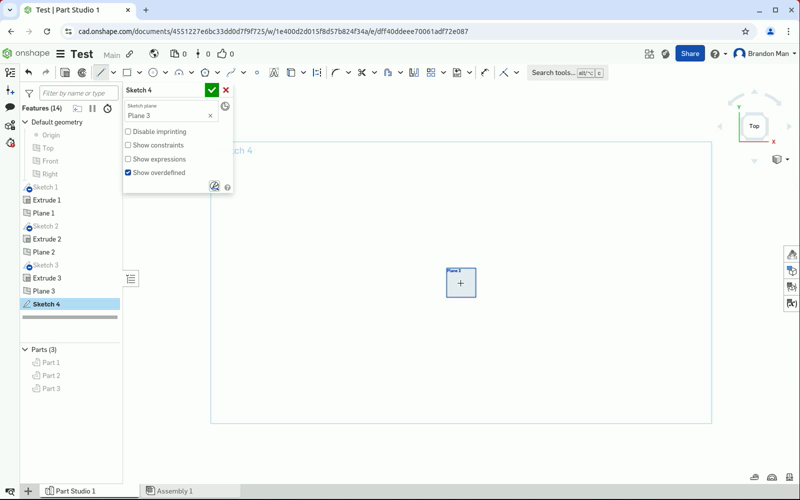
key_up(shift)
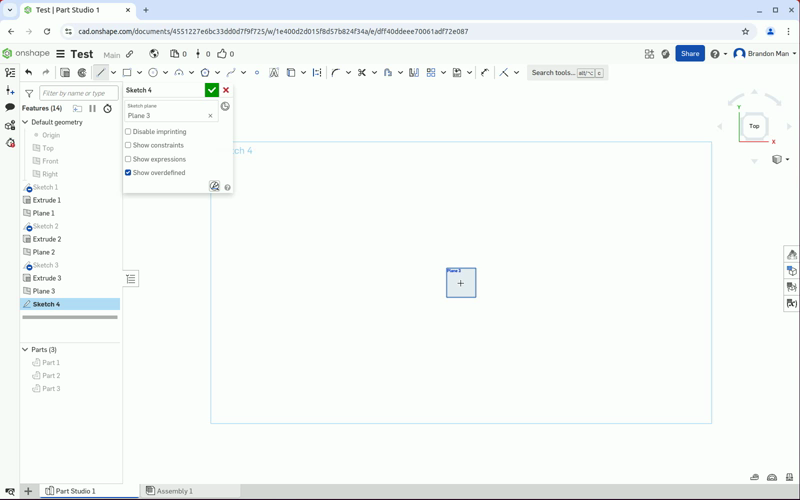
key_down(shift)
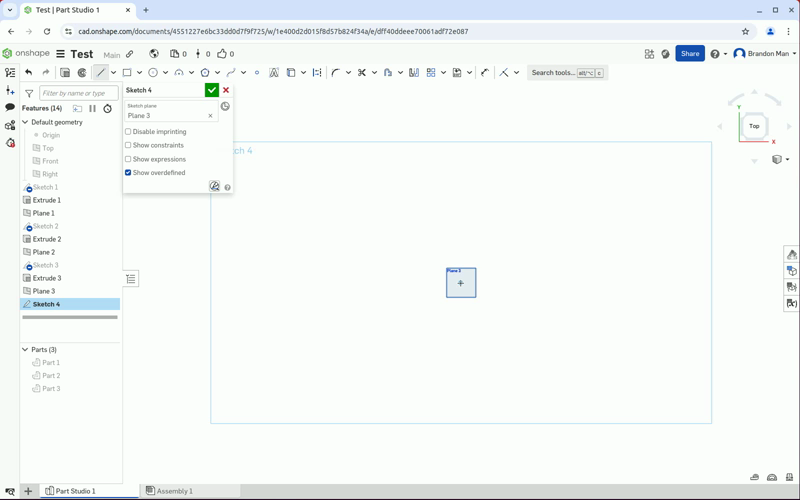
mouse_move(490, 282)
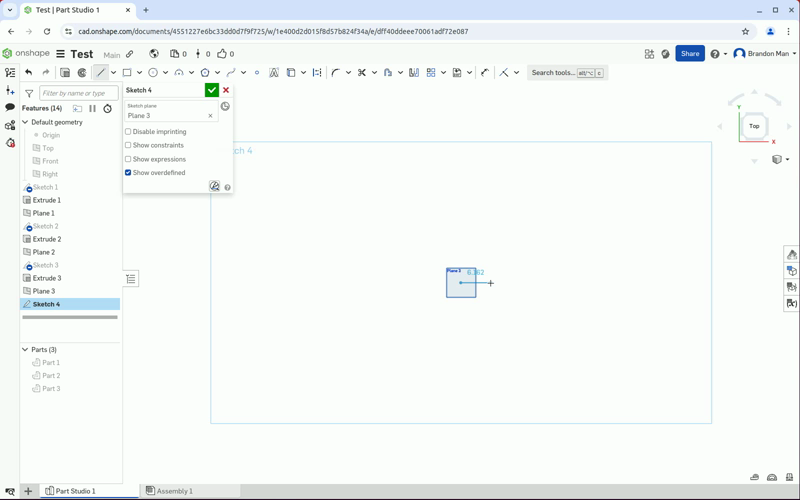
mouse_move(498, 282)
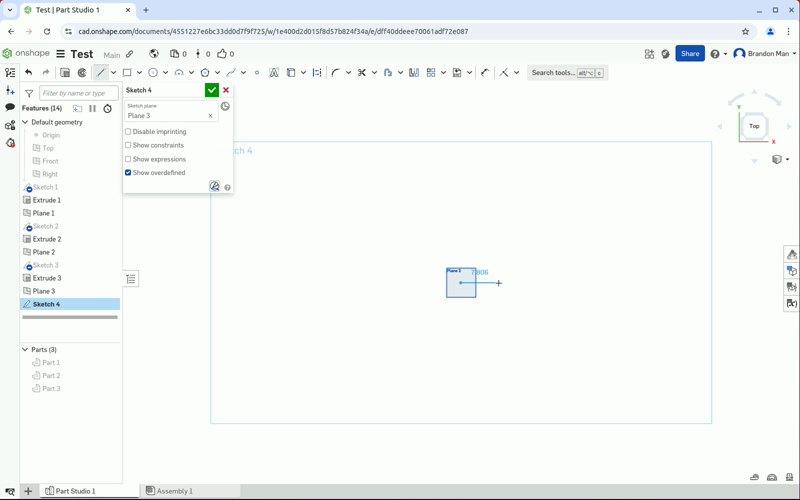
click(498, 282)
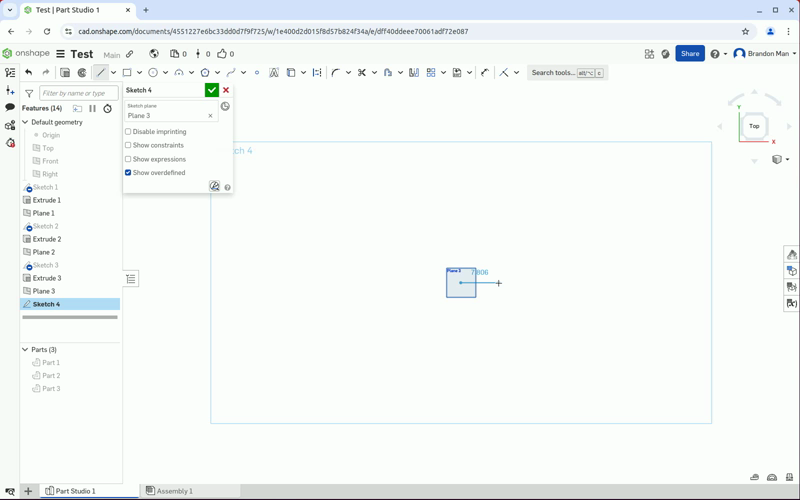
key_up(shift)
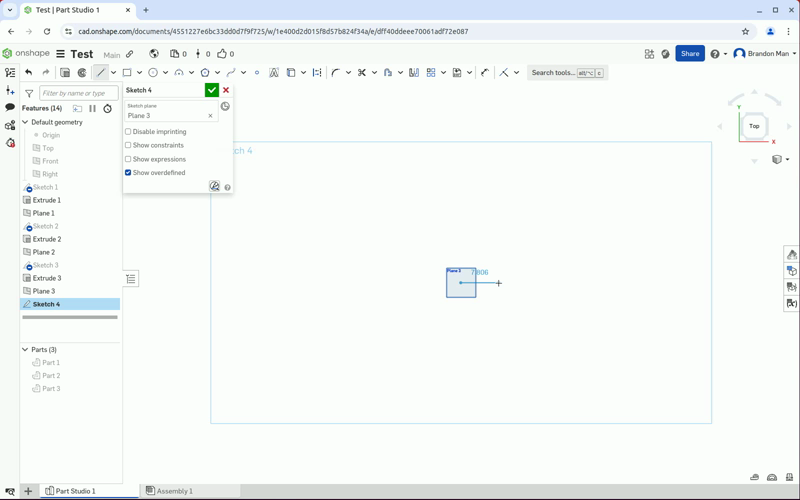
key_down(shift)
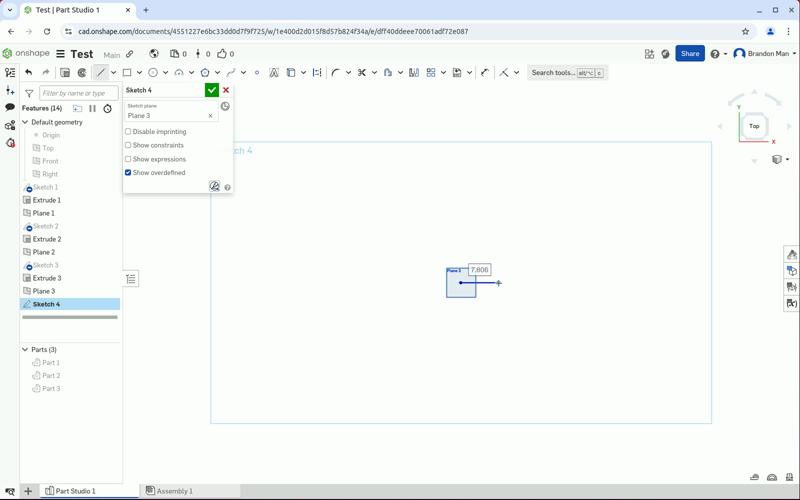
mouse_move(528, 282)
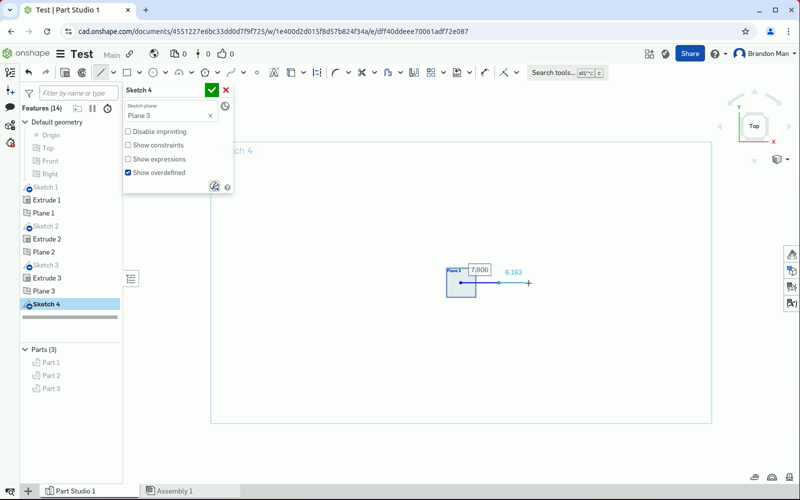
mouse_move(498, 264)
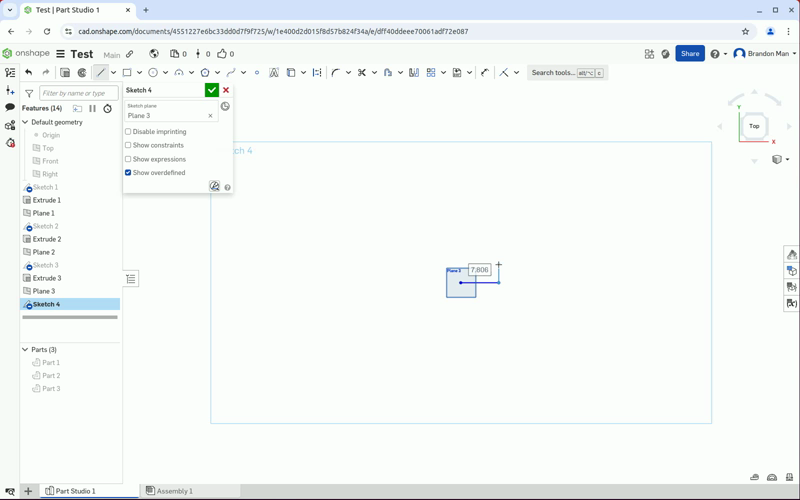
click(498, 264)
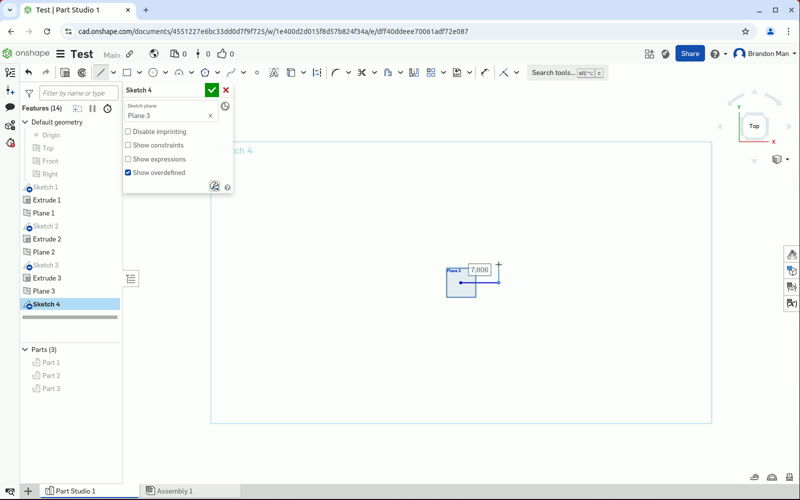
key_up(shift)
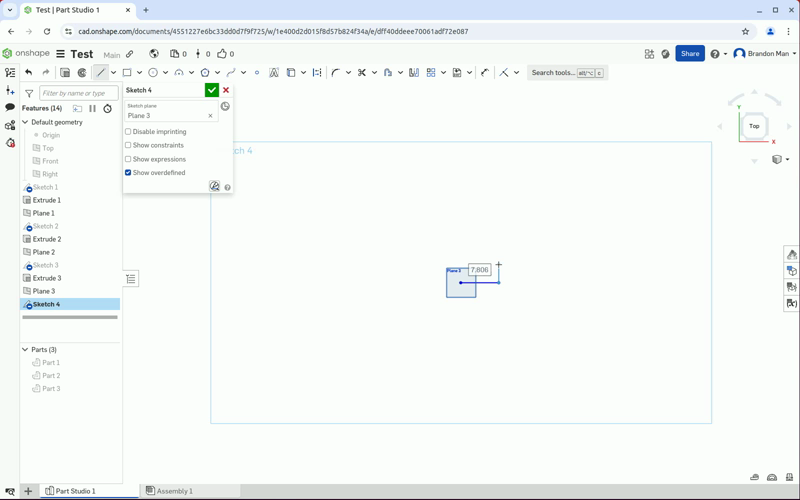
key_down(shift)
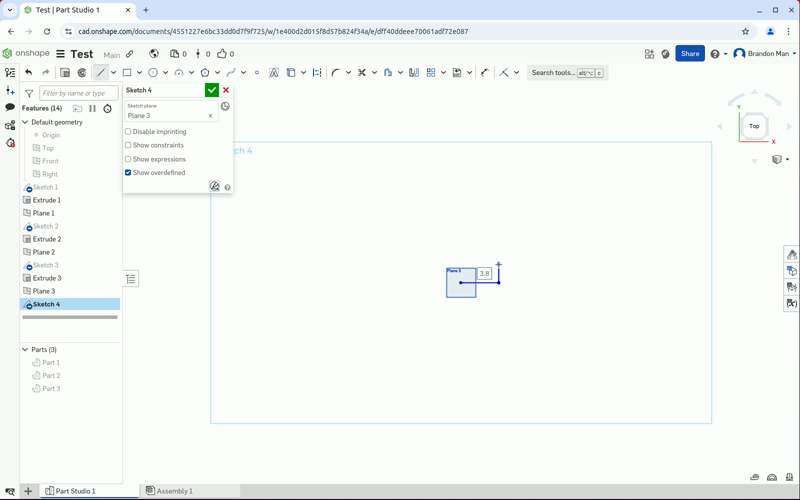
mouse_move(528, 264)
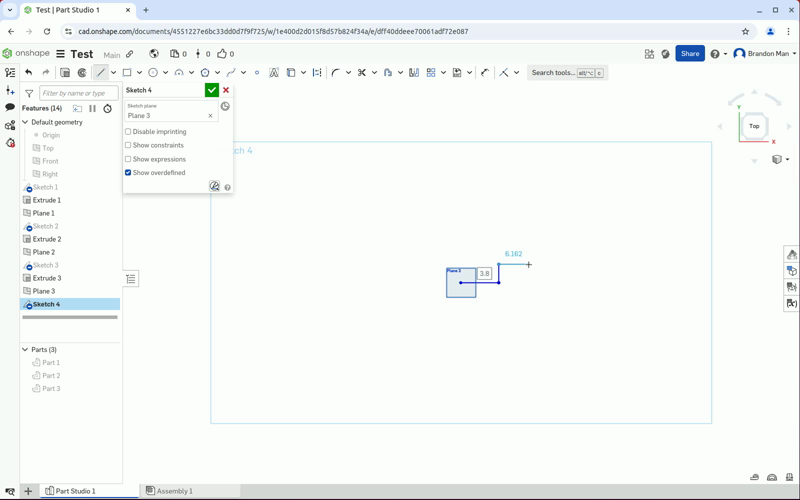
mouse_move(517, 264)
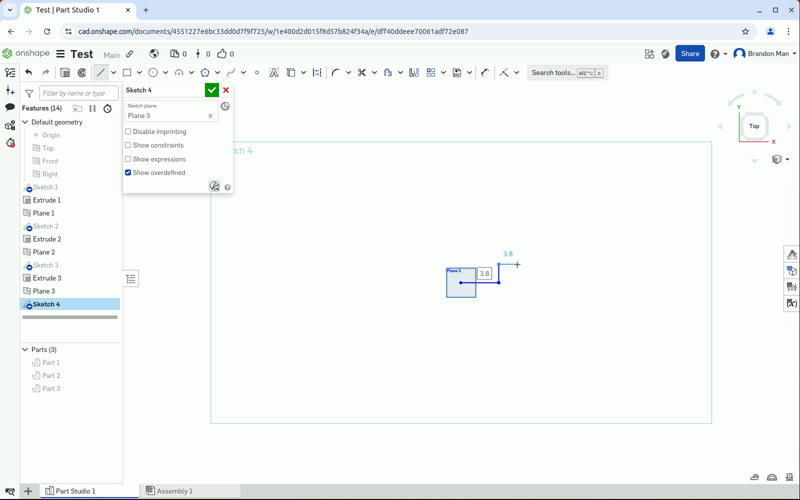
click(517, 264)
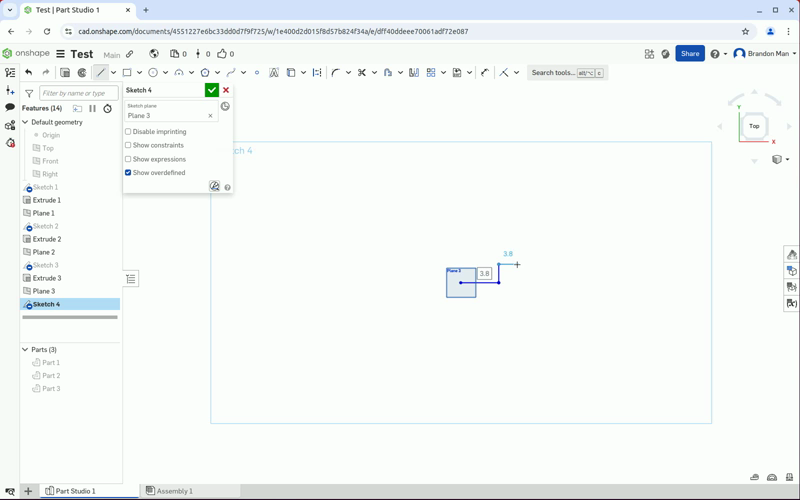
key_up(shift)
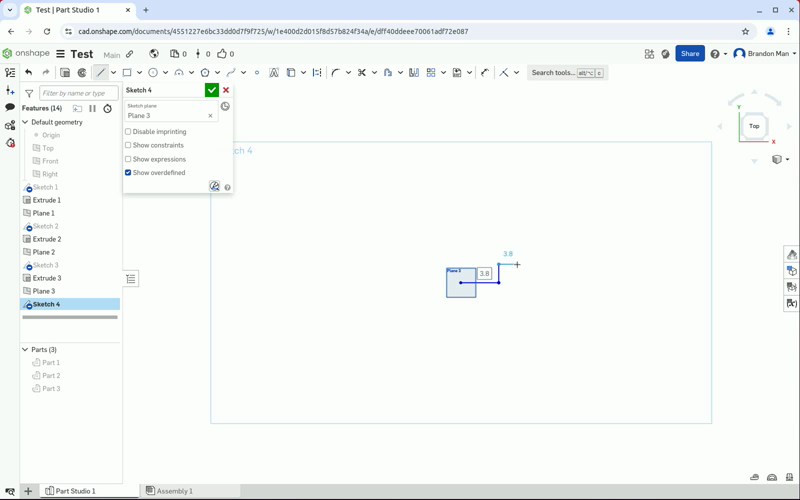
key_down(shift)
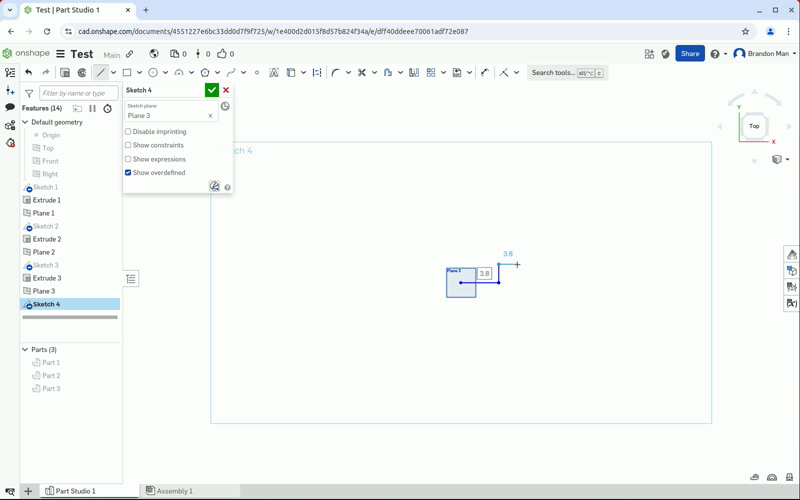
mouse_move(547, 264)
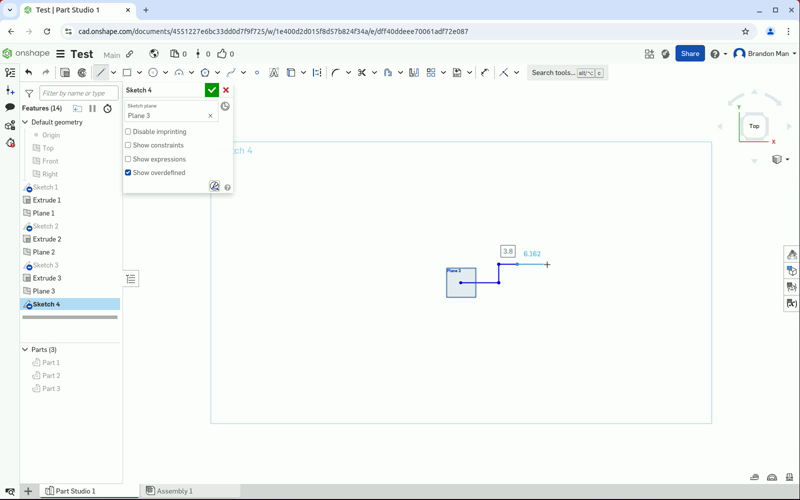
mouse_move(517, 226)
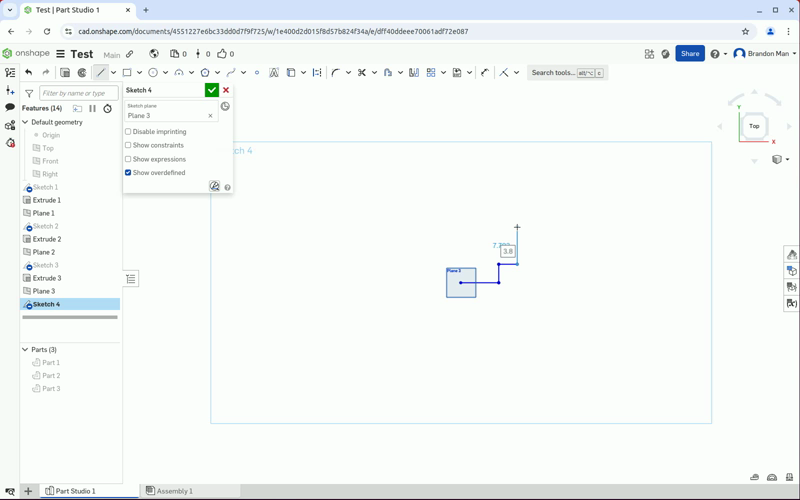
click(517, 226)
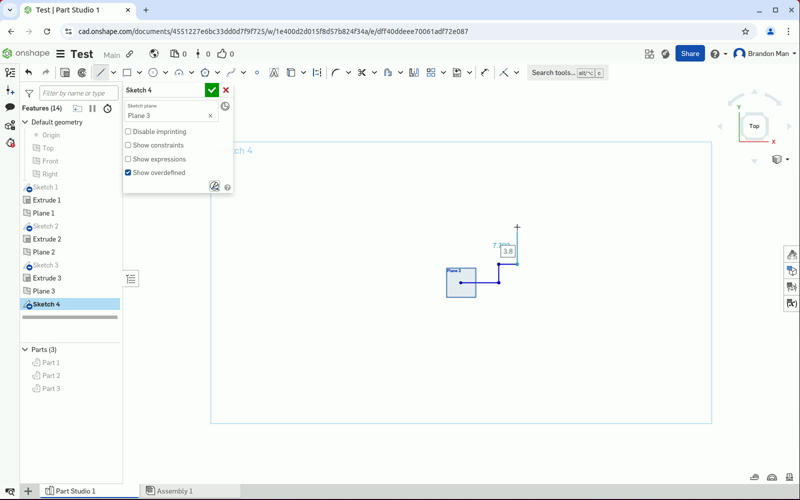
key_up(shift)
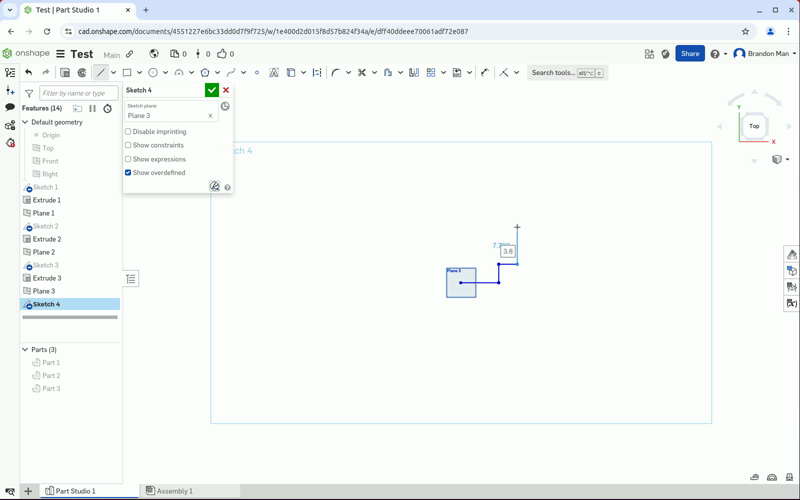
key_down(shift)
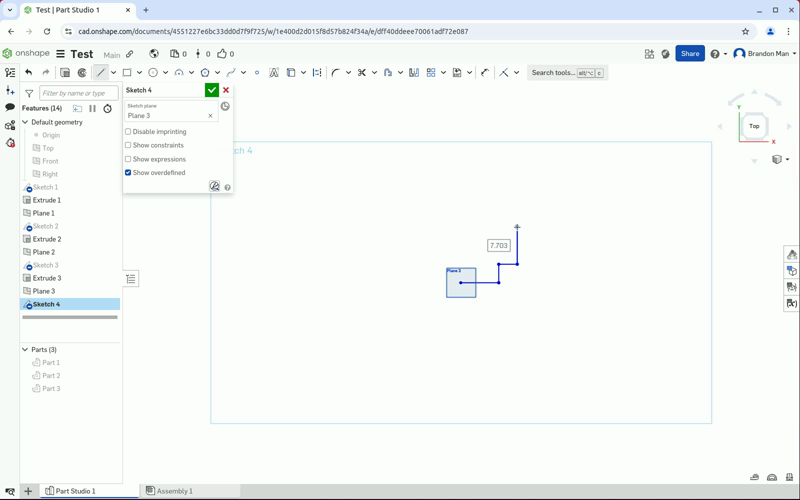
mouse_move(547, 226)
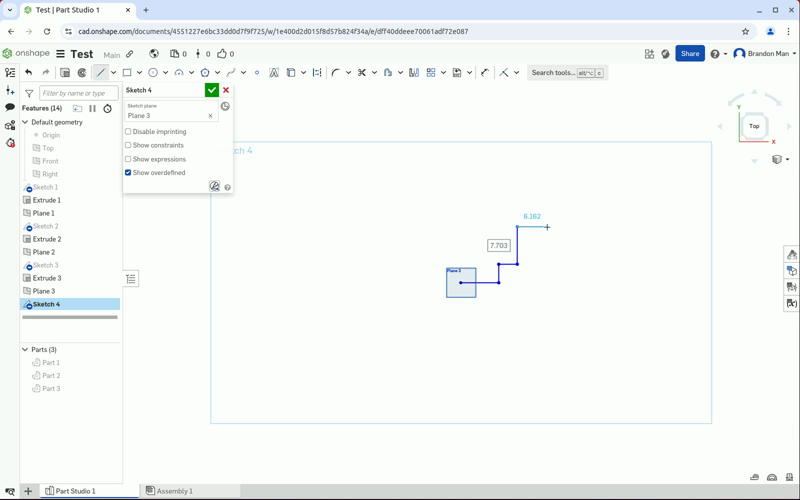
mouse_move(498, 226)
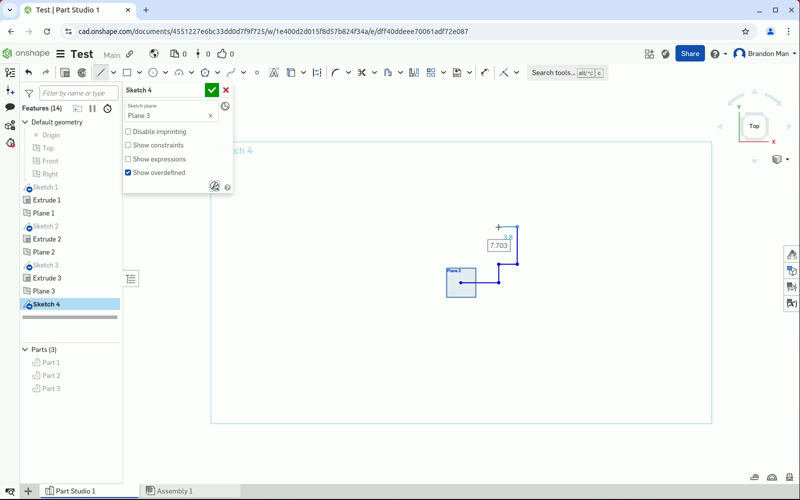
click(498, 226)
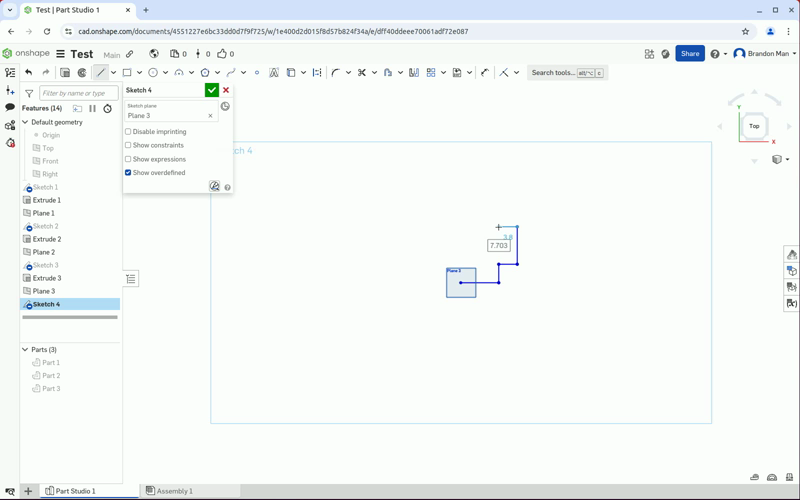
key_up(shift)
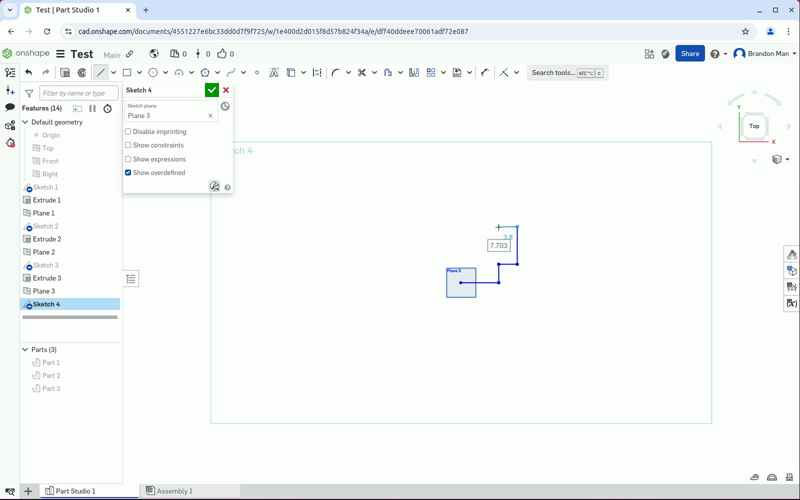
key_down(shift)
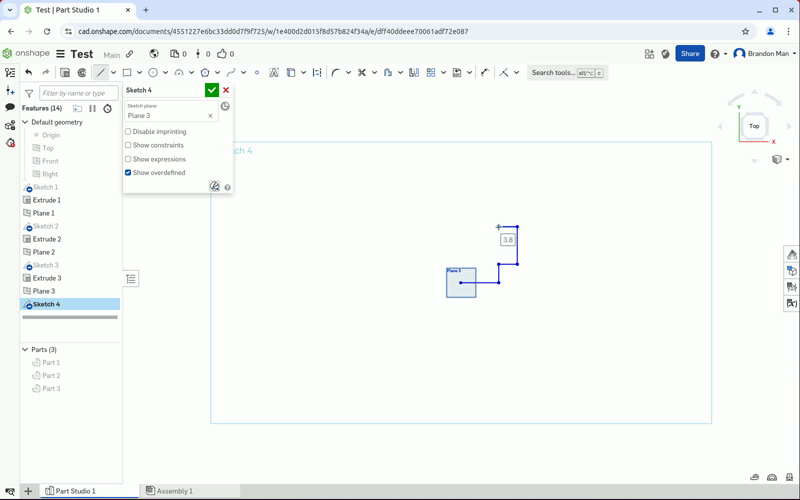
mouse_move(528, 226)
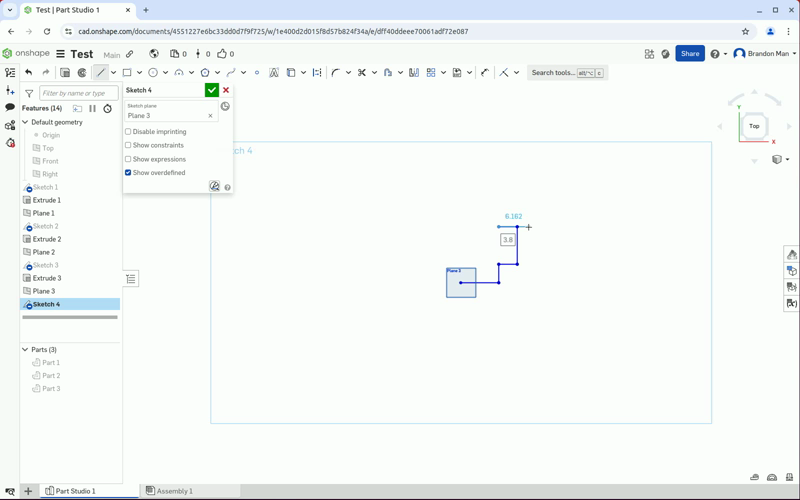
mouse_move(498, 207)
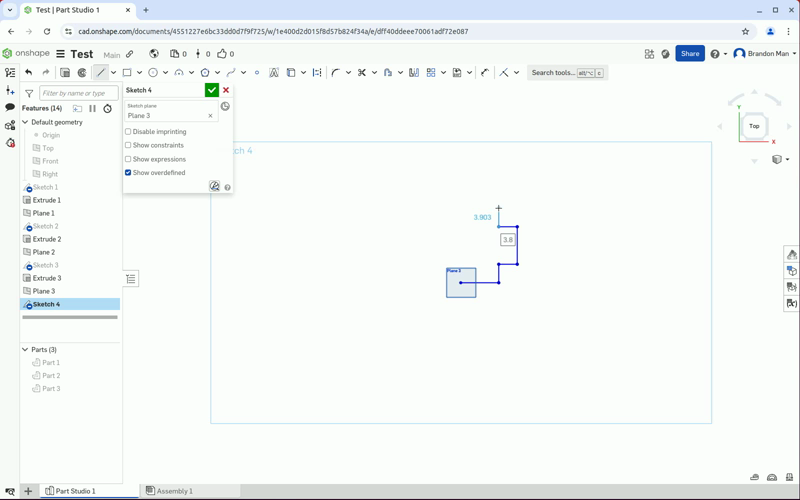
click(498, 207)
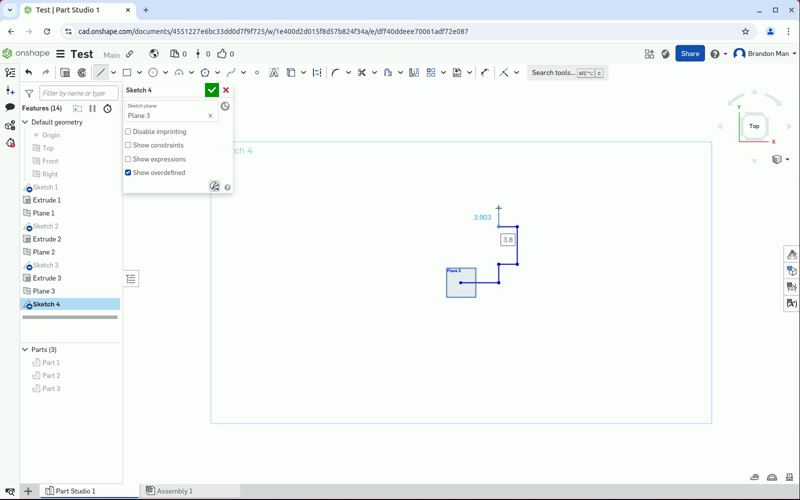
key_up(shift)
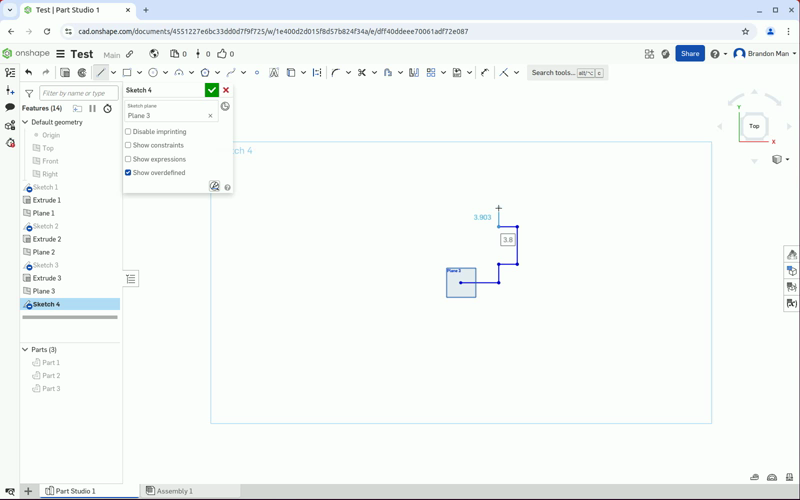
key_down(shift)
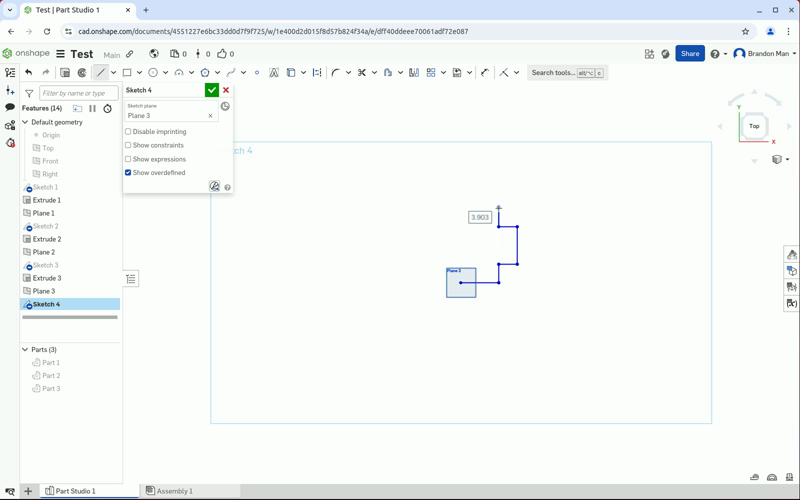
mouse_move(528, 207)
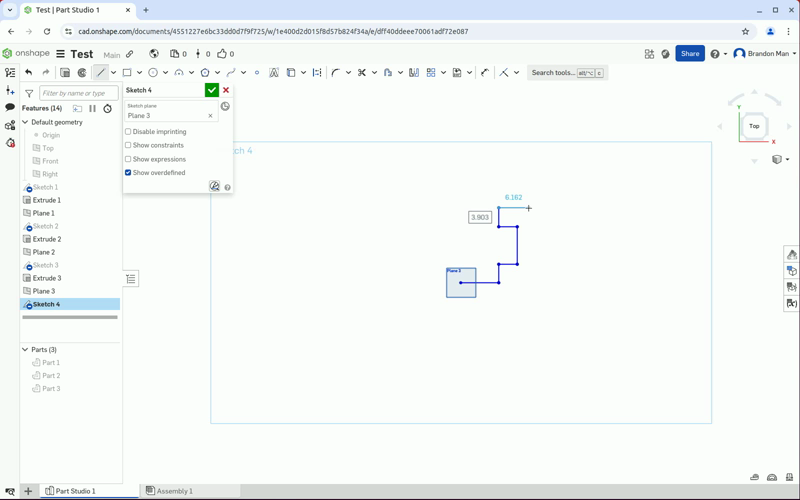
mouse_move(460, 207)
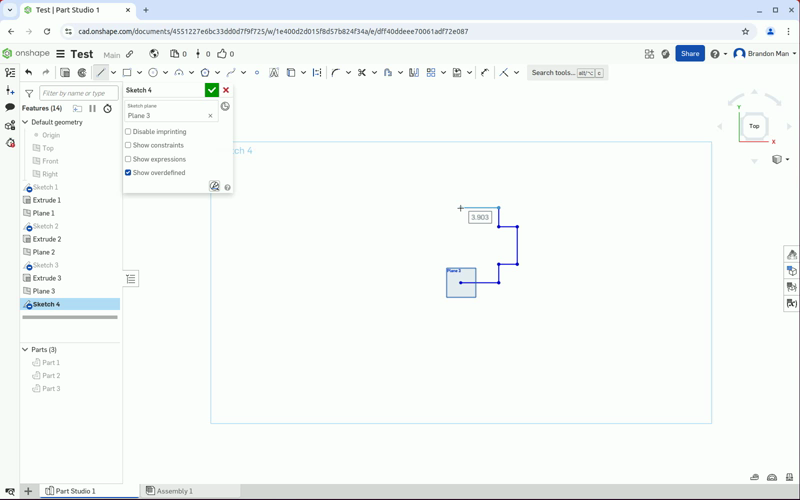
click(460, 207)
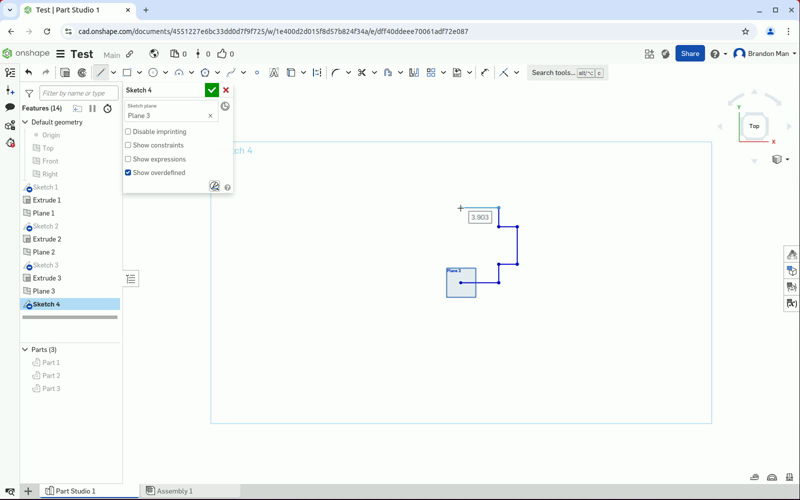
key_up(shift)
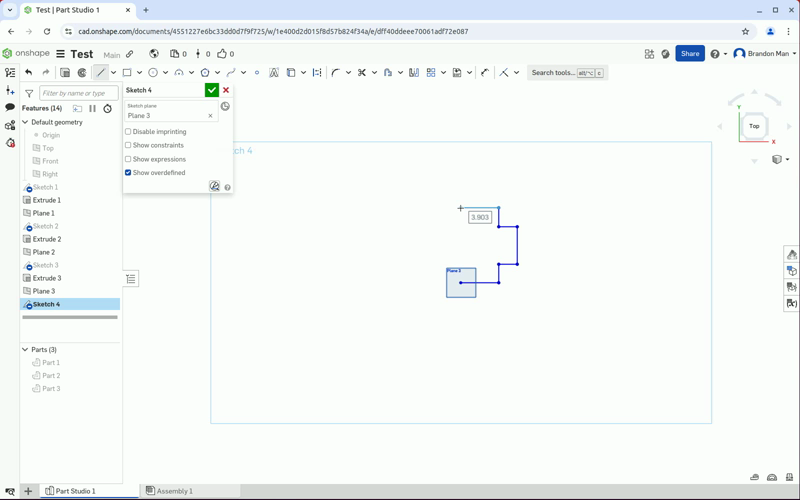
key_down(shift)
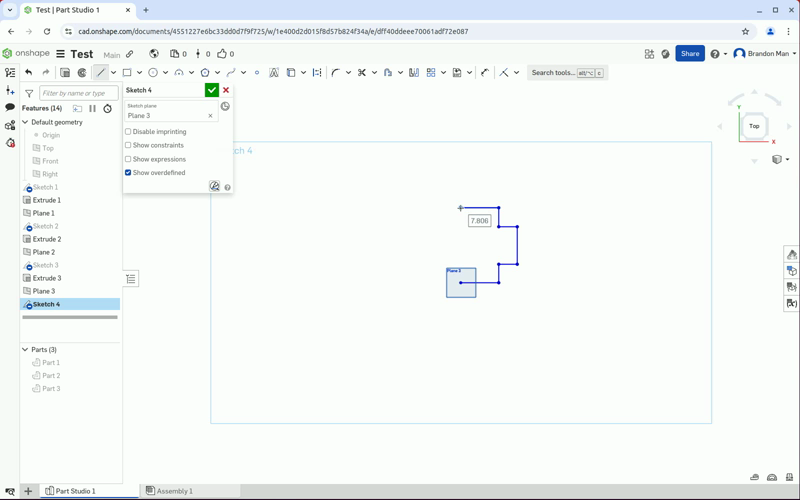
mouse_move(460, 282)
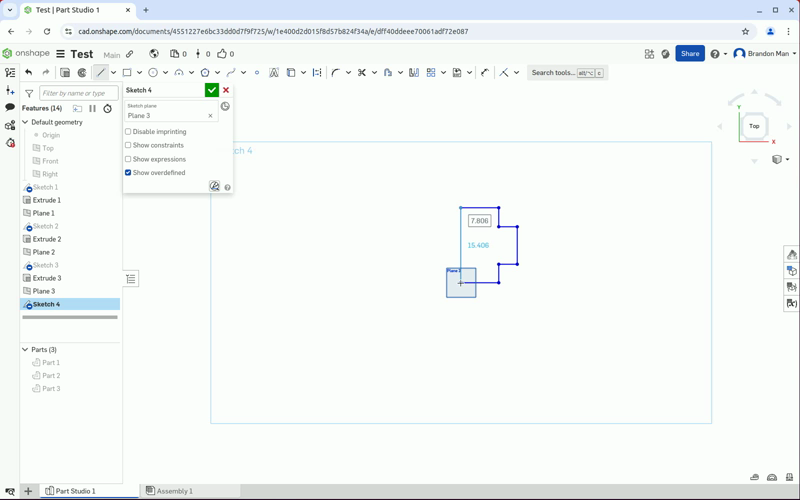
key_up(shift)
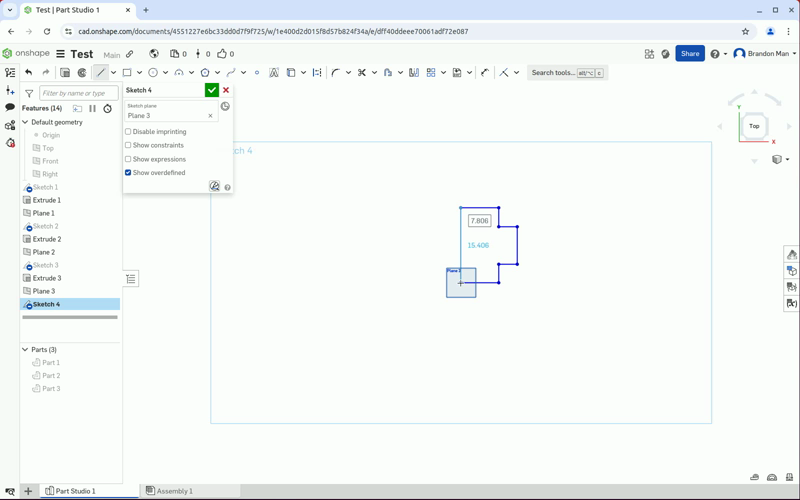
click(460, 282)
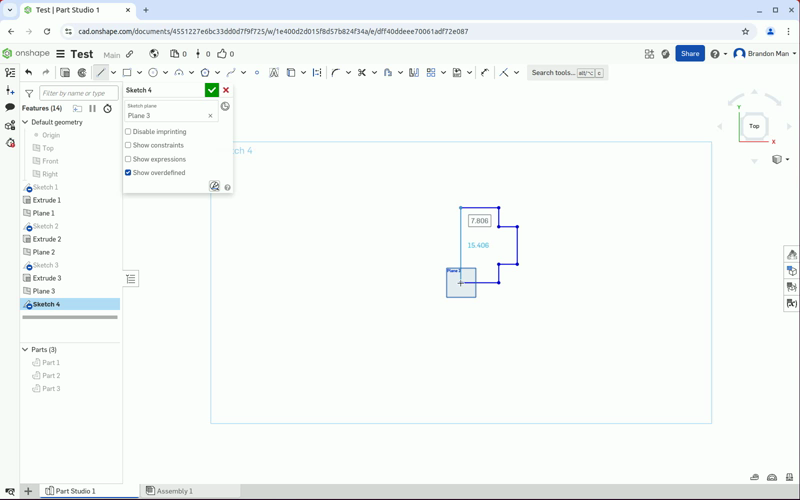
key(esc)
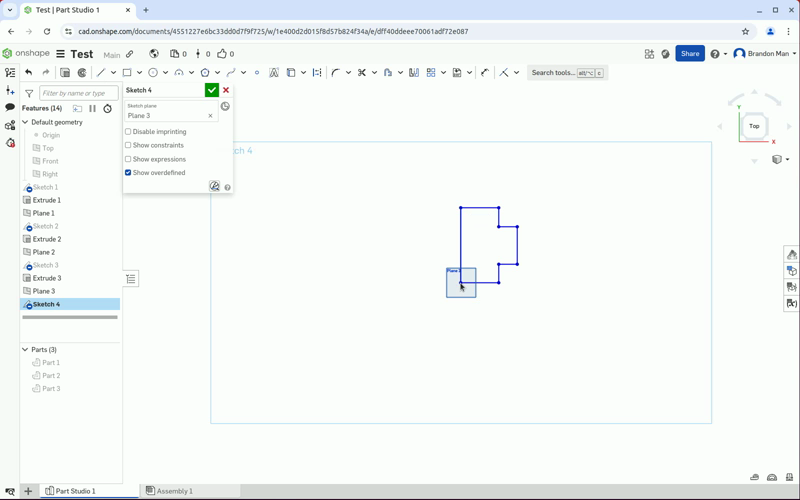
mouse_move(467, 275)
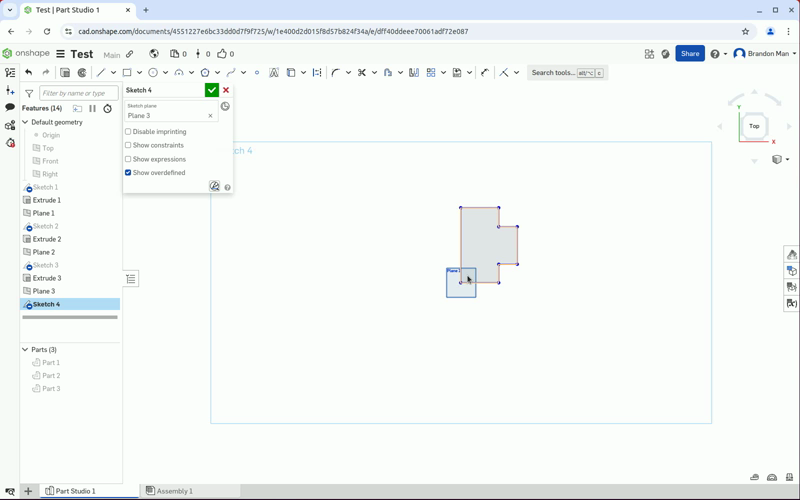
click(467, 275)
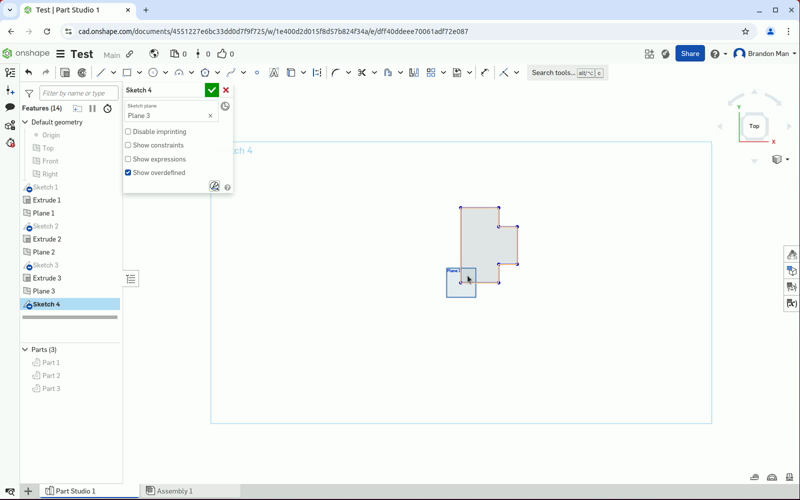
mouse_move(73, 352)
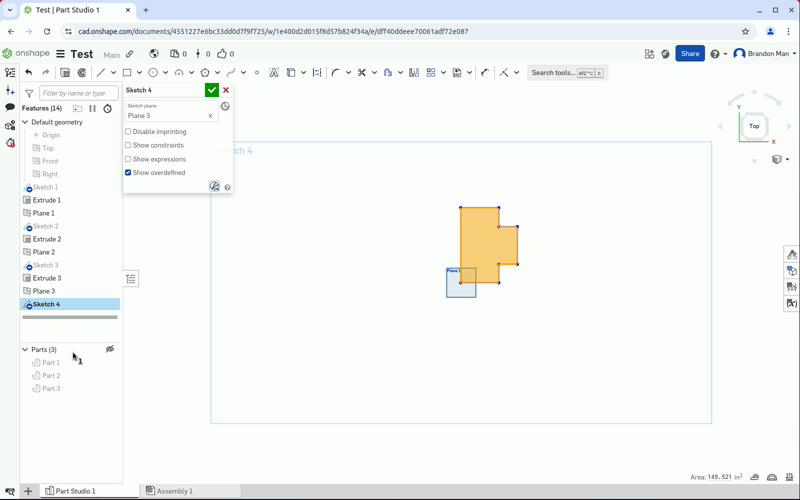
key(shift+y)
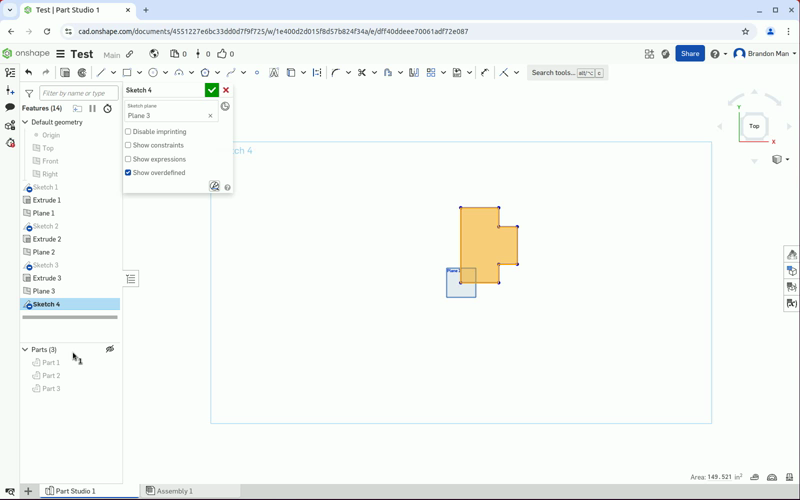
key(shift+e)
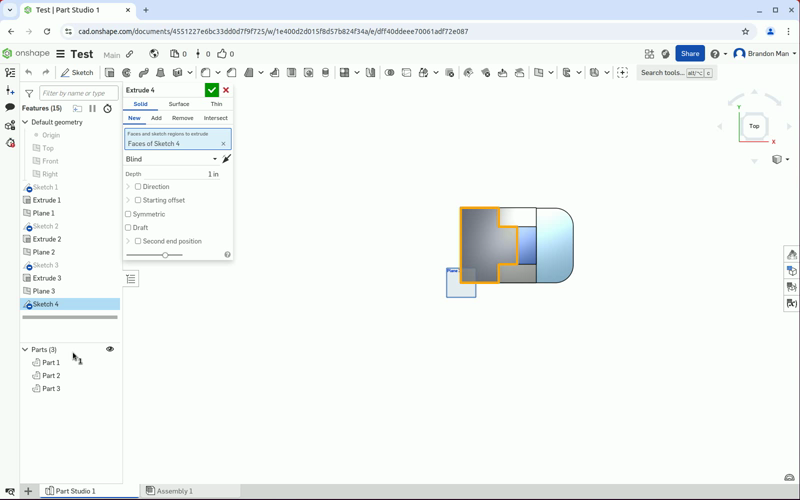
mouse_move(143, 106)
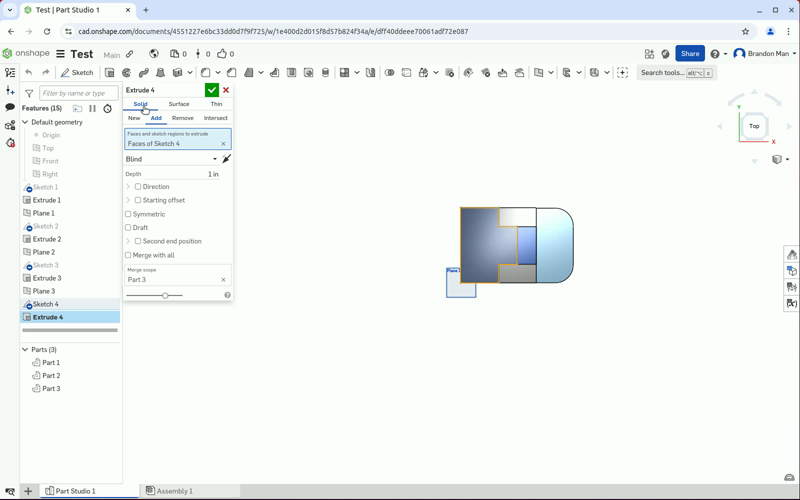
click(143, 106)
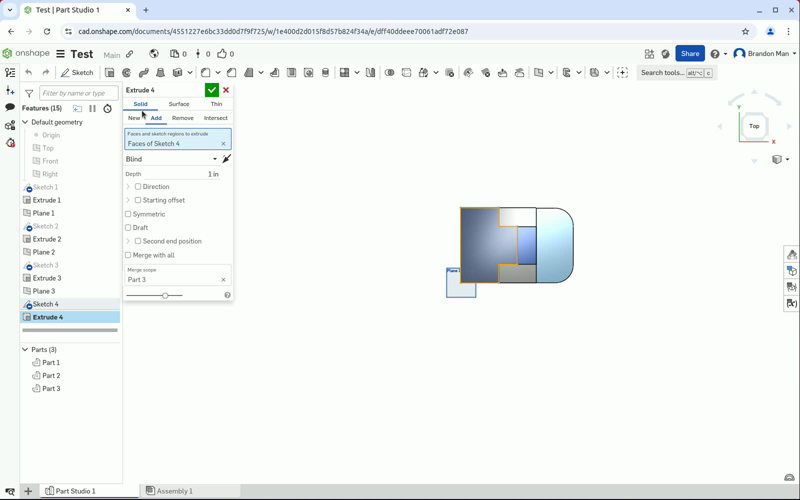
mouse_move(137, 120)
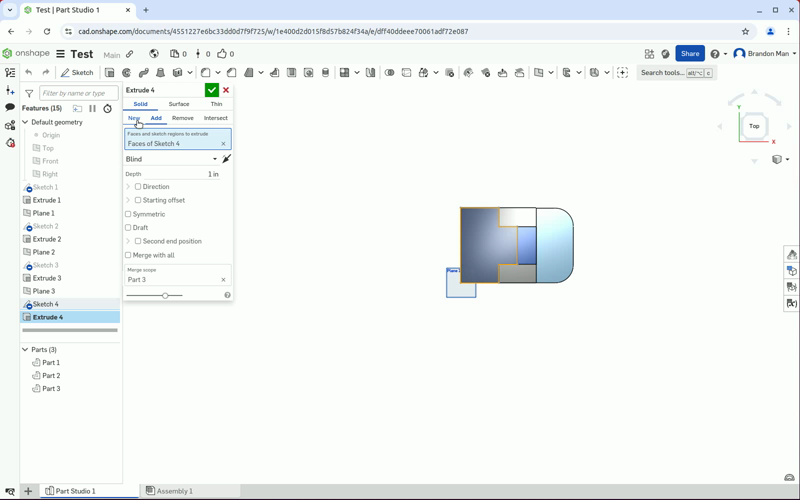
click(137, 120)
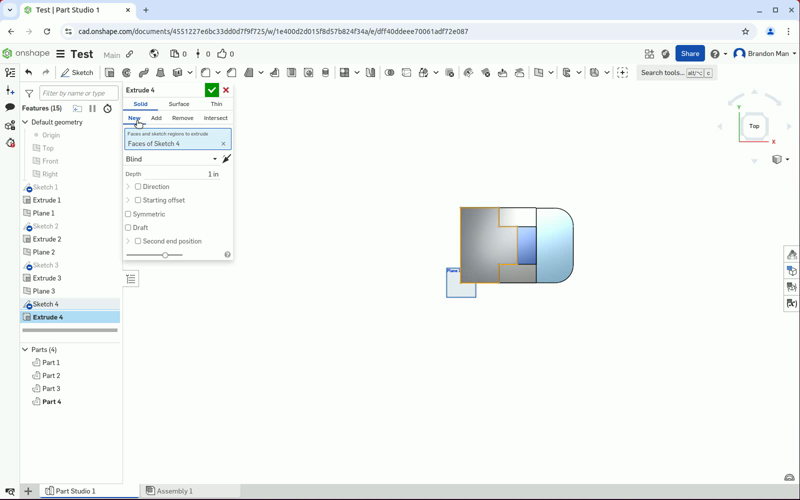
key(tab, 4)
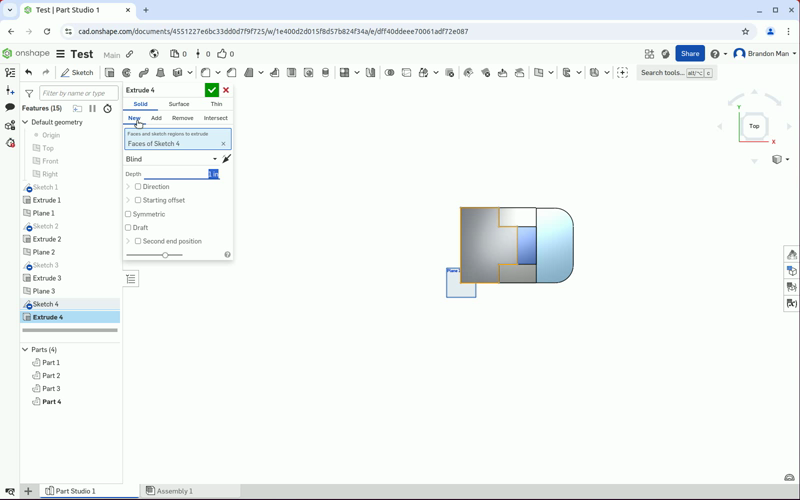
text(3.851)
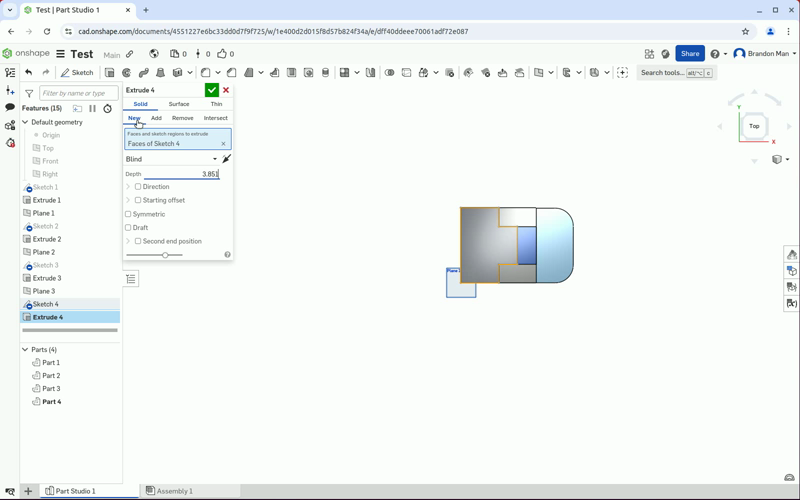
key(enter)
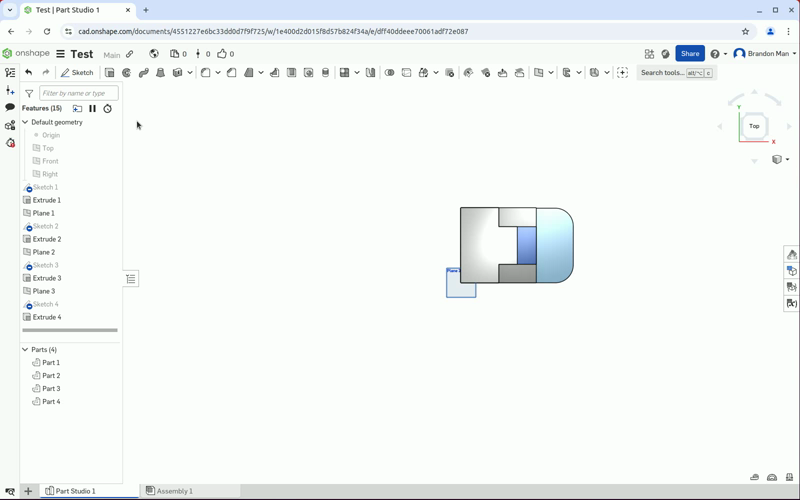
key(shift+h)
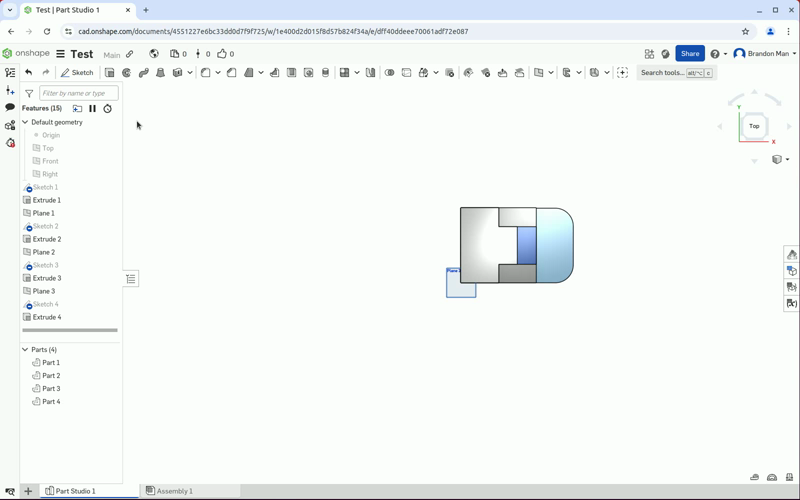
key(shift+h)
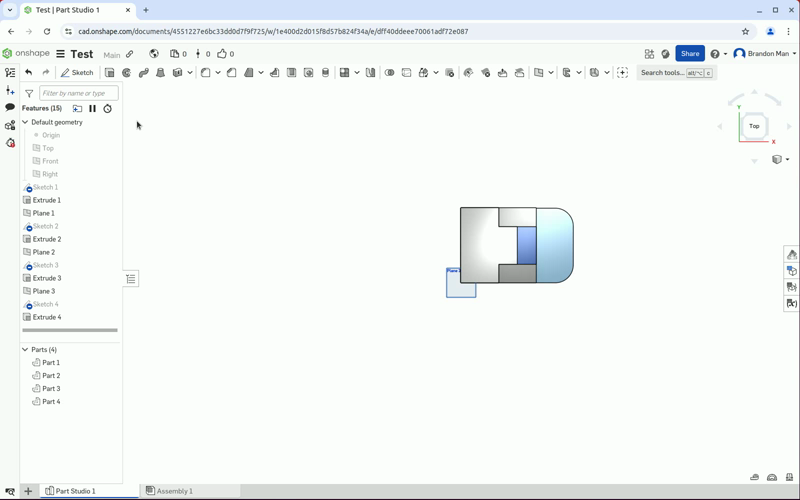
mouse_move(73, 189)
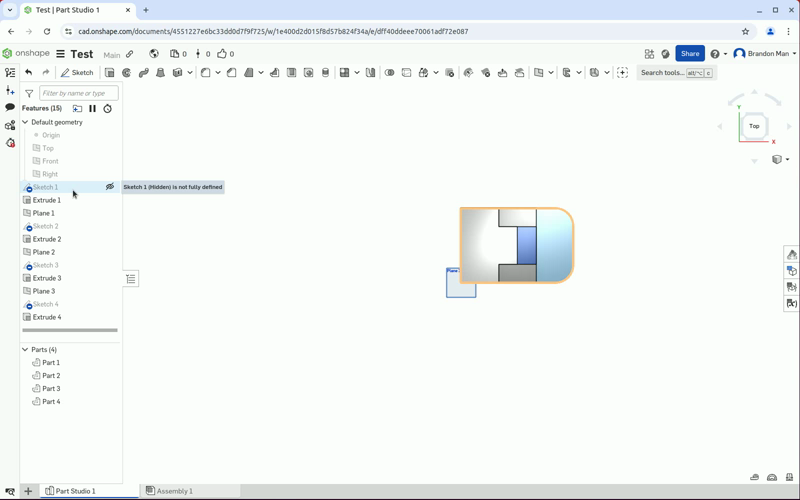
click(73, 189)
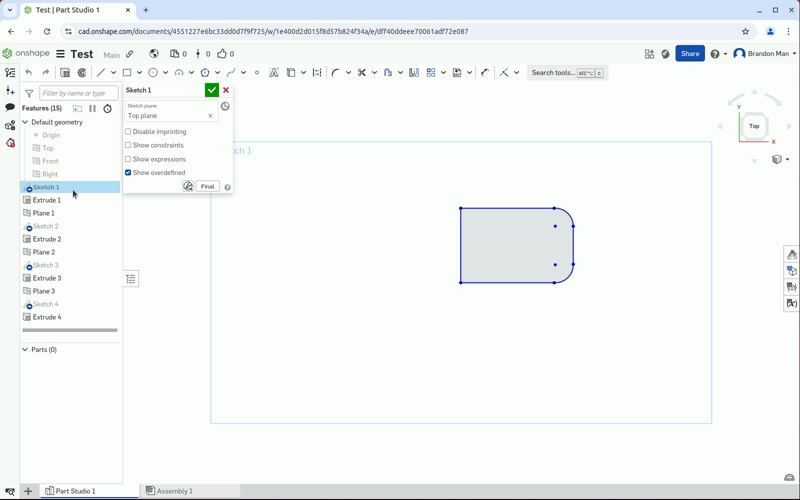
mouse_move(229, 92)
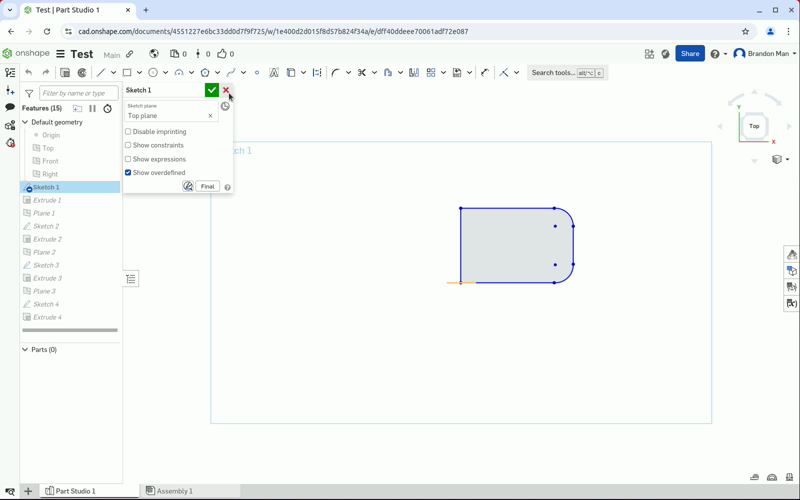
click(229, 92)
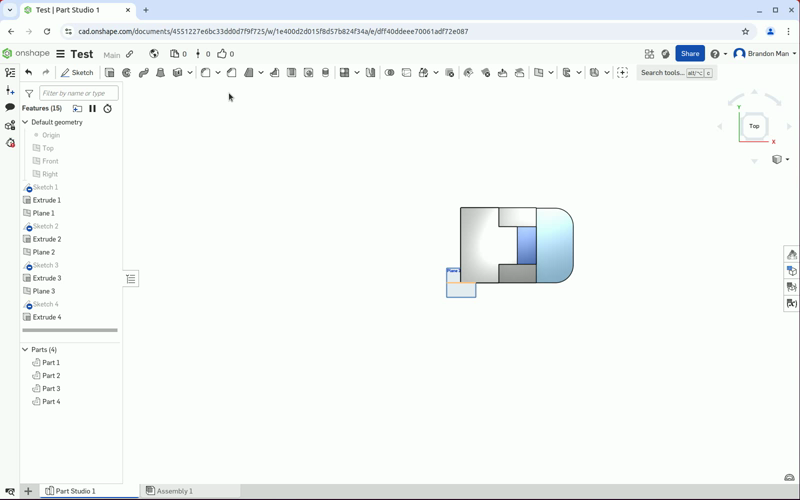
mouse_move(73, 352)
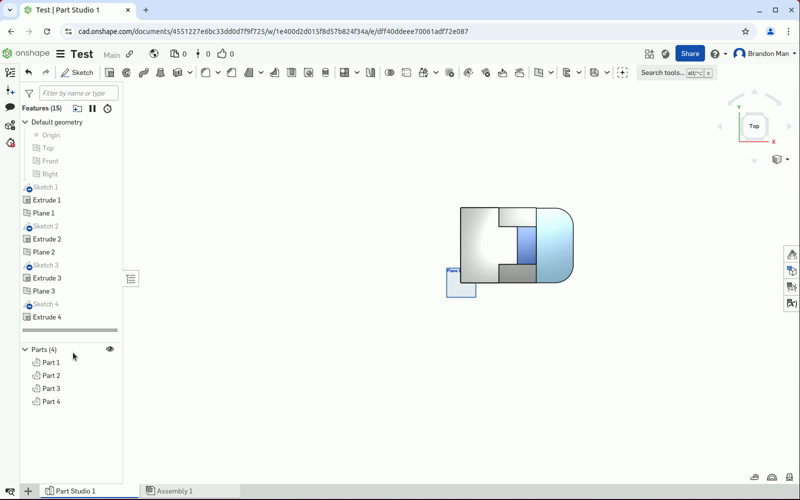
key(y)
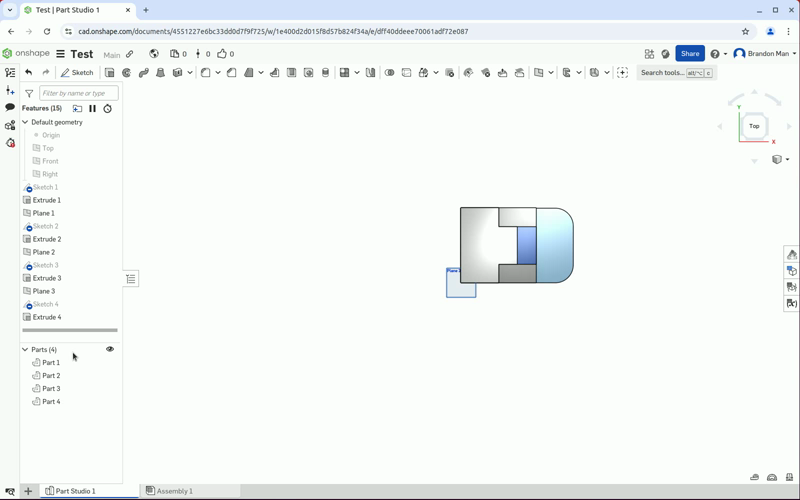
key(shift+p)
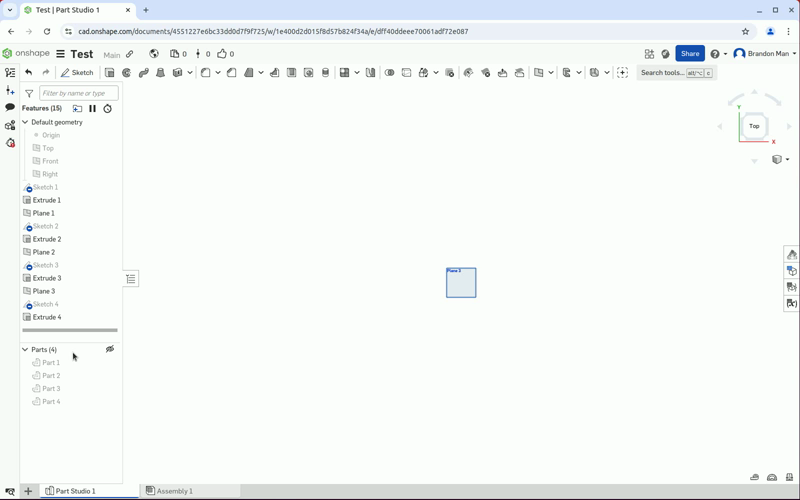
key(space)
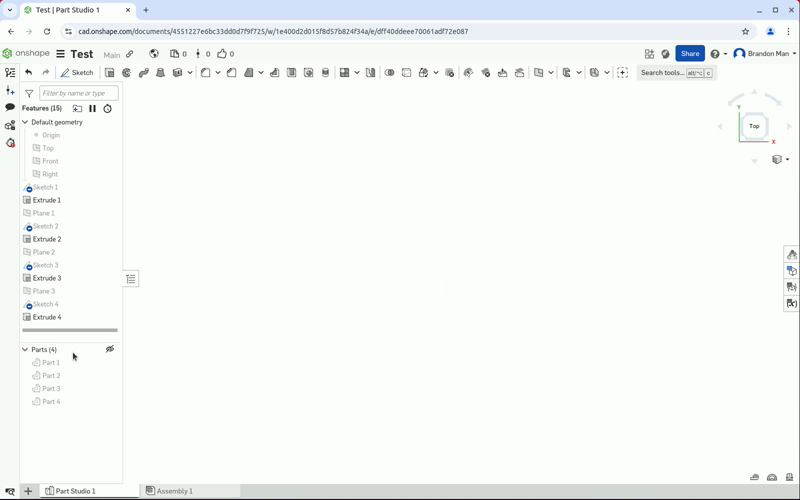
key_down(shift)
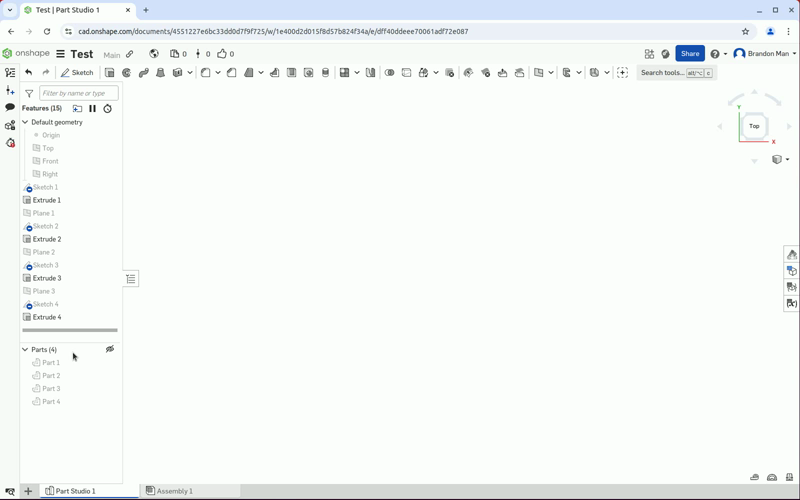
key(up)
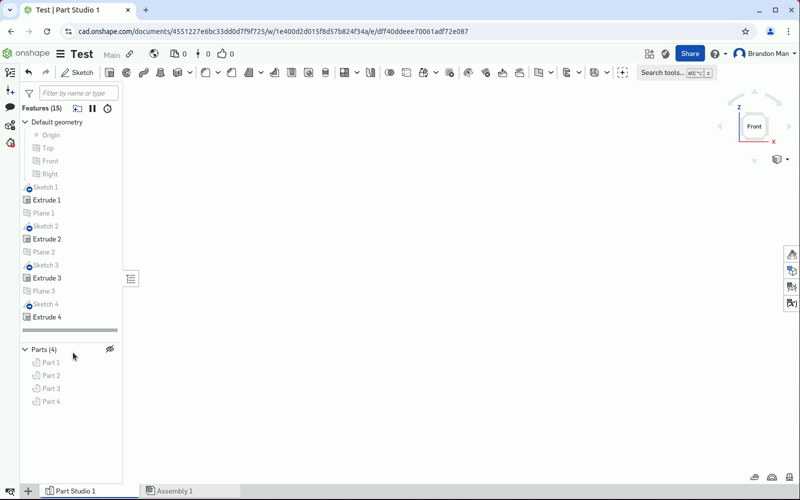
key_up(shift)
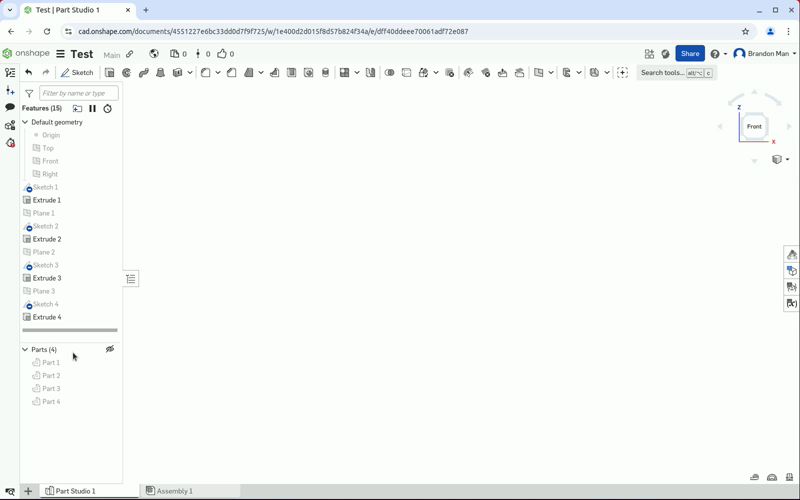
mouse_move(73, 352)
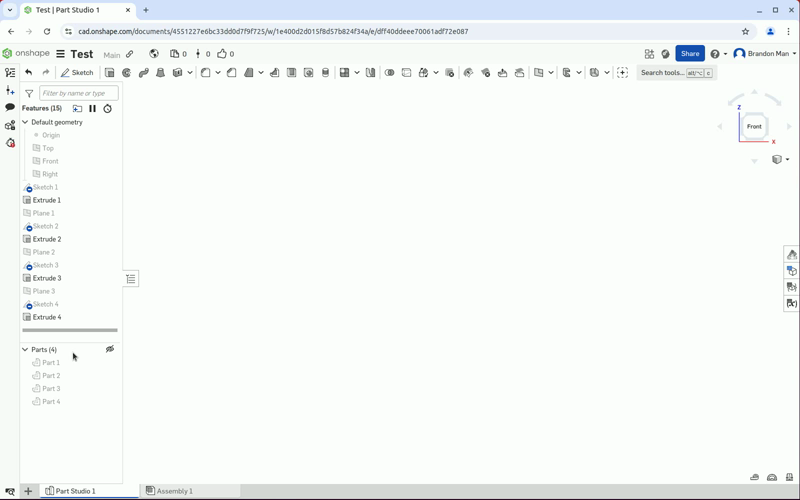
key(shift+y)
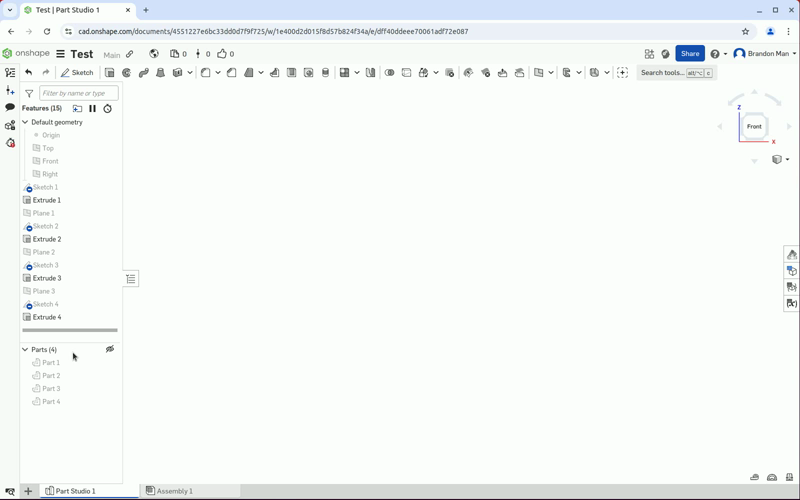
key(shift+s)
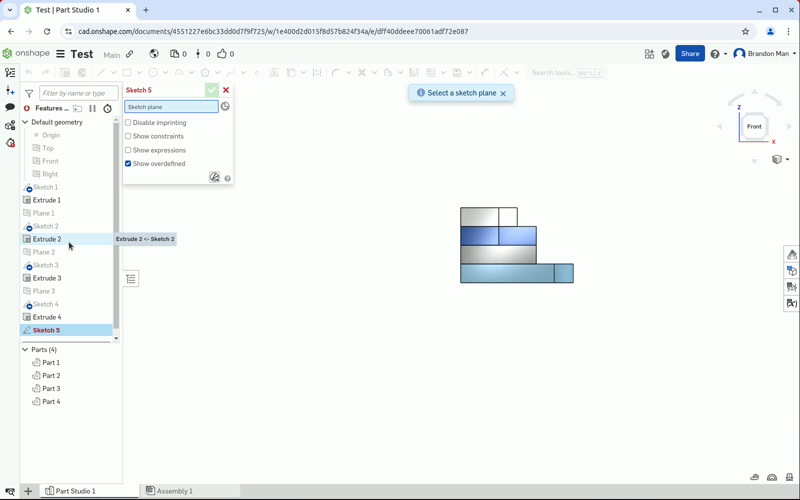
scroll(3)
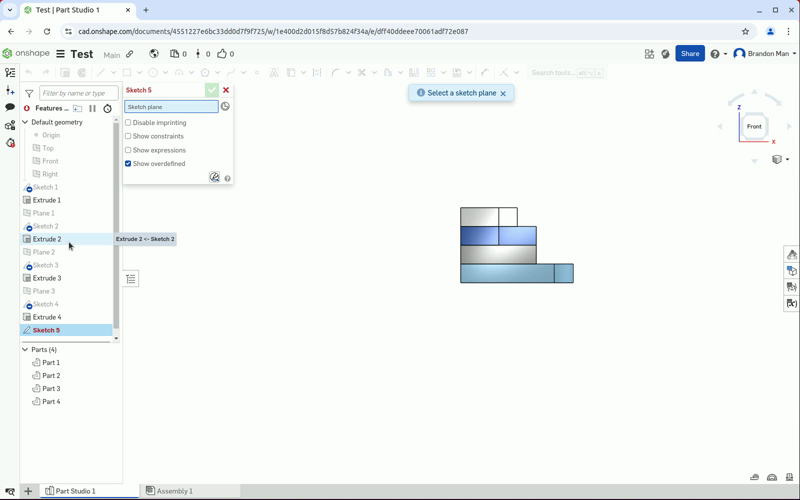
mouse_move(69, 163)
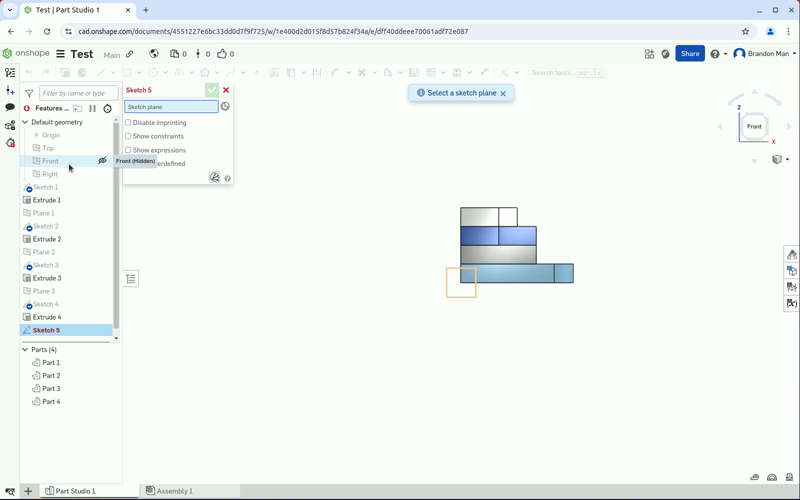
click(69, 163)
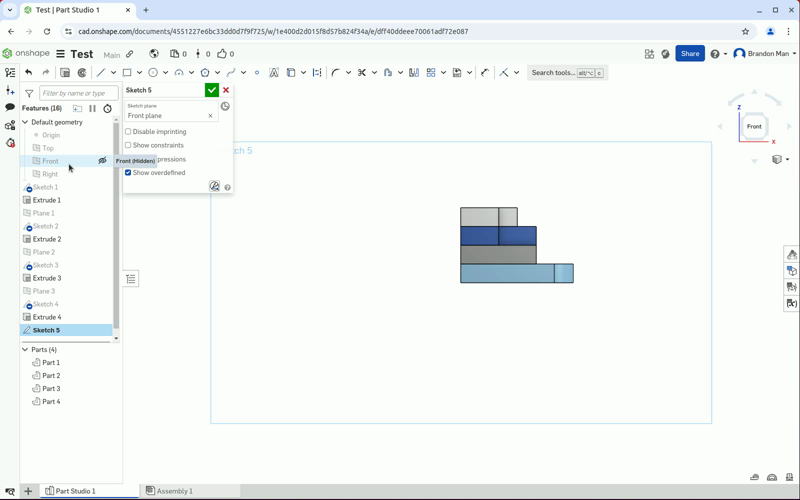
mouse_move(73, 352)
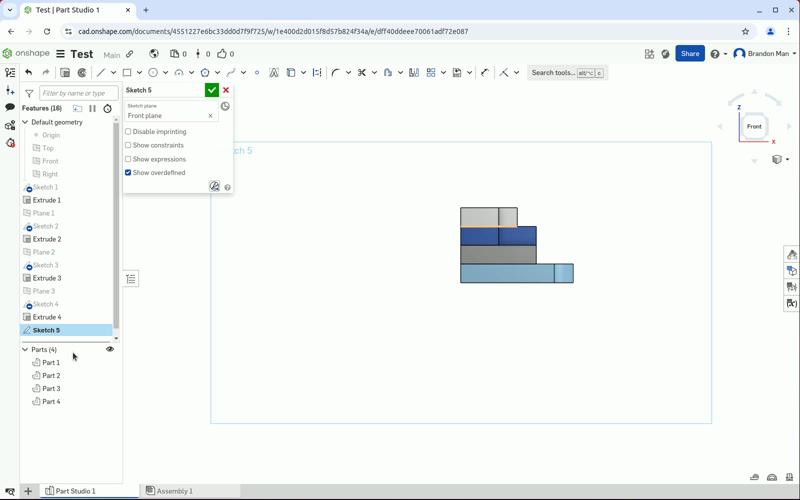
key(y)
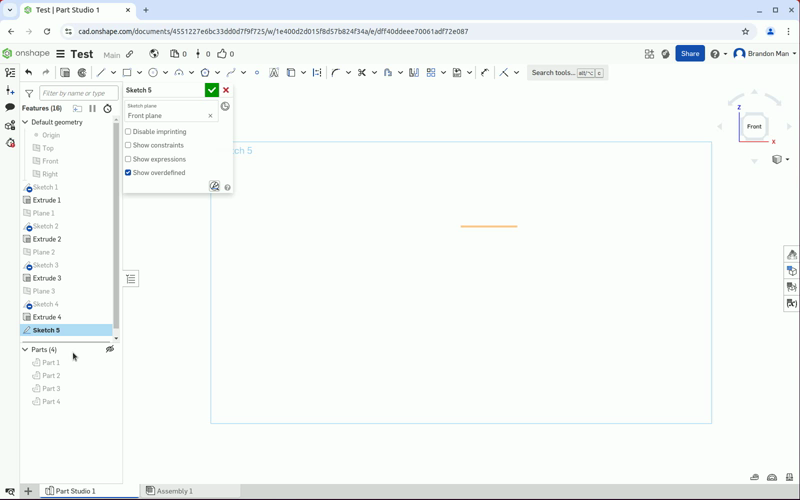
key(l)
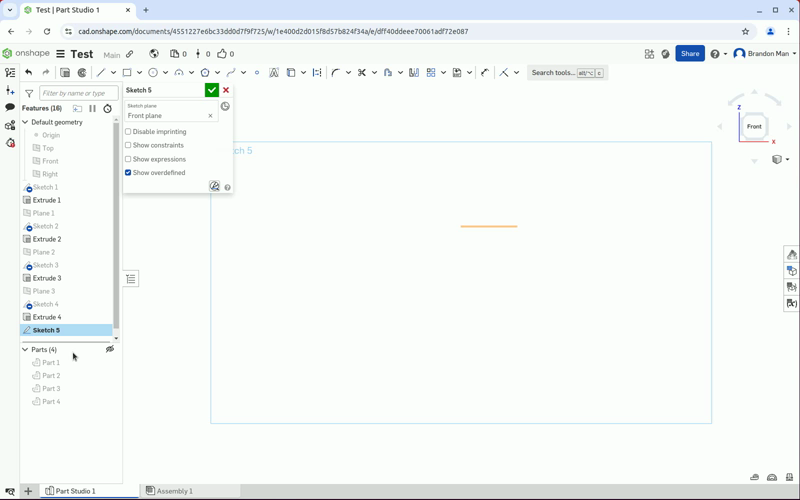
key_down(shift)
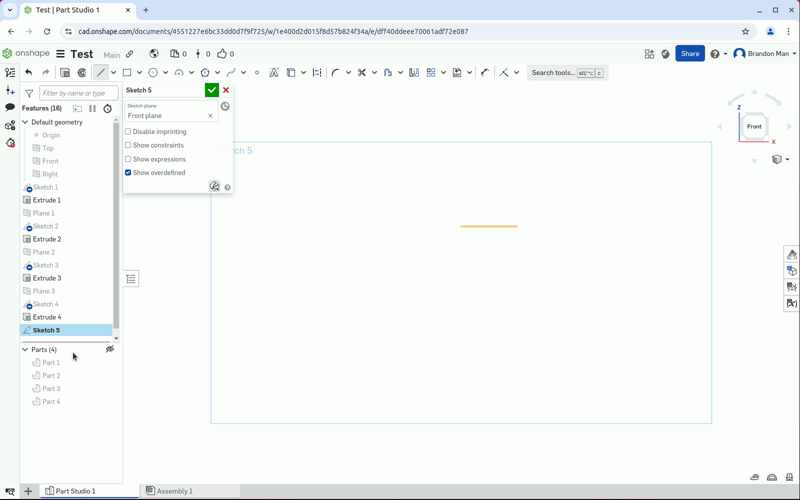
mouse_move(460, 226)
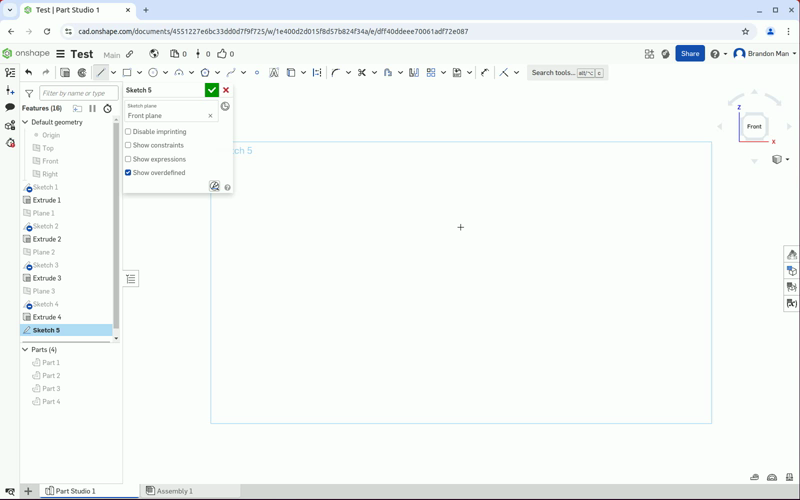
click(460, 226)
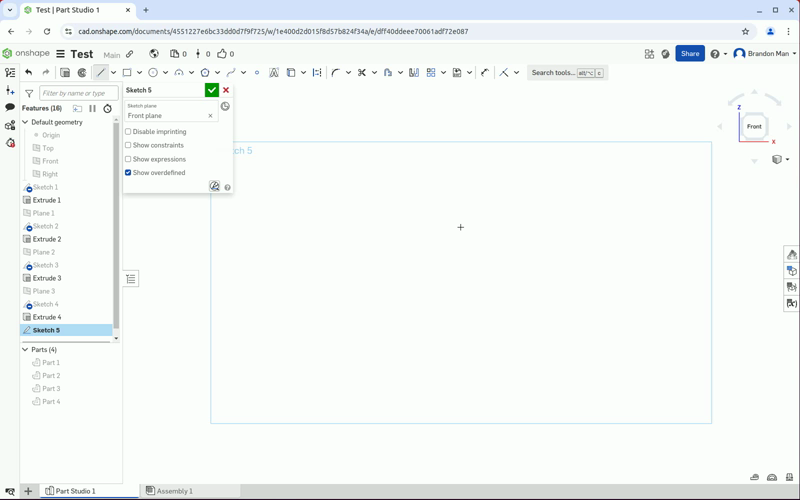
key_up(shift)
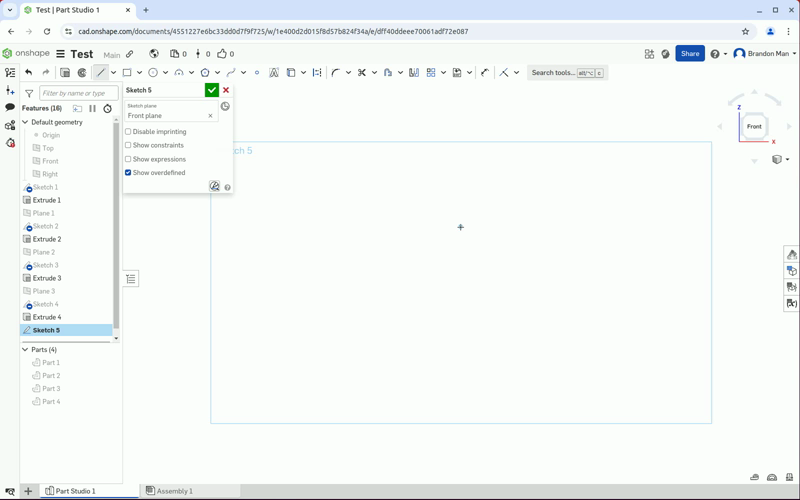
key_down(shift)
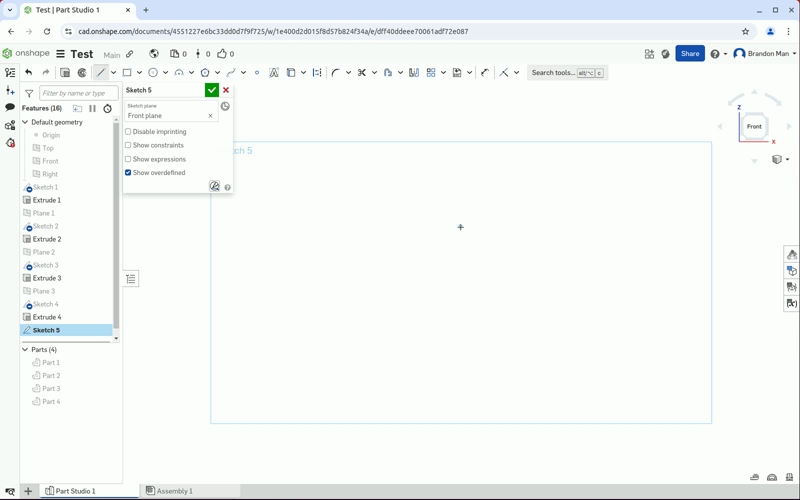
mouse_move(490, 226)
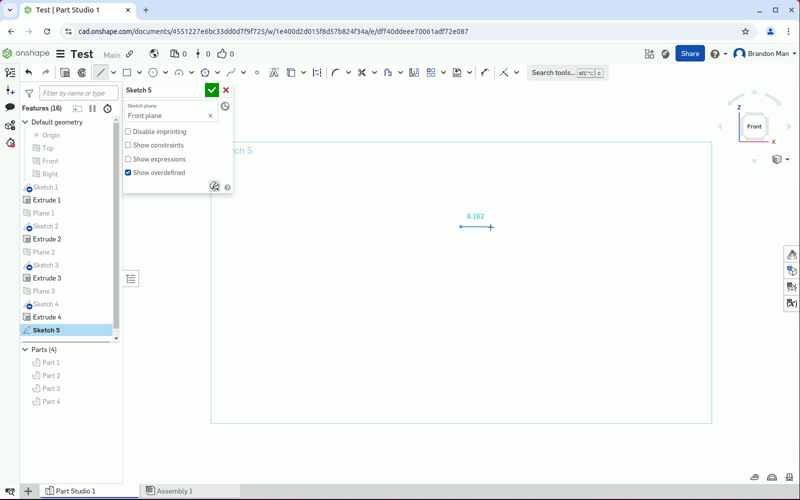
mouse_move(480, 207)
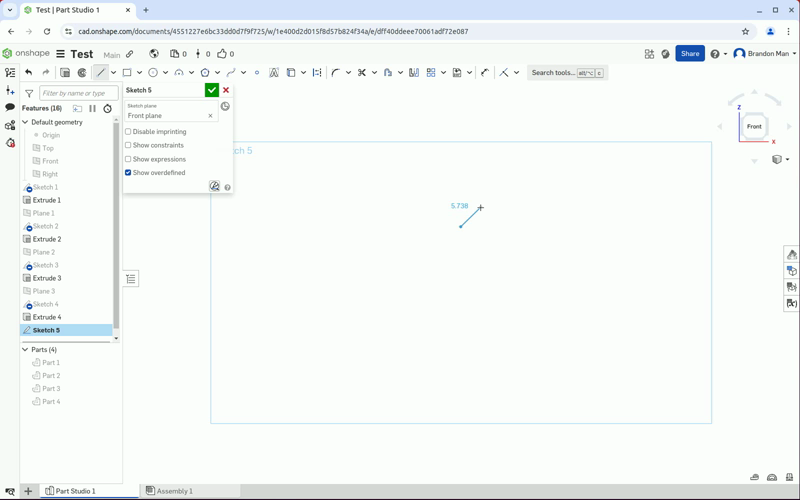
click(480, 207)
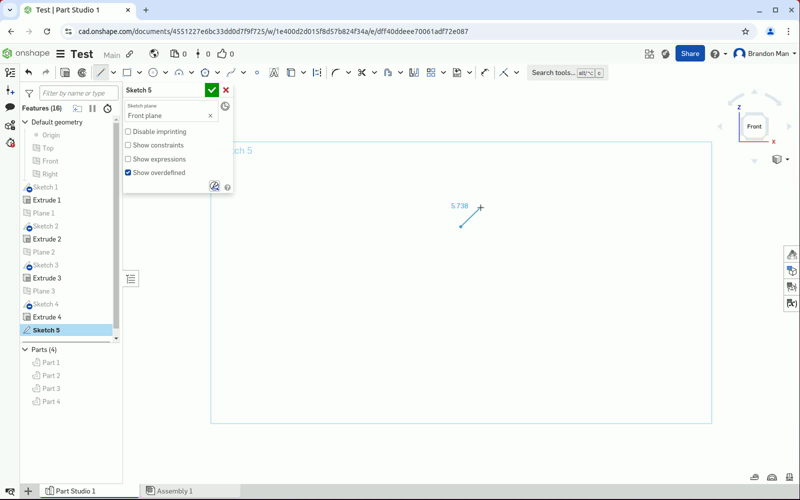
key_up(shift)
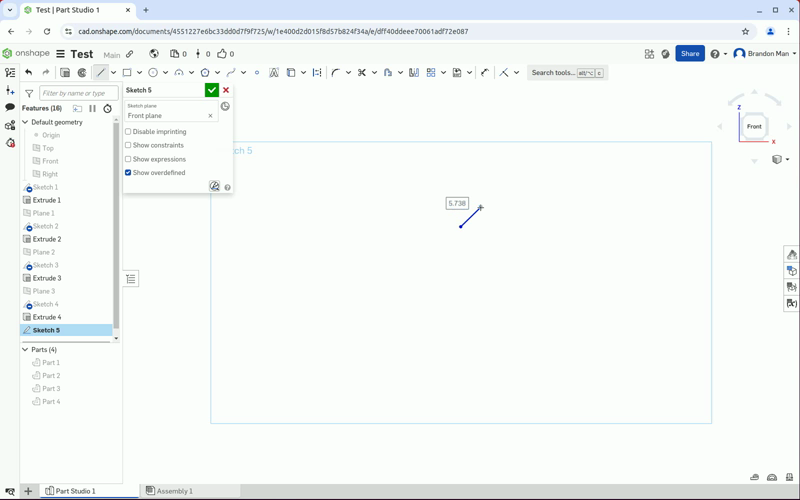
key_down(shift)
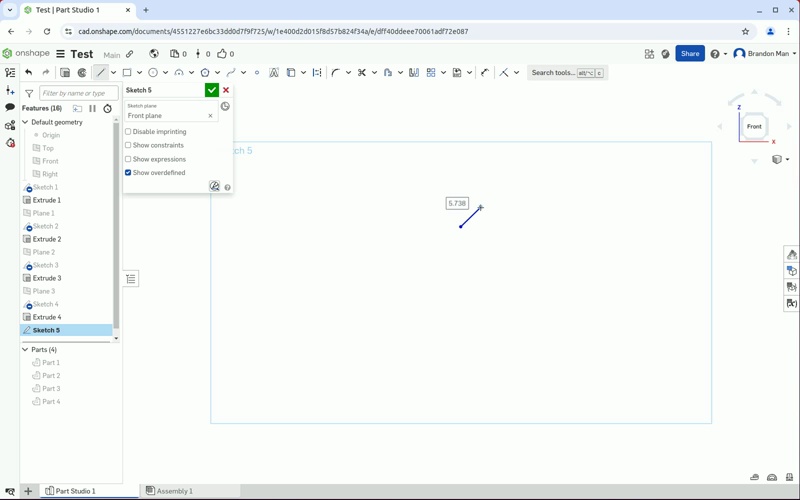
mouse_move(510, 207)
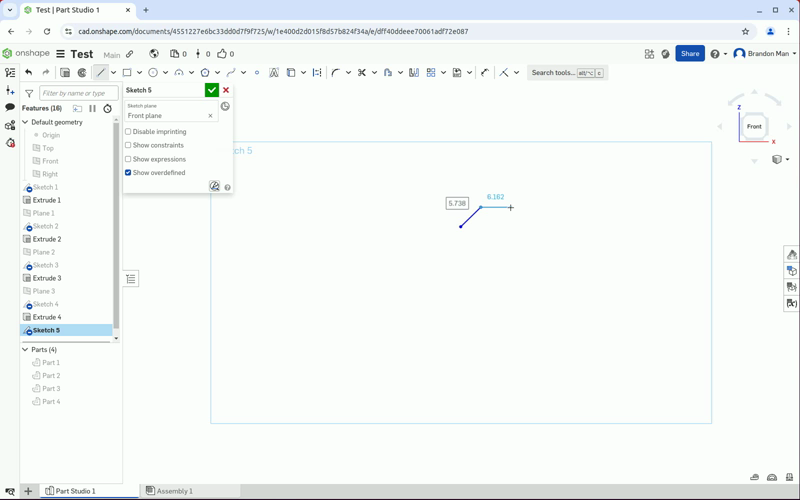
mouse_move(460, 207)
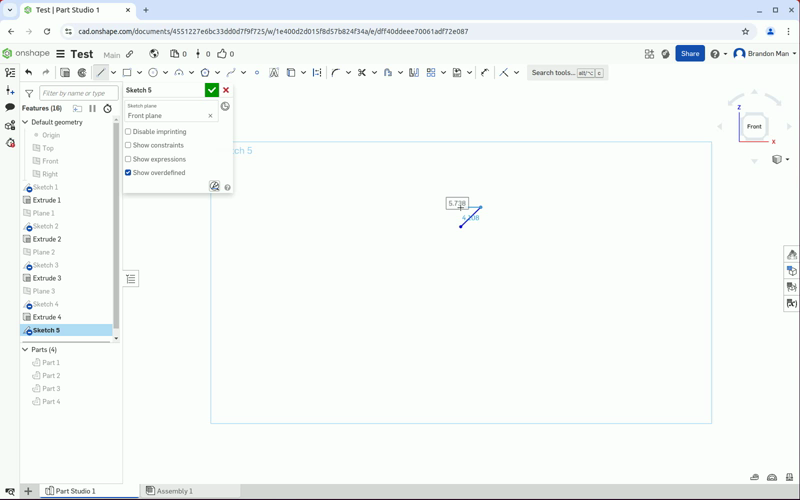
click(460, 207)
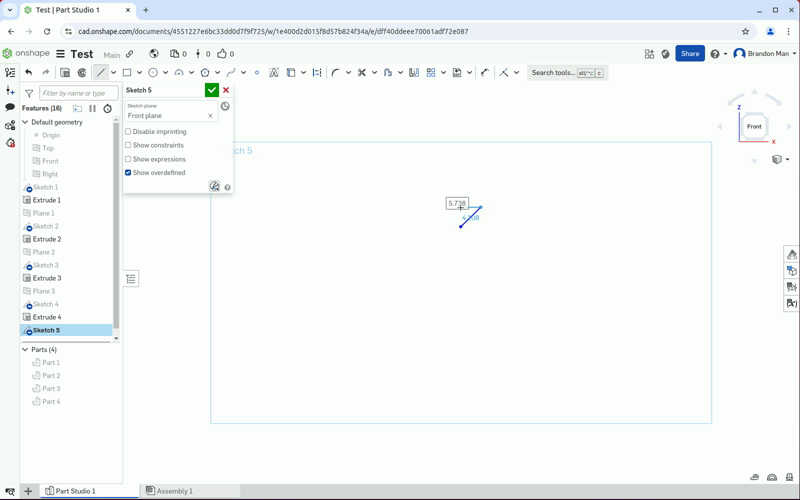
key_up(shift)
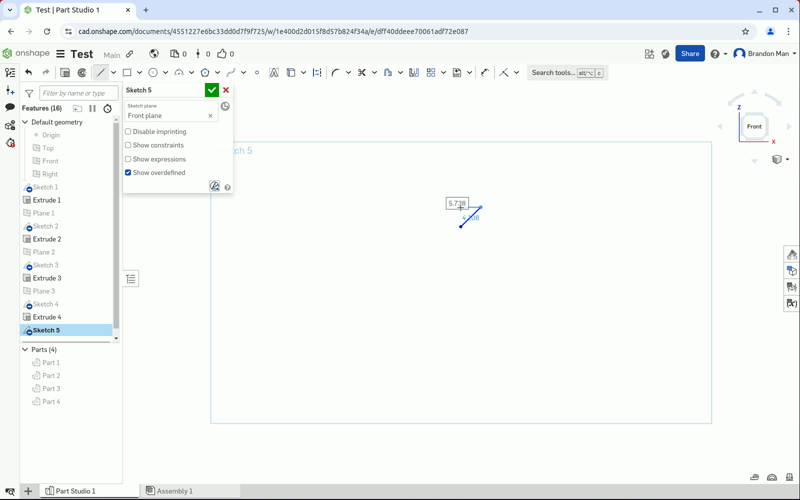
mouse_move(490, 207)
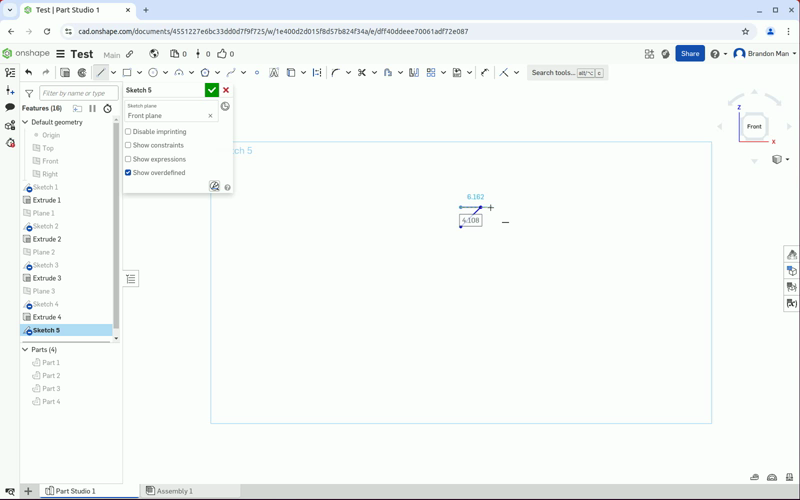
key_down(shift)
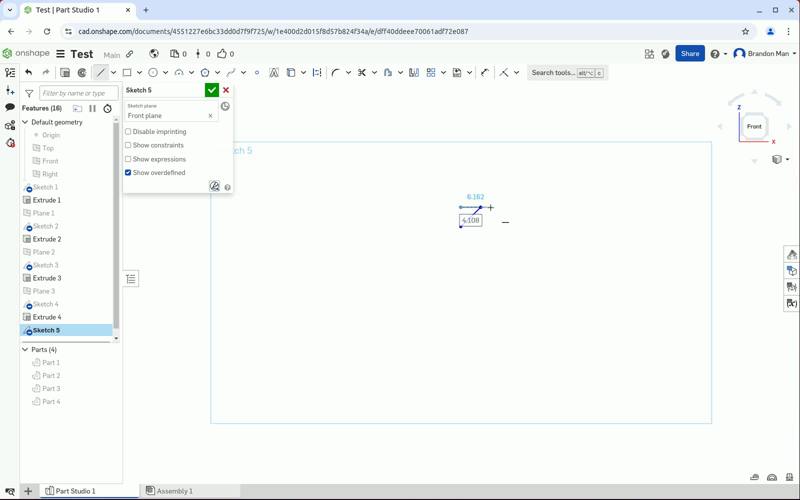
mouse_move(460, 226)
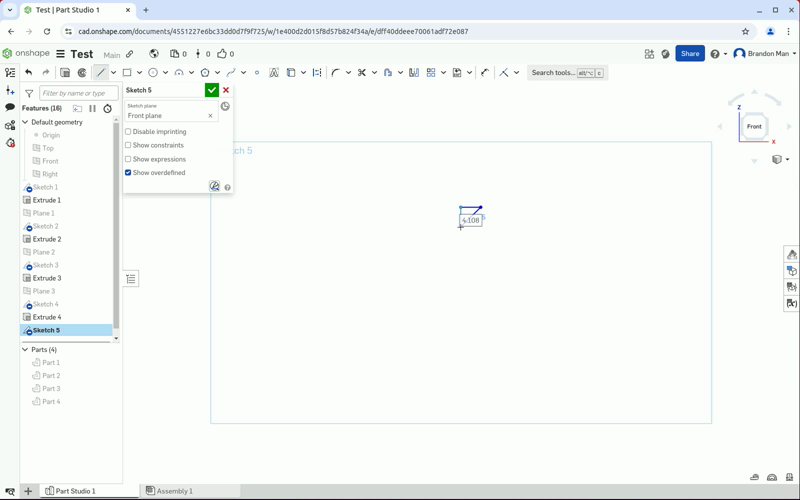
key_up(shift)
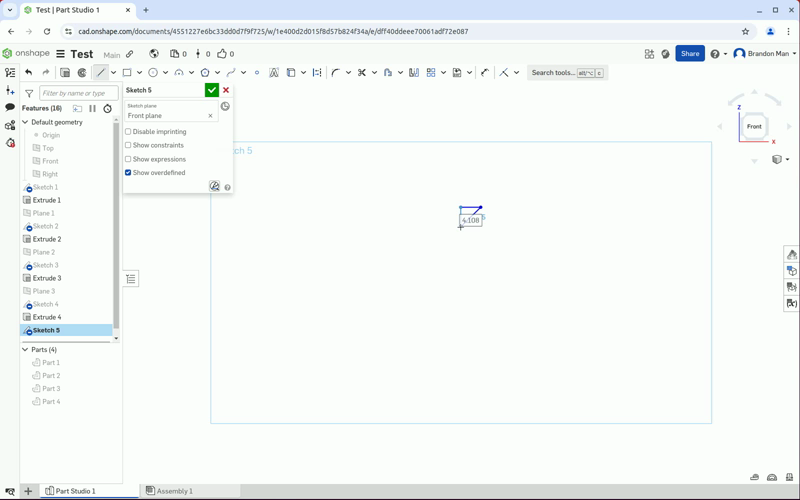
click(460, 226)
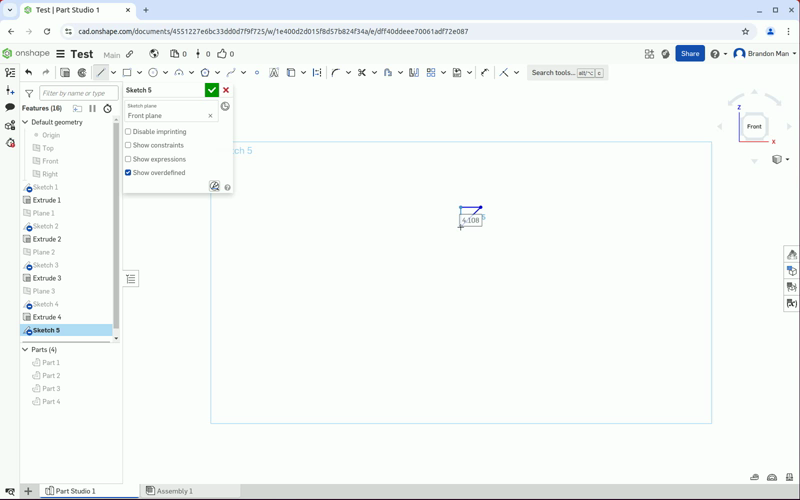
key(esc)
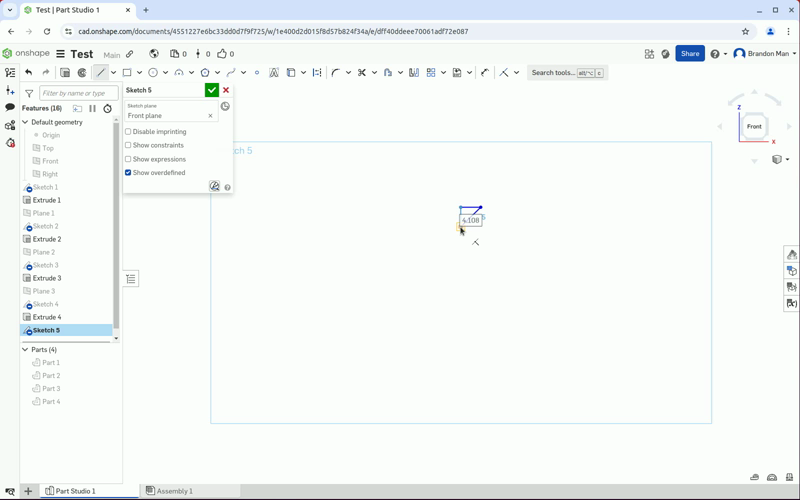
mouse_move(466, 218)
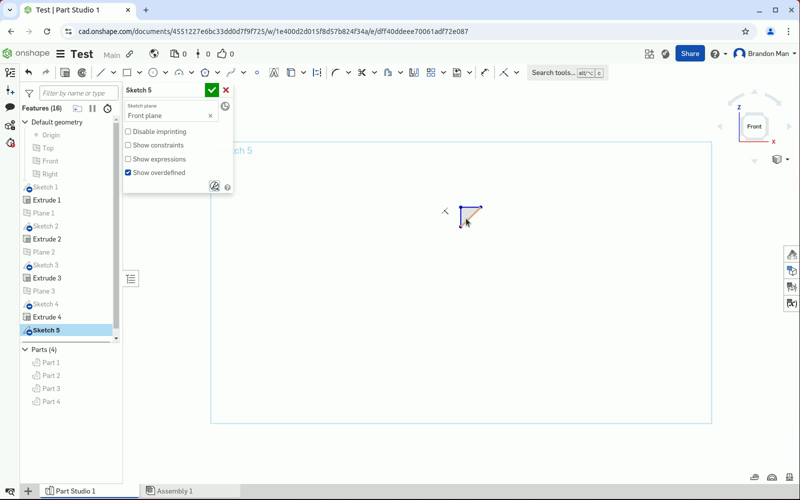
scroll(6)
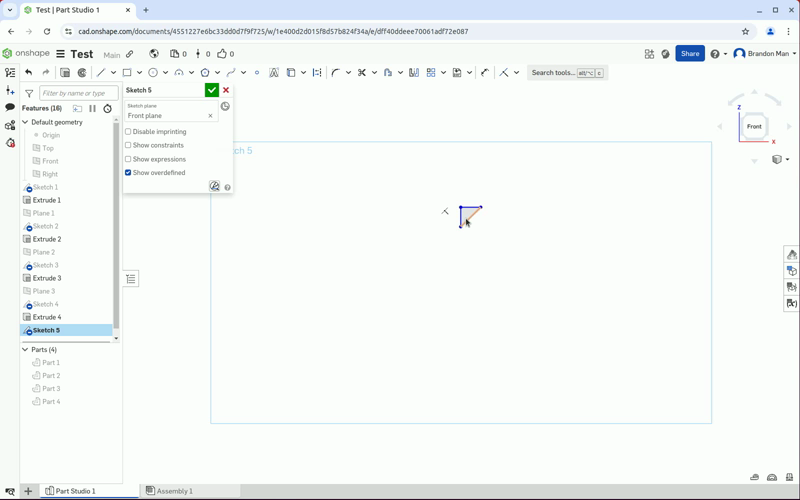
scroll(6)
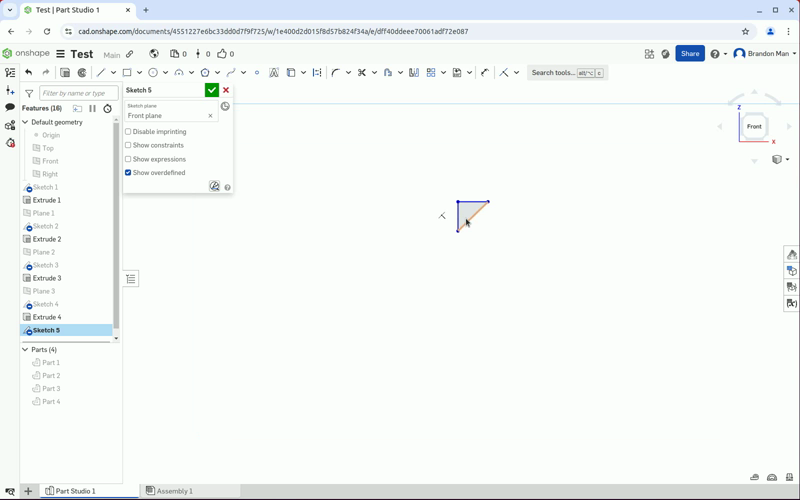
scroll(6)
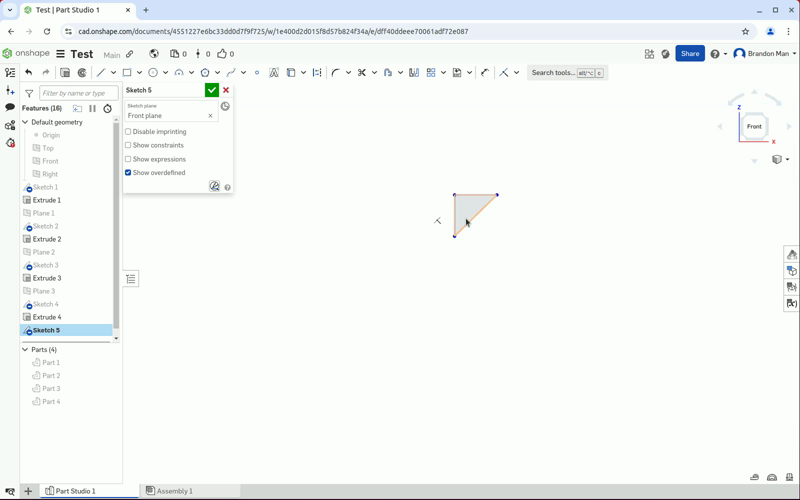
scroll(6)
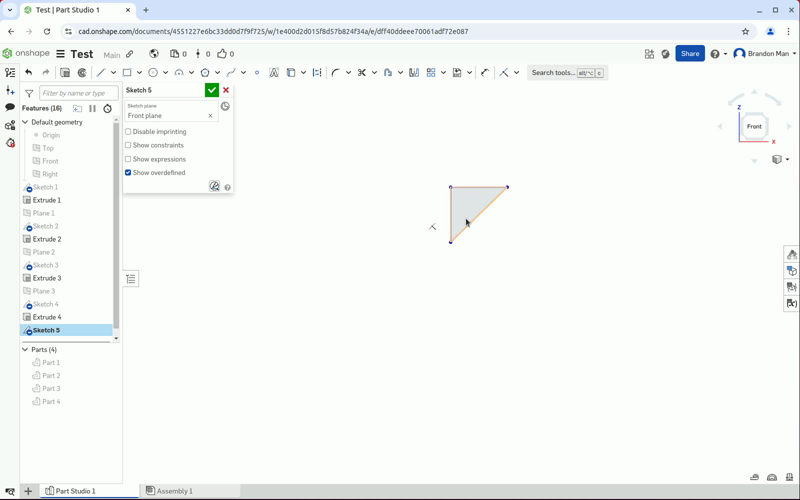
scroll(6)
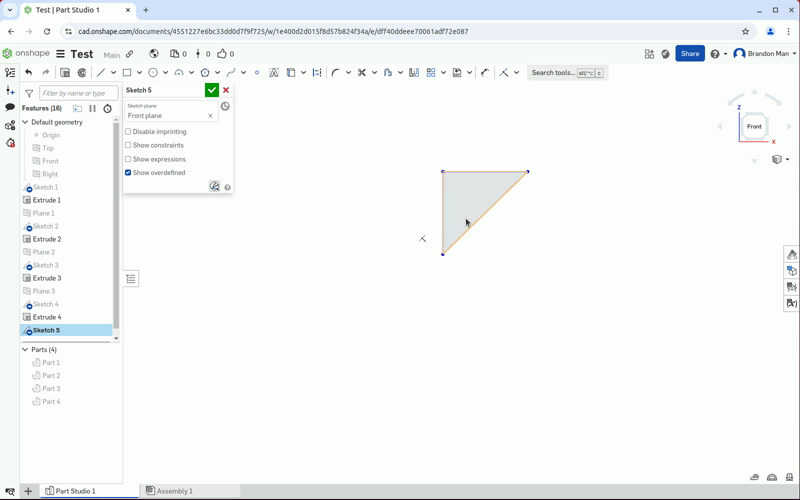
scroll(6)
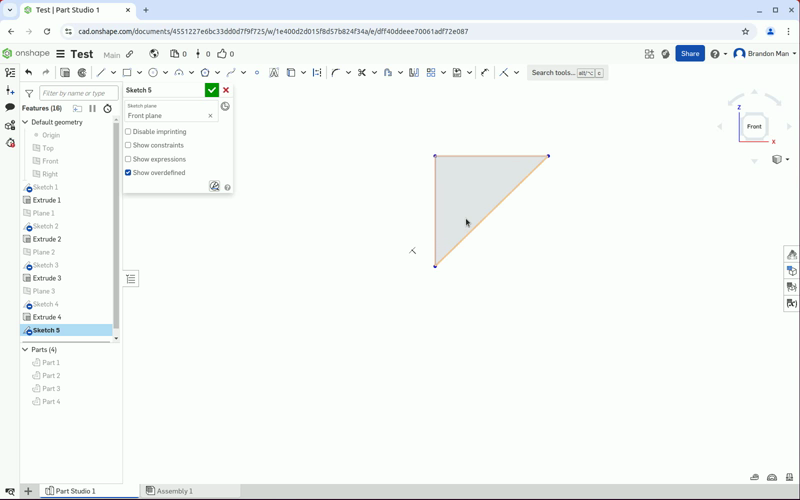
scroll(6)
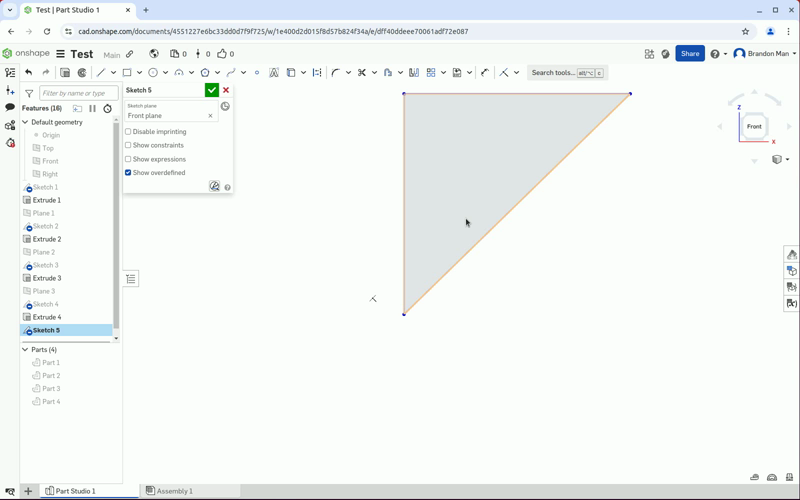
click(466, 218)
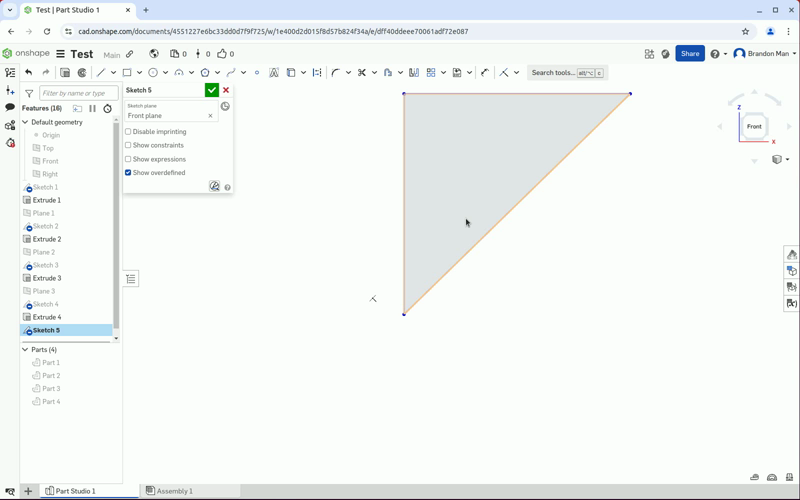
scroll(-6)
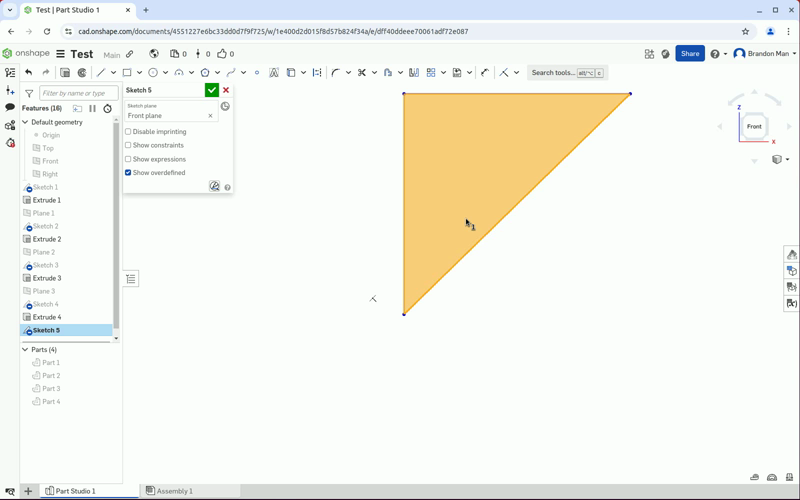
scroll(-6)
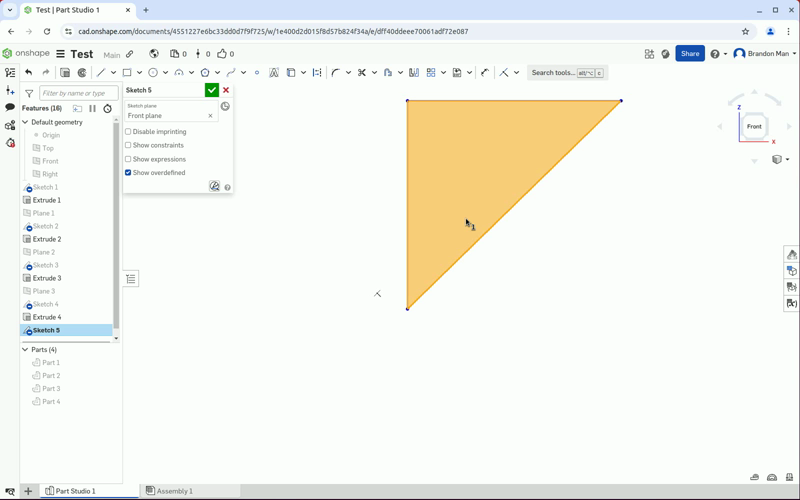
scroll(-6)
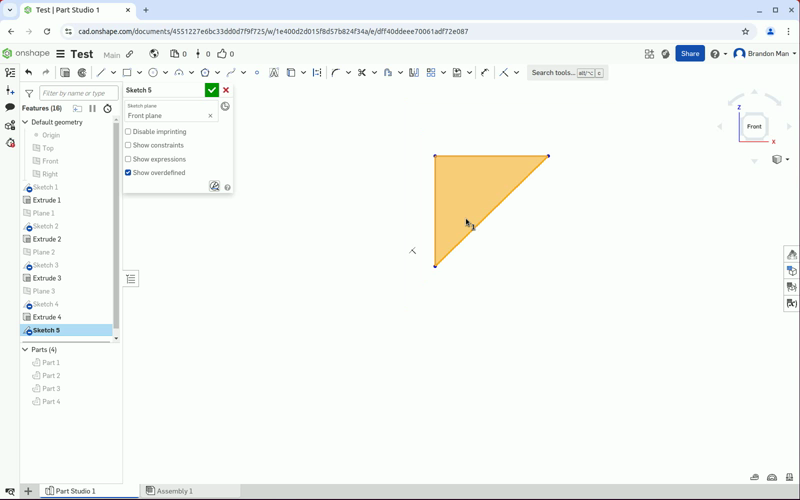
scroll(-6)
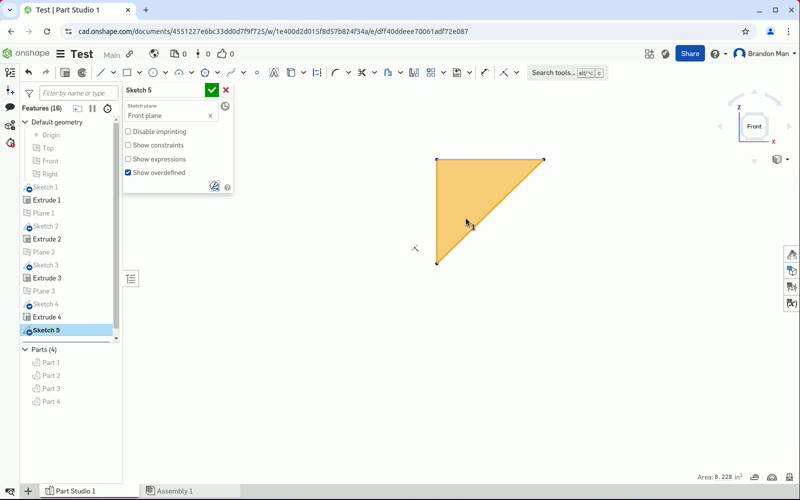
scroll(-6)
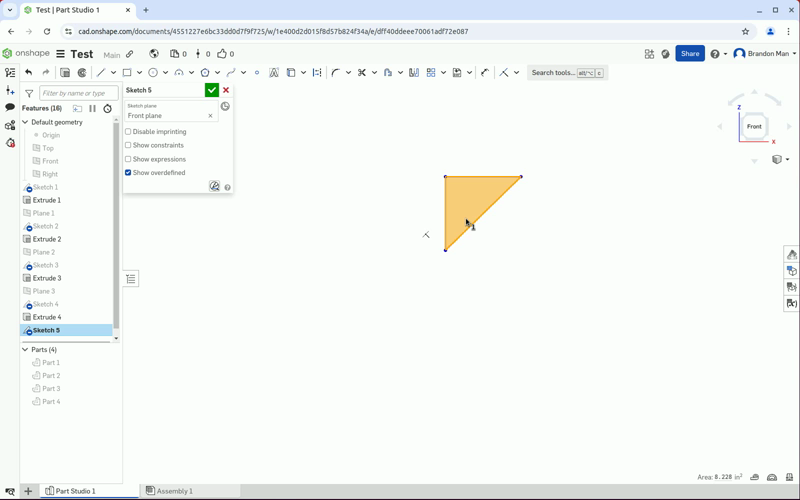
scroll(-6)
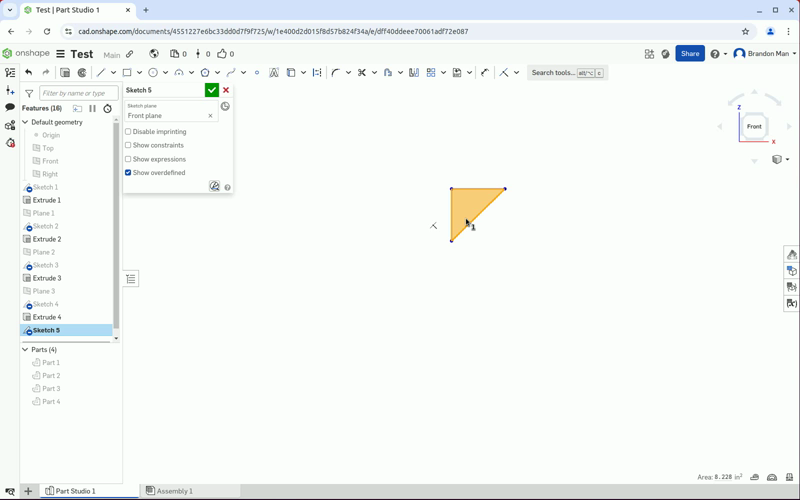
scroll(-6)
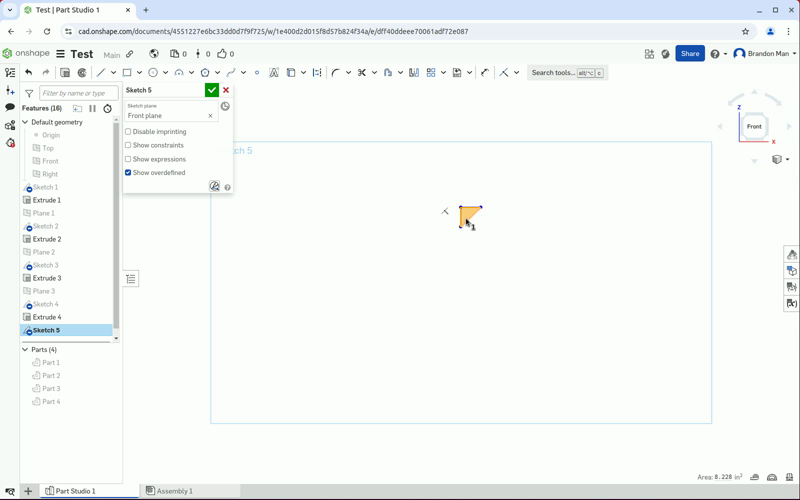
mouse_move(73, 352)
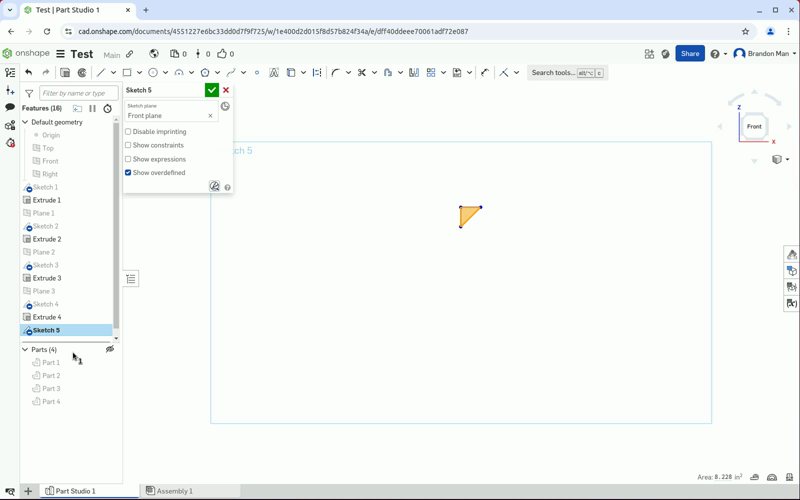
key(shift+y)
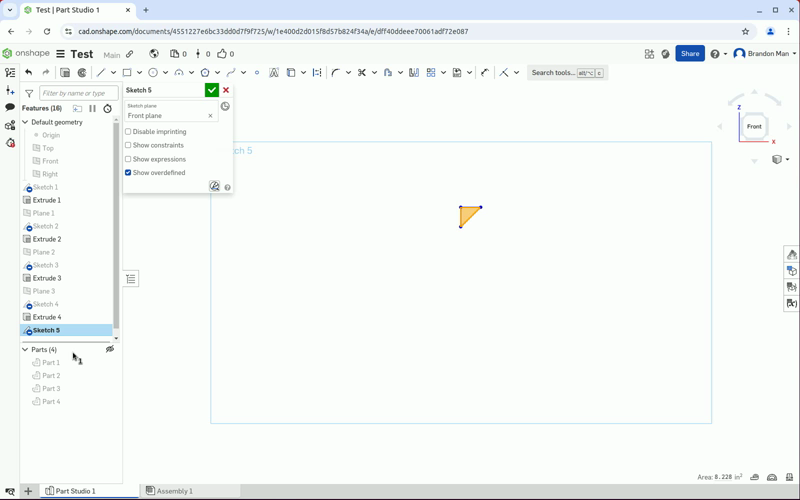
key(shift+e)
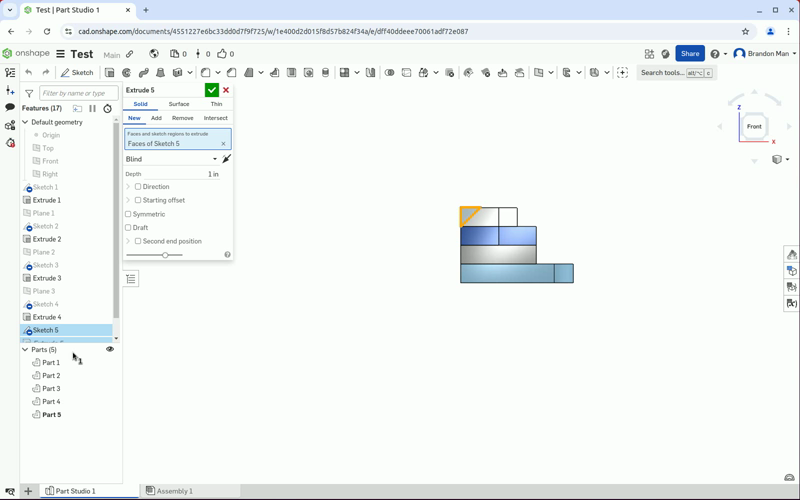
mouse_move(143, 106)
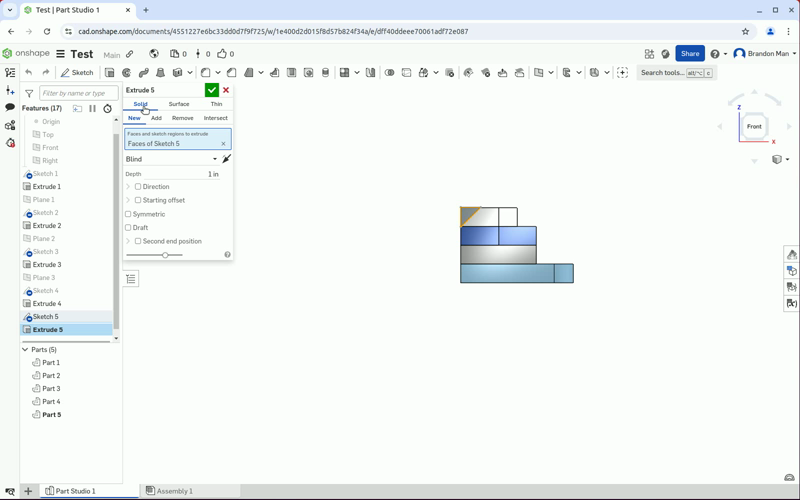
click(143, 106)
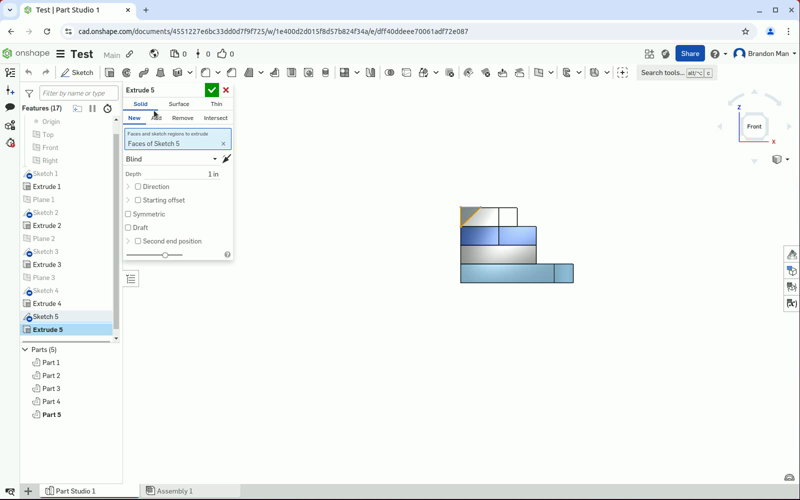
mouse_move(186, 120)
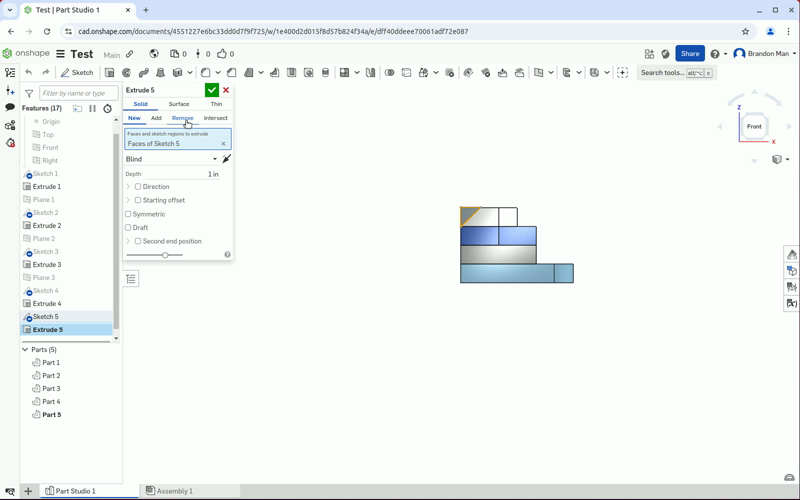
click(186, 120)
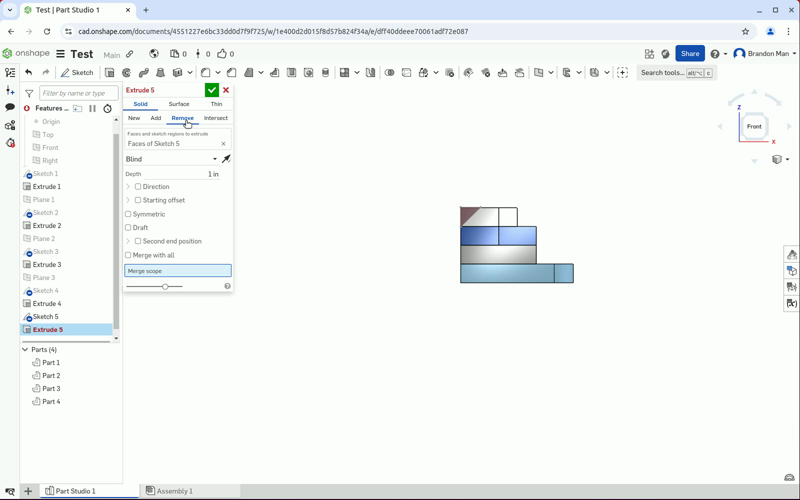
key(tab, 4)
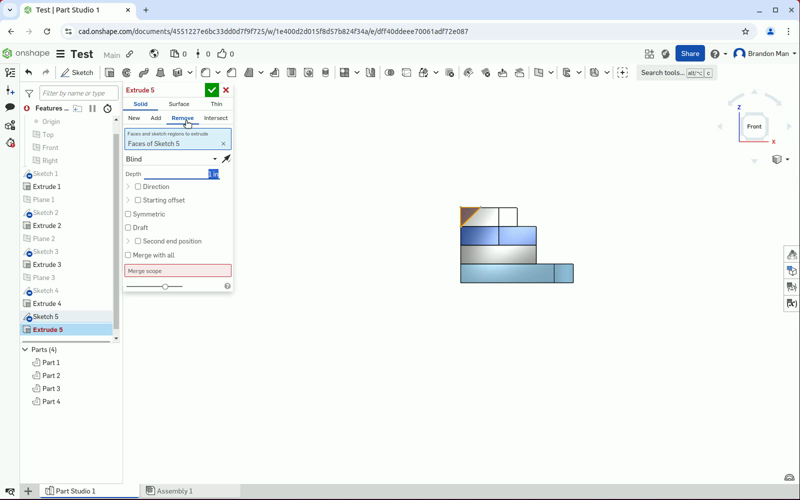
text(15.405)
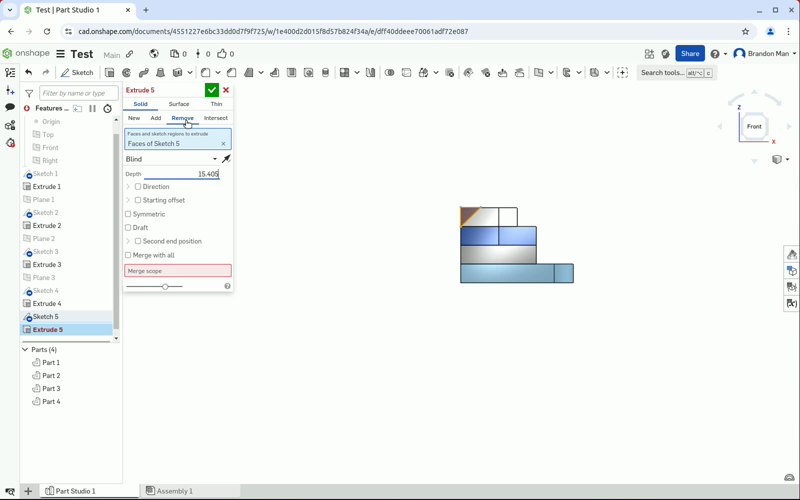
key(tab, 6)
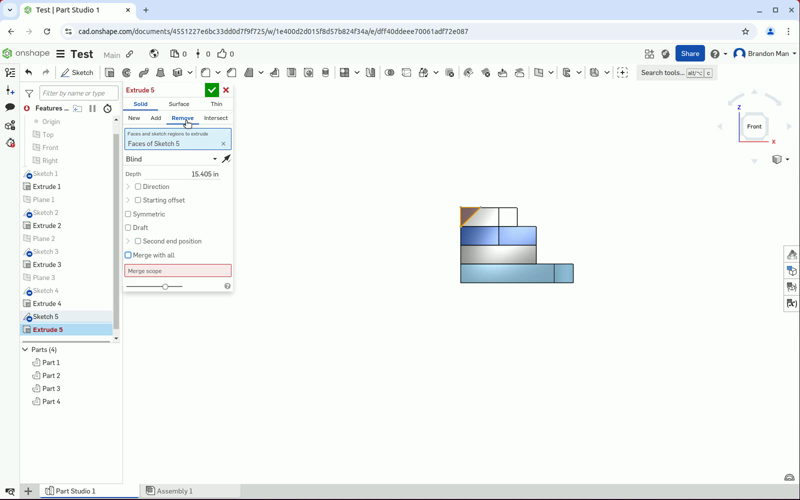
key(space)
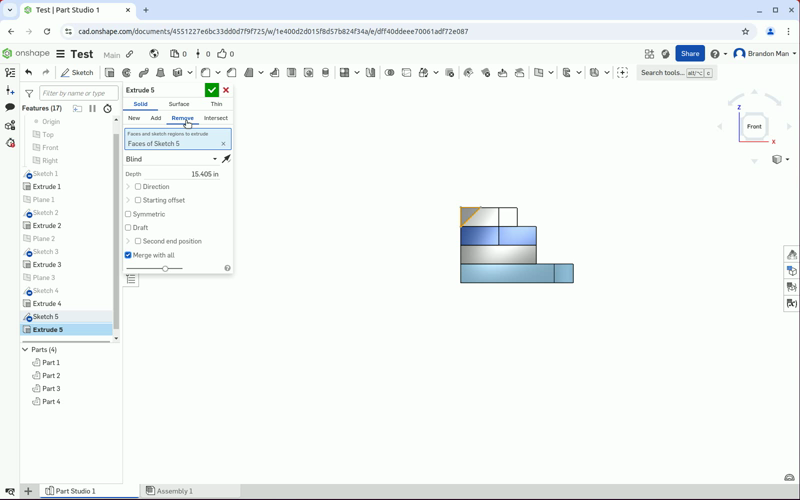
key(enter)
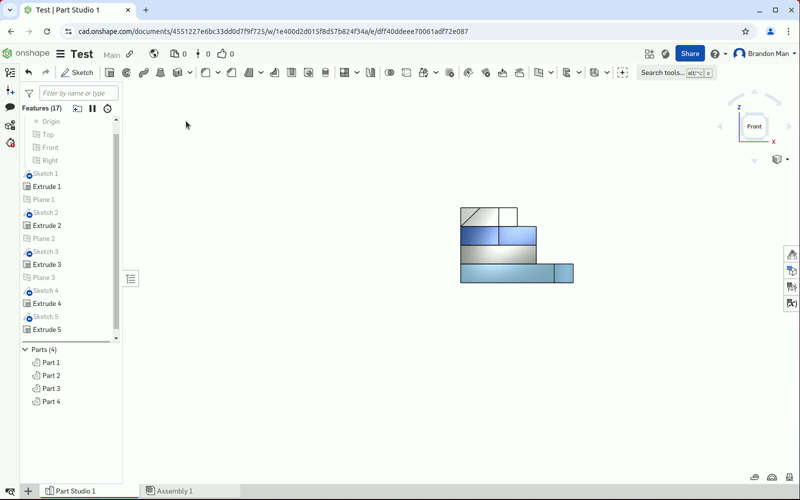
key(shift+h)
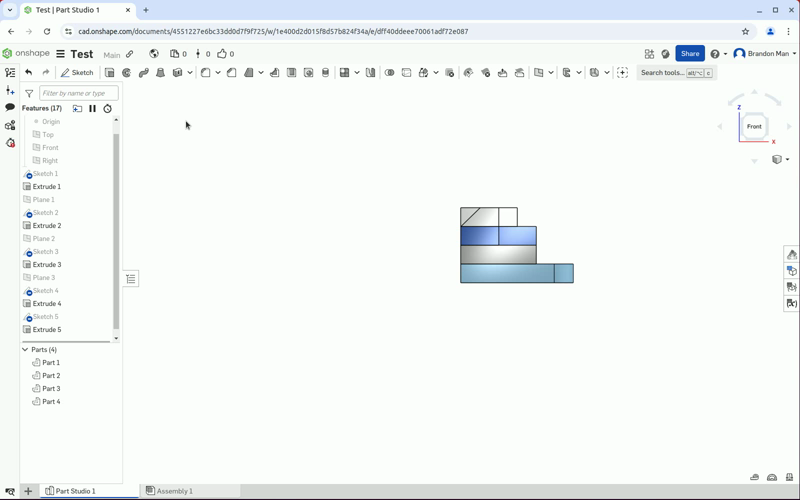
key(shift+h)
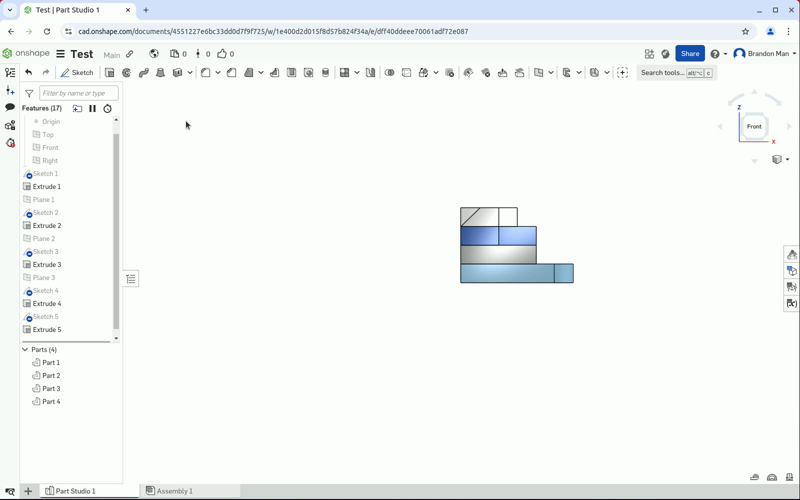
mouse_move(69, 176)
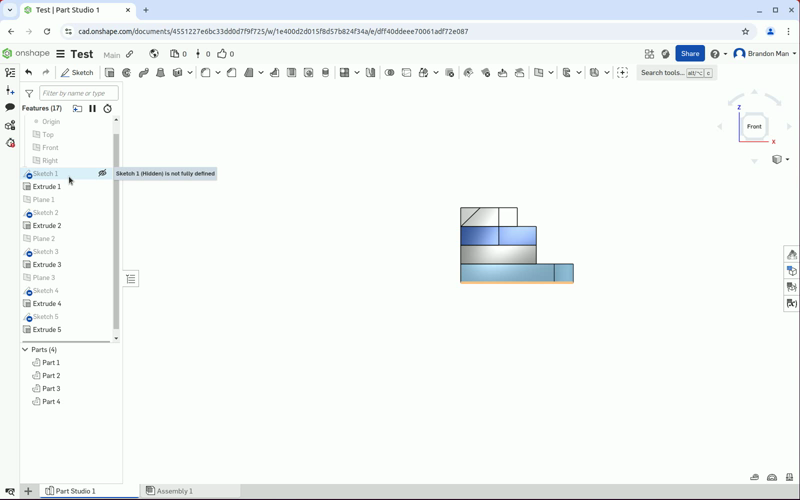
click(69, 176)
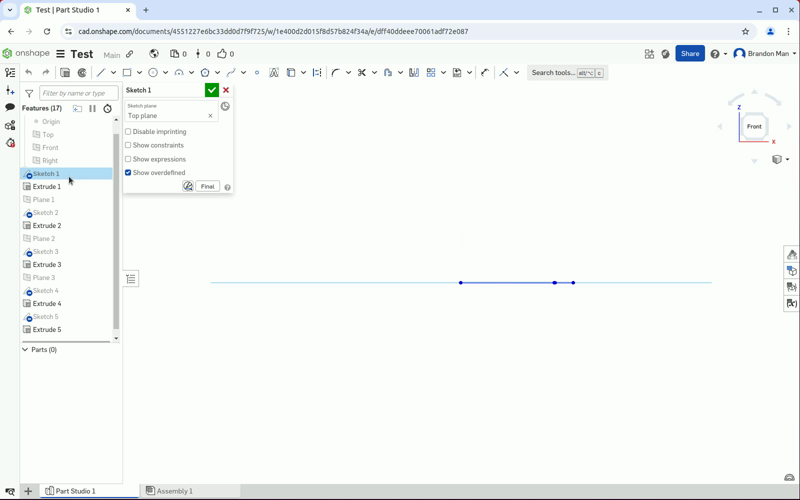
mouse_move(229, 92)
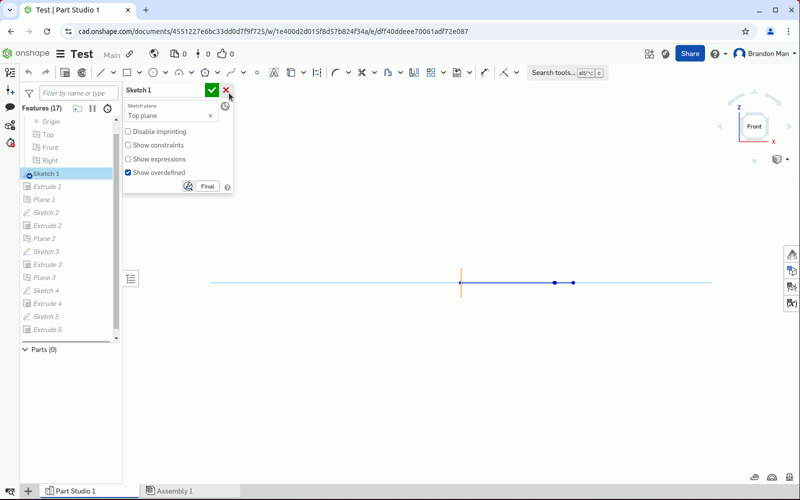
click(229, 92)
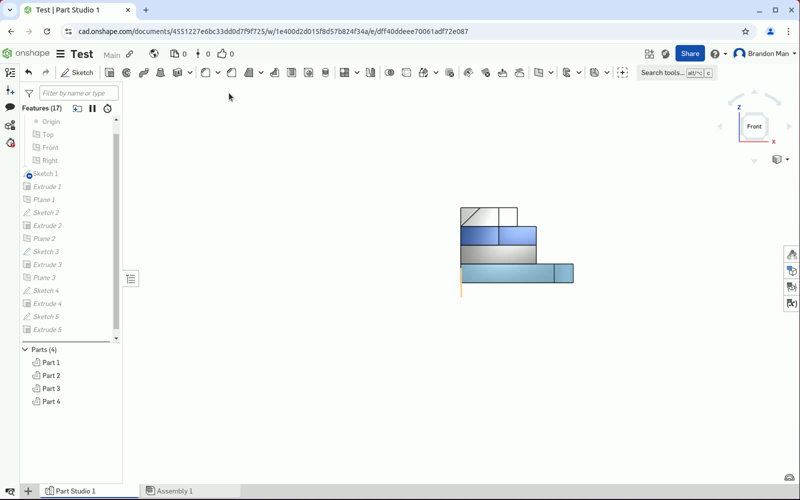
mouse_move(73, 352)
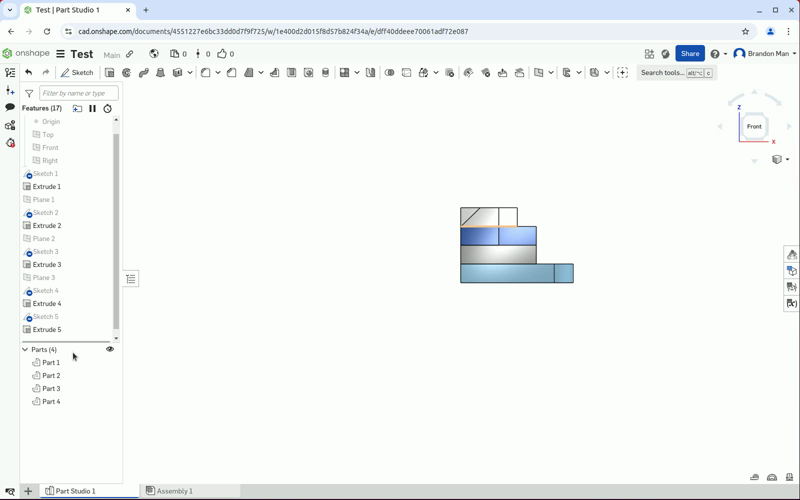
key(y)
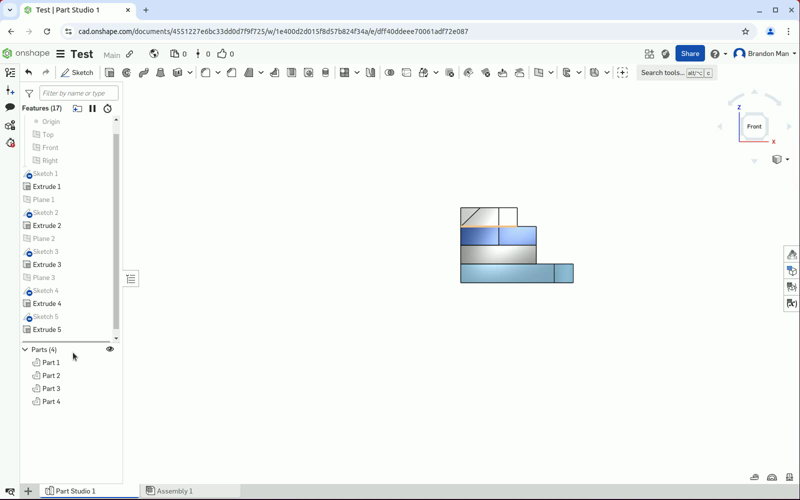
key(shift+p)
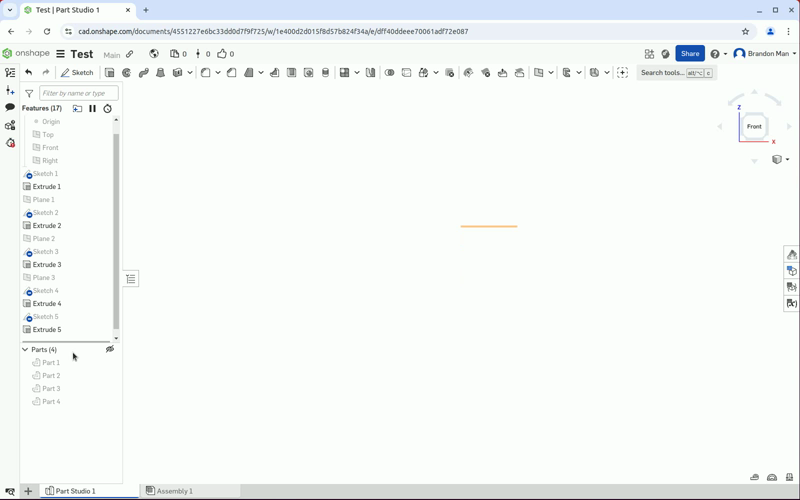
key(space)
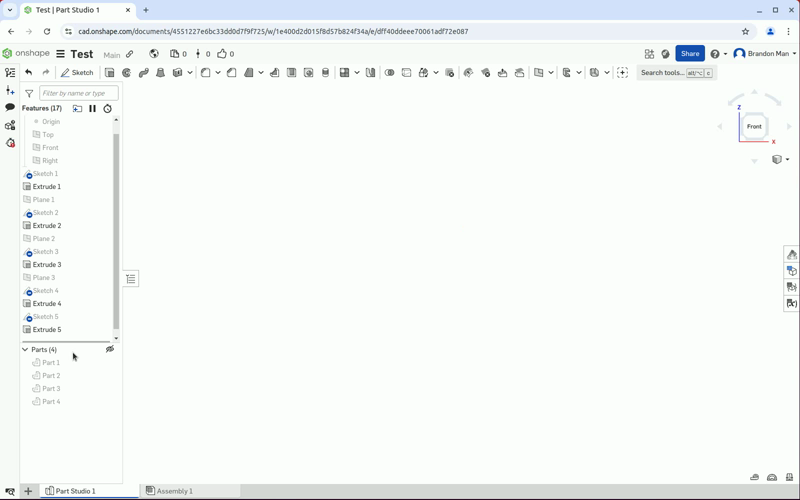
key_down(shift)
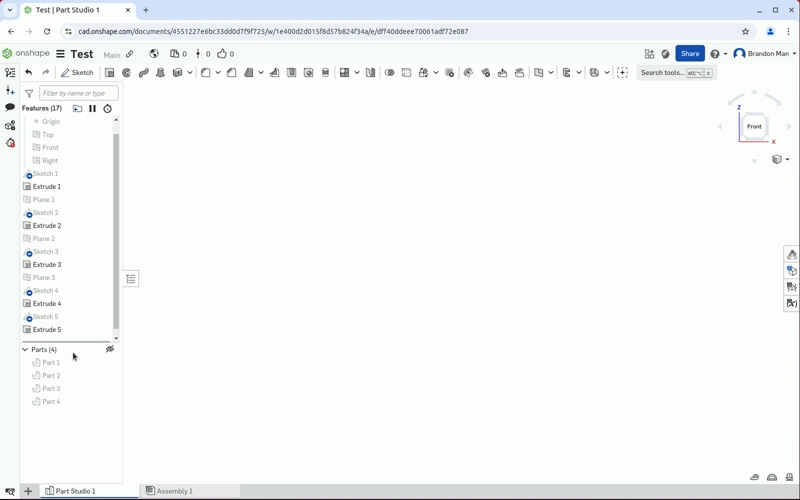
key(left)
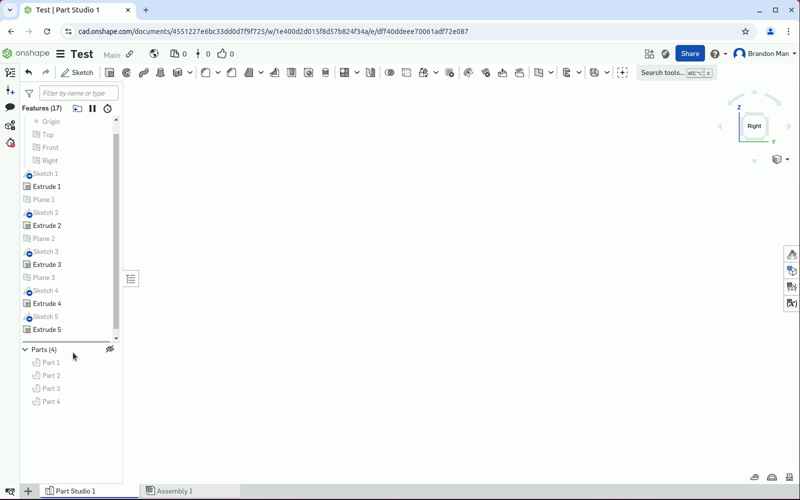
key_up(shift)
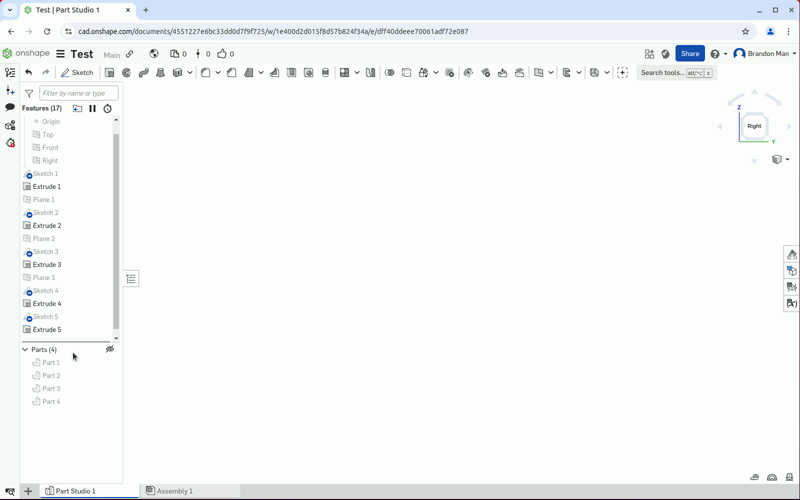
mouse_move(73, 352)
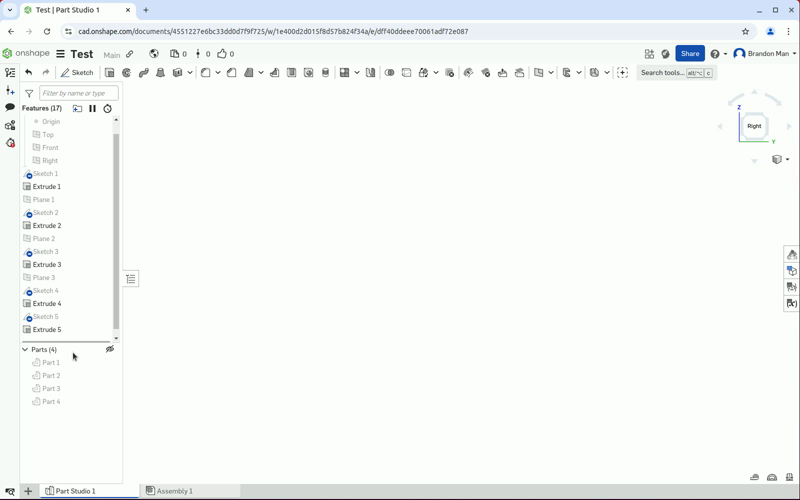
key(shift+y)
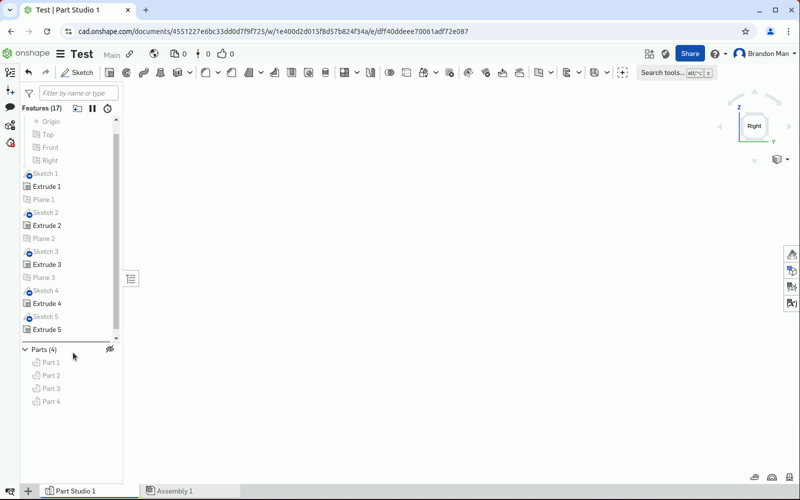
key(shift+s)
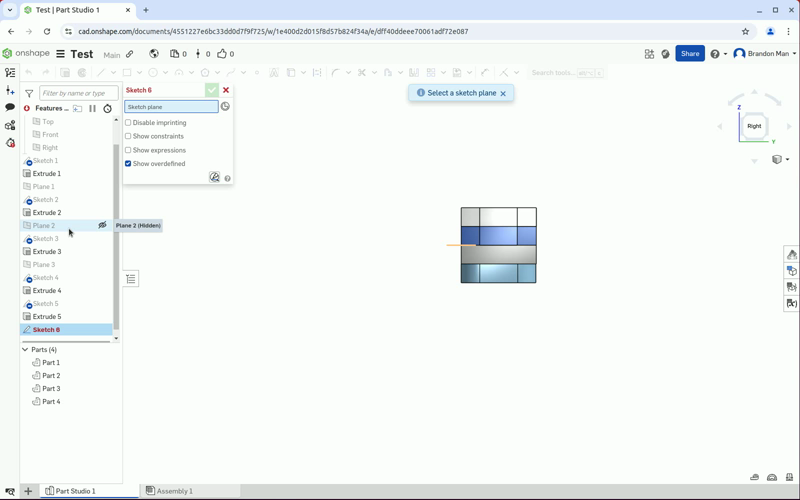
scroll(3)
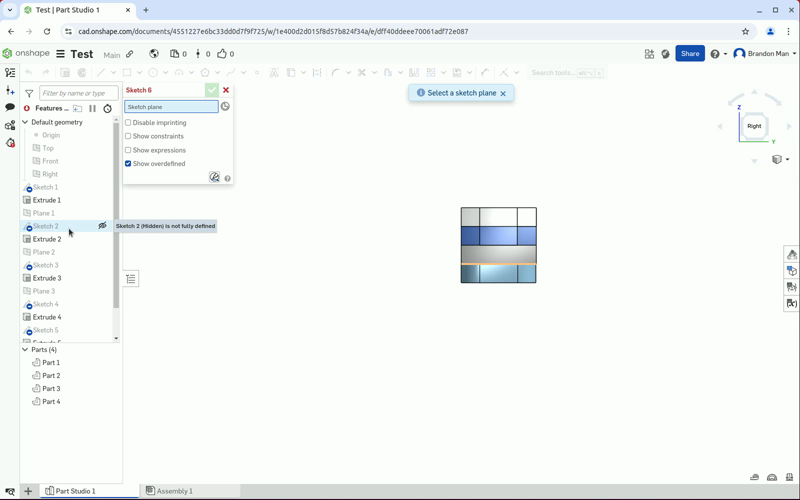
mouse_move(69, 176)
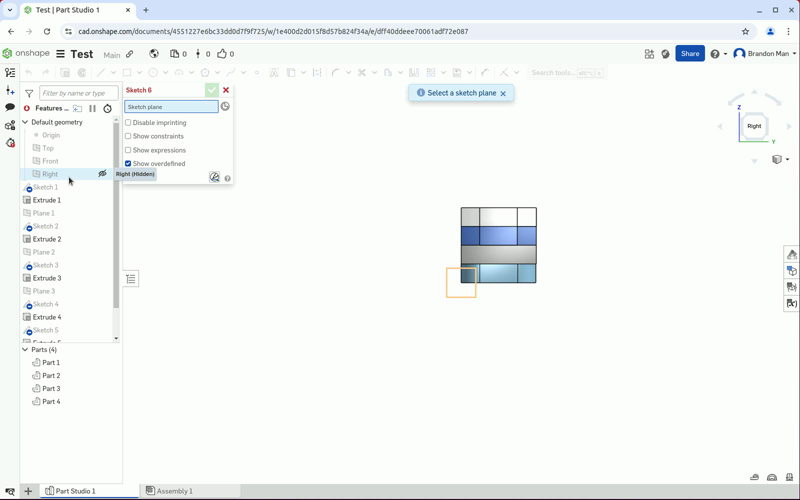
click(69, 176)
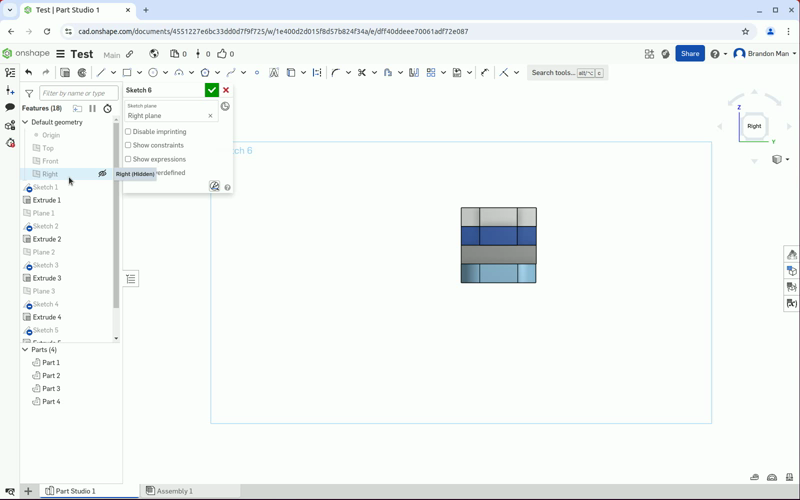
mouse_move(73, 352)
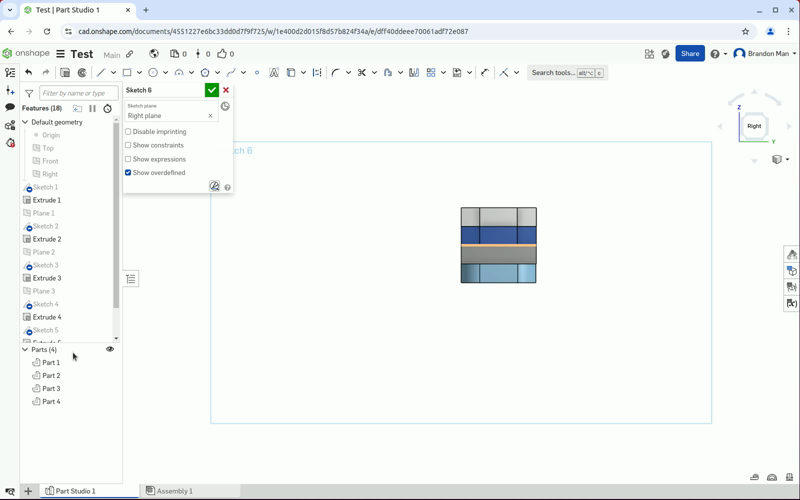
key(y)
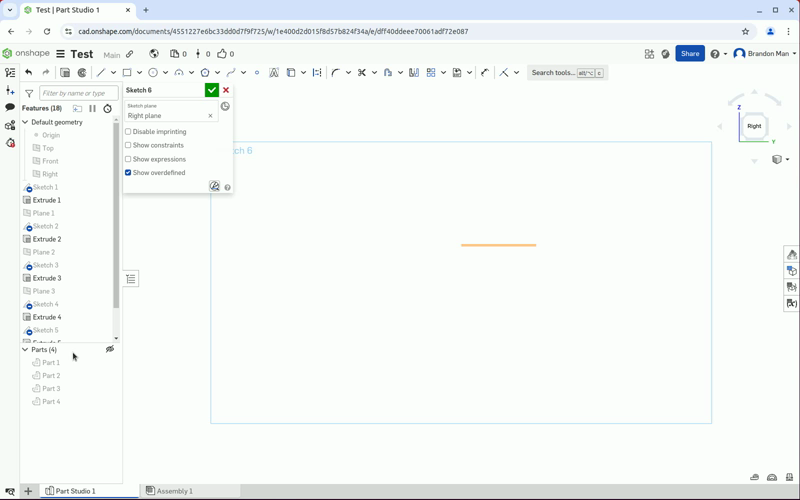
key(c)
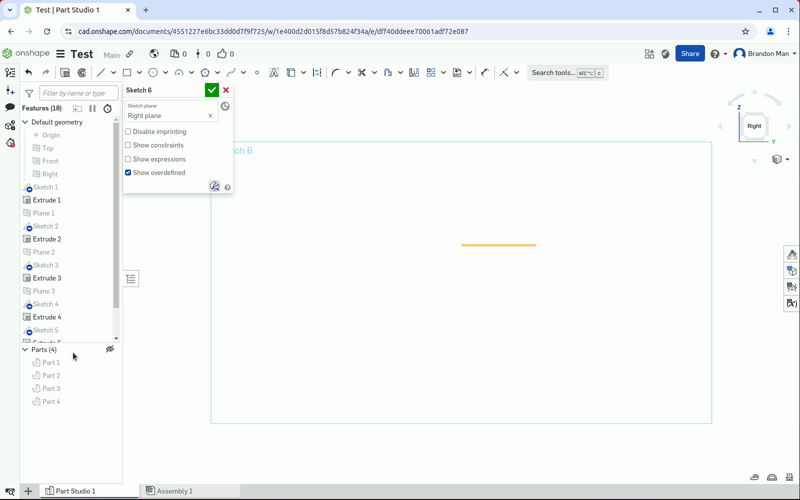
key_down(shift)
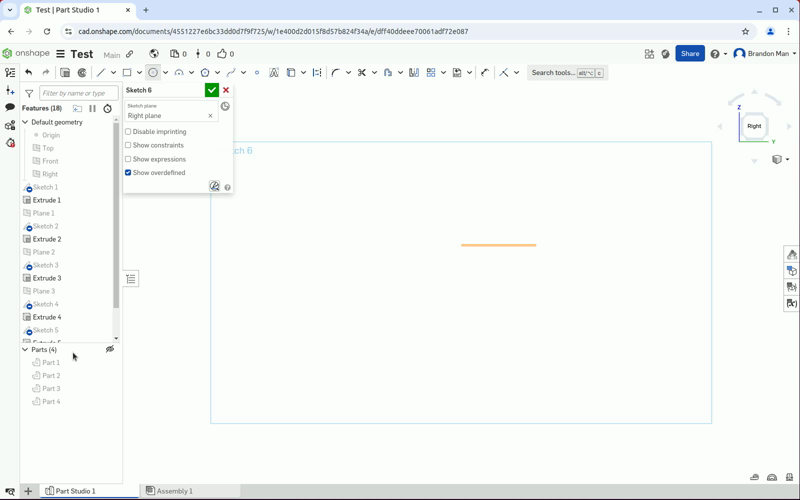
mouse_move(498, 264)
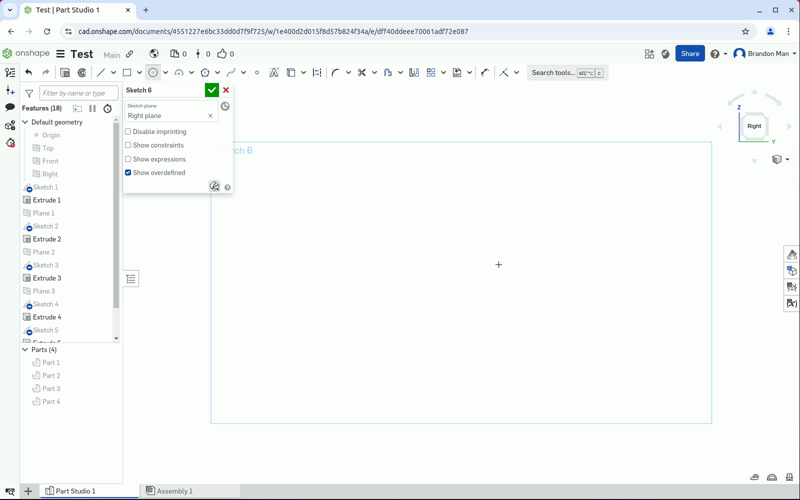
click(498, 264)
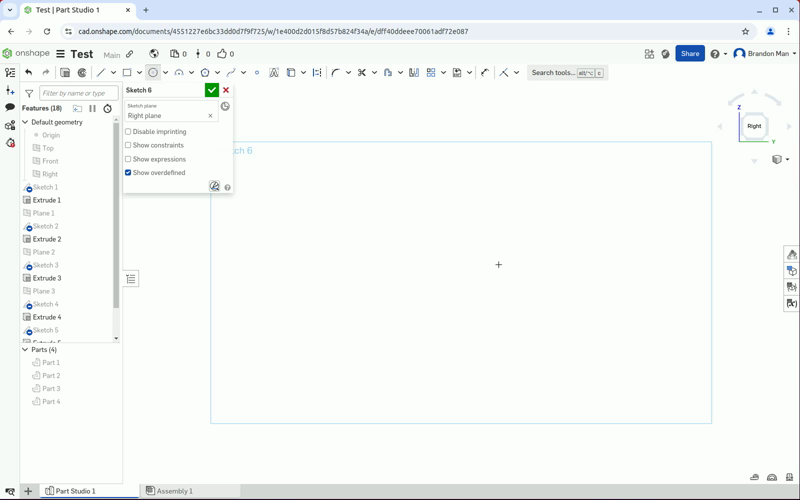
key_up(shift)
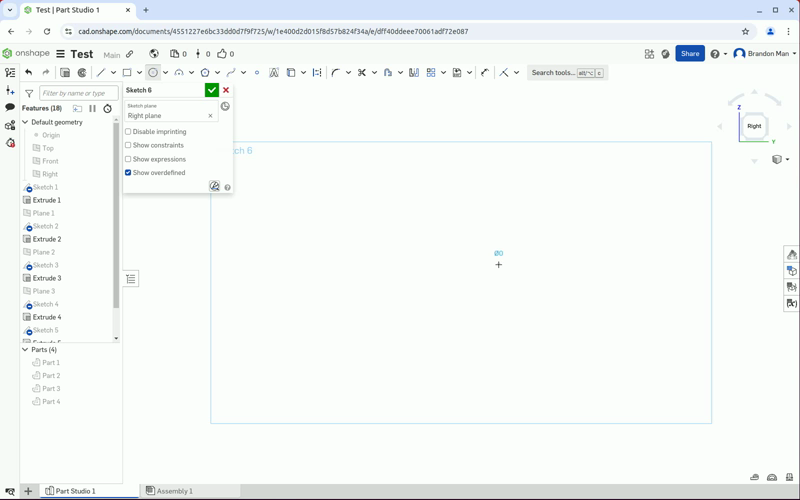
mouse_move(508, 264)
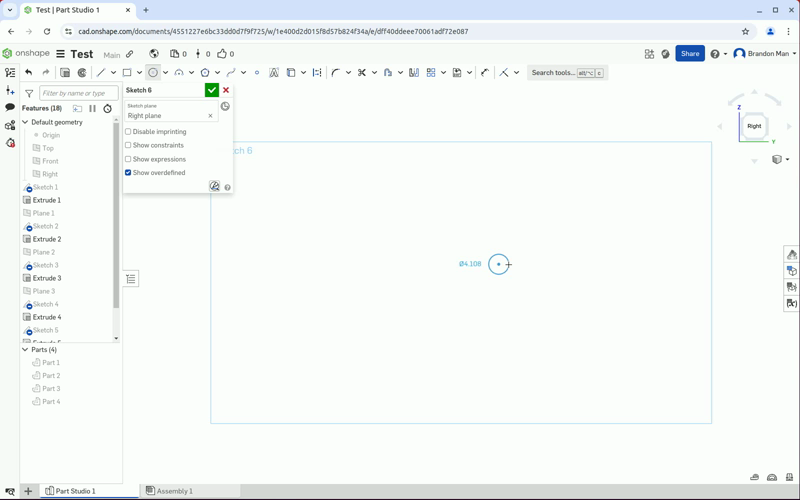
click(508, 264)
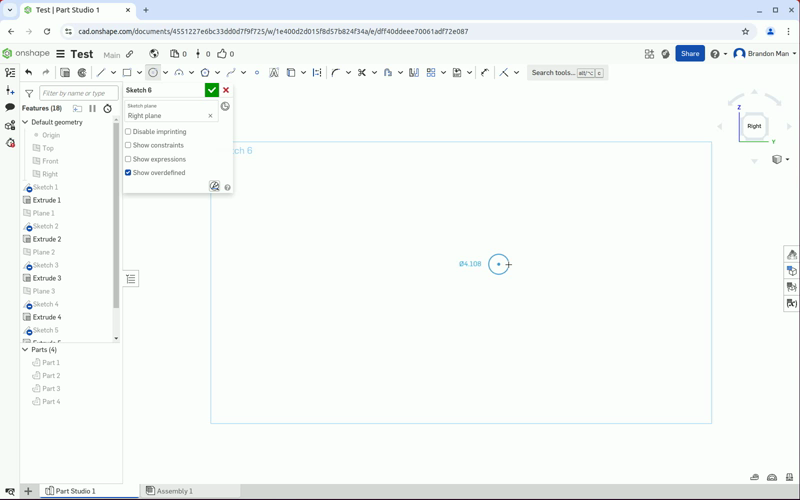
key(esc)
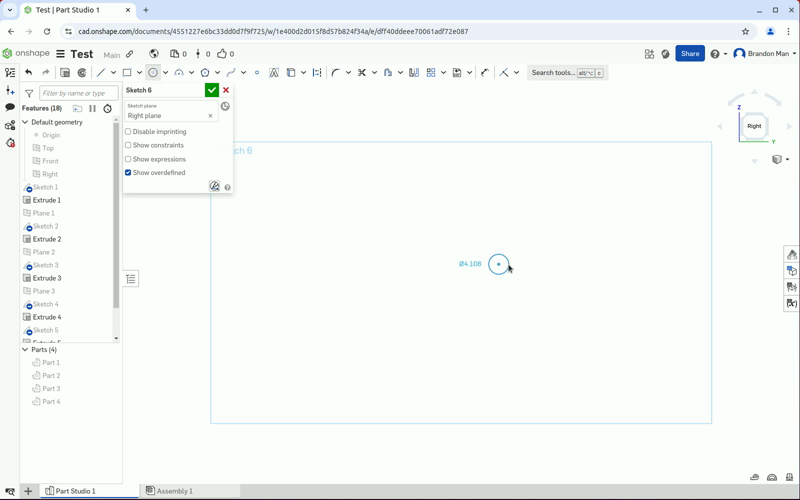
mouse_move(506, 263)
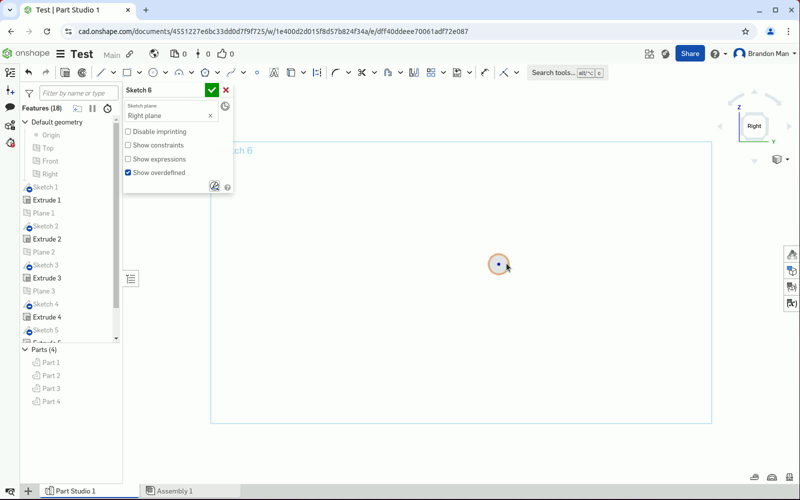
scroll(6)
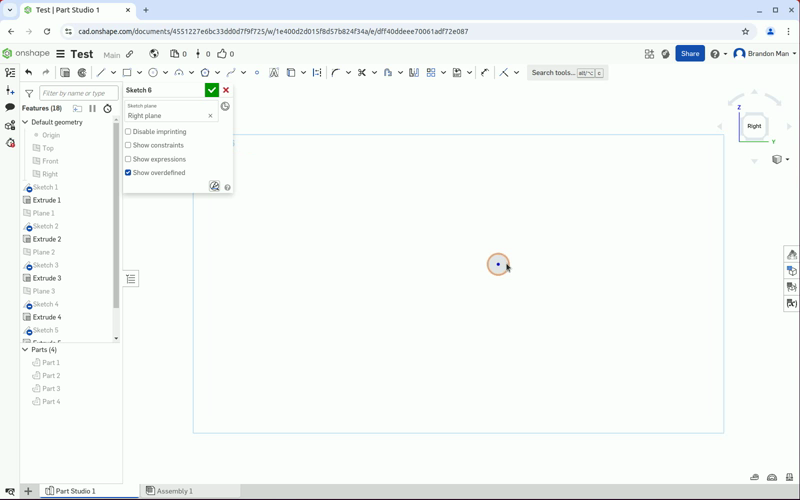
scroll(6)
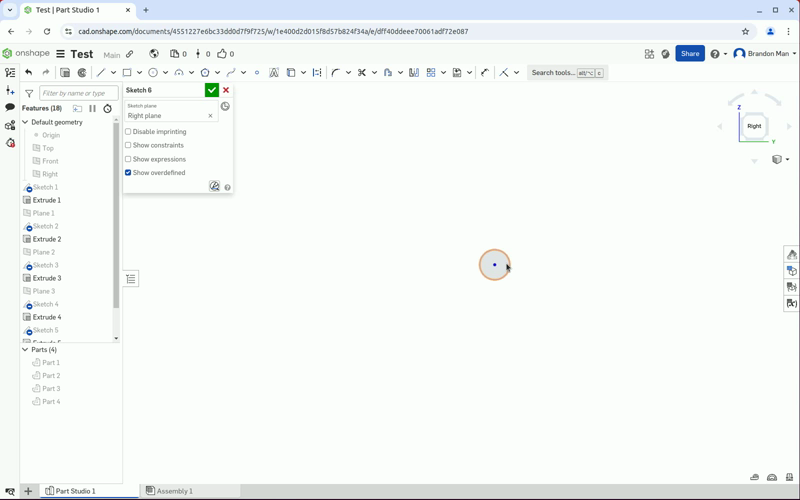
scroll(6)
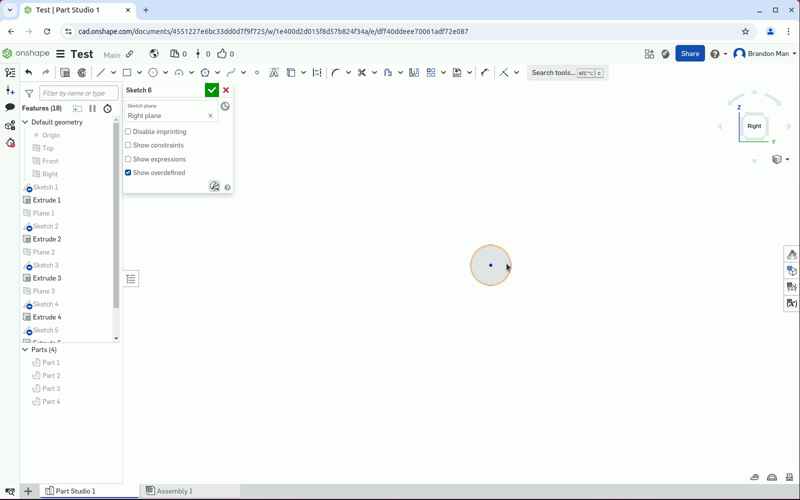
scroll(6)
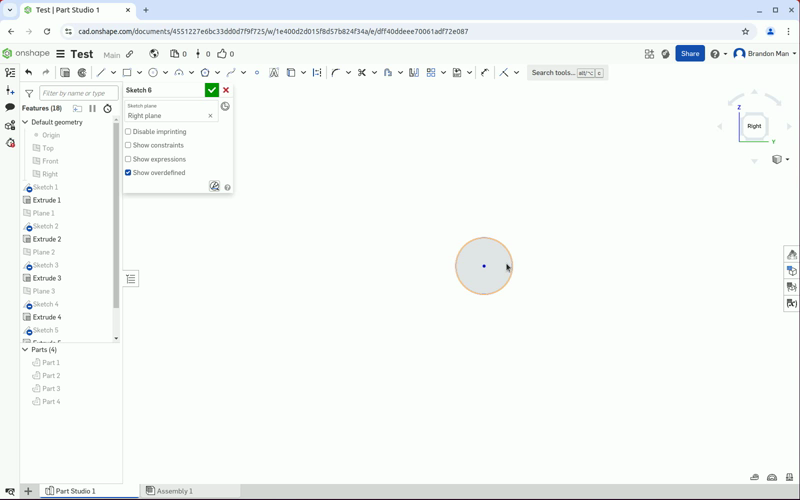
scroll(6)
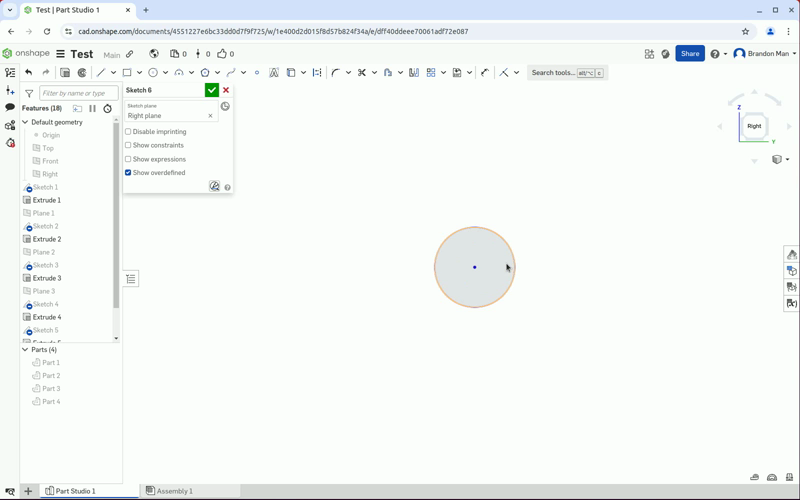
scroll(6)
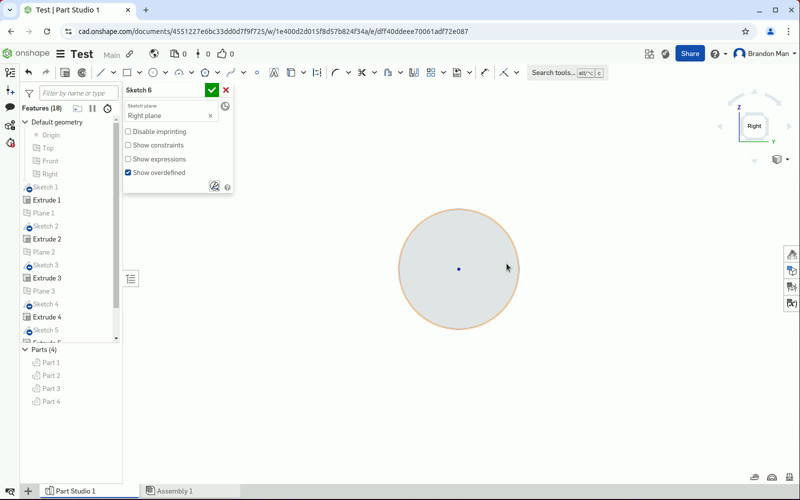
scroll(6)
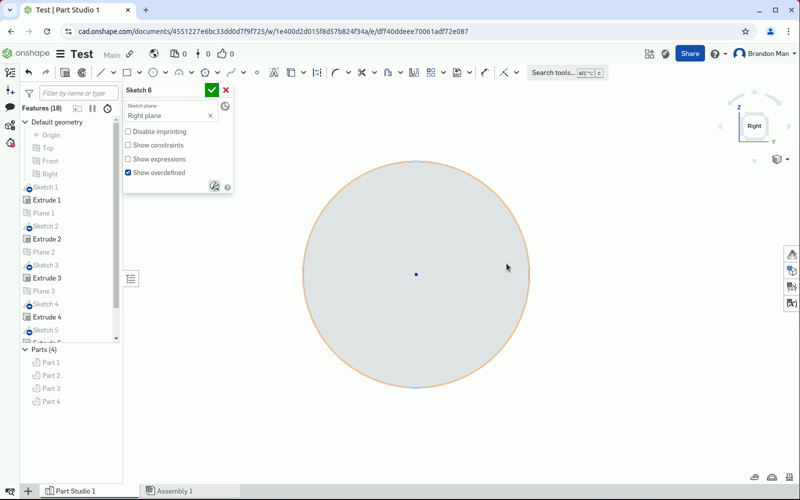
click(506, 263)
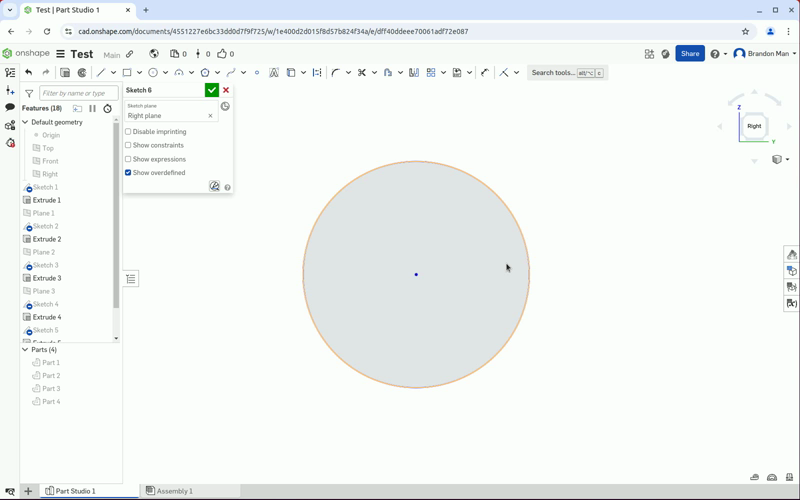
scroll(-6)
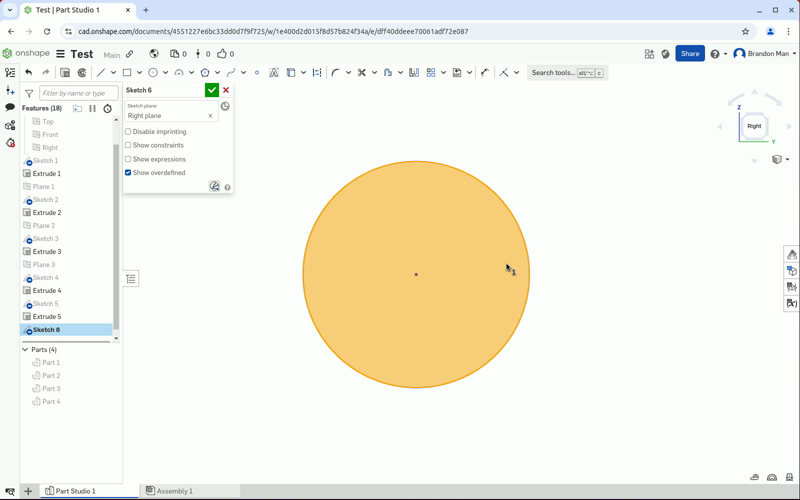
scroll(-6)
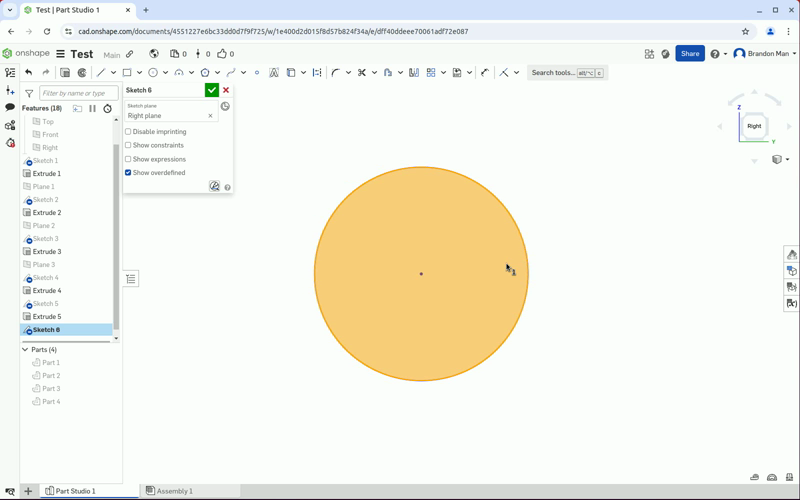
scroll(-6)
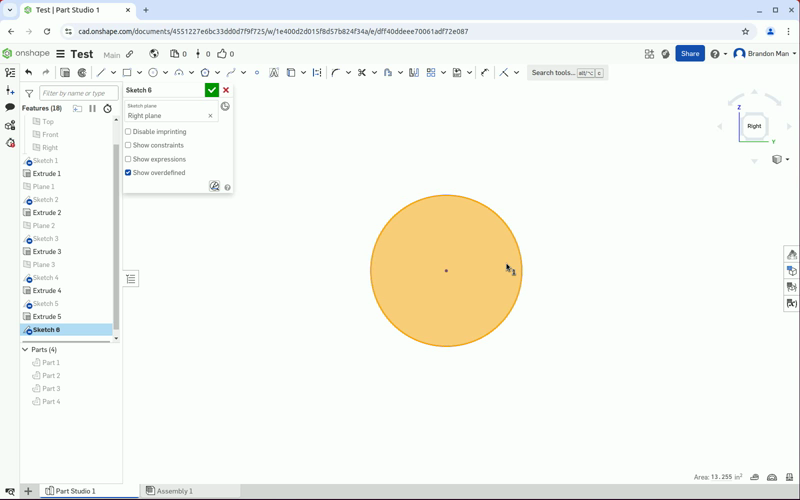
scroll(-6)
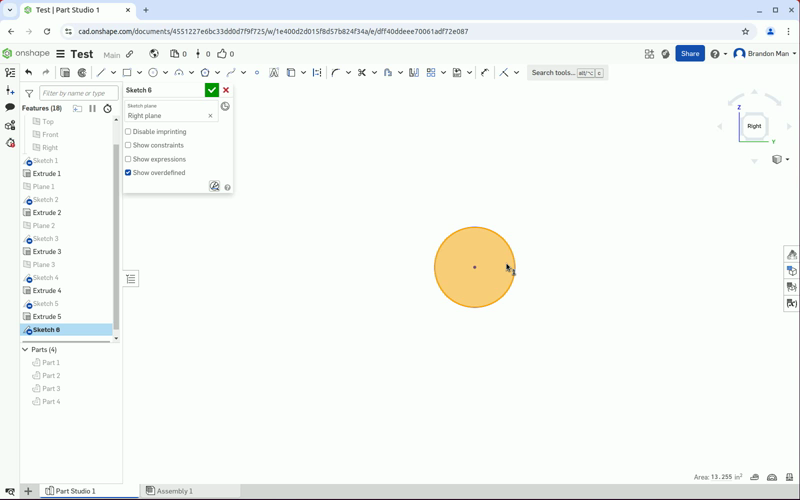
scroll(-6)
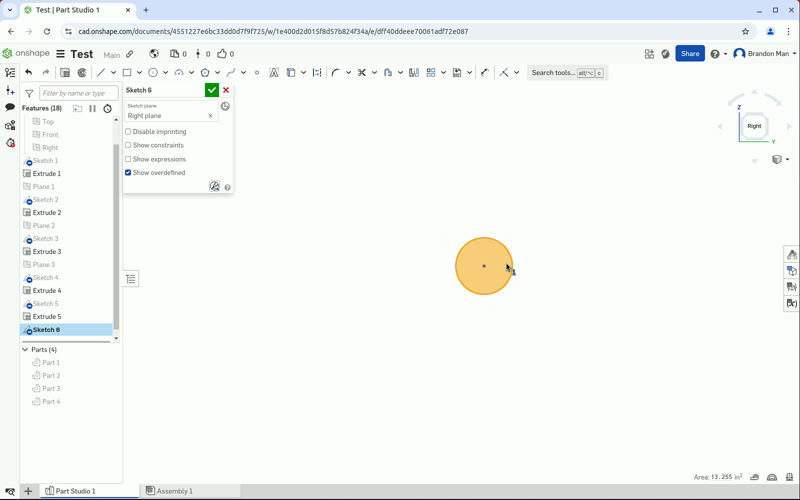
scroll(-6)
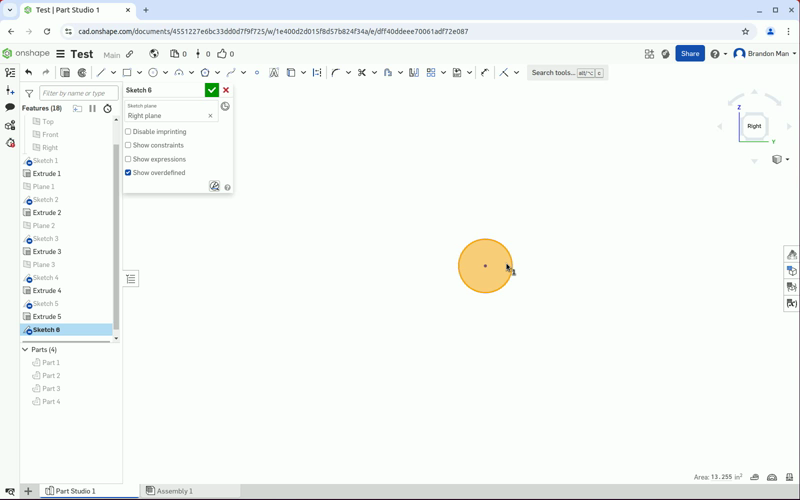
scroll(-6)
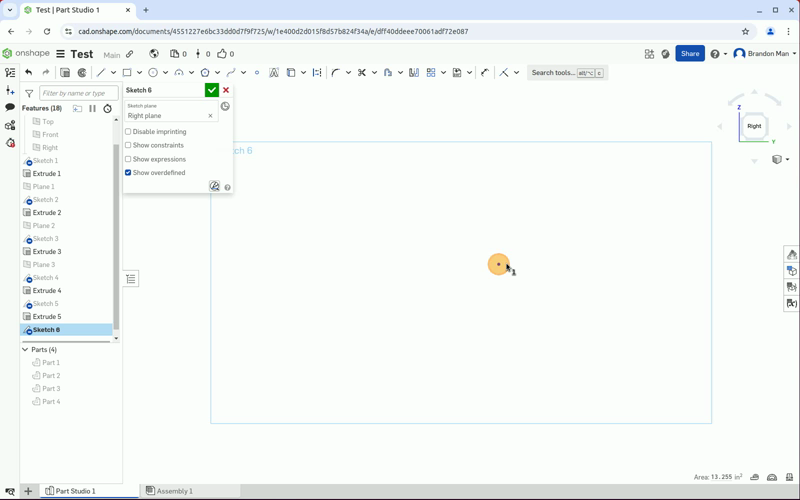
mouse_move(73, 352)
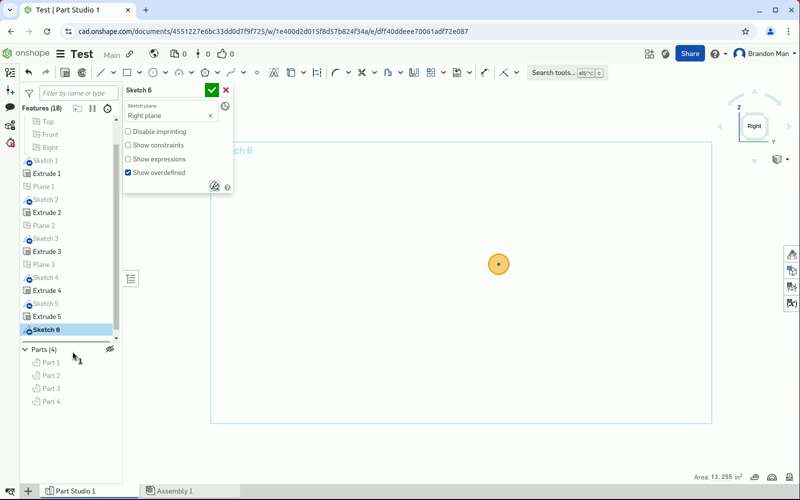
key(shift+y)
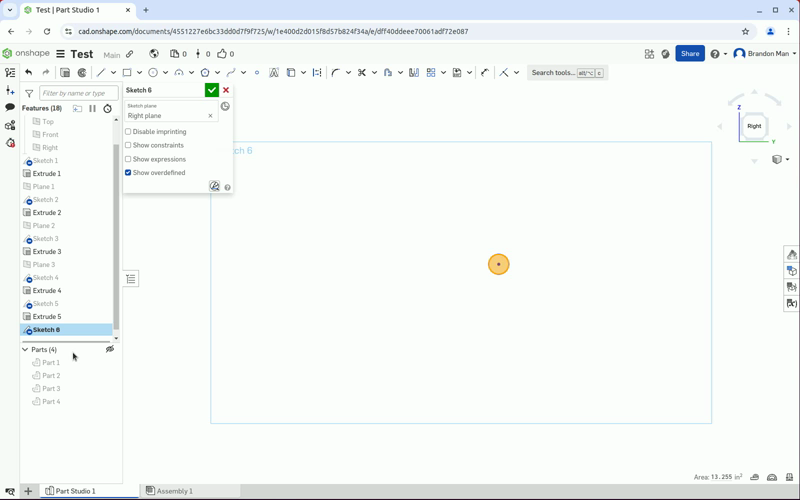
key(shift+e)
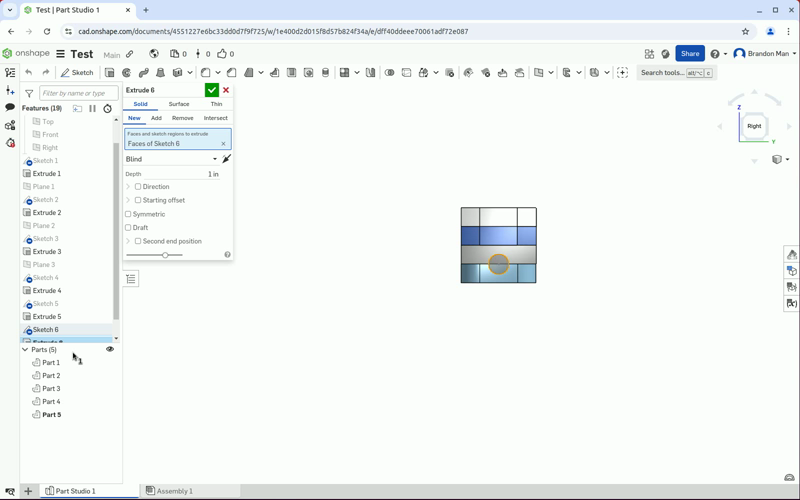
mouse_move(143, 106)
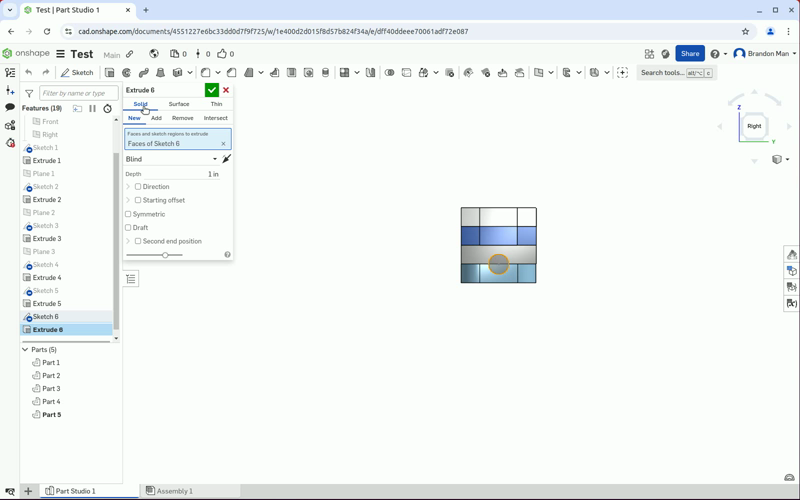
click(143, 106)
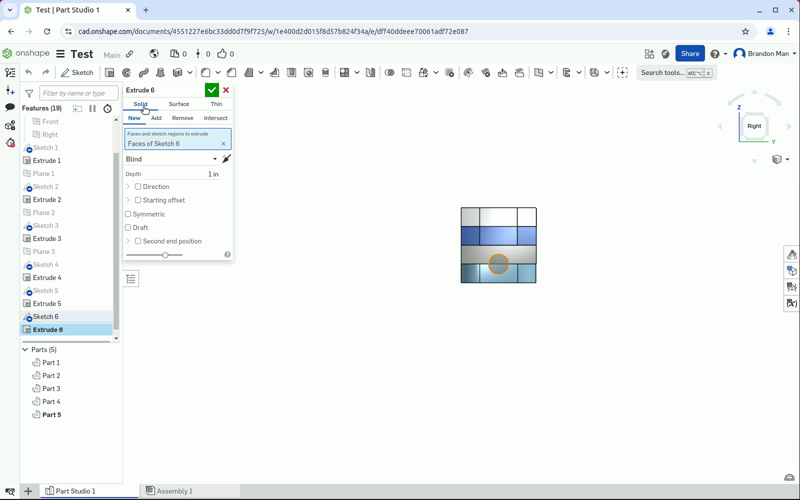
mouse_move(186, 120)
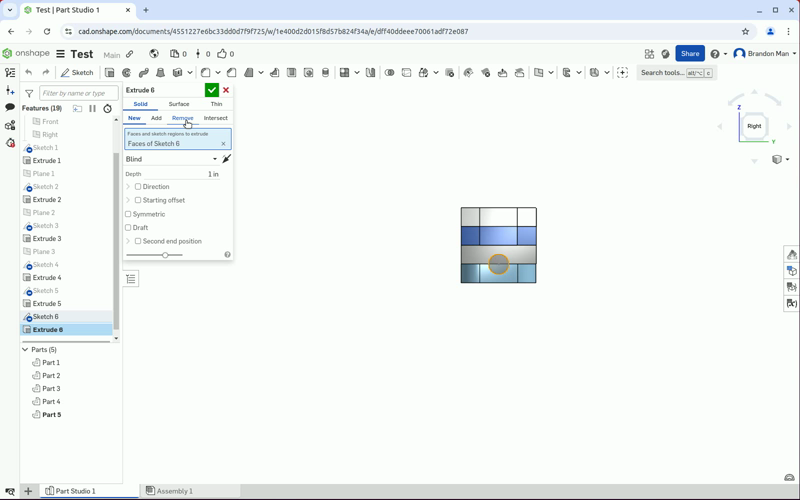
click(186, 120)
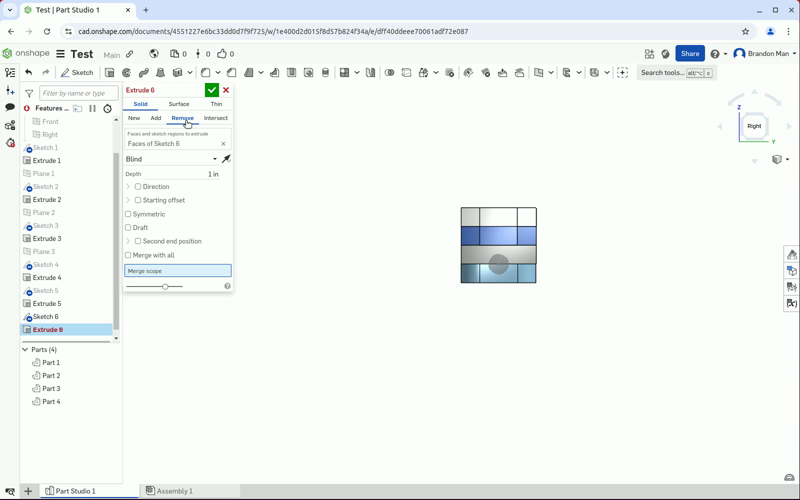
key(tab, 4)
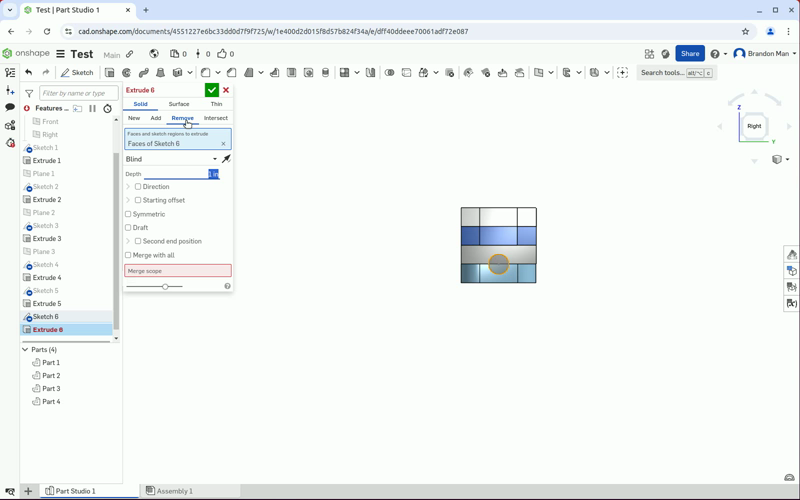
text(23.108)
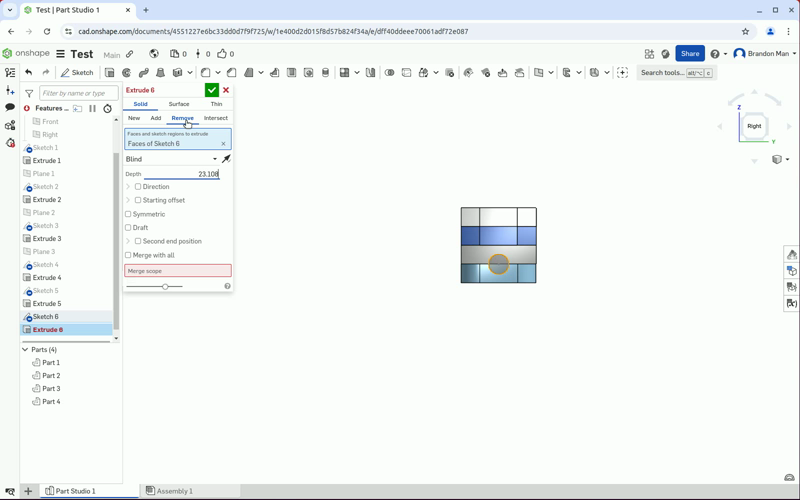
key(tab, 6)
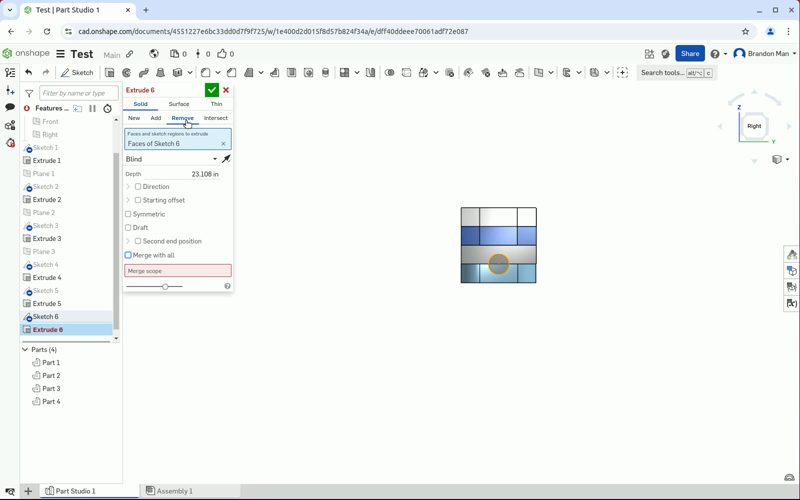
key(space)
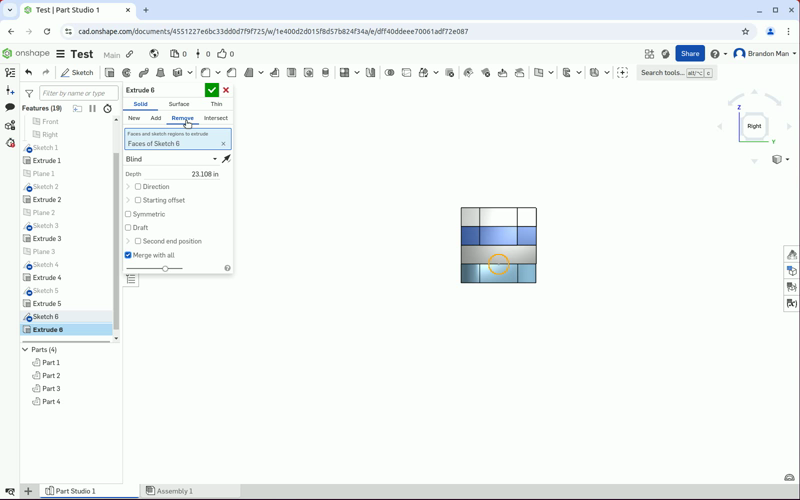
key(enter)
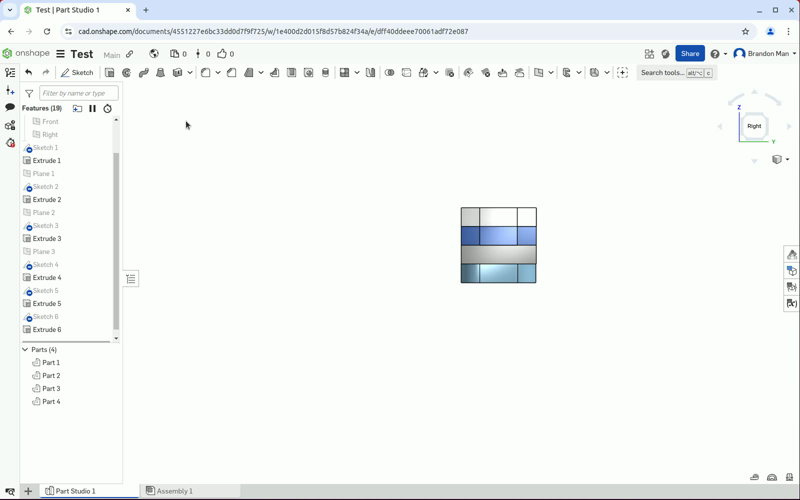
key(shift+h)
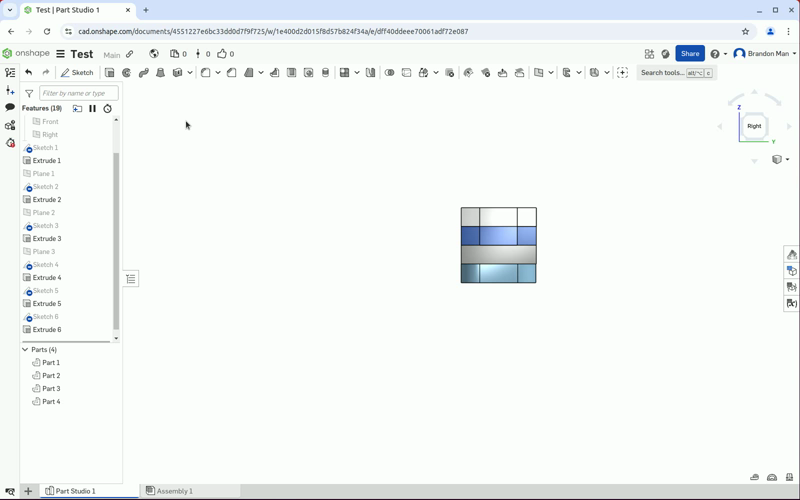
key(shift+h)
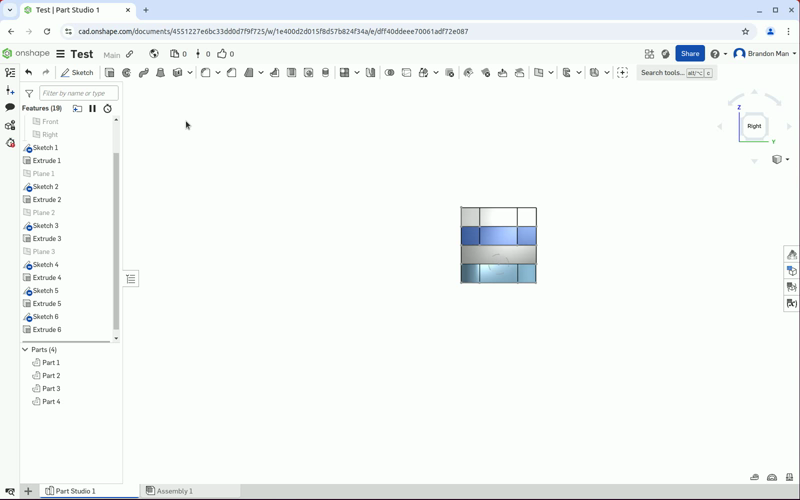
key(shift+7)
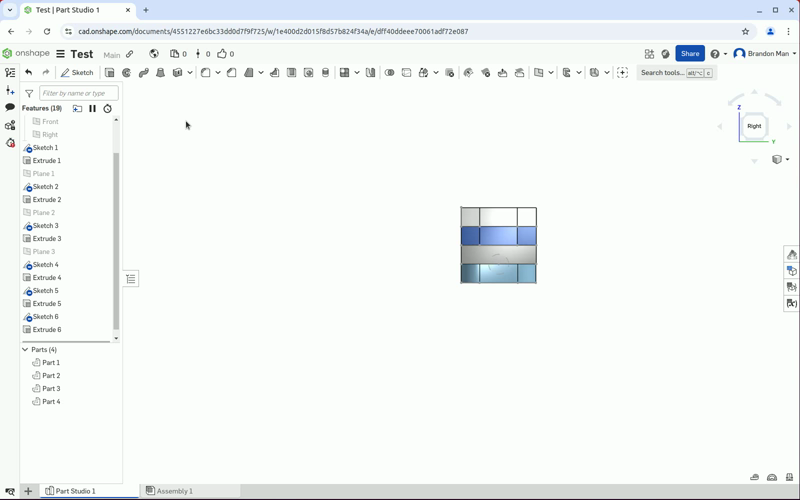
key(right, 2)
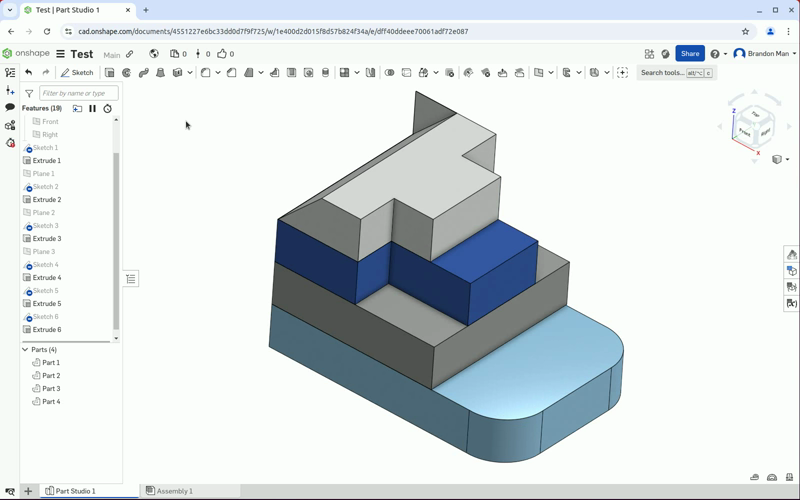
key(down, 2)
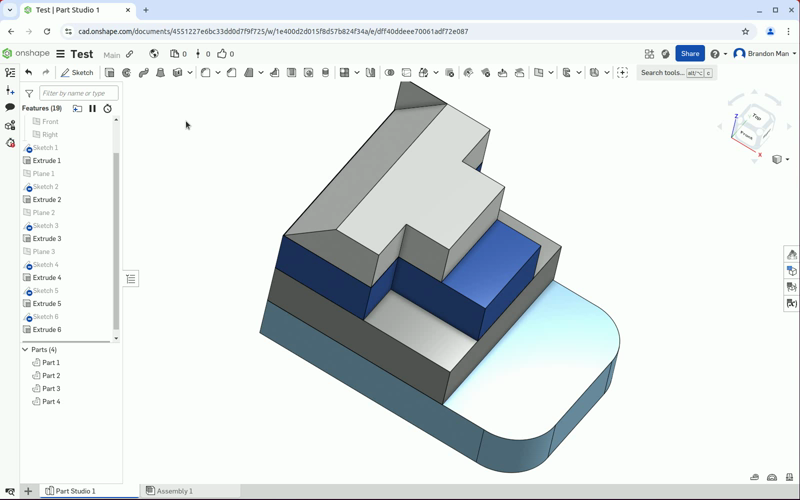
key(up, 2)
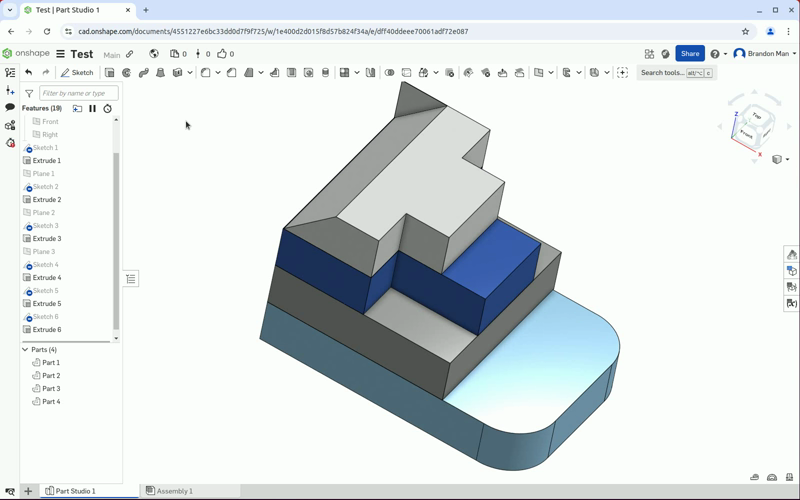
key(left, 2)
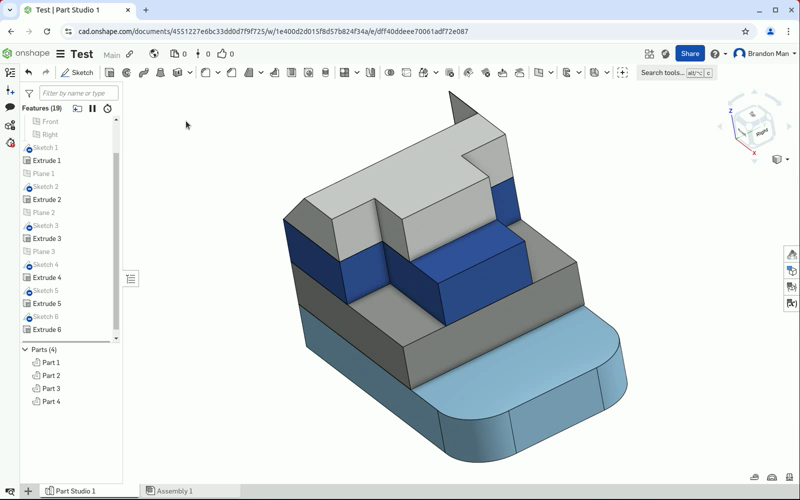
mouse_move(69, 150)
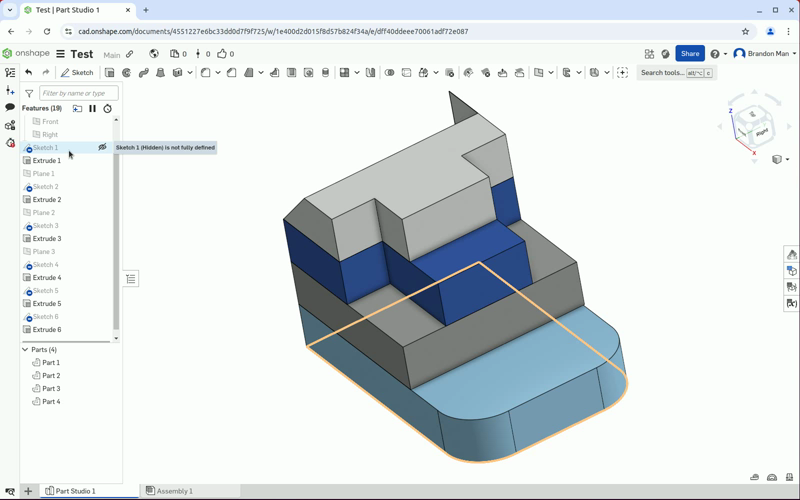
click(69, 150)